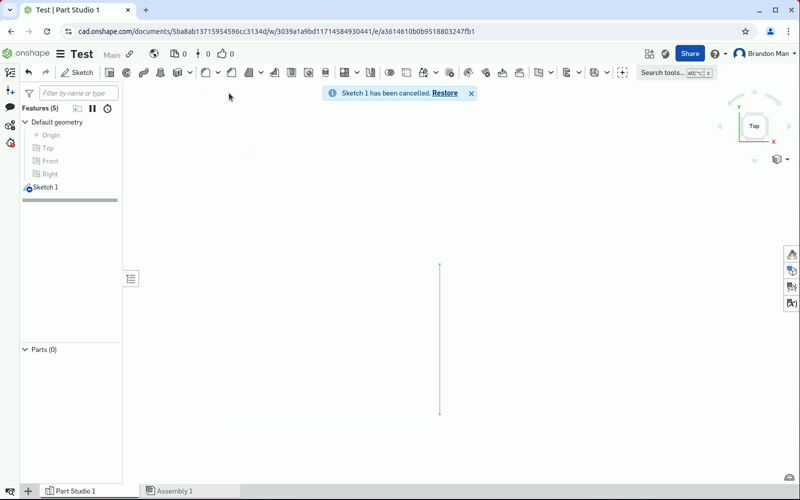
key(shift+h)
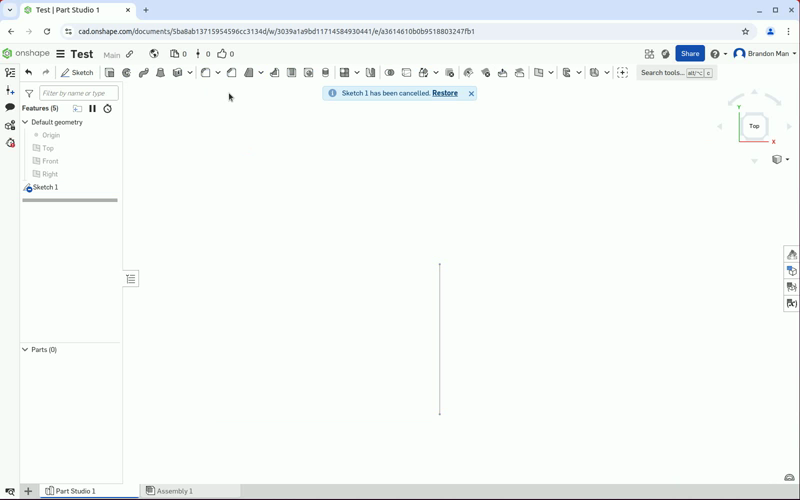
key(shift+s)
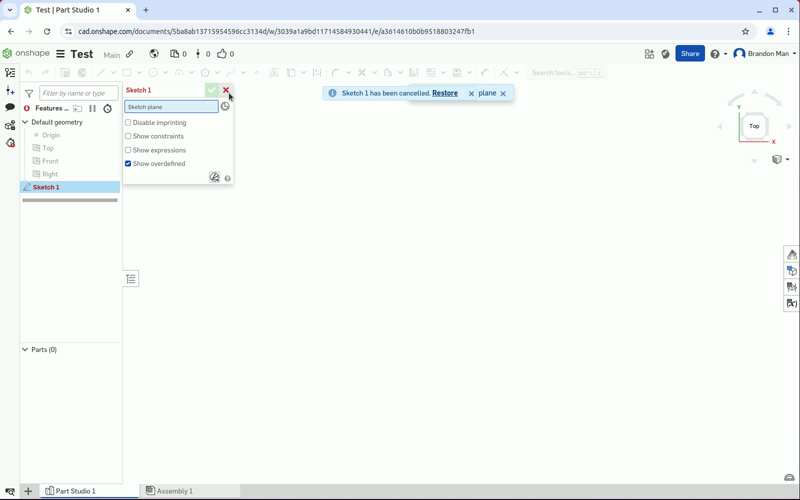
mouse_move(73, 150)
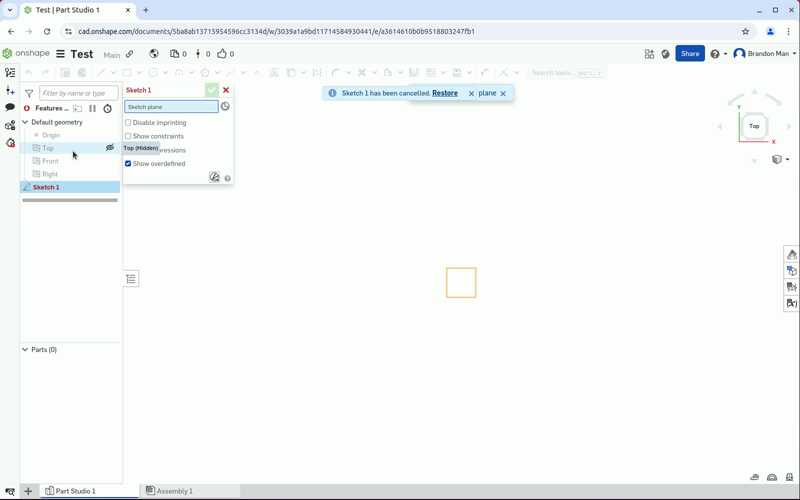
click(73, 150)
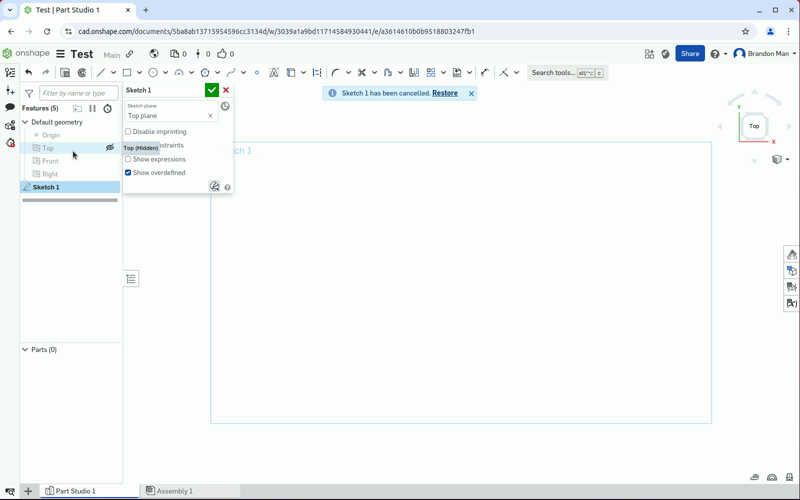
mouse_move(73, 352)
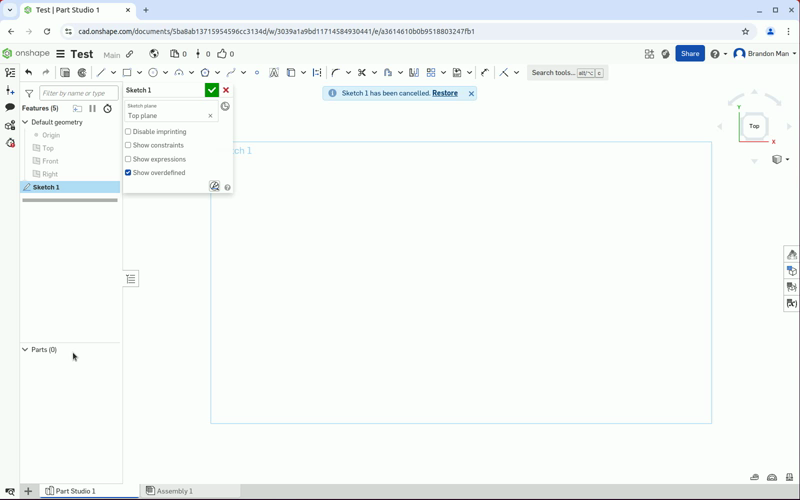
key(y)
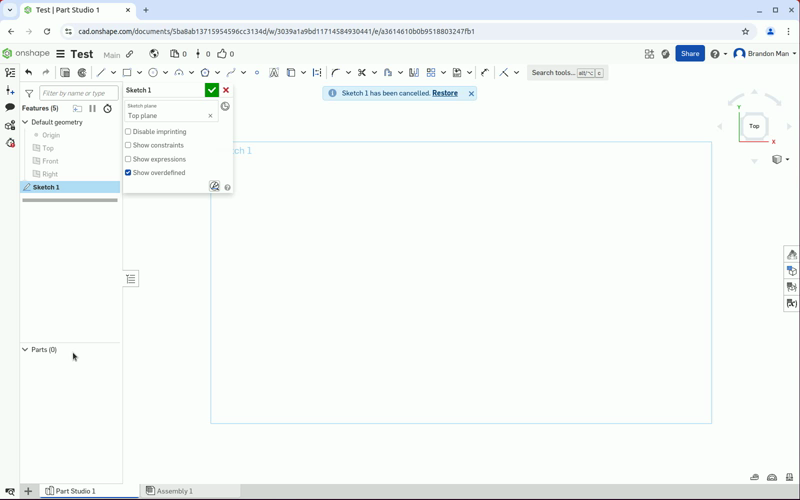
key(l)
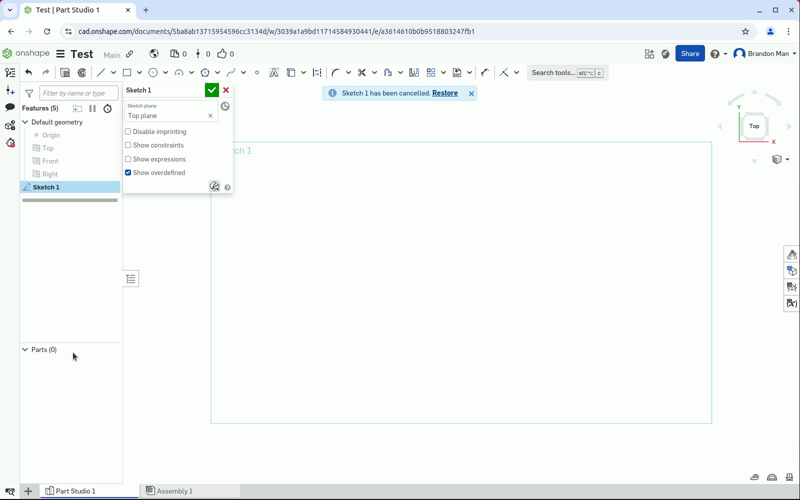
key_down(shift)
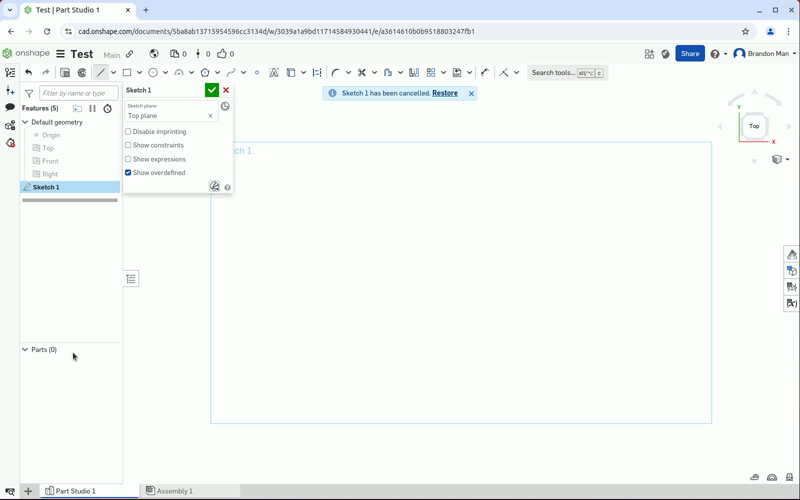
mouse_move(361, 249)
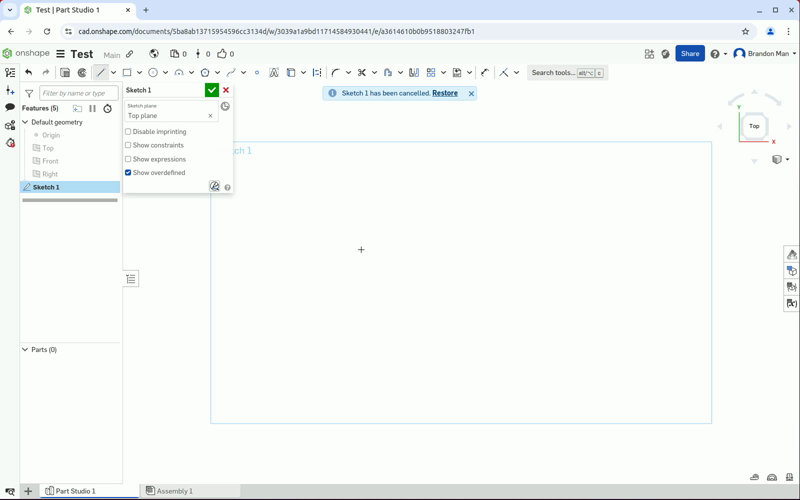
click(361, 249)
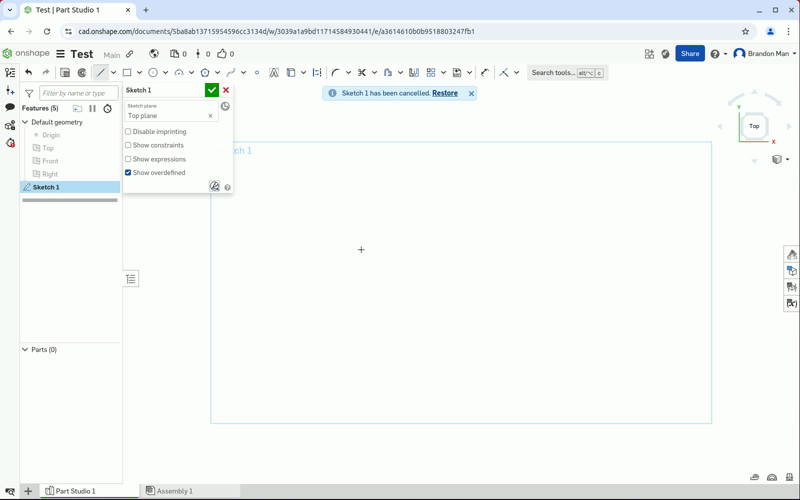
key_up(shift)
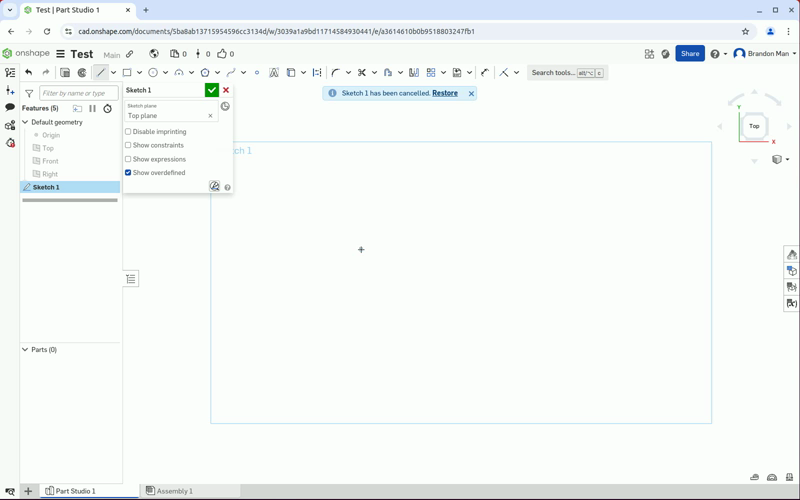
key_down(shift)
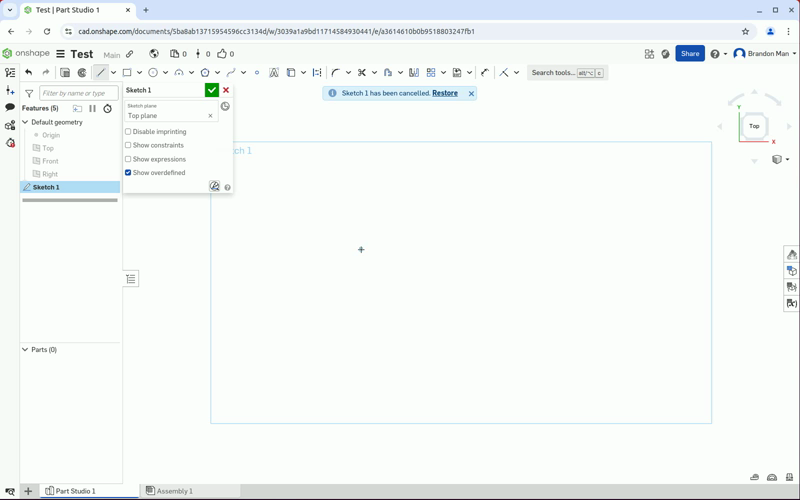
mouse_move(417, 305)
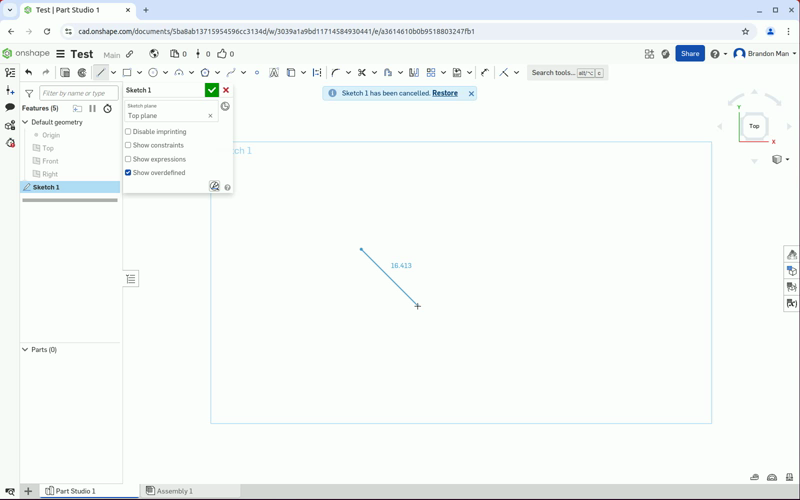
click(417, 305)
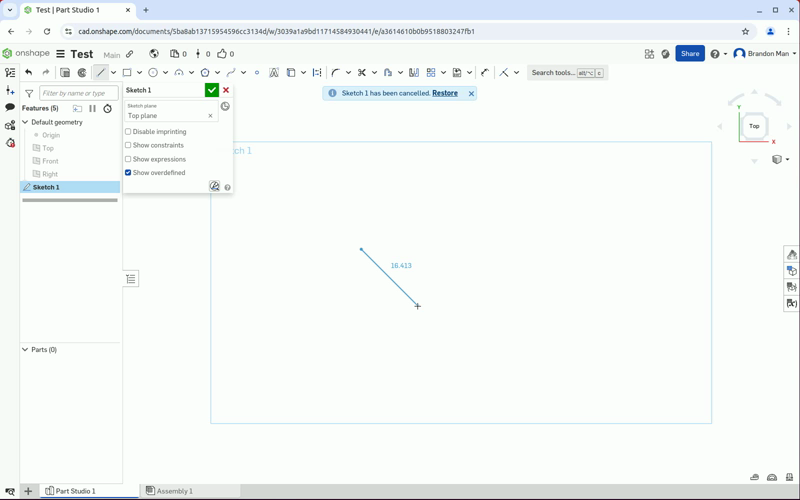
key_up(shift)
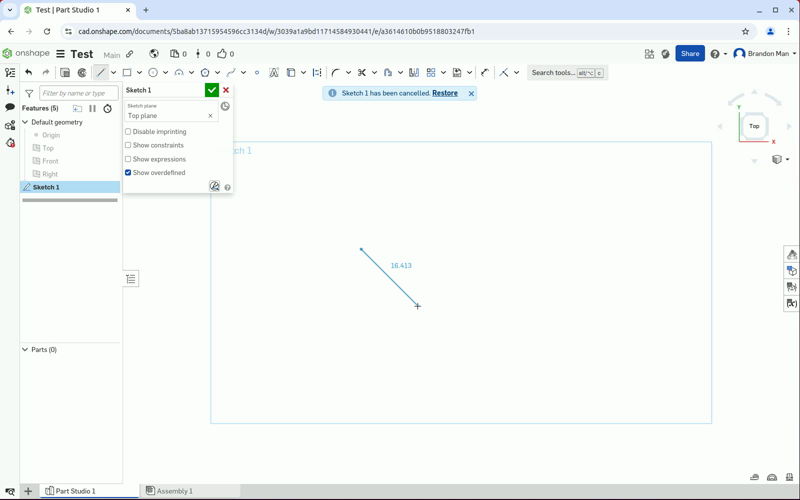
key_down(shift)
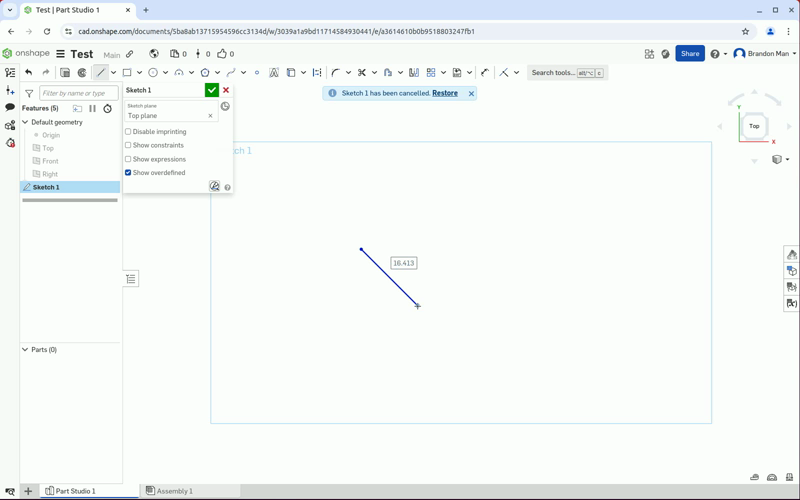
mouse_move(447, 305)
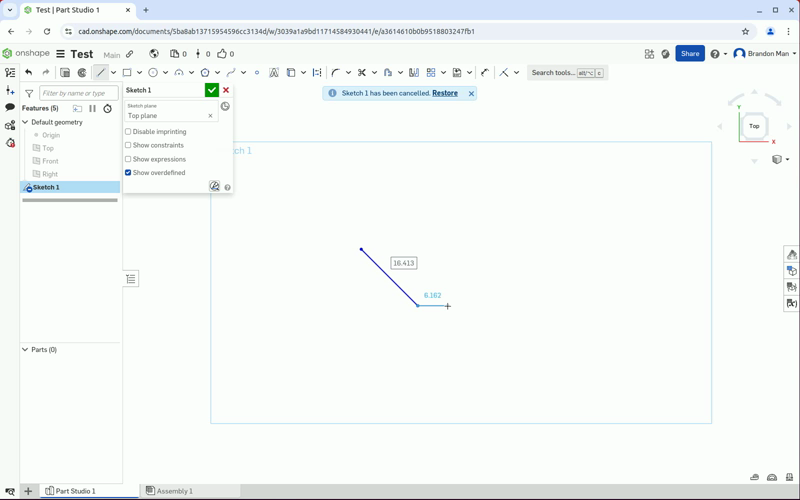
mouse_move(473, 305)
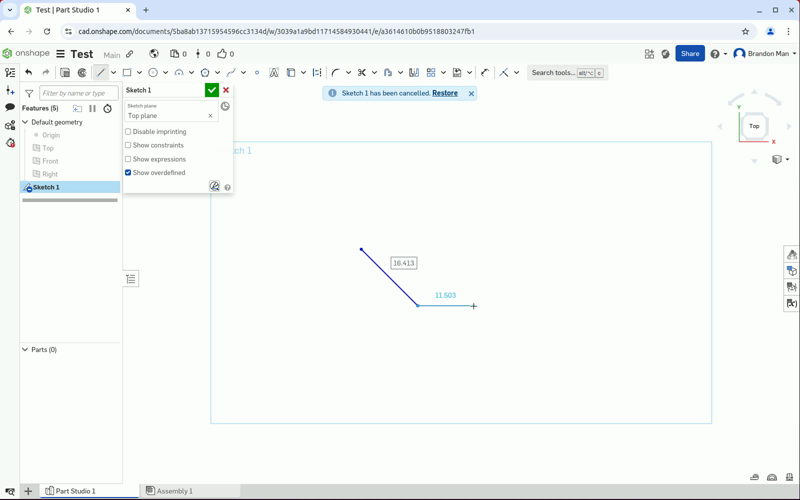
click(473, 305)
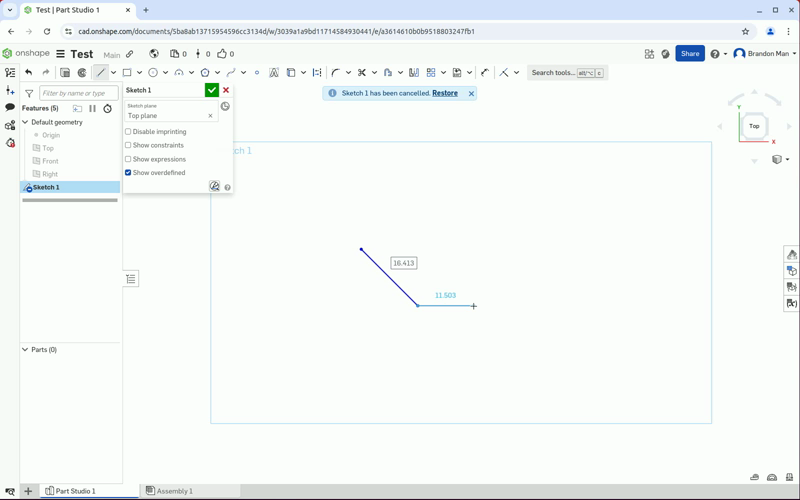
key_up(shift)
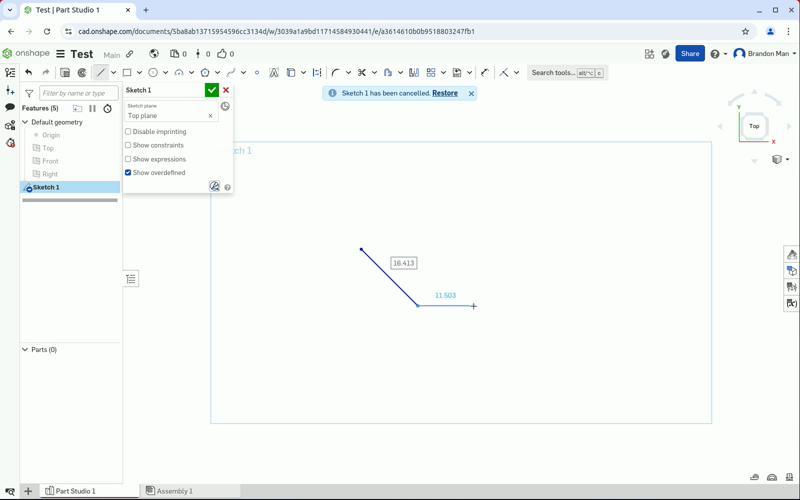
key_down(shift)
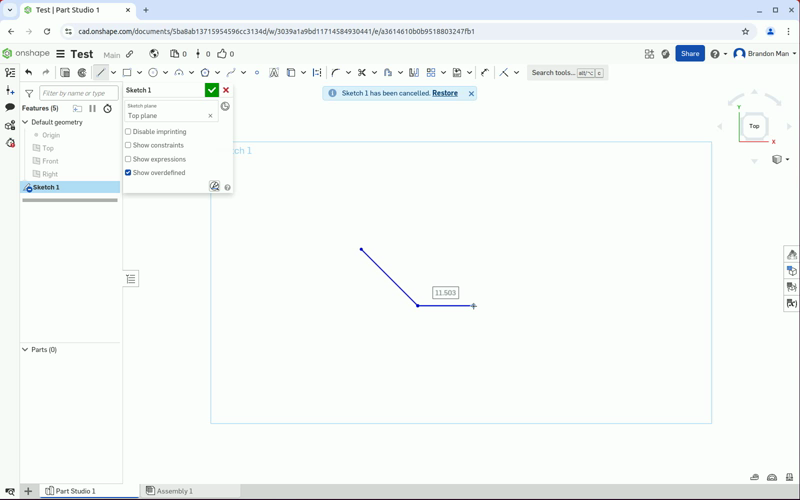
mouse_move(503, 305)
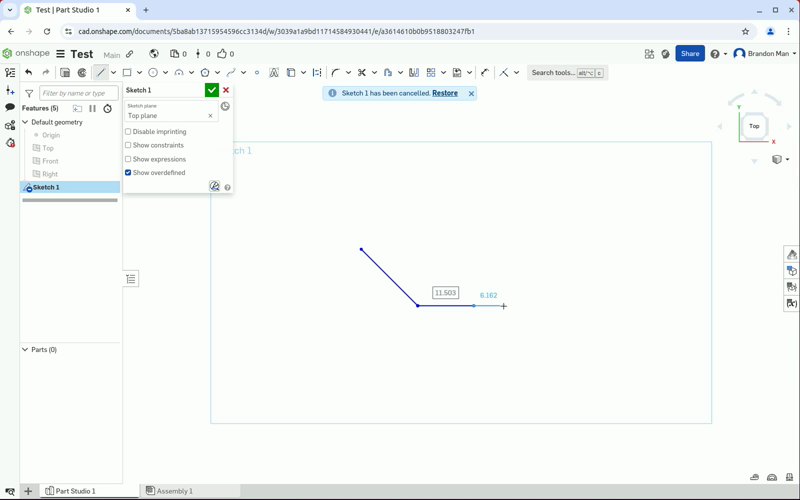
mouse_move(473, 249)
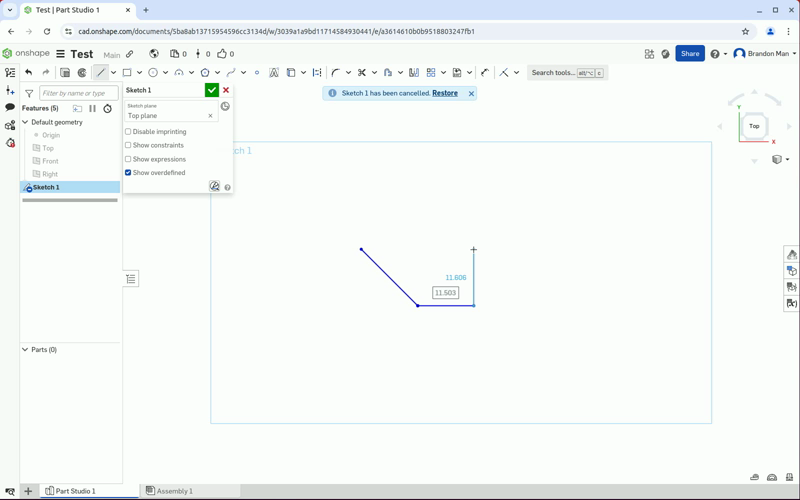
click(473, 249)
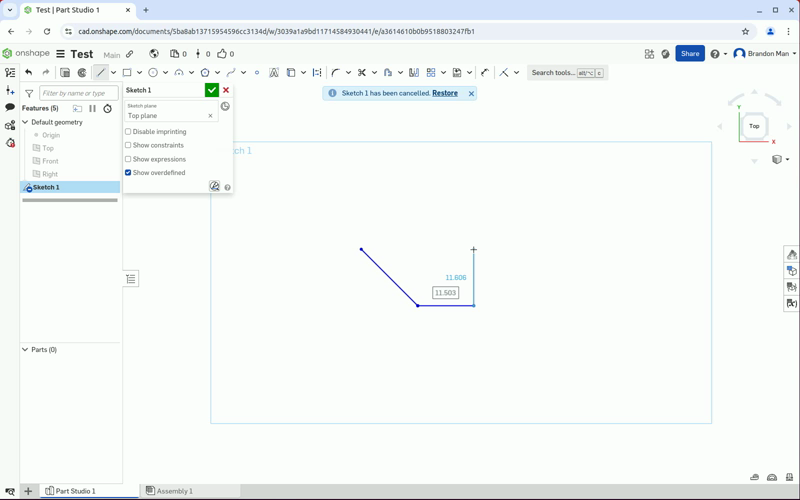
key_up(shift)
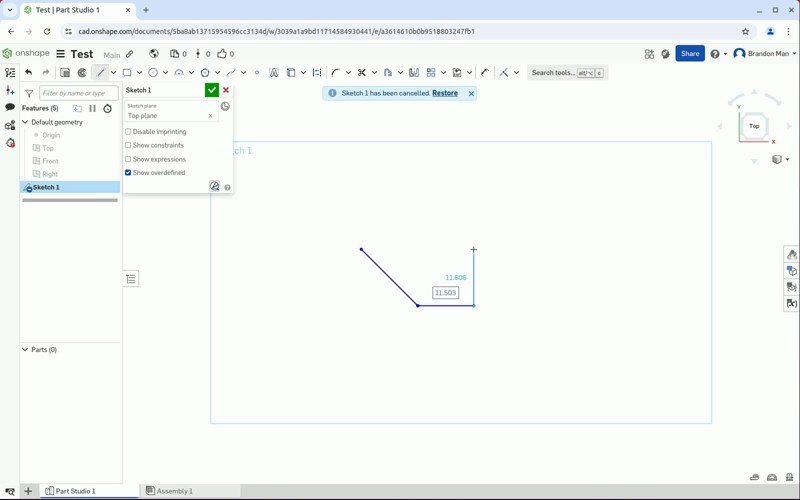
key_down(shift)
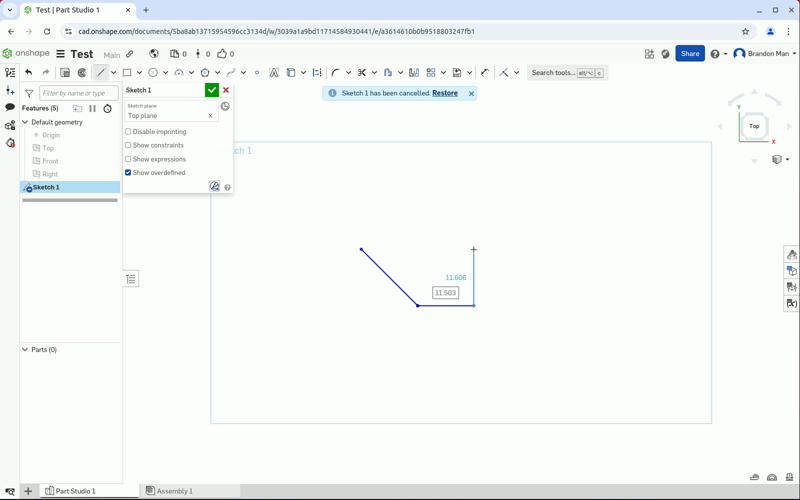
mouse_move(361, 249)
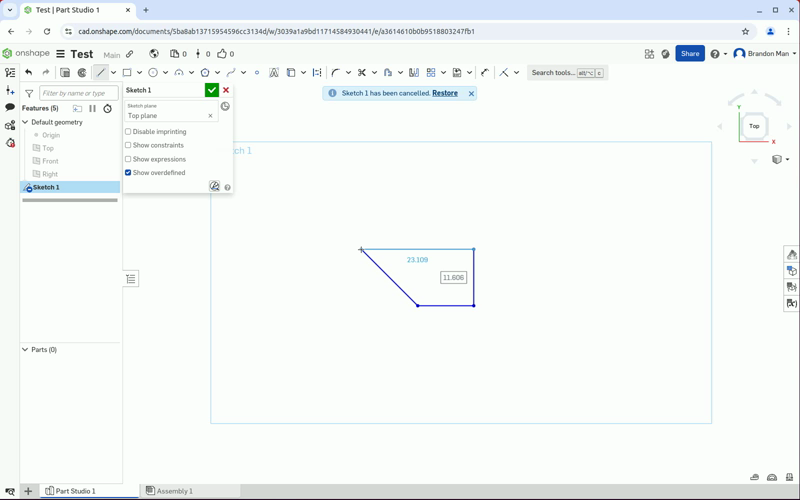
key_up(shift)
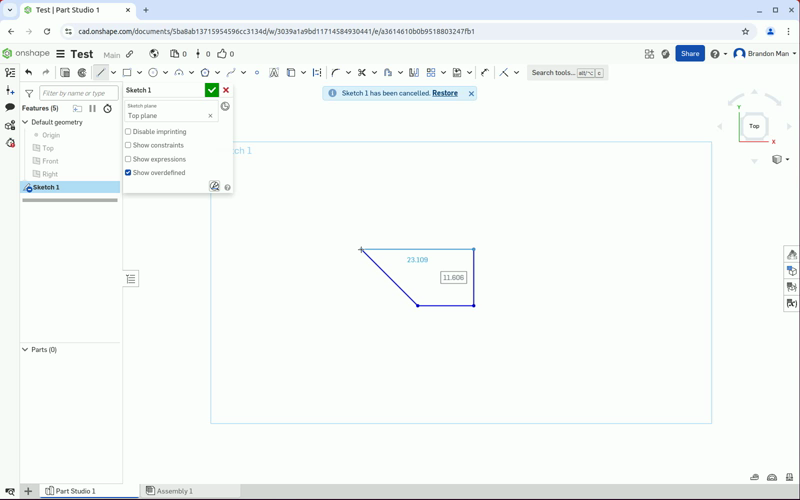
click(361, 249)
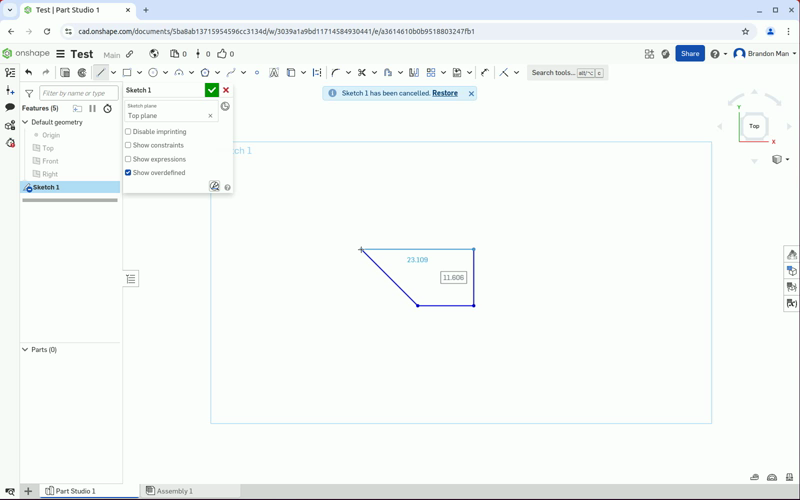
key(esc)
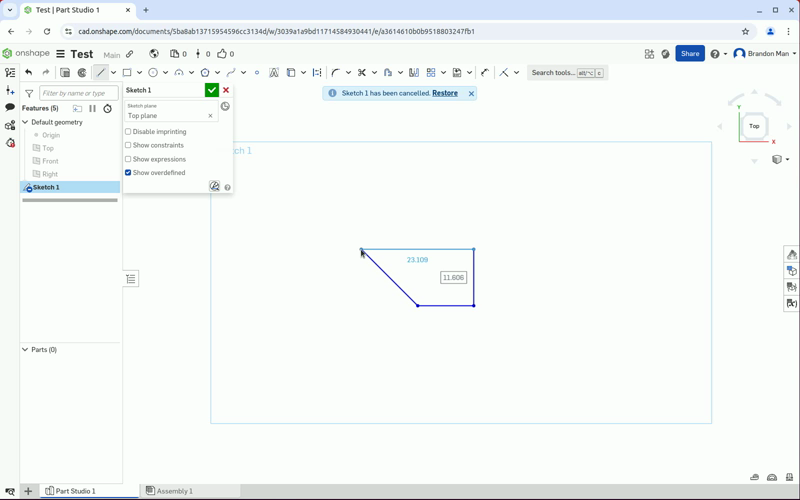
key(l)
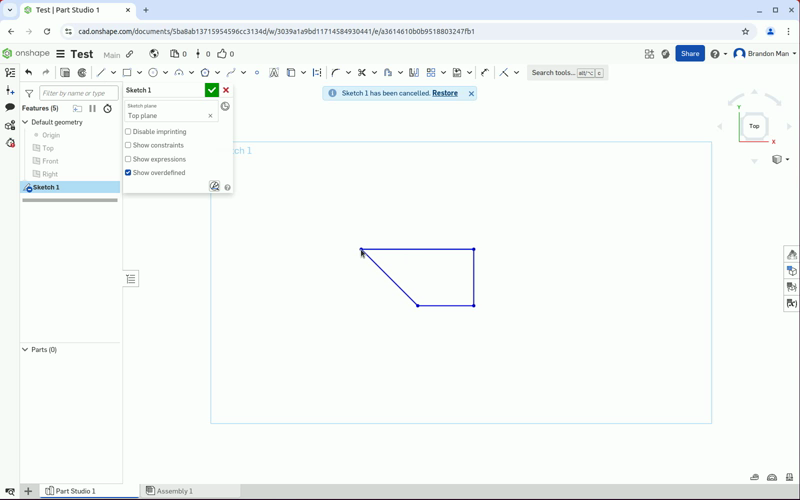
key_down(shift)
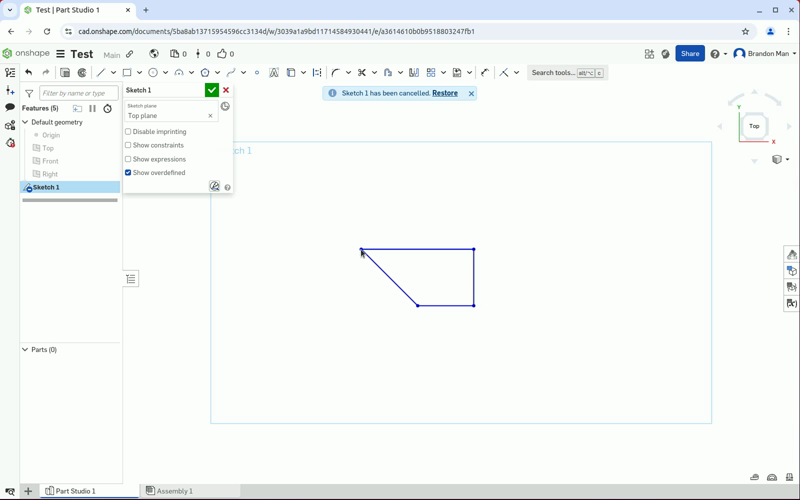
mouse_move(364, 249)
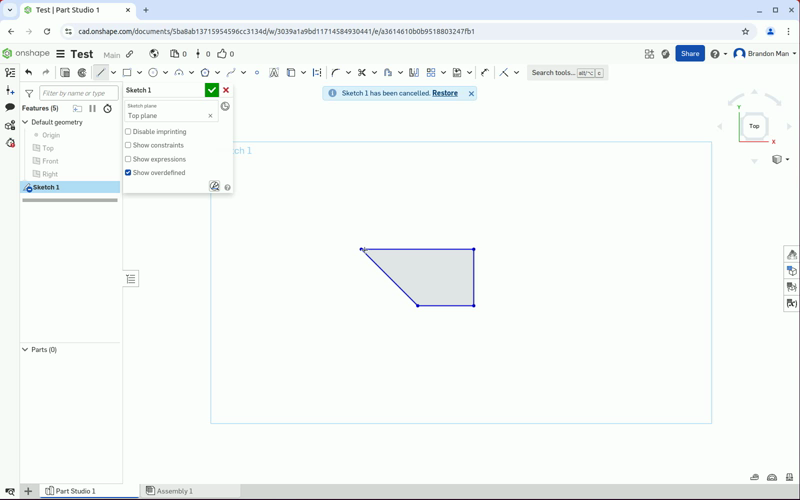
scroll(6)
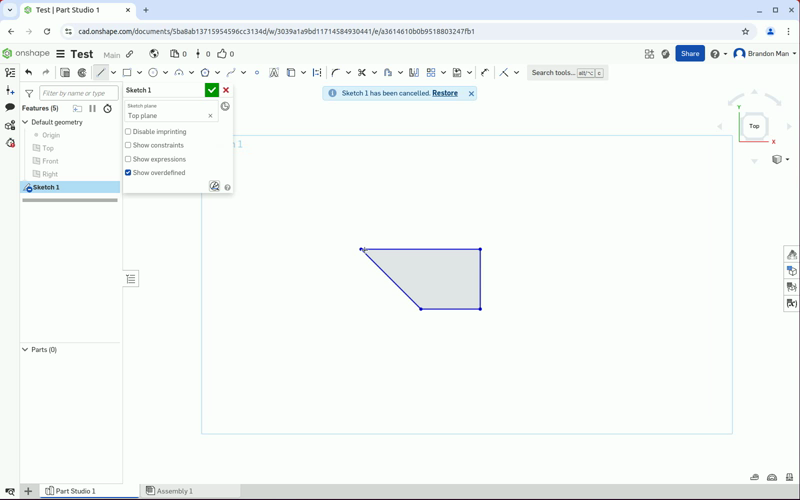
scroll(6)
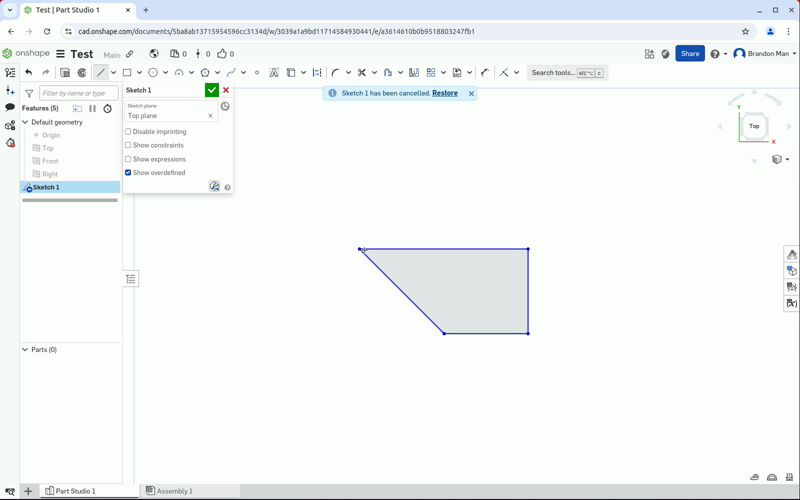
scroll(6)
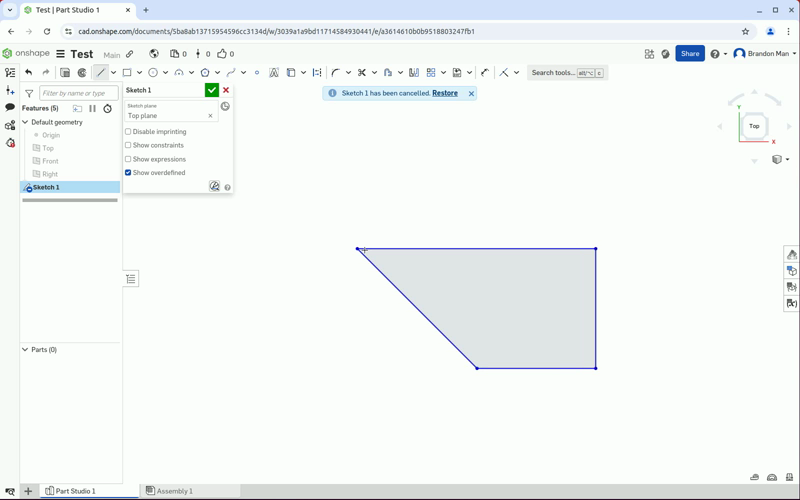
scroll(6)
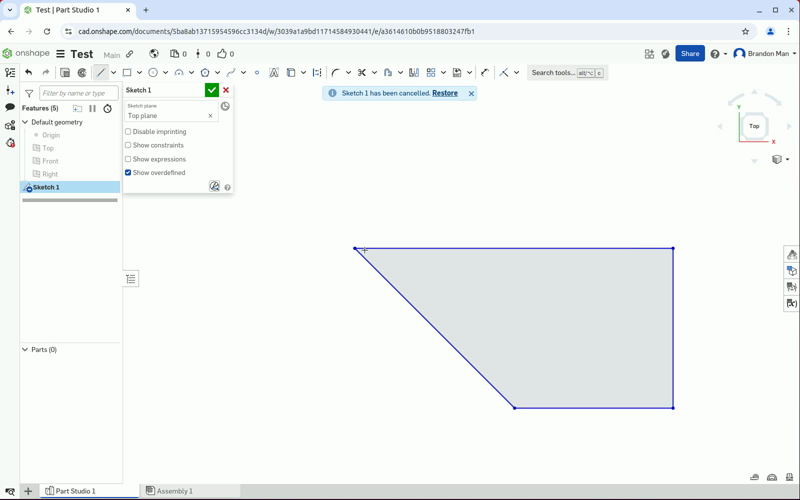
scroll(6)
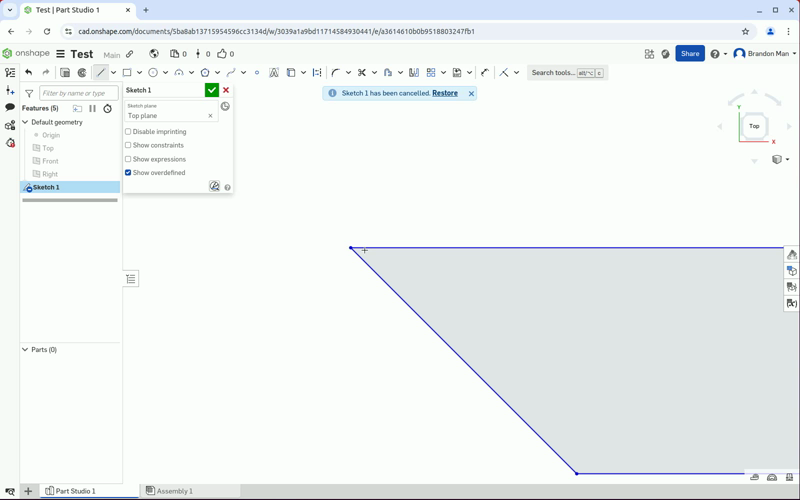
scroll(6)
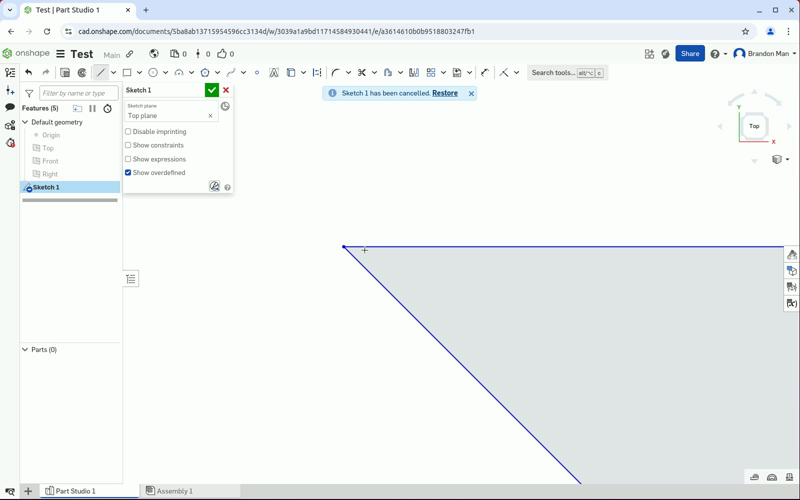
scroll(6)
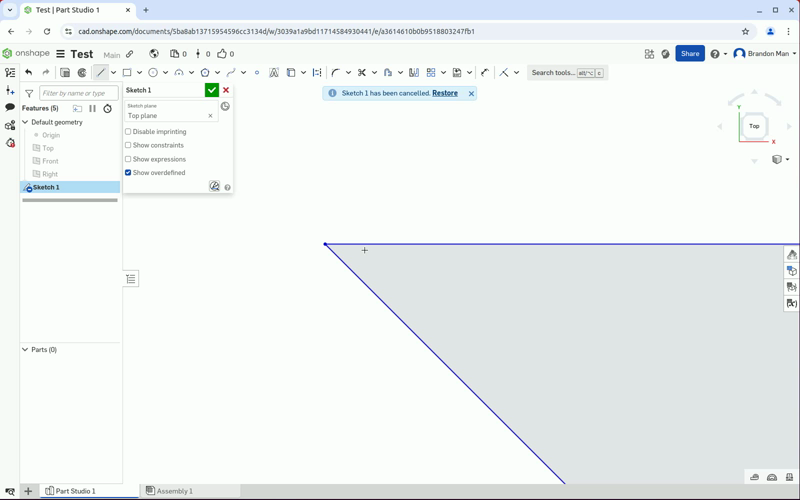
click(364, 249)
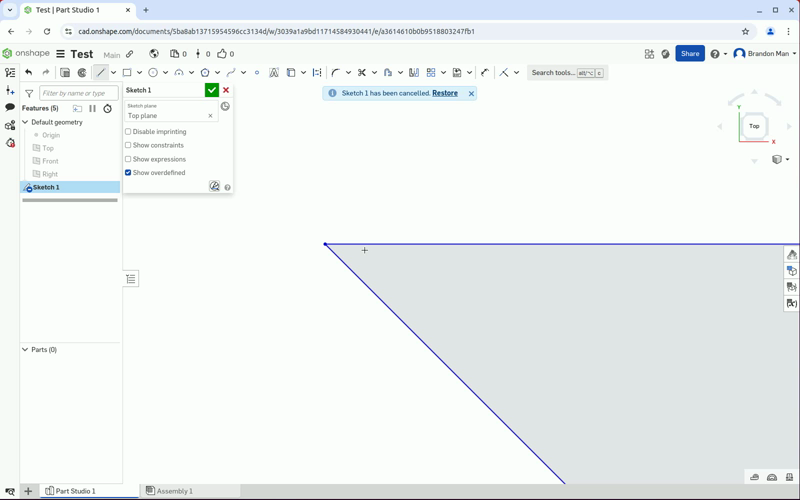
scroll(-6)
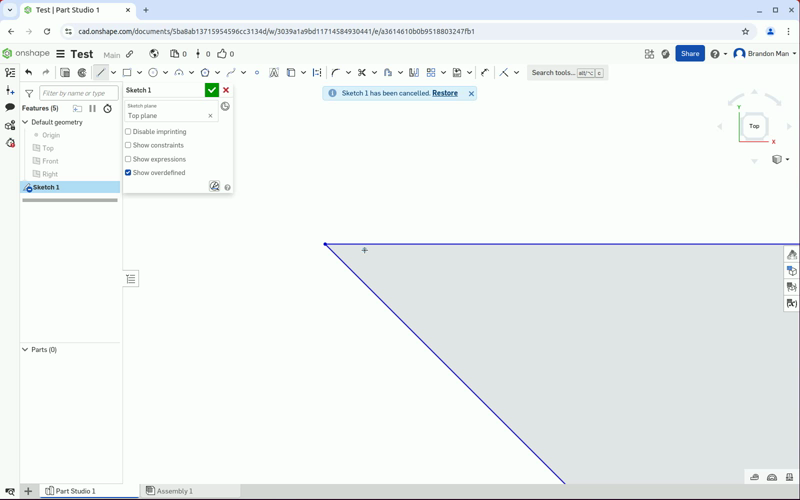
scroll(-6)
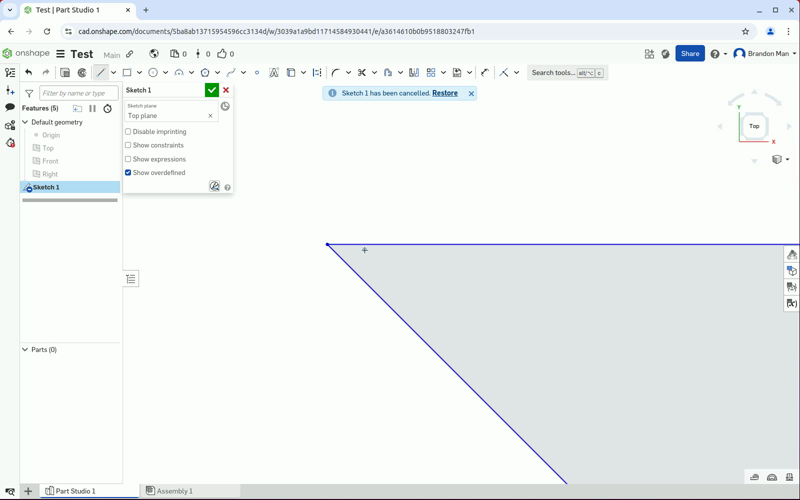
scroll(-6)
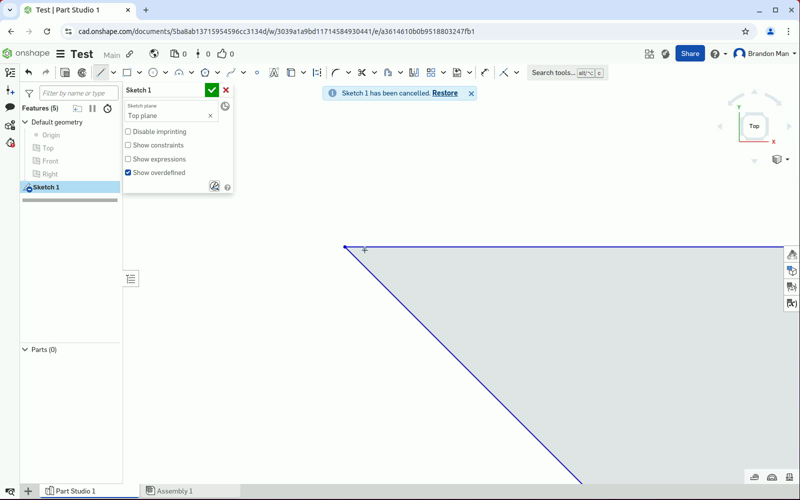
scroll(-6)
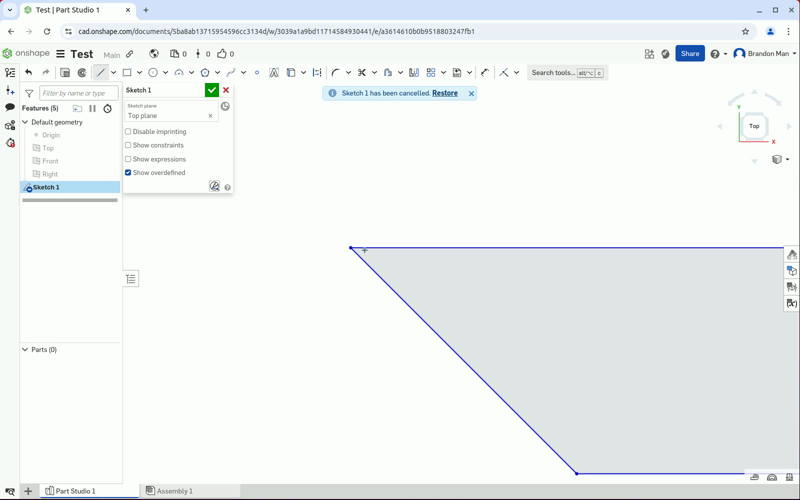
scroll(-6)
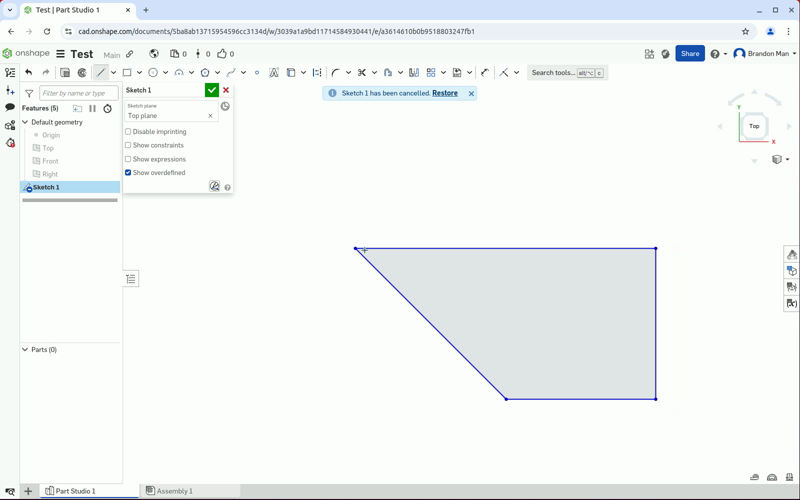
scroll(-6)
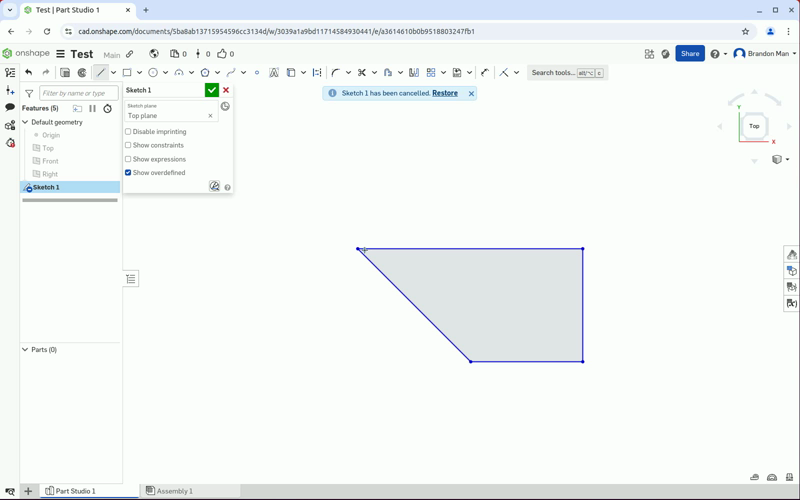
scroll(-6)
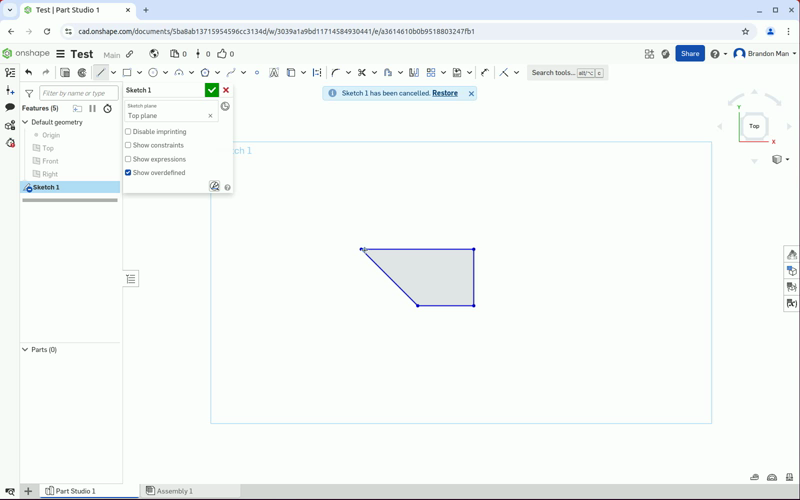
key_up(shift)
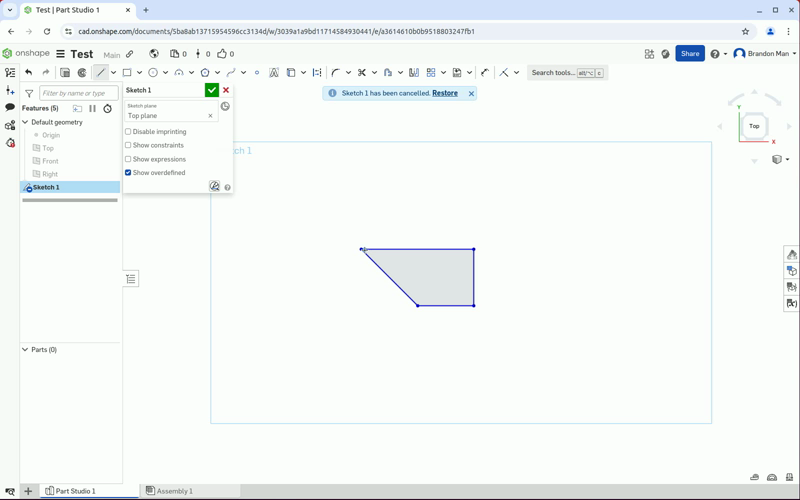
key_down(shift)
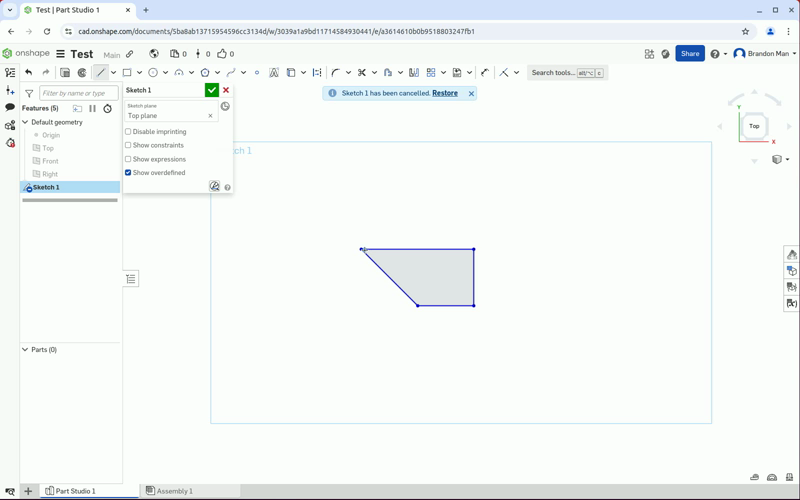
mouse_move(417, 303)
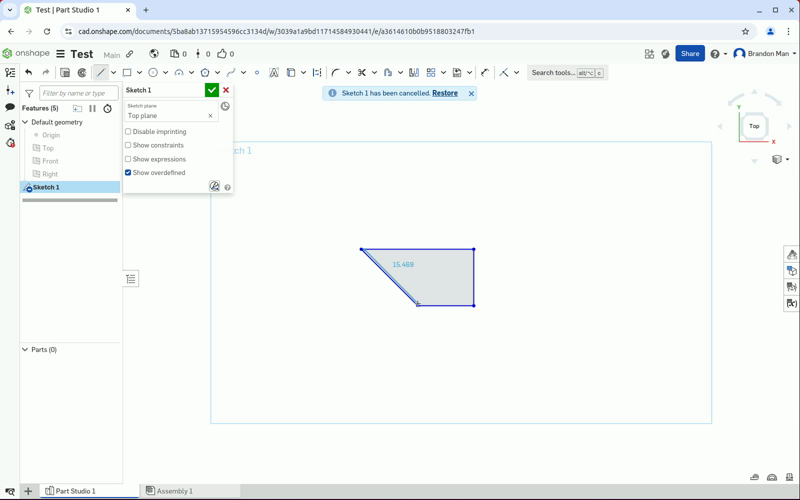
scroll(6)
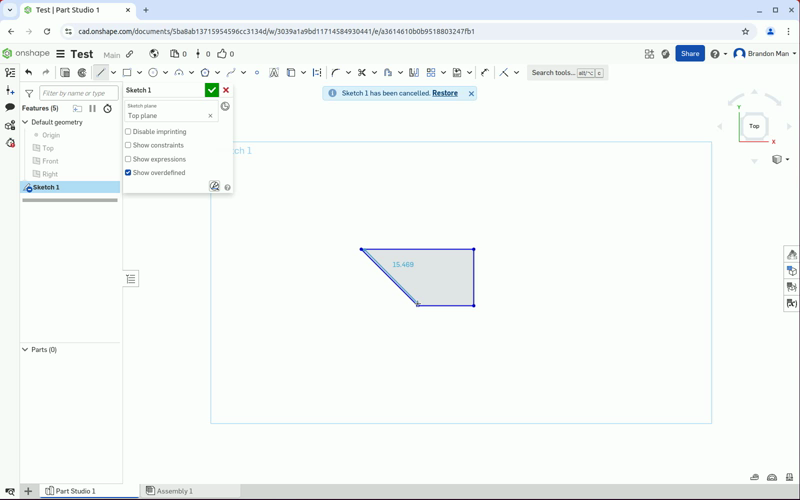
scroll(6)
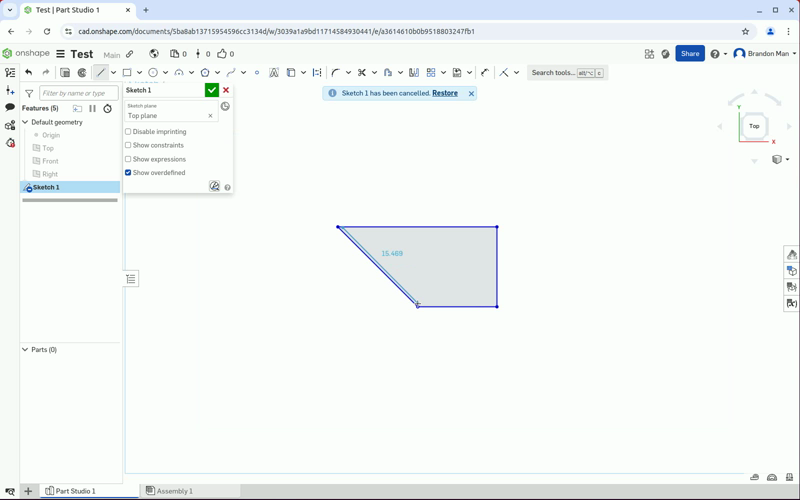
scroll(6)
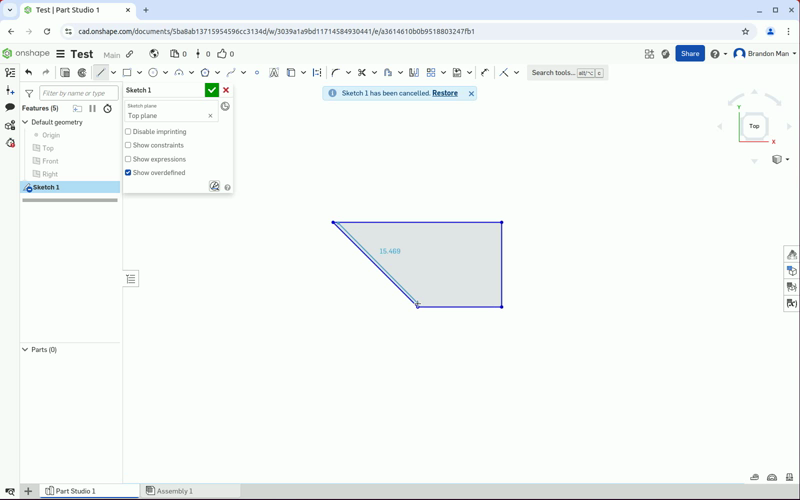
scroll(6)
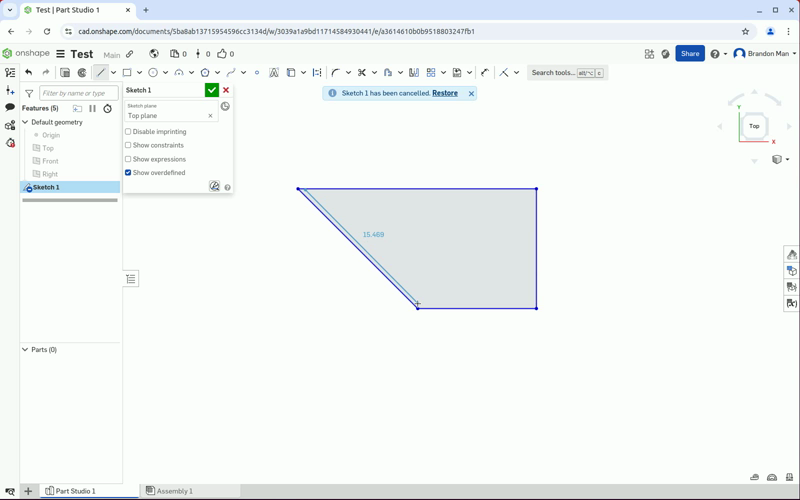
scroll(6)
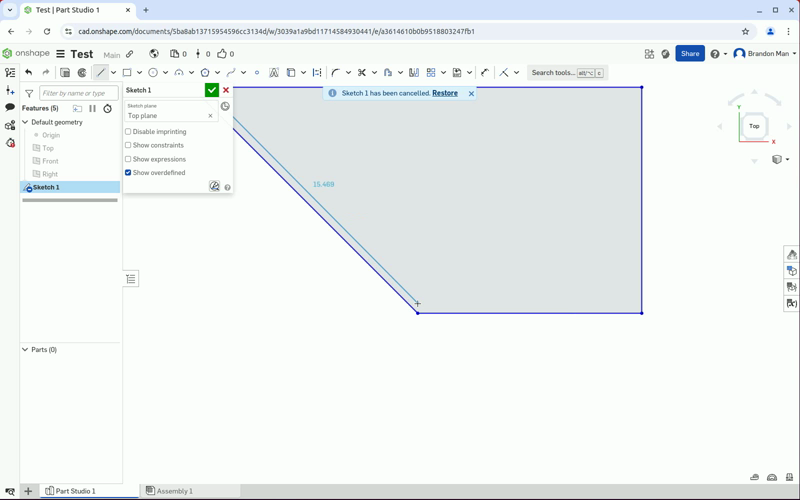
scroll(6)
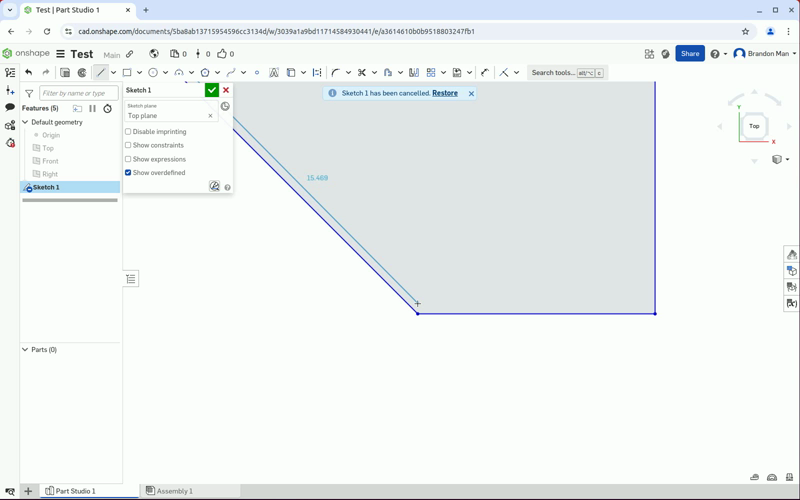
scroll(6)
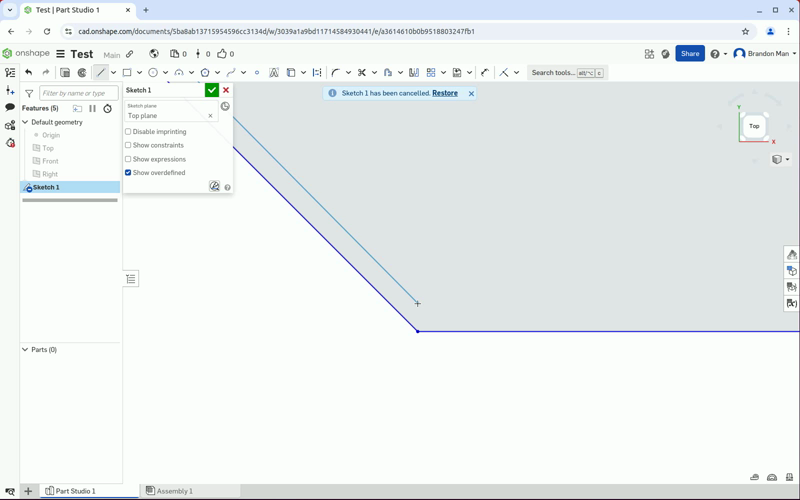
click(417, 303)
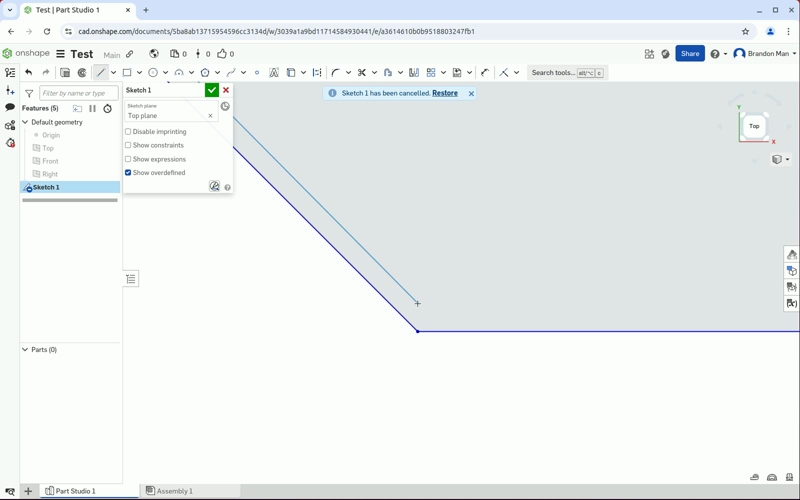
scroll(-6)
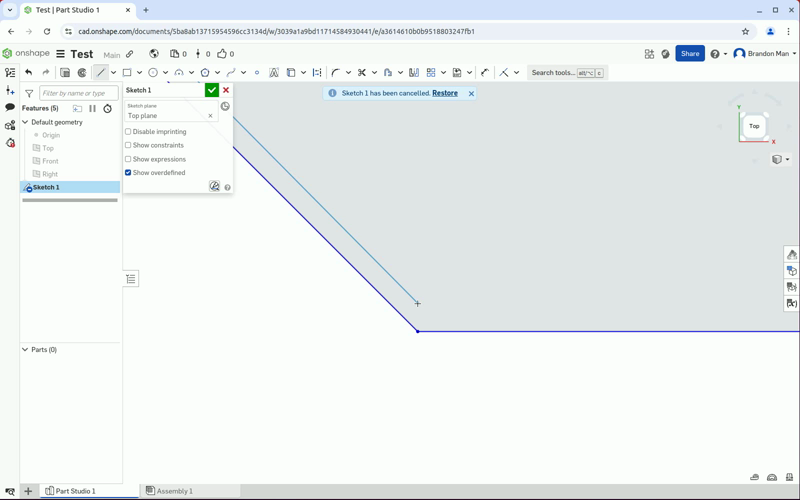
scroll(-6)
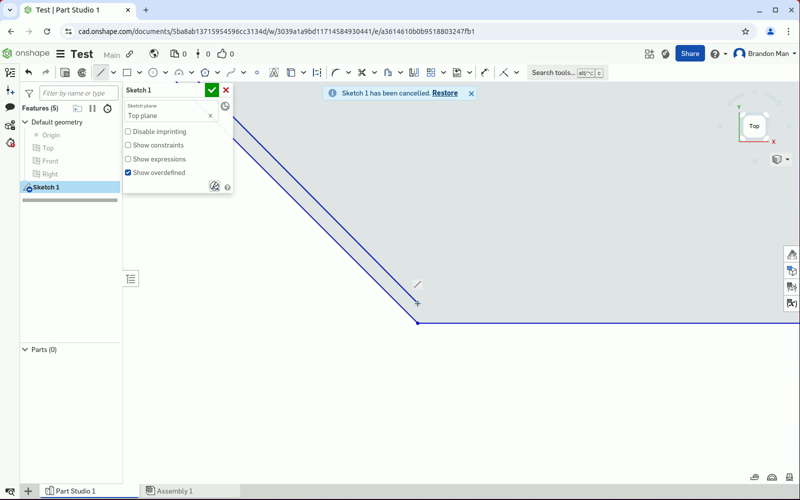
scroll(-6)
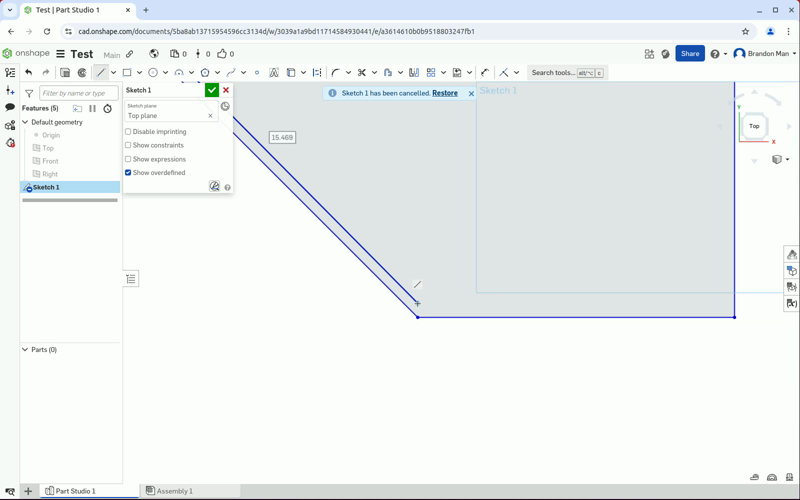
scroll(-6)
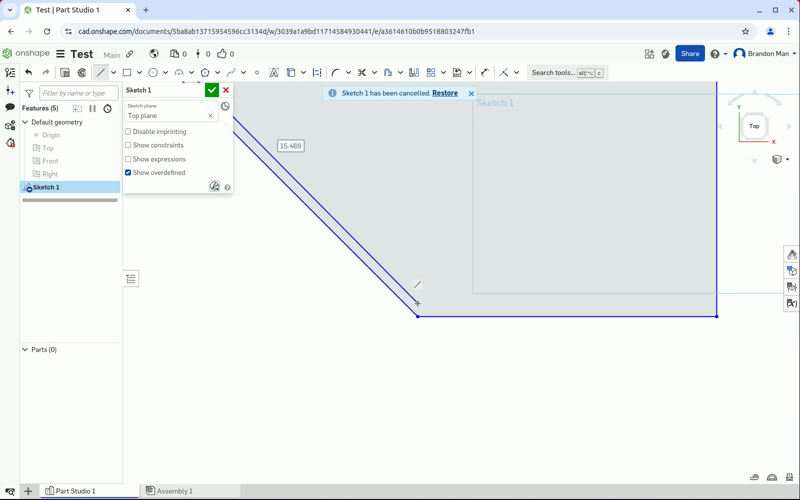
scroll(-6)
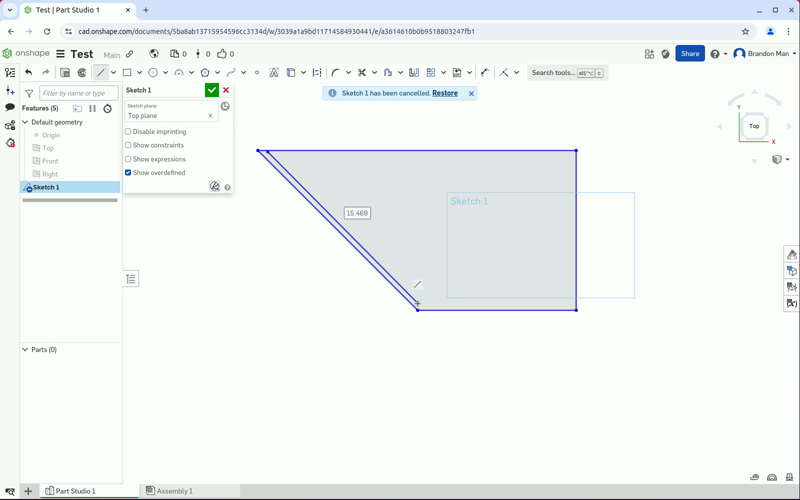
scroll(-6)
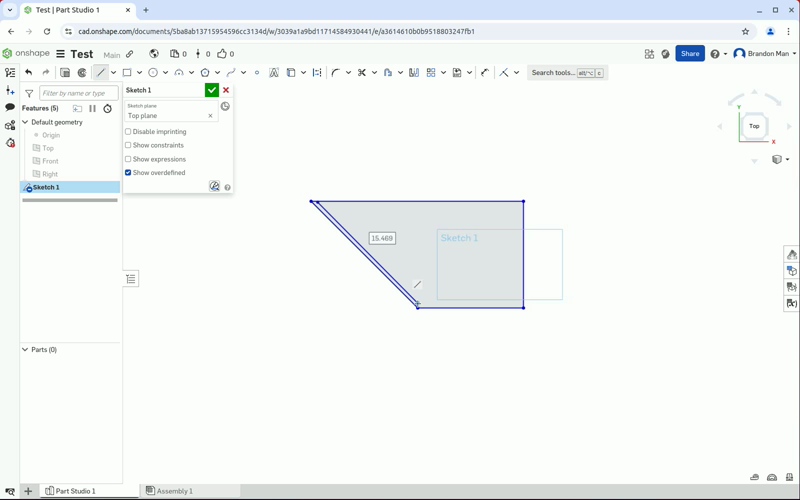
scroll(-6)
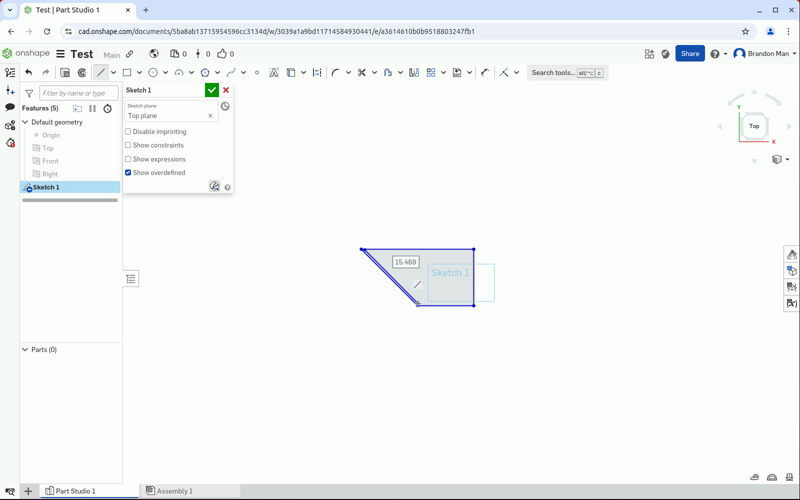
key_up(shift)
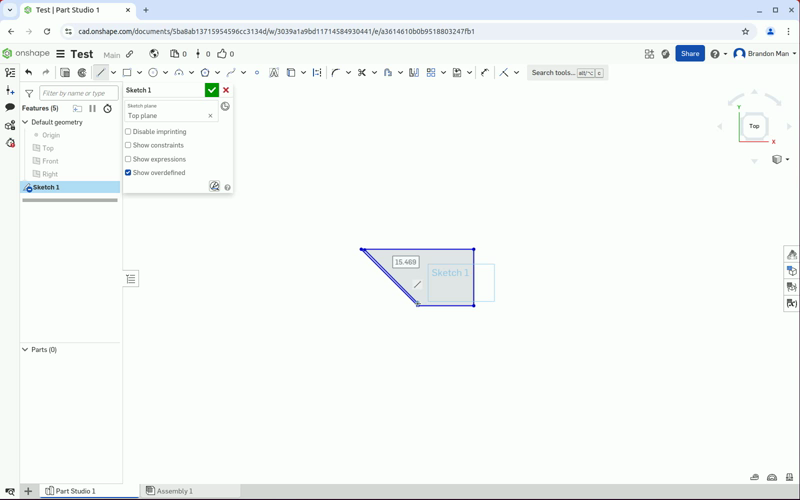
key_down(shift)
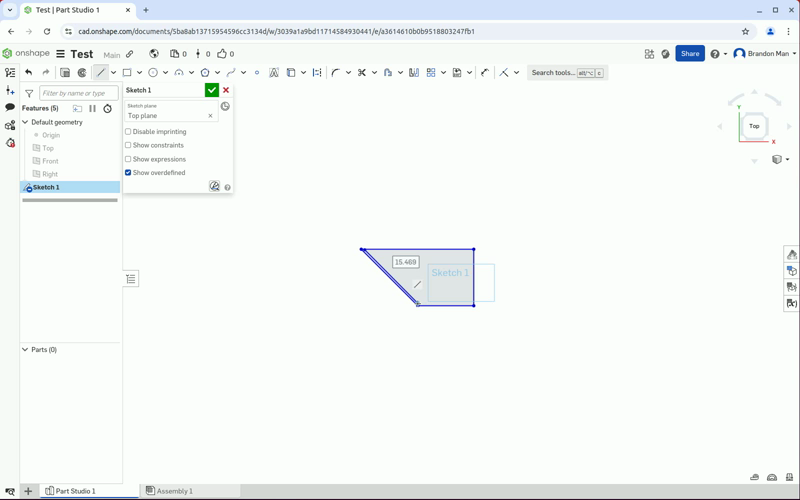
mouse_move(447, 303)
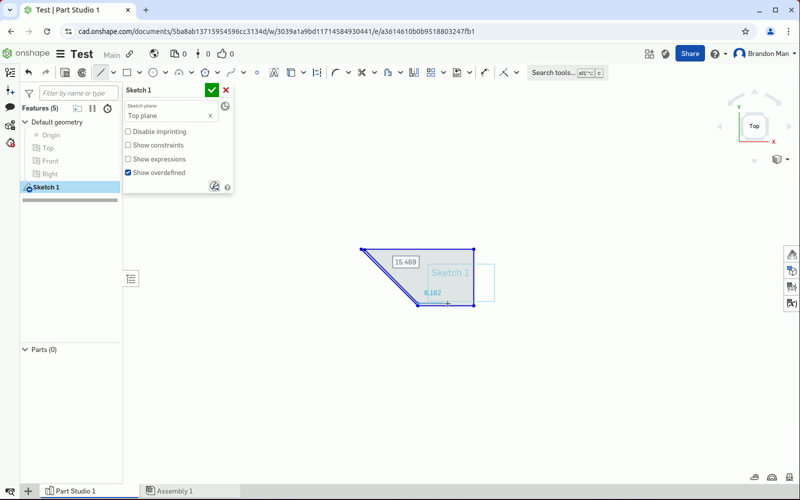
mouse_move(472, 303)
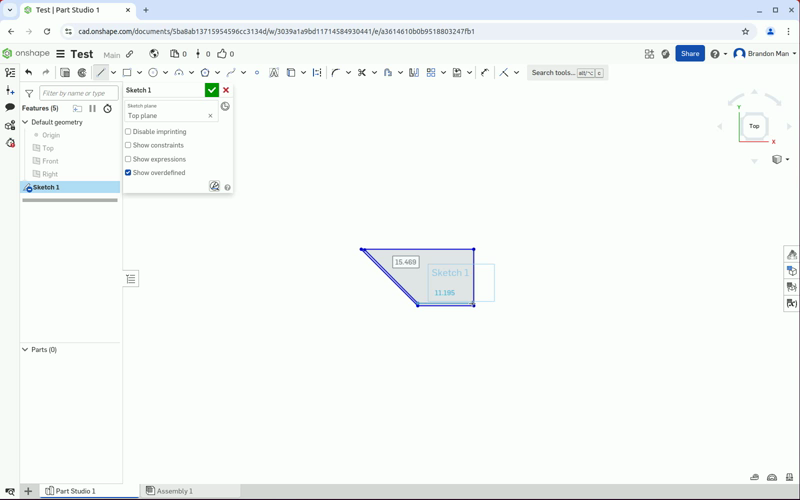
scroll(6)
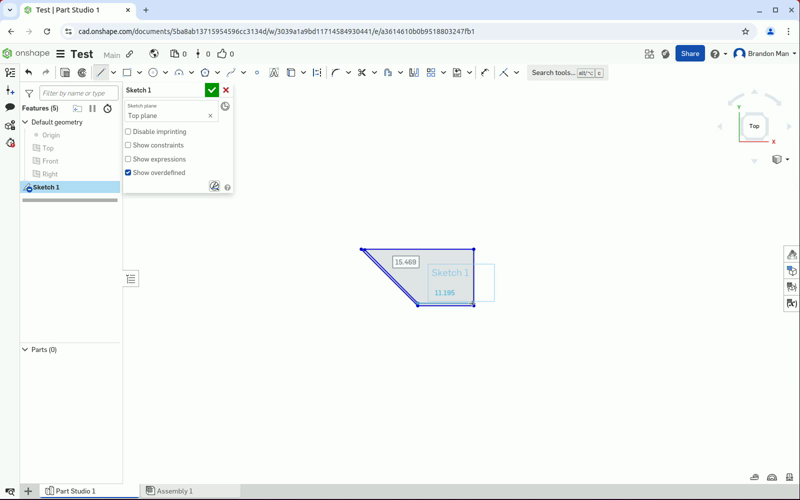
scroll(6)
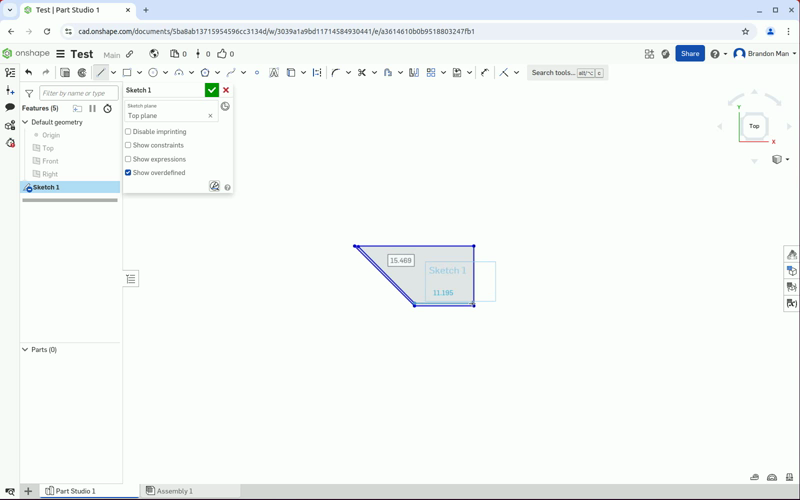
scroll(6)
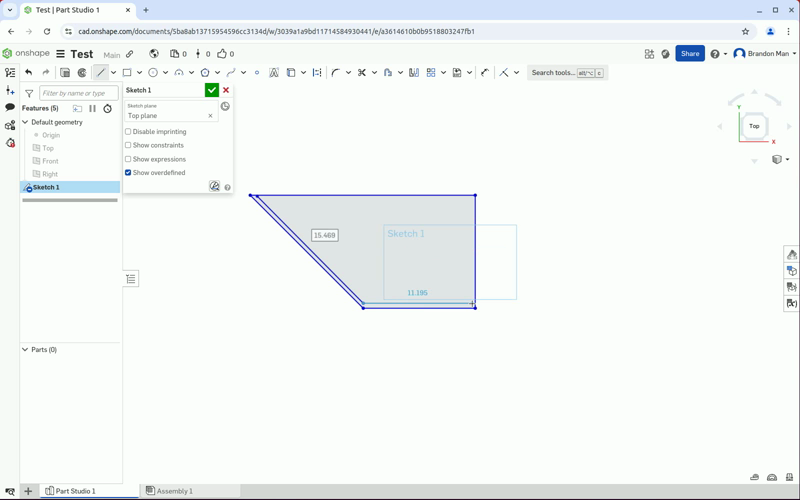
scroll(6)
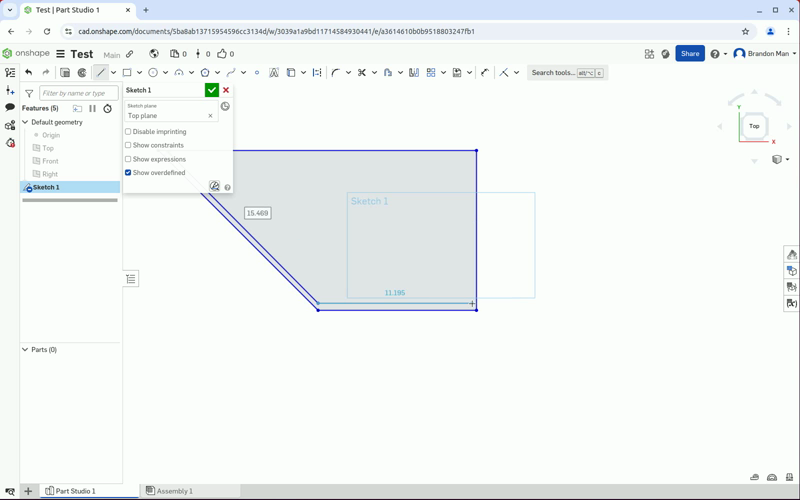
scroll(6)
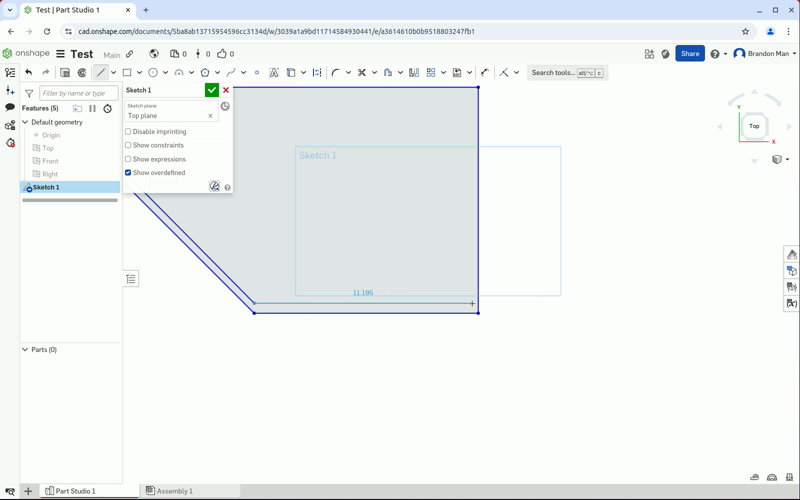
scroll(6)
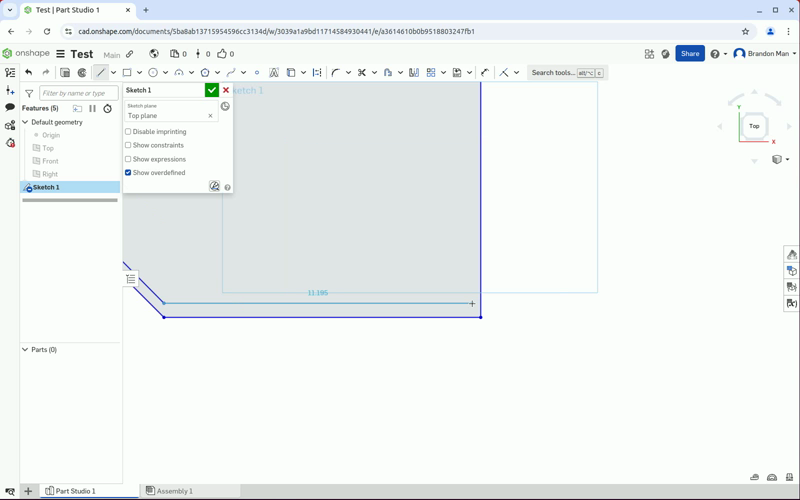
scroll(6)
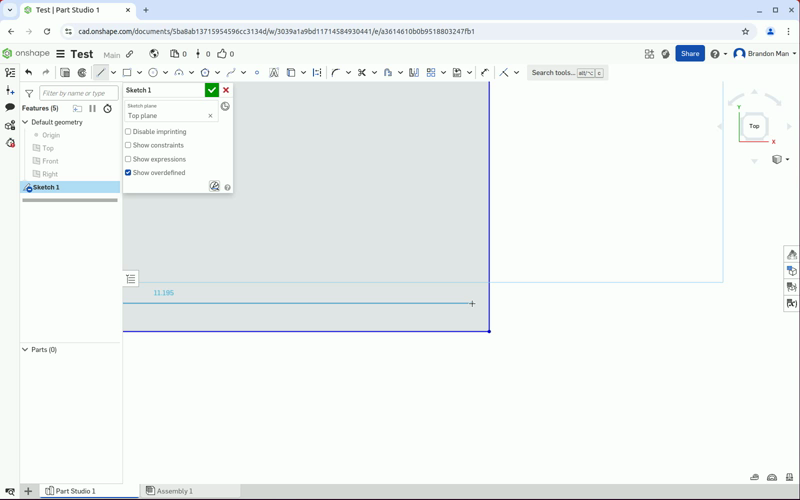
click(472, 303)
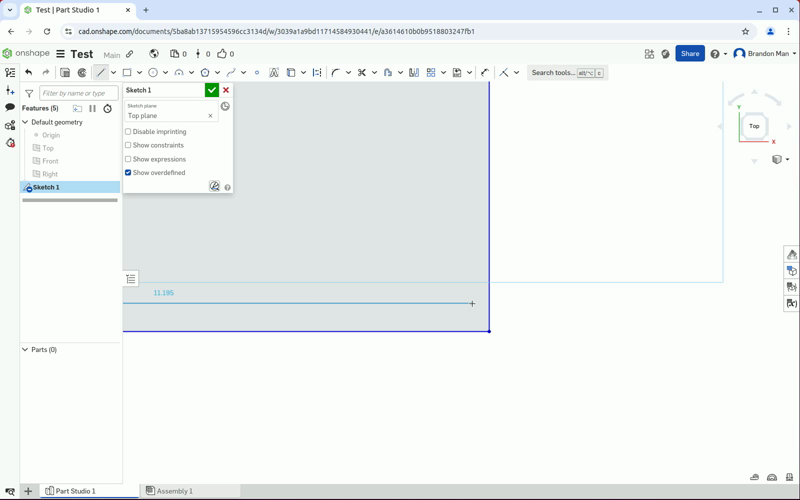
scroll(-6)
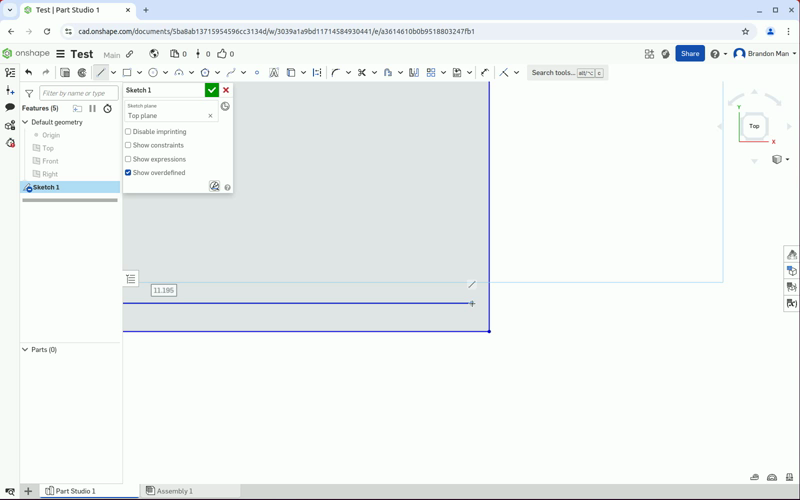
scroll(-6)
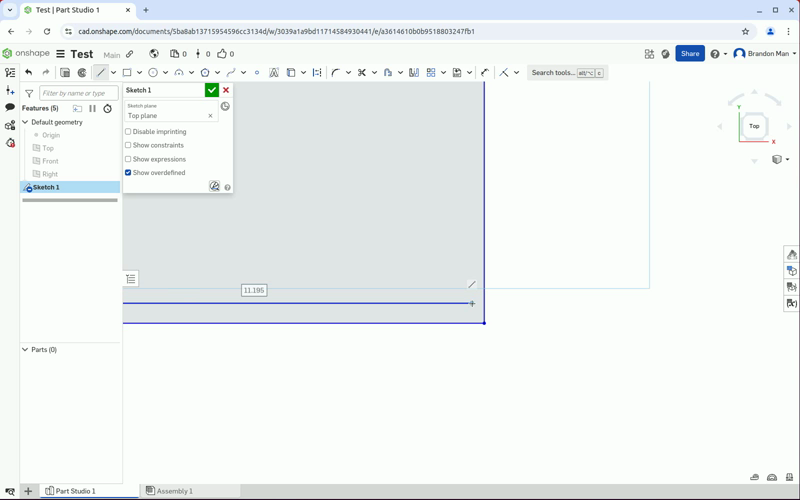
scroll(-6)
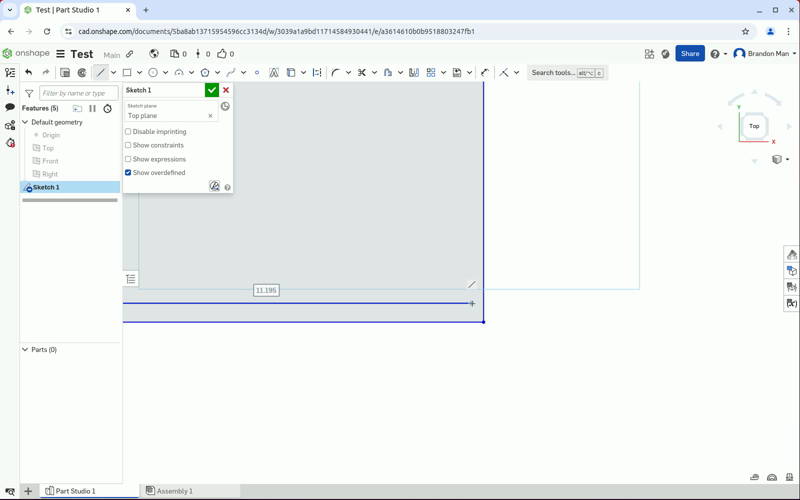
scroll(-6)
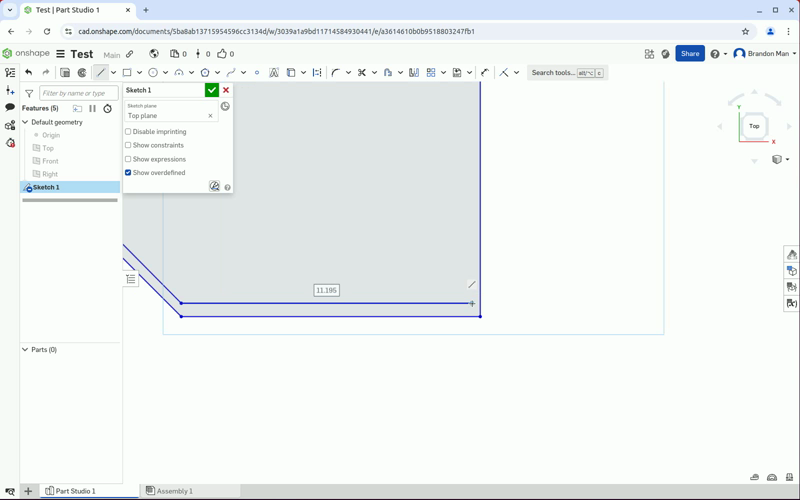
scroll(-6)
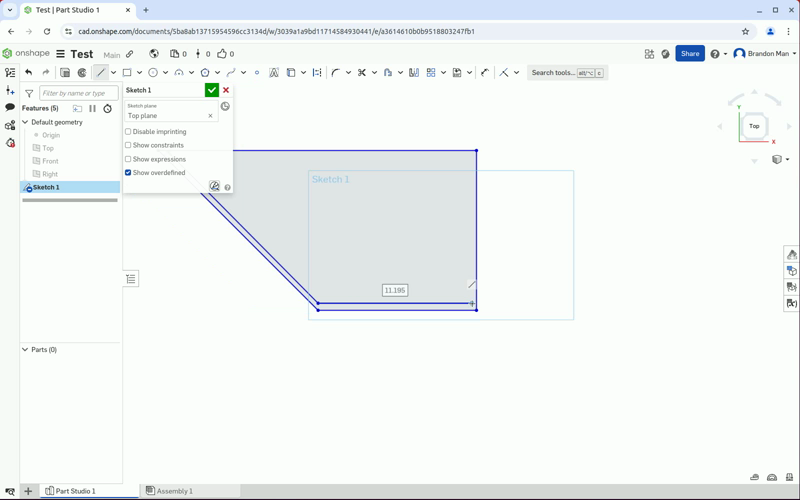
scroll(-6)
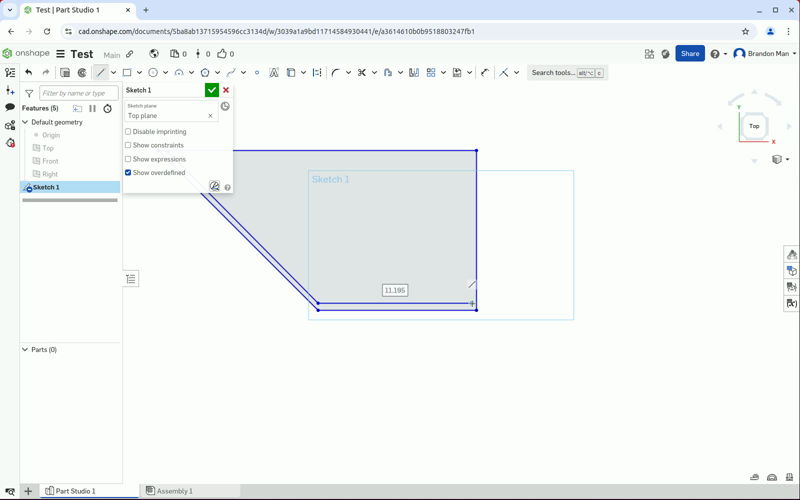
scroll(-6)
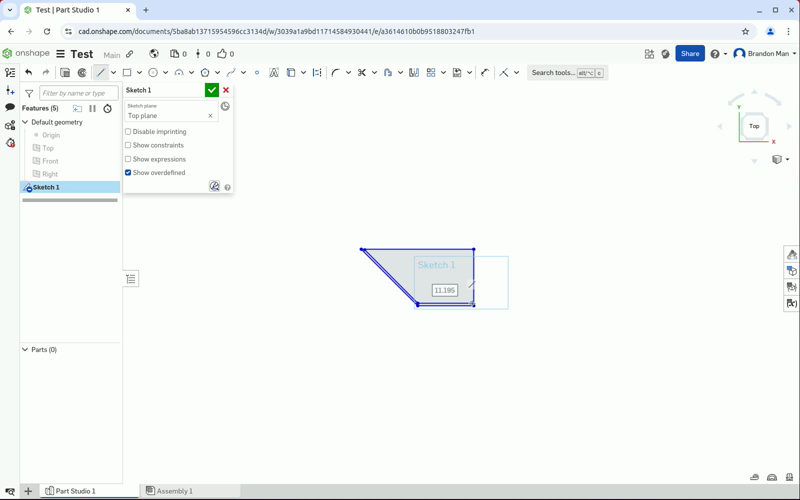
key_up(shift)
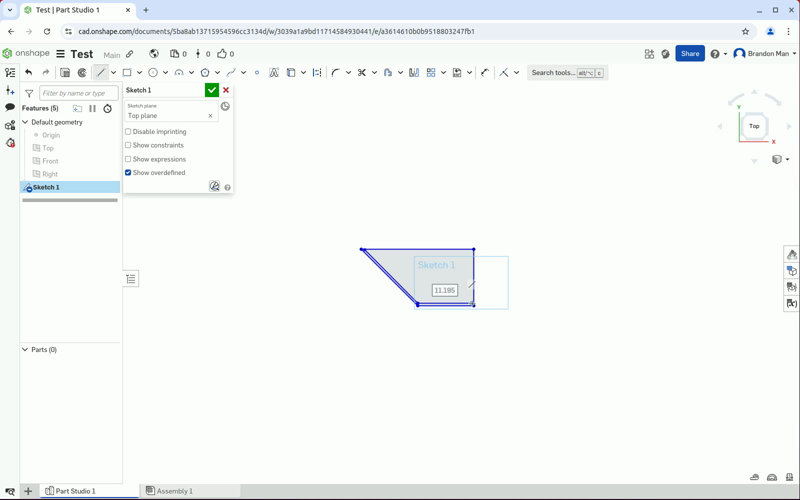
key_down(shift)
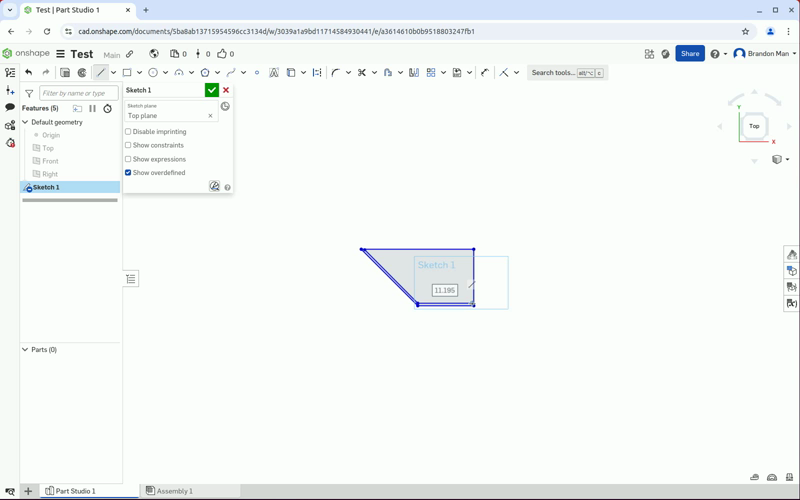
mouse_move(502, 303)
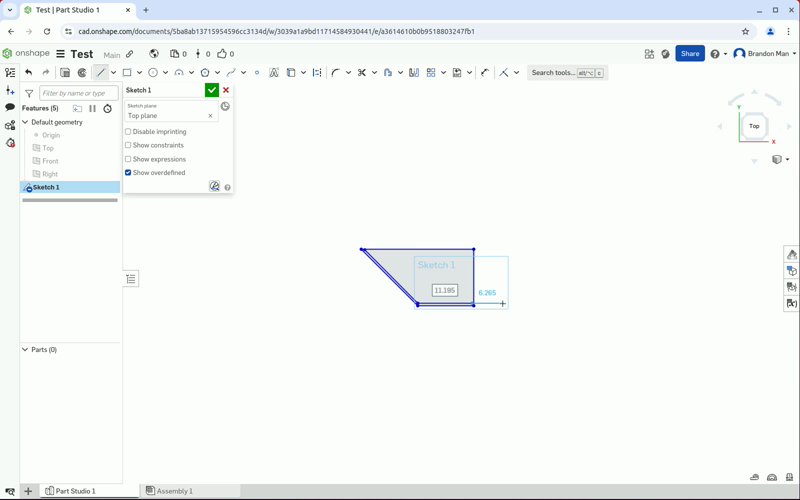
mouse_move(472, 249)
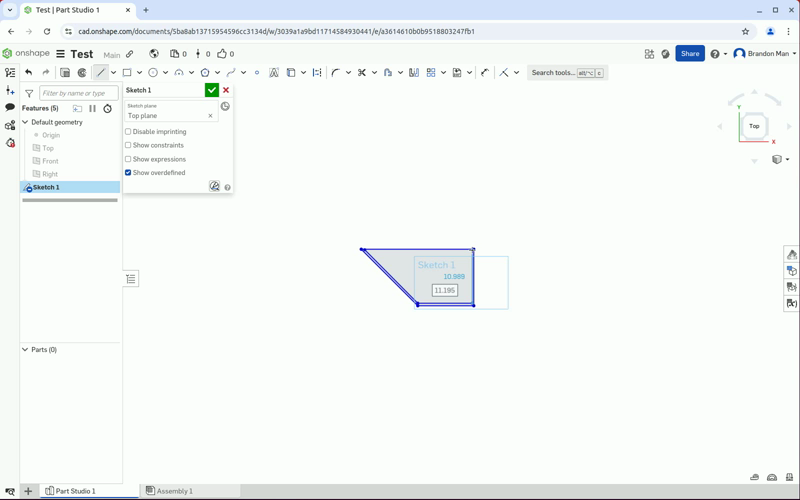
scroll(6)
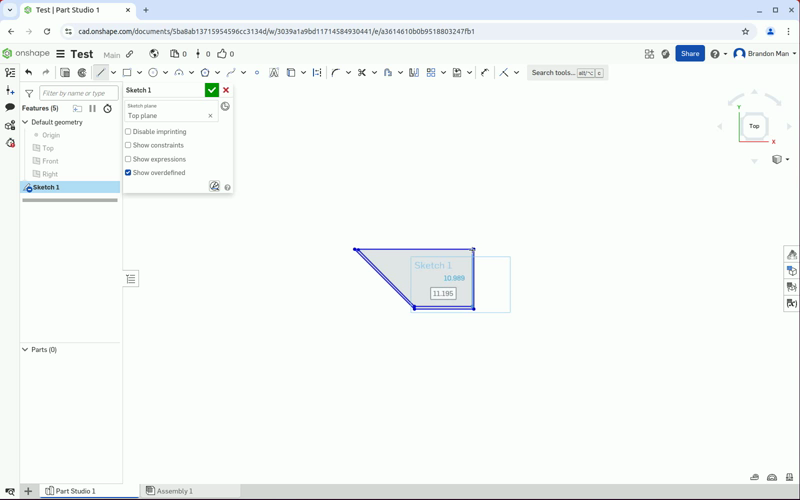
scroll(6)
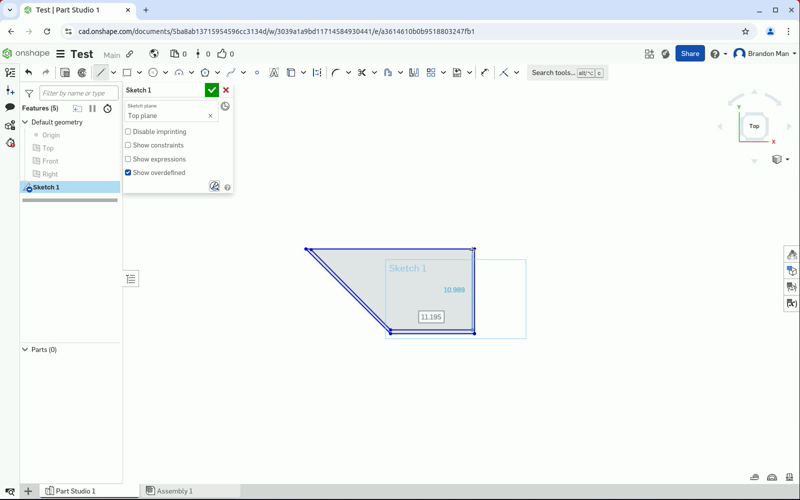
scroll(6)
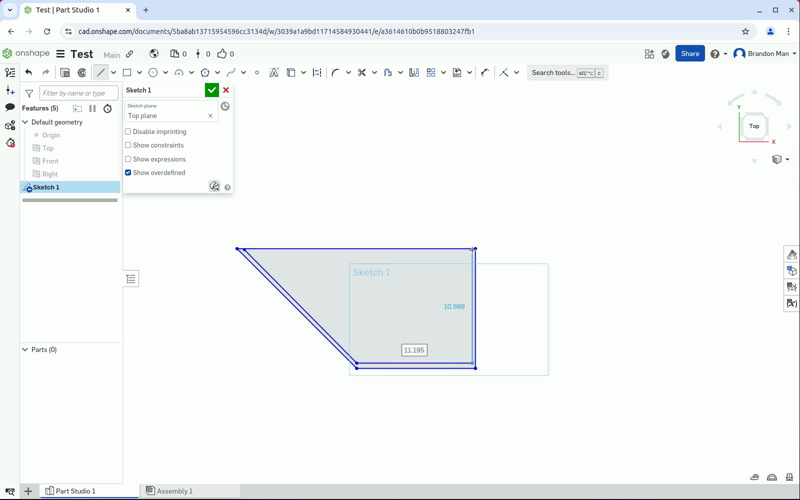
scroll(6)
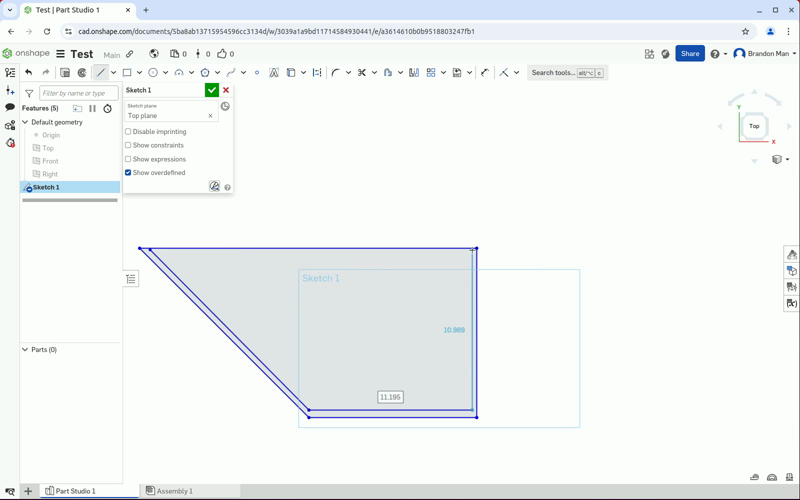
scroll(6)
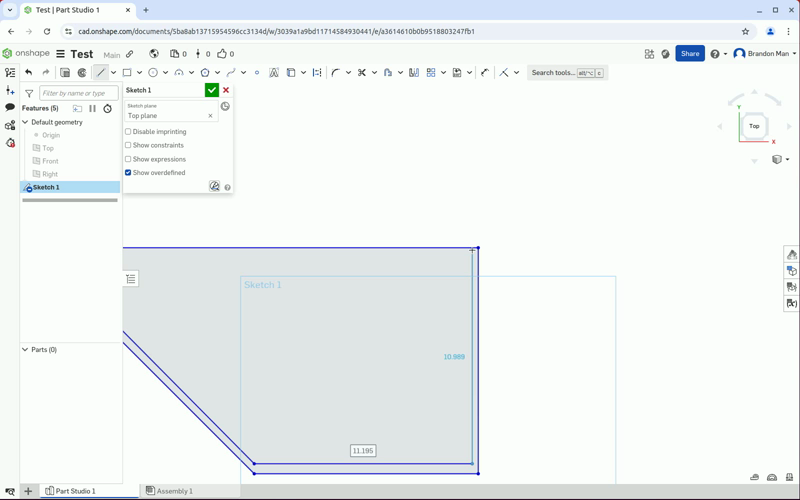
scroll(6)
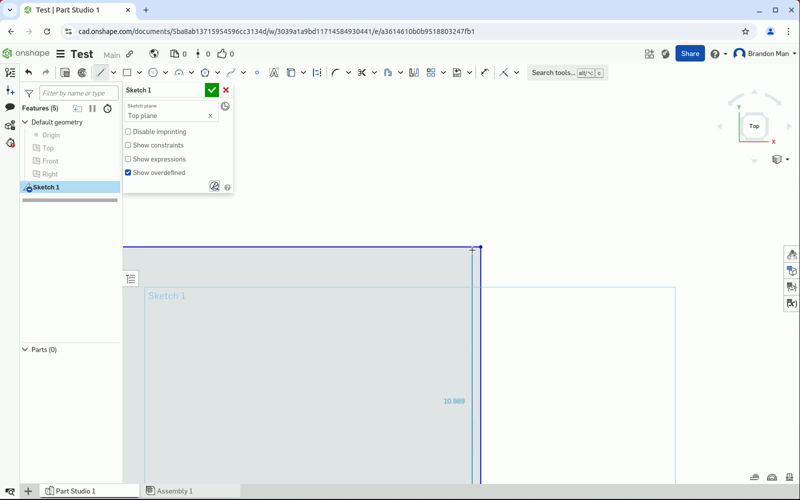
scroll(6)
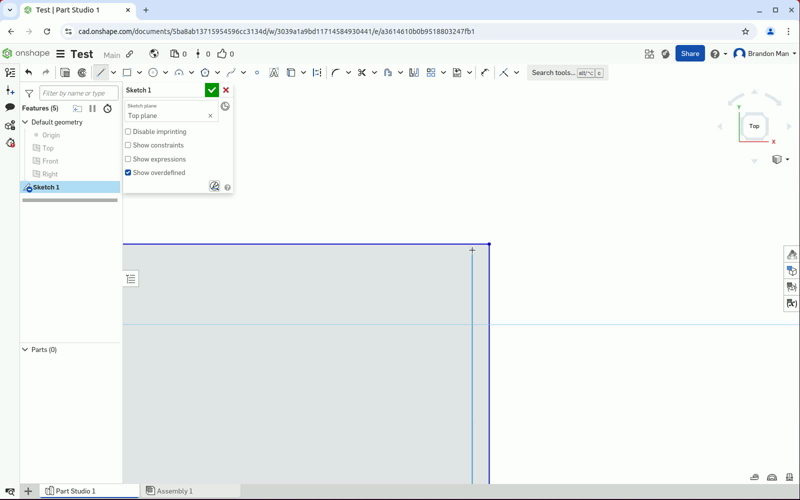
click(472, 249)
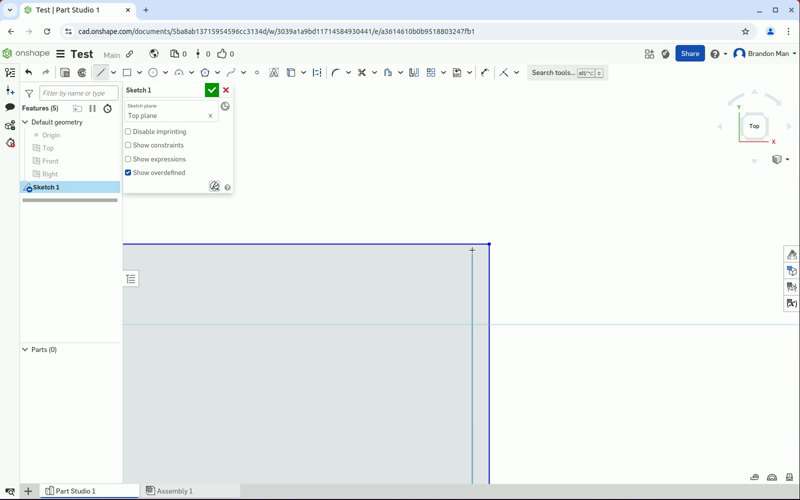
scroll(-6)
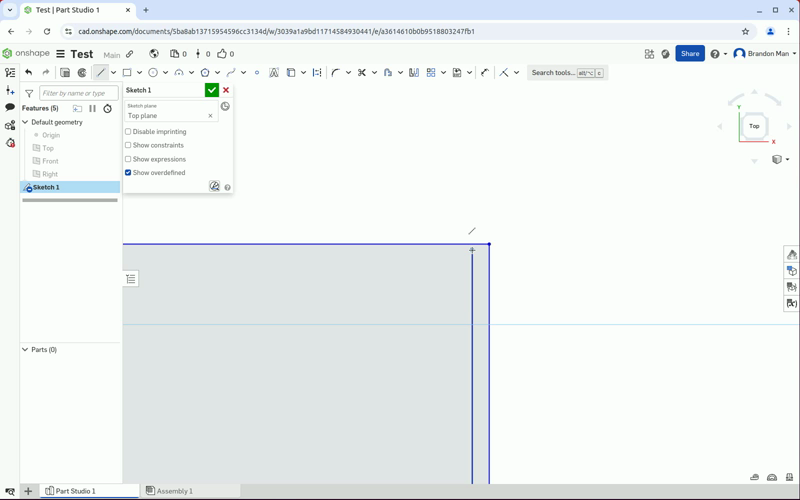
scroll(-6)
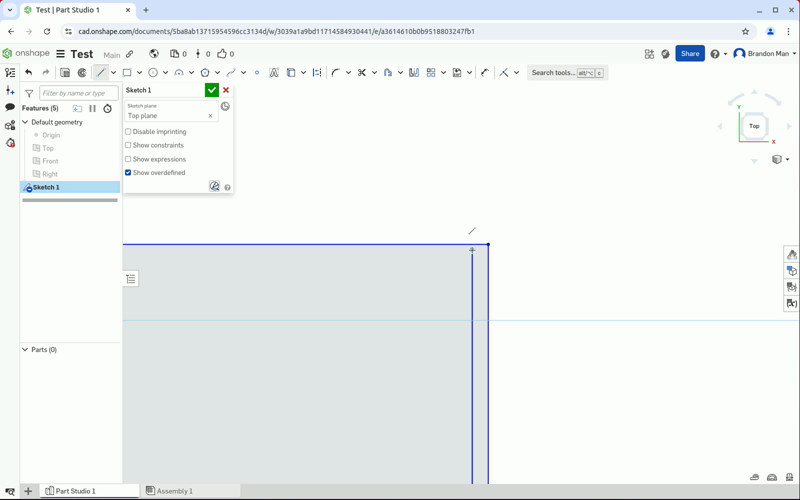
scroll(-6)
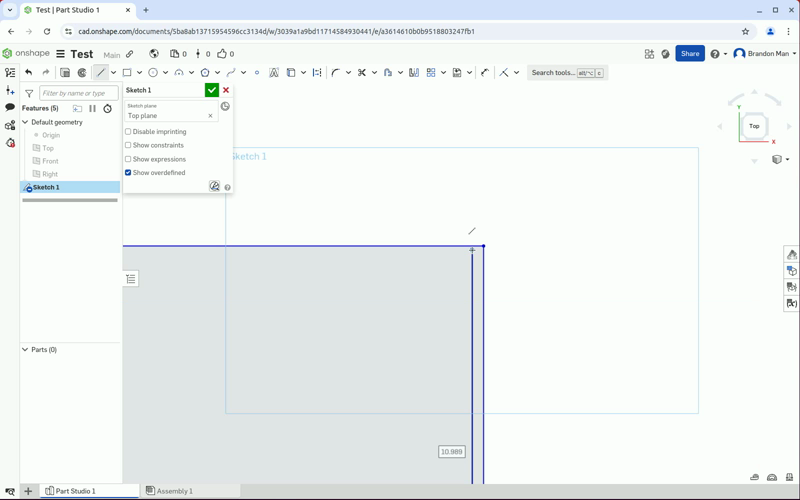
scroll(-6)
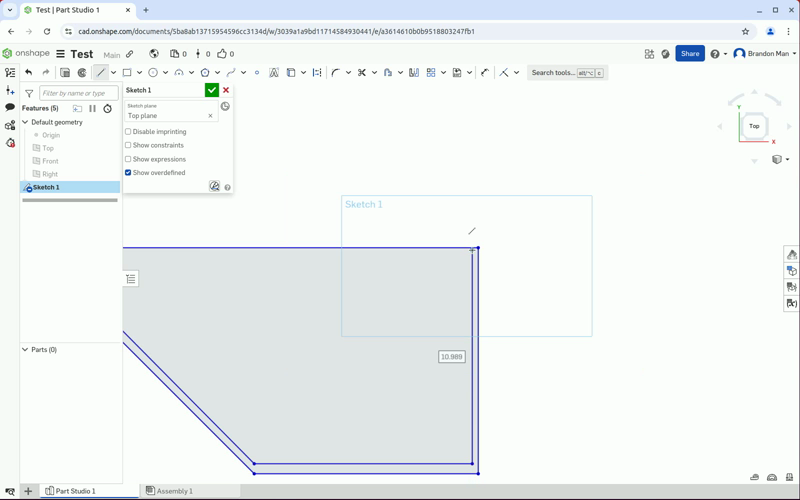
scroll(-6)
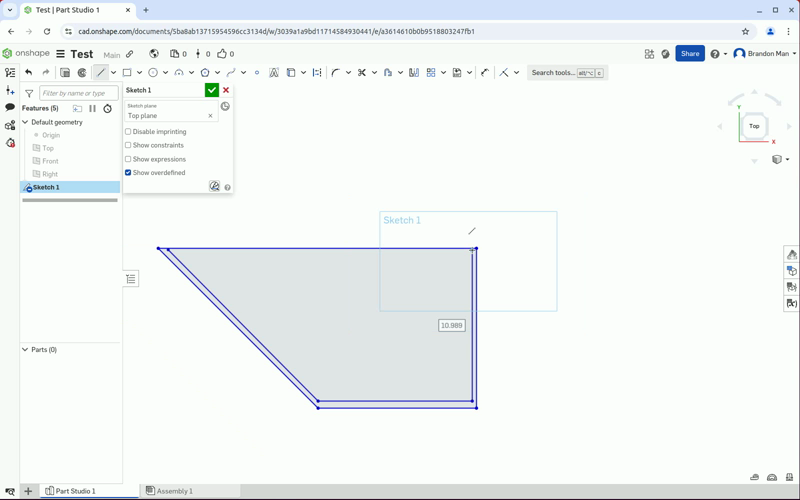
scroll(-6)
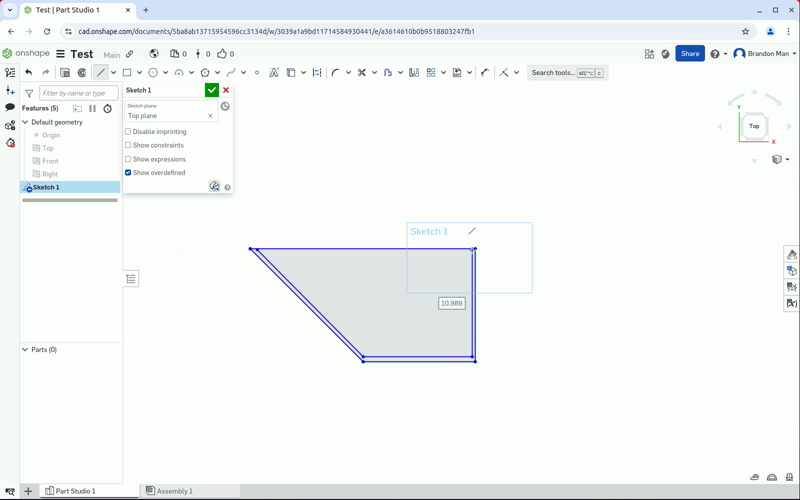
scroll(-6)
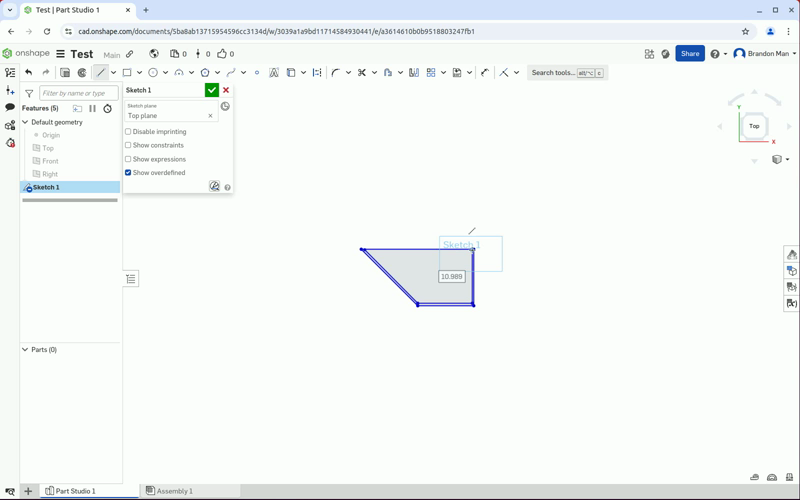
key_up(shift)
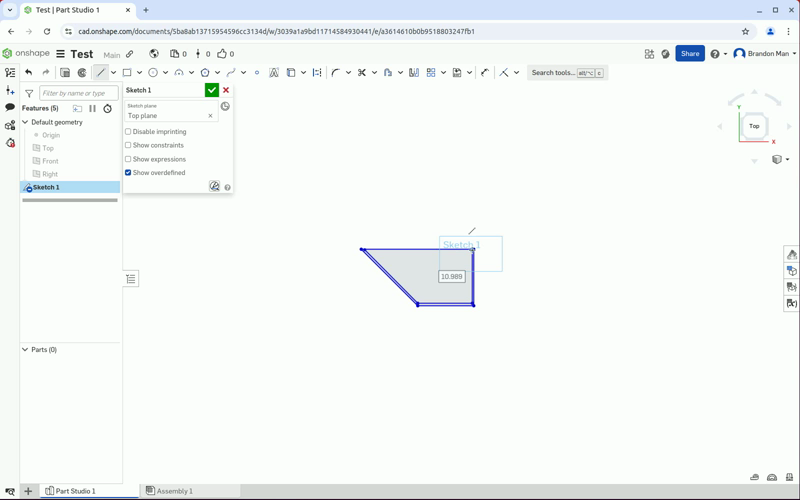
key_down(shift)
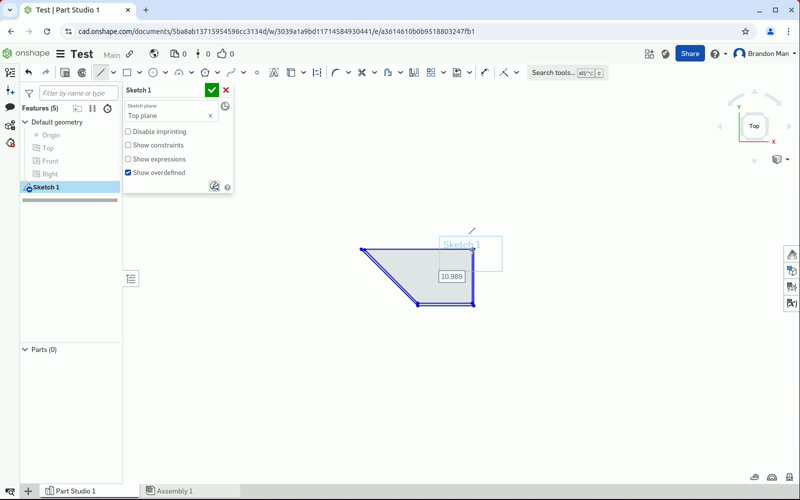
mouse_move(364, 249)
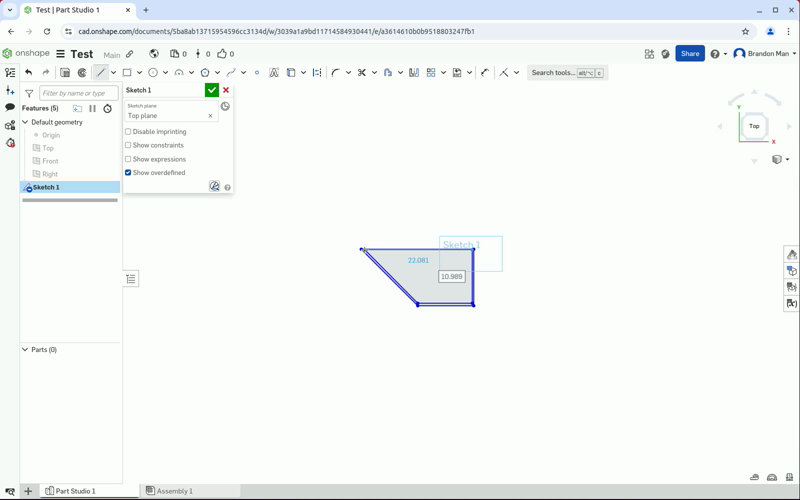
scroll(6)
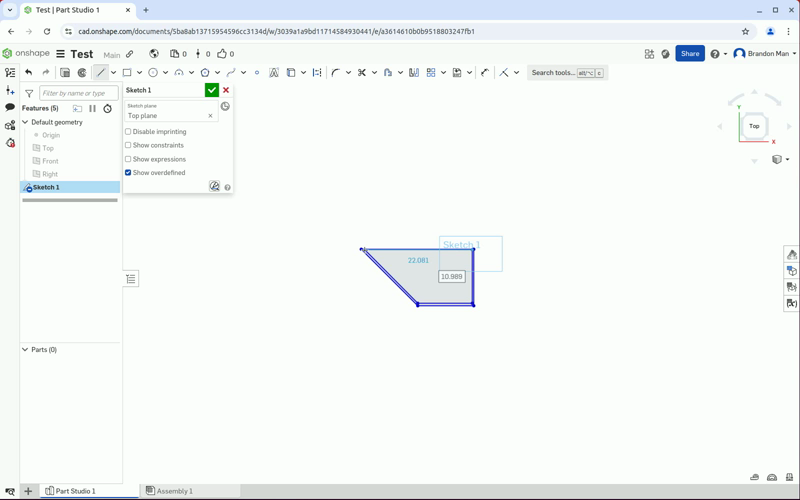
scroll(6)
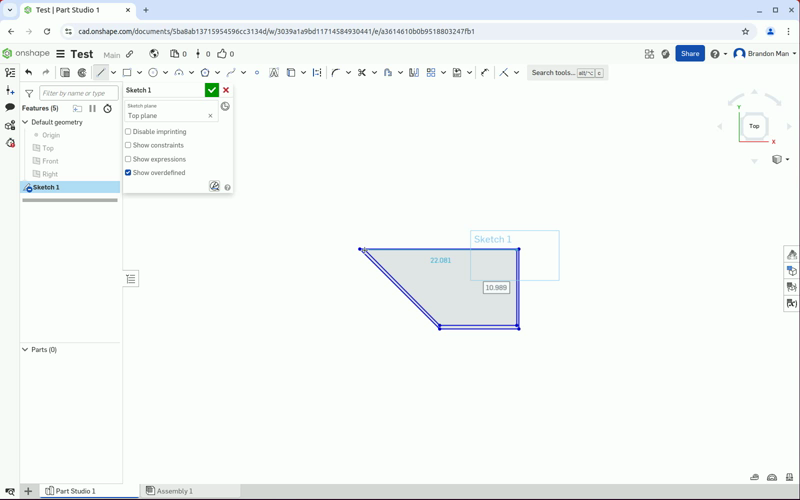
scroll(6)
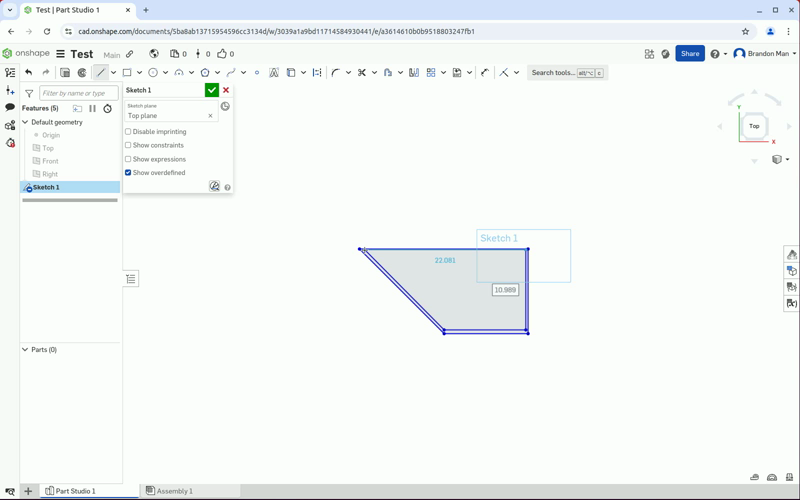
scroll(6)
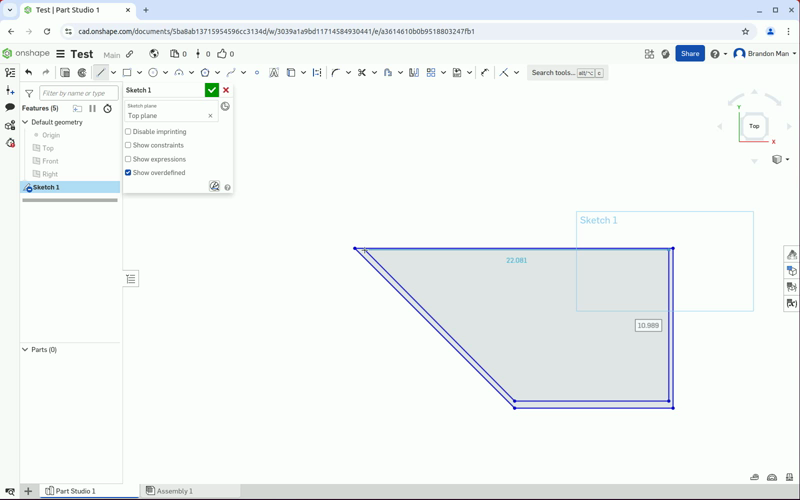
scroll(6)
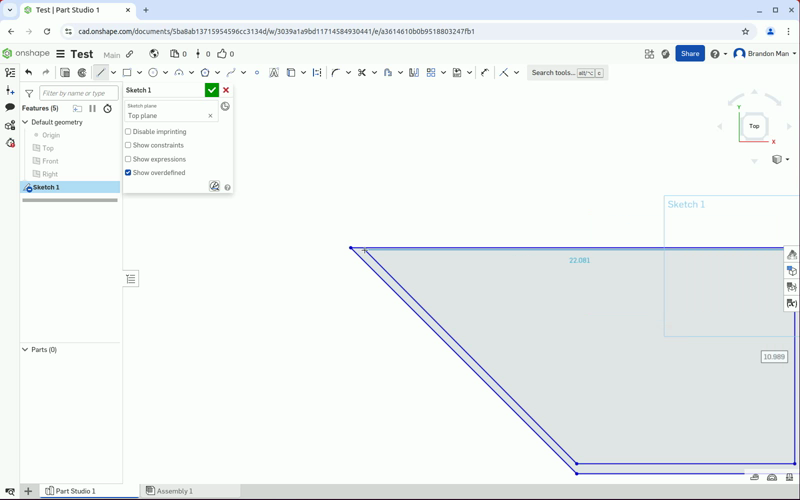
scroll(6)
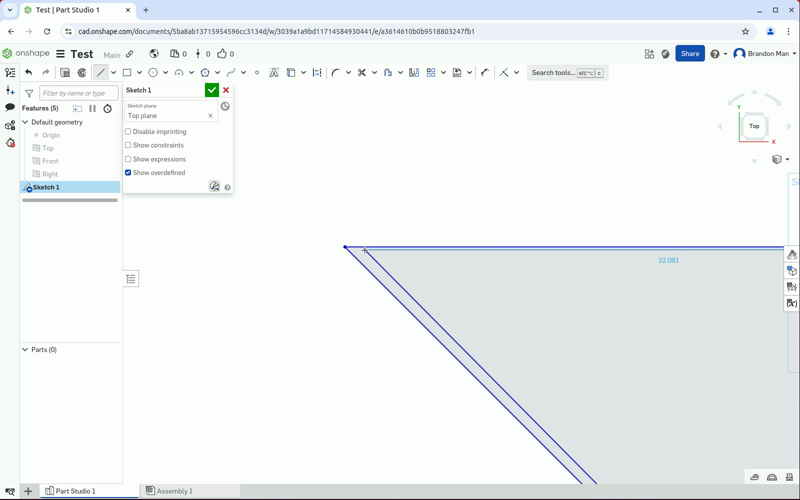
scroll(6)
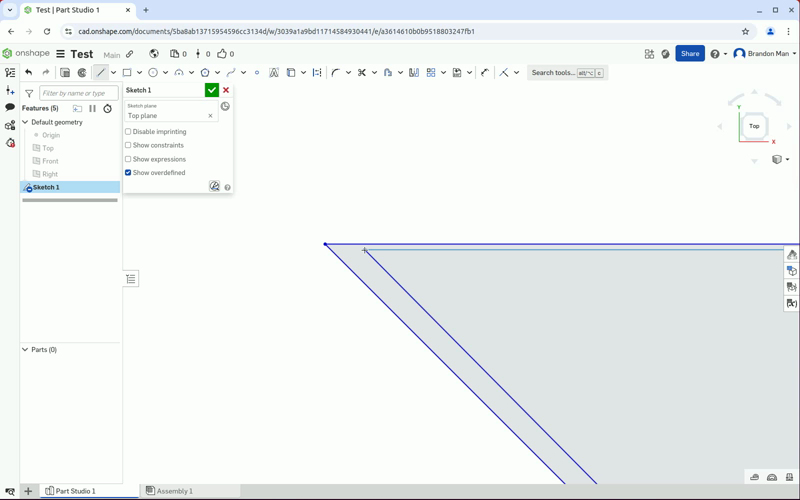
key_up(shift)
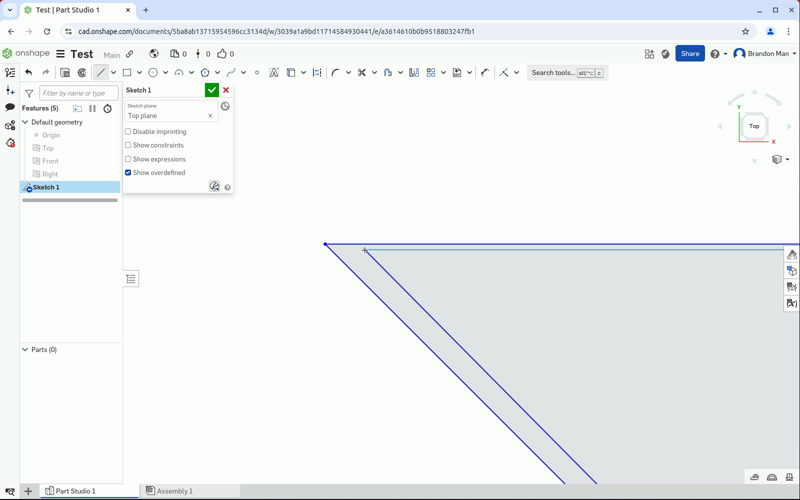
click(364, 249)
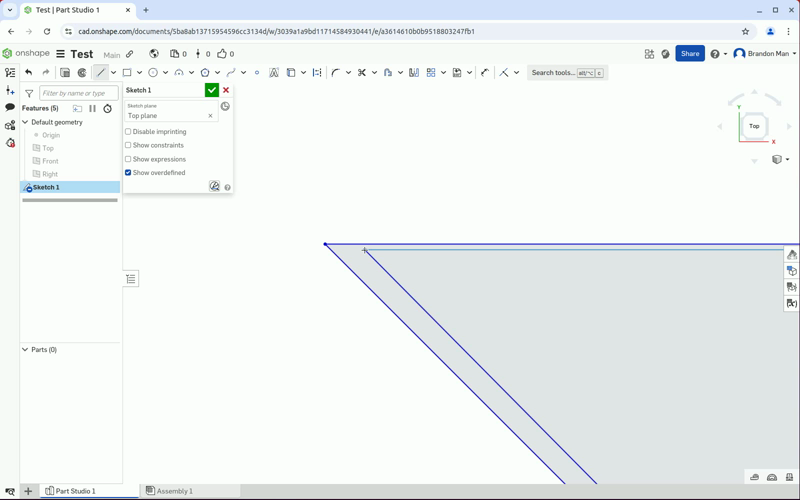
scroll(-6)
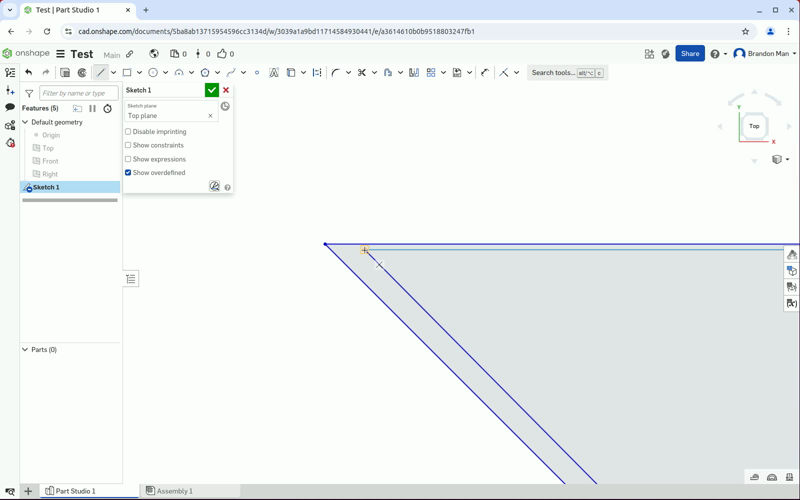
scroll(-6)
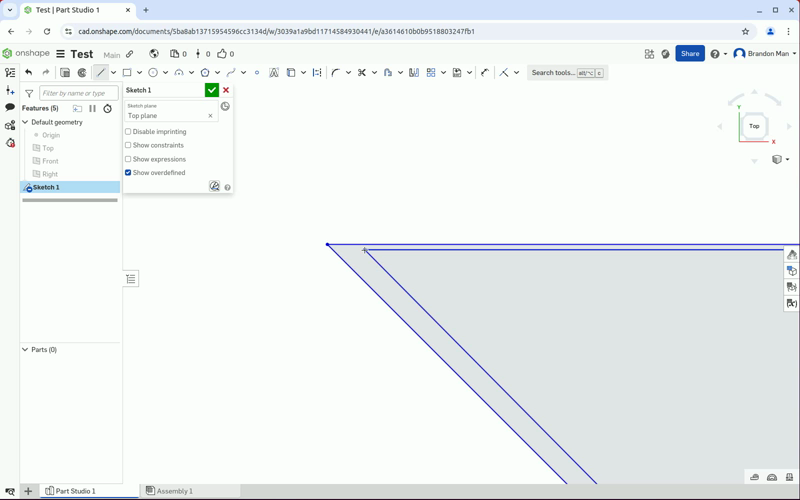
scroll(-6)
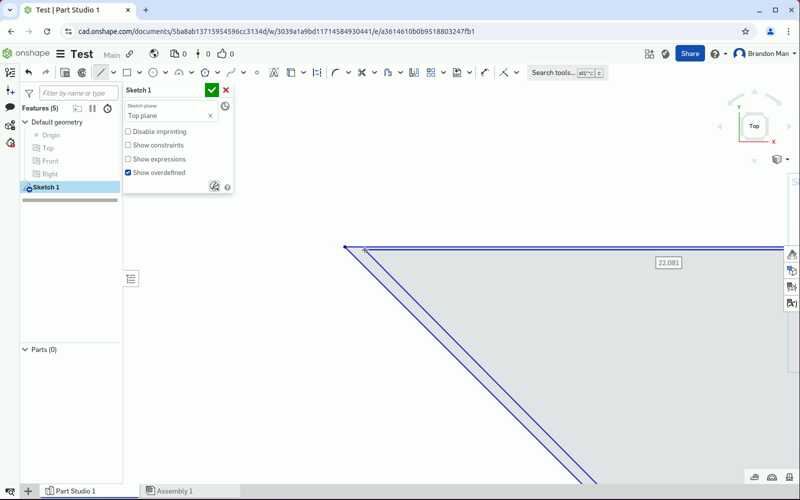
scroll(-6)
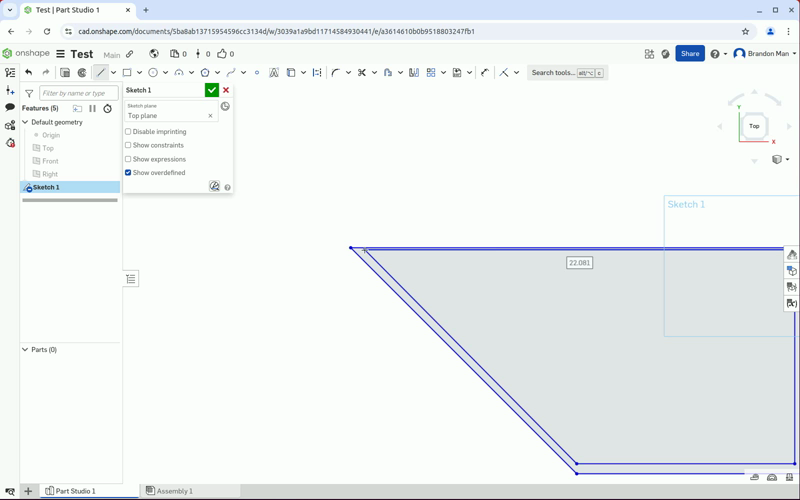
scroll(-6)
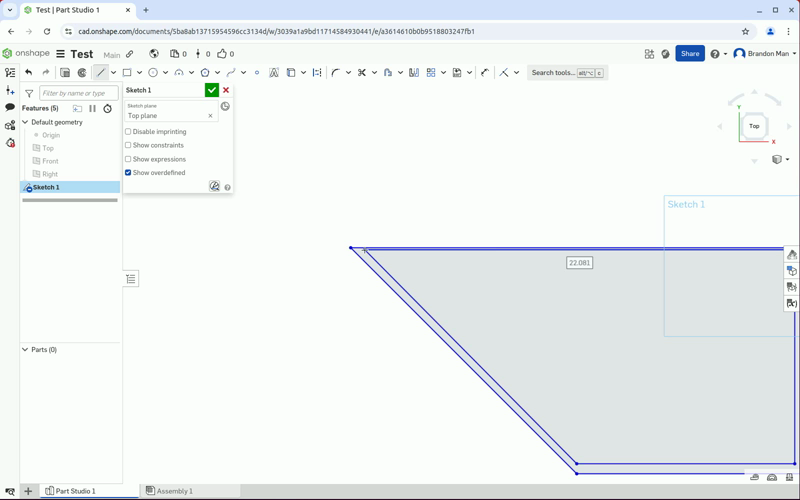
scroll(-6)
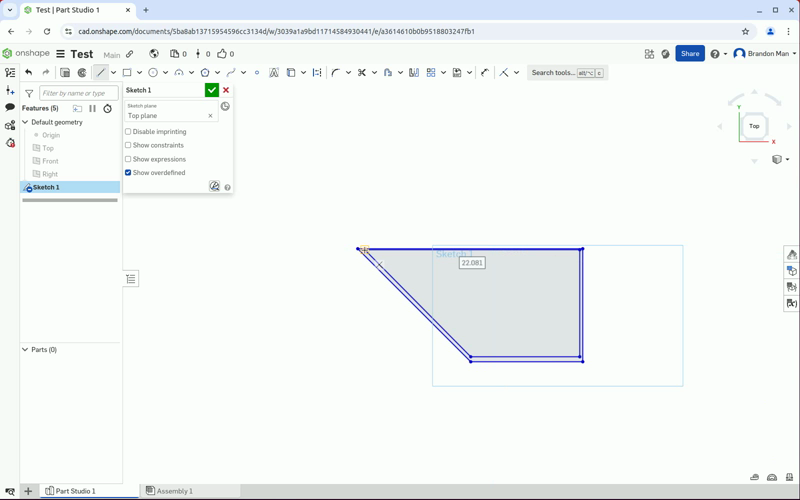
scroll(-6)
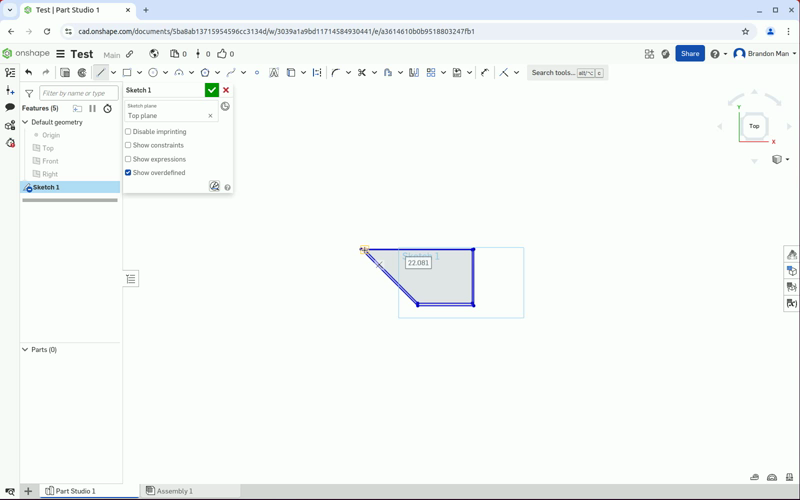
key(esc)
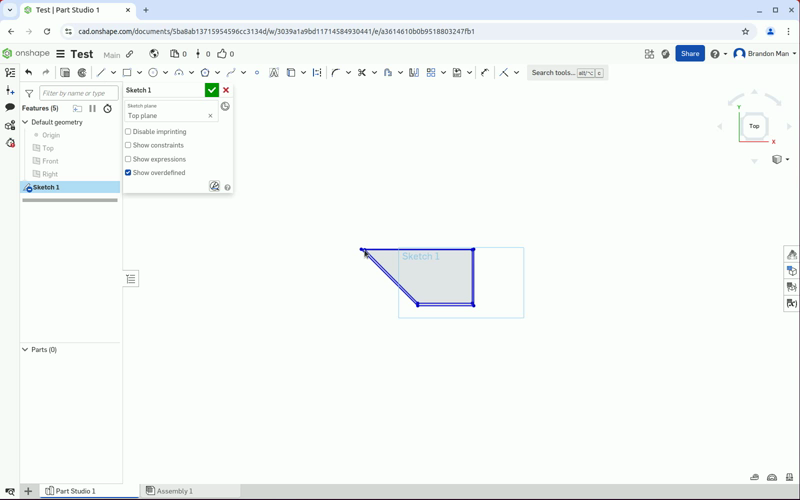
mouse_move(438, 303)
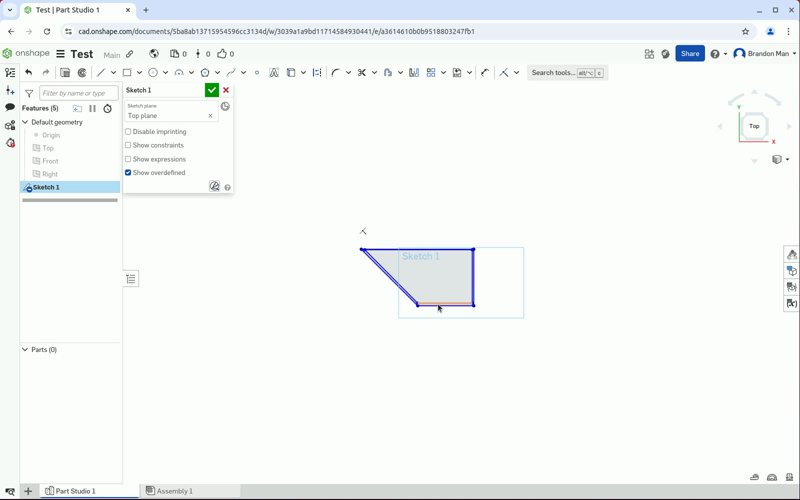
scroll(6)
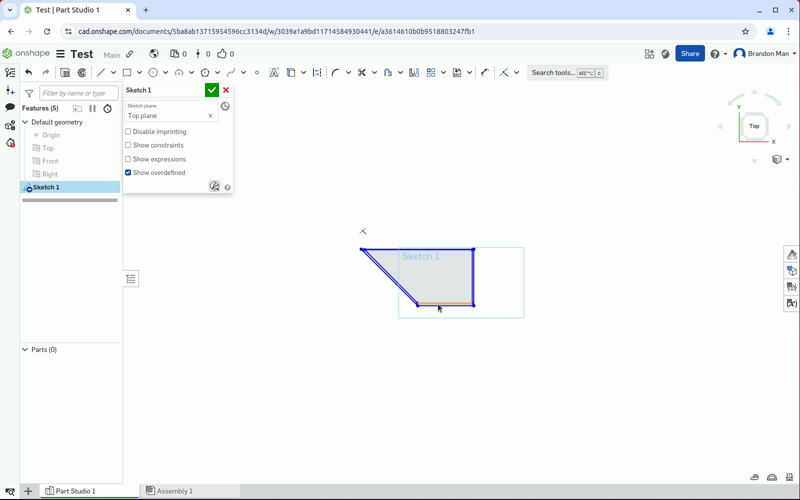
scroll(6)
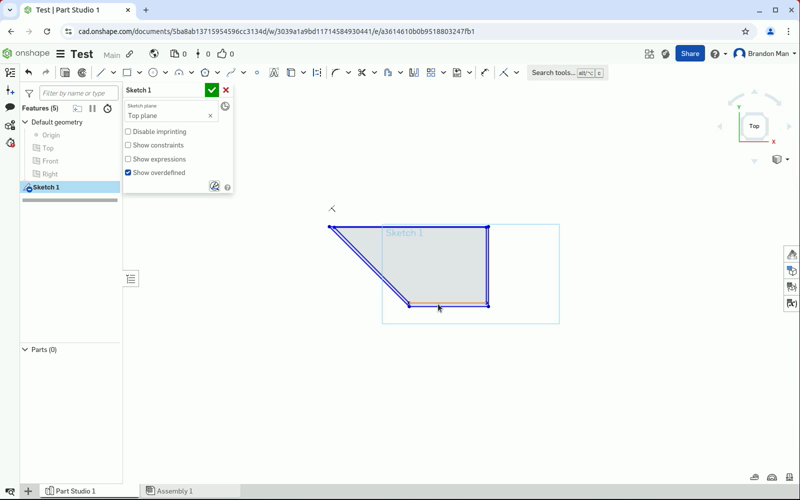
scroll(6)
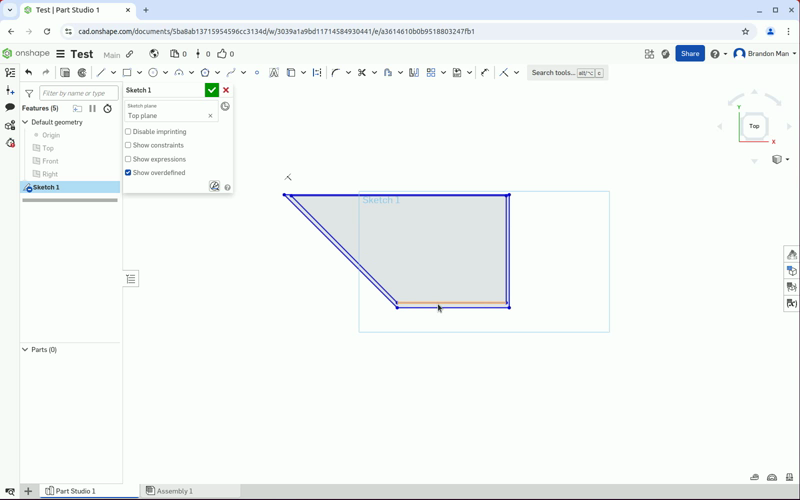
scroll(6)
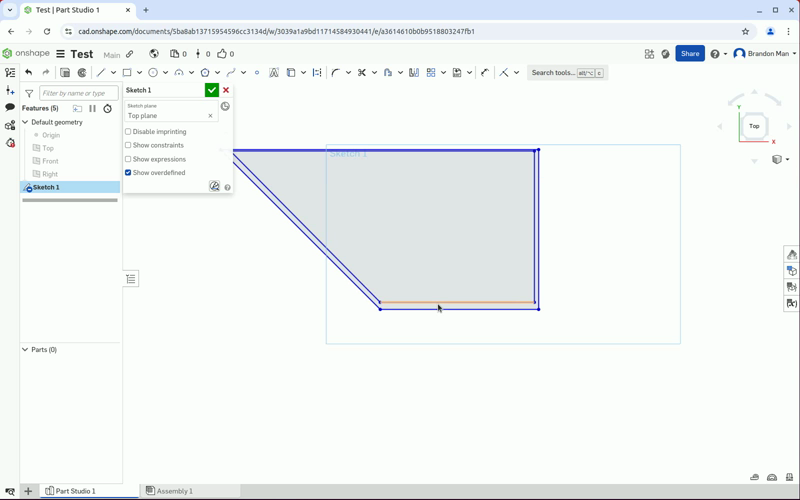
scroll(6)
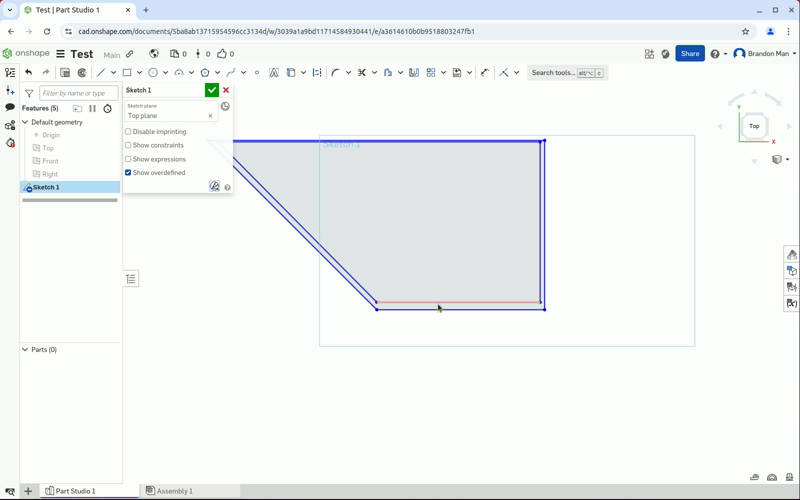
scroll(6)
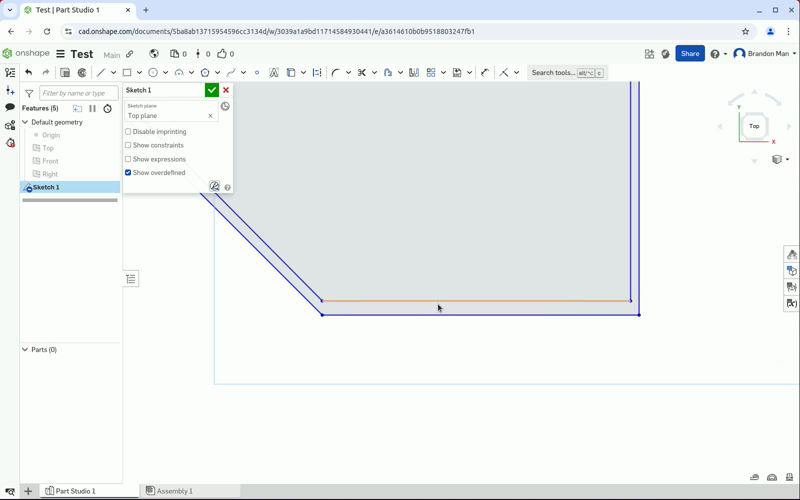
scroll(6)
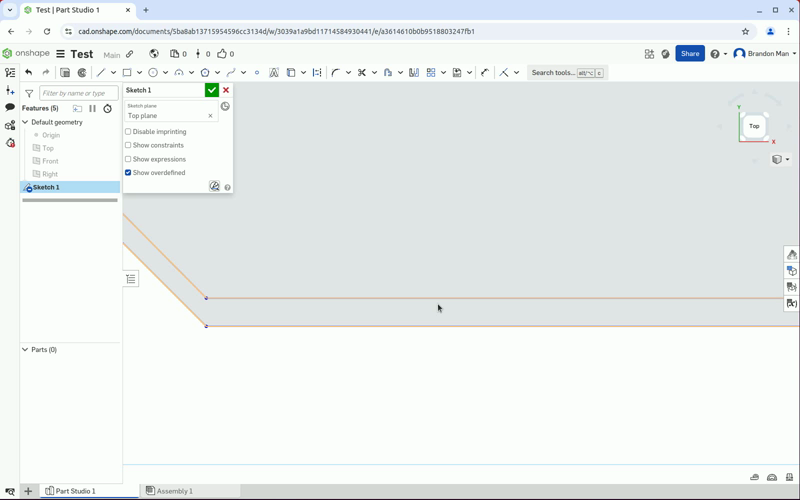
click(438, 303)
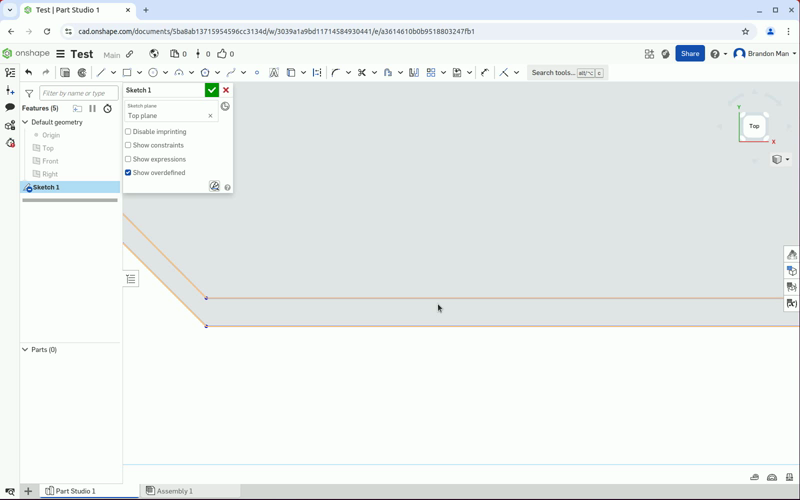
scroll(-6)
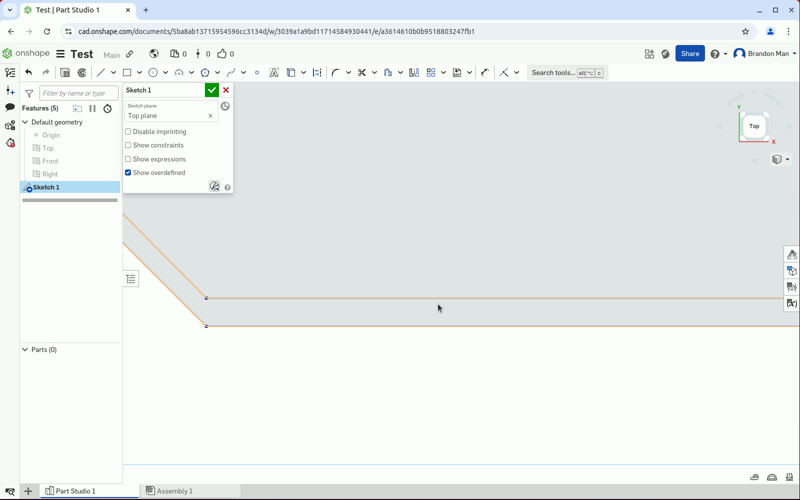
scroll(-6)
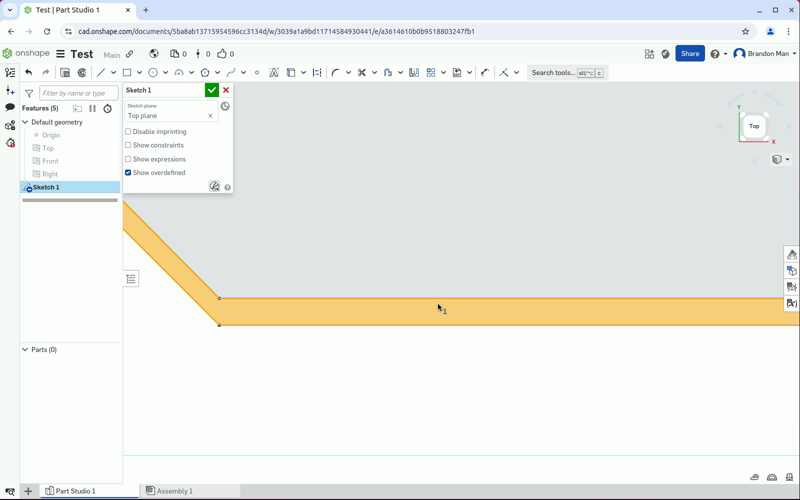
scroll(-6)
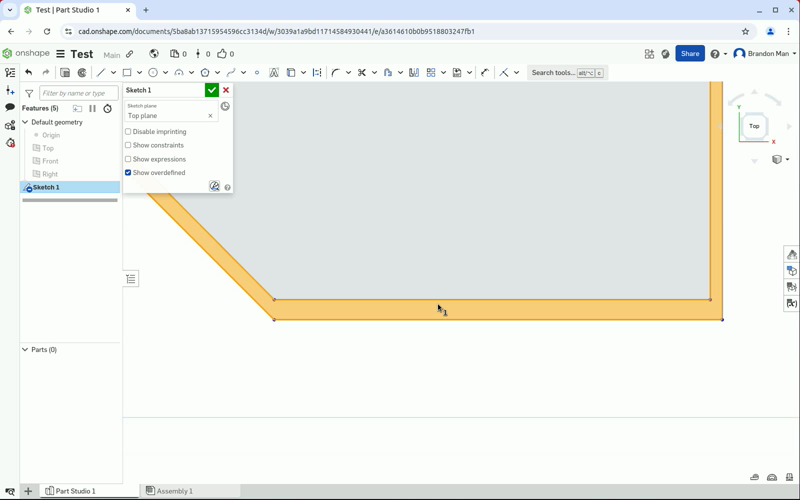
scroll(-6)
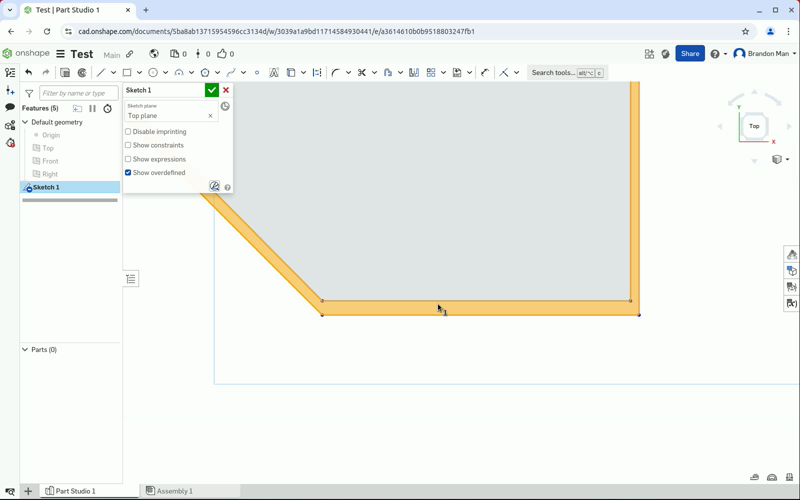
scroll(-6)
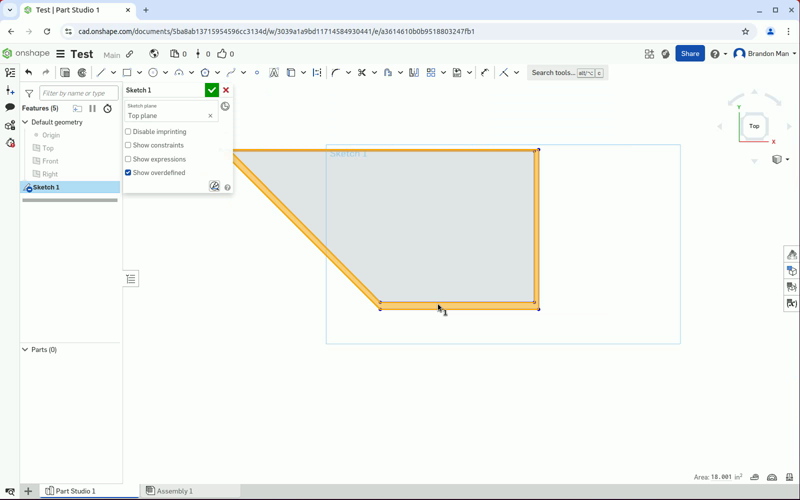
scroll(-6)
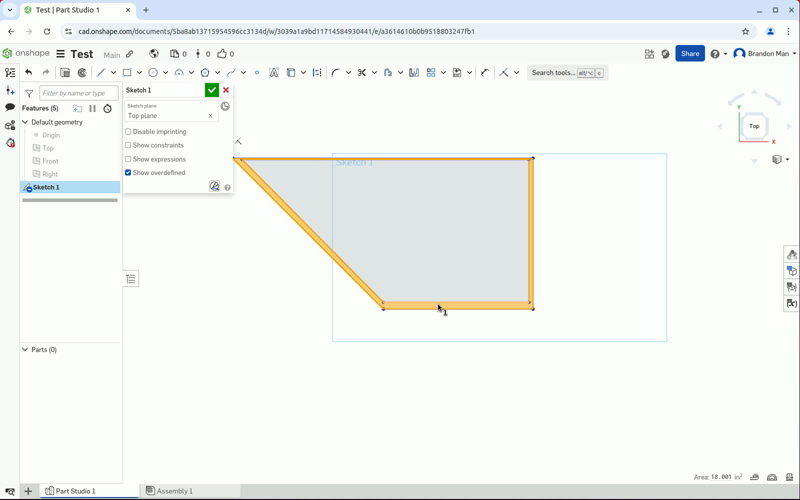
scroll(-6)
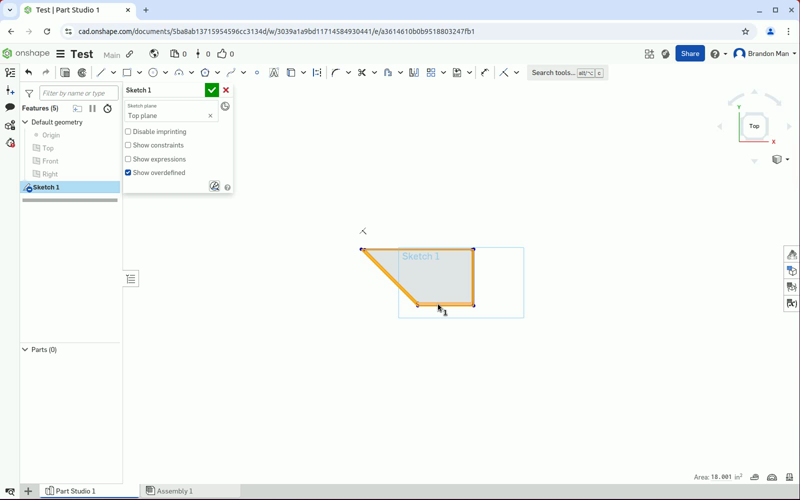
mouse_move(73, 352)
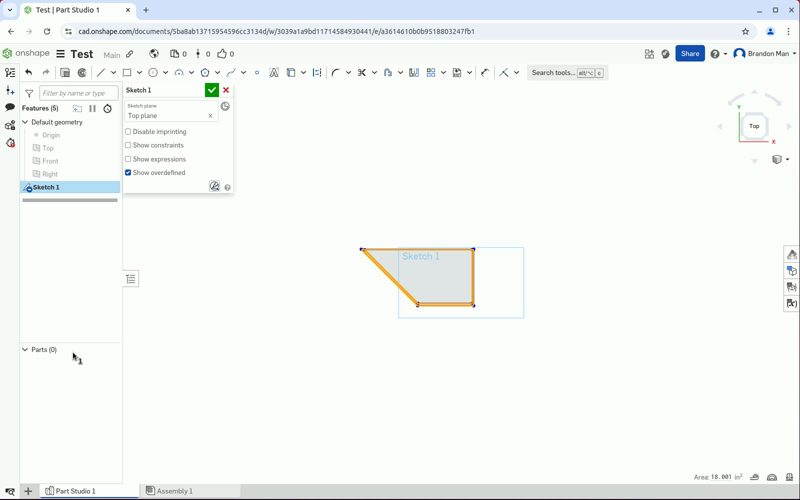
key(shift+y)
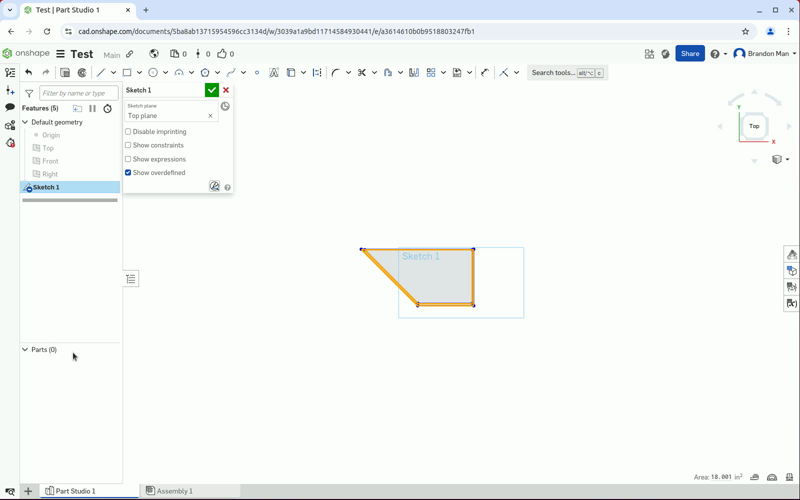
key(shift+e)
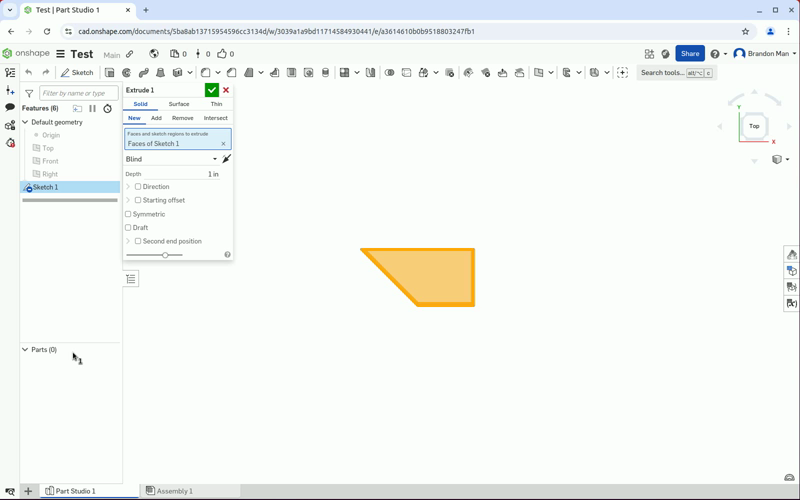
mouse_move(143, 106)
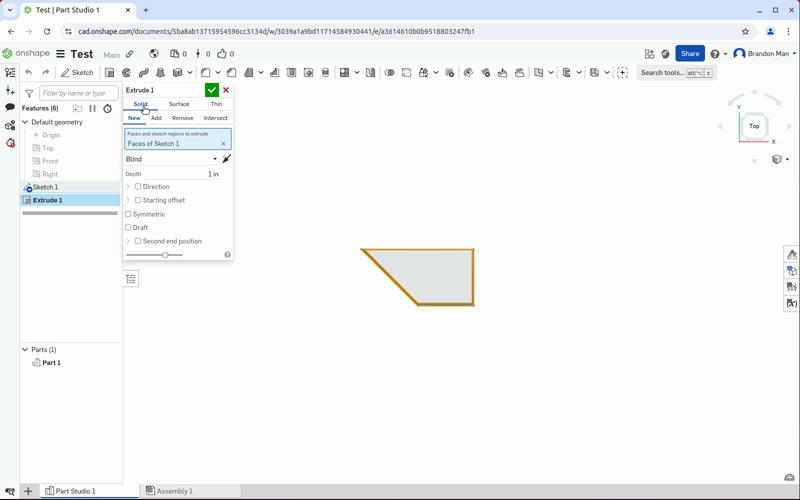
click(143, 106)
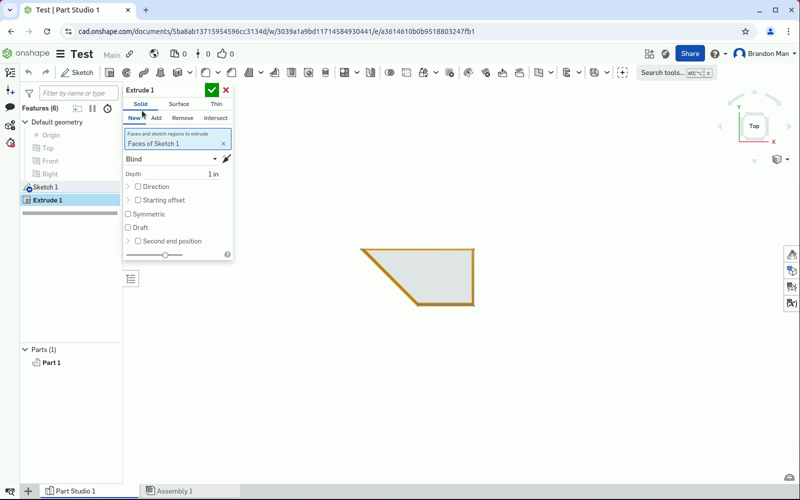
mouse_move(137, 120)
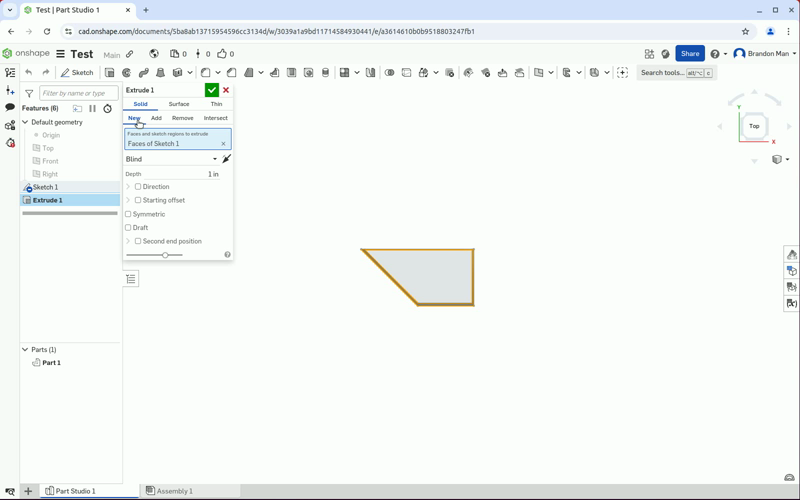
click(137, 120)
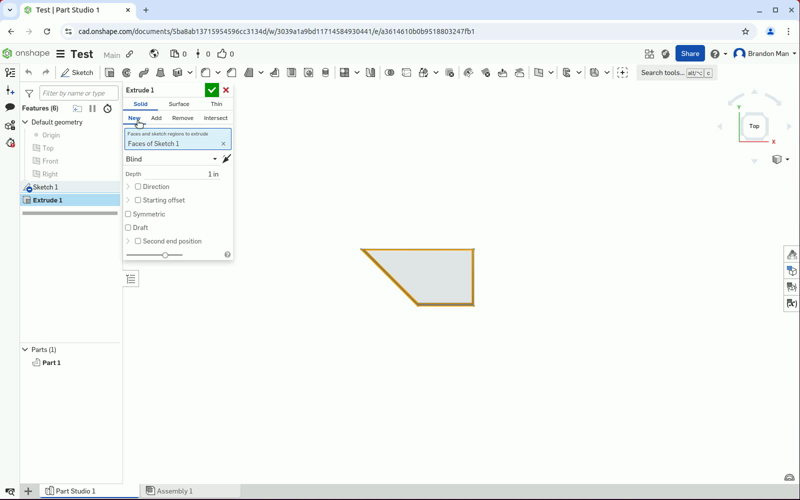
key(tab, 4)
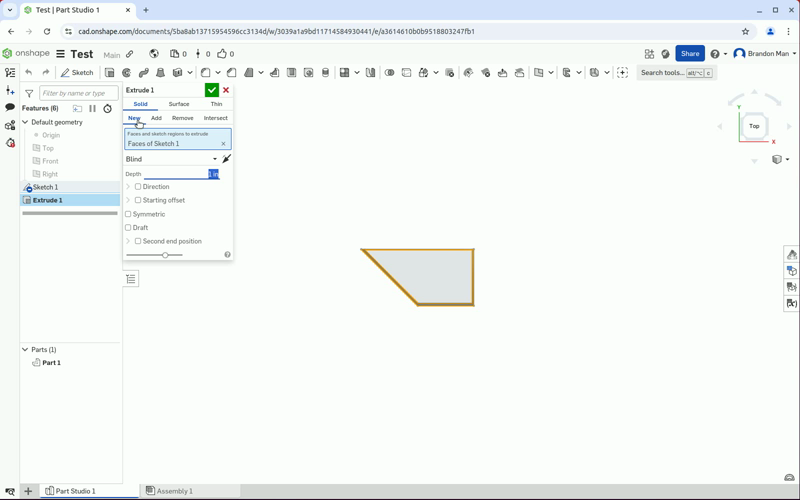
text(23.108)
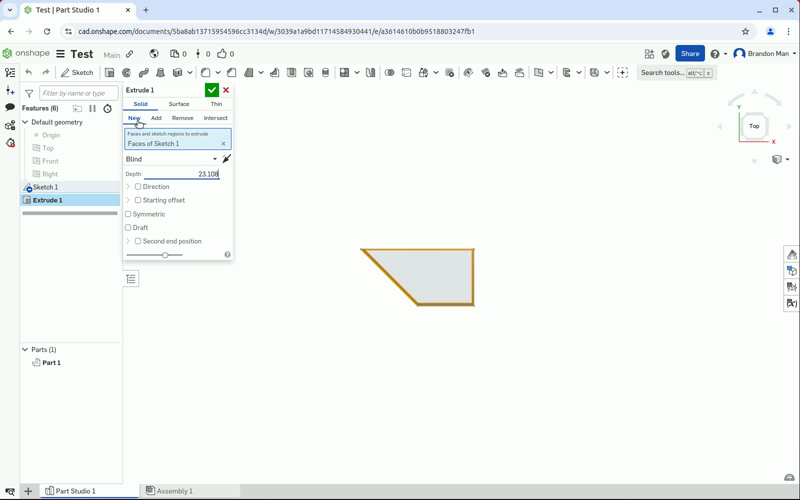
key(enter)
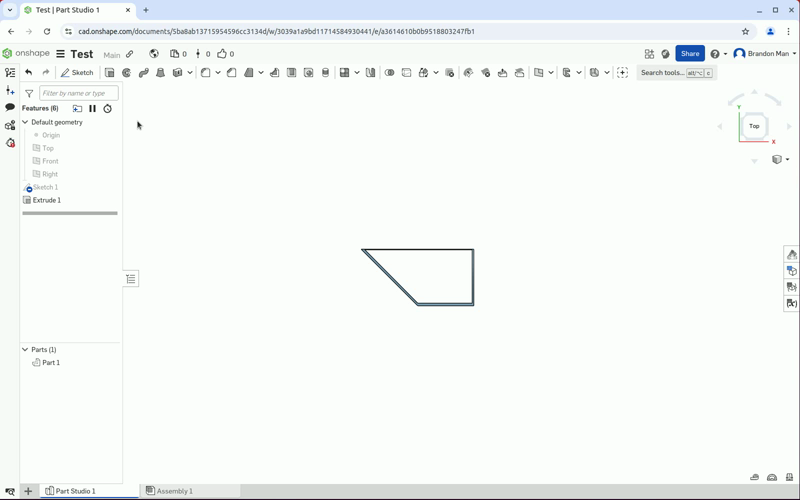
key(shift+h)
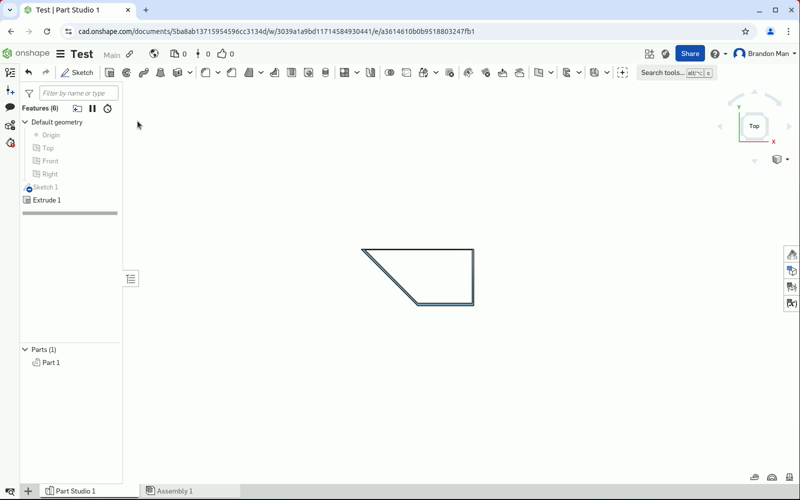
key(shift+h)
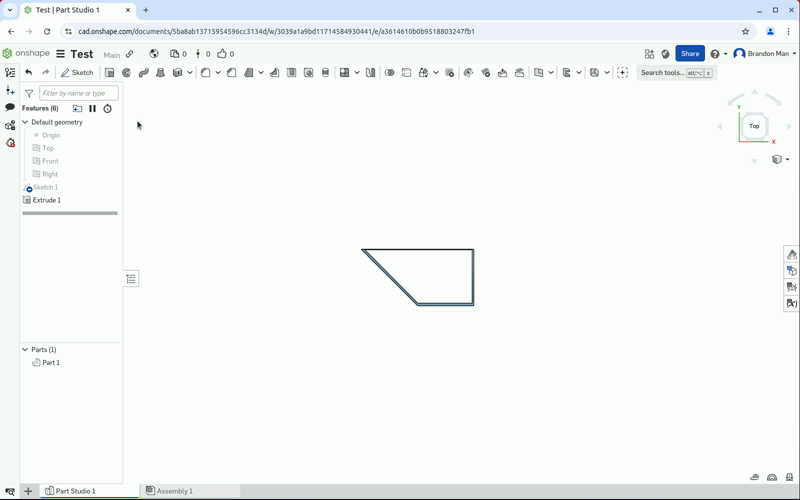
mouse_move(73, 189)
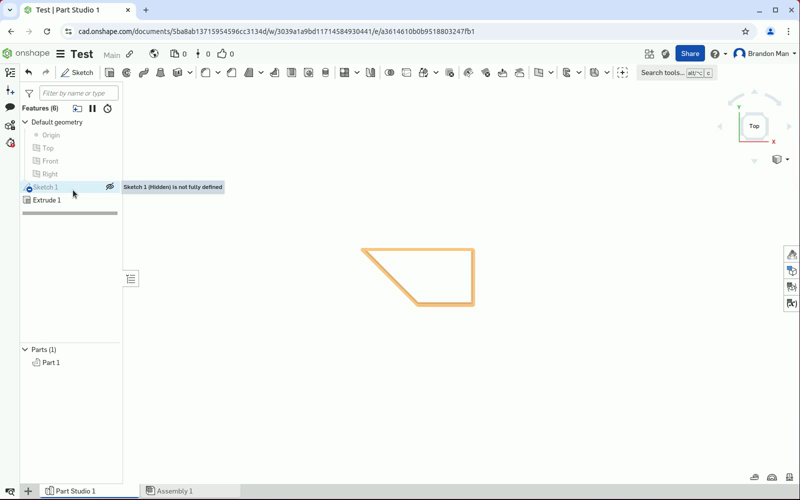
click(73, 189)
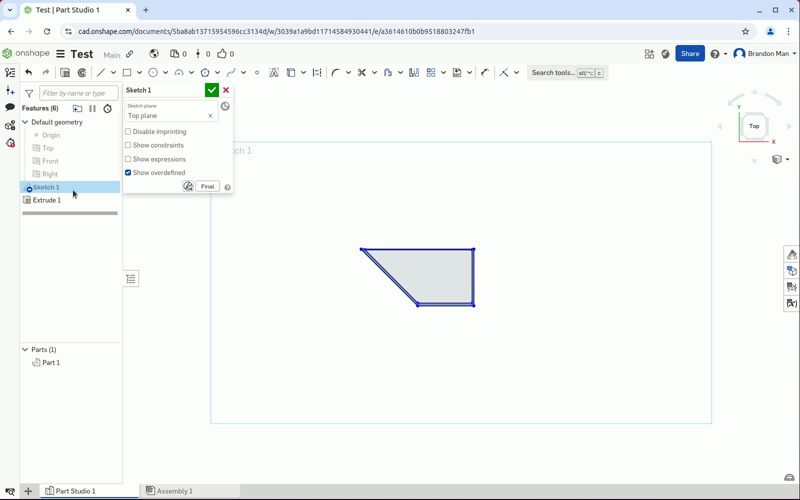
mouse_move(229, 92)
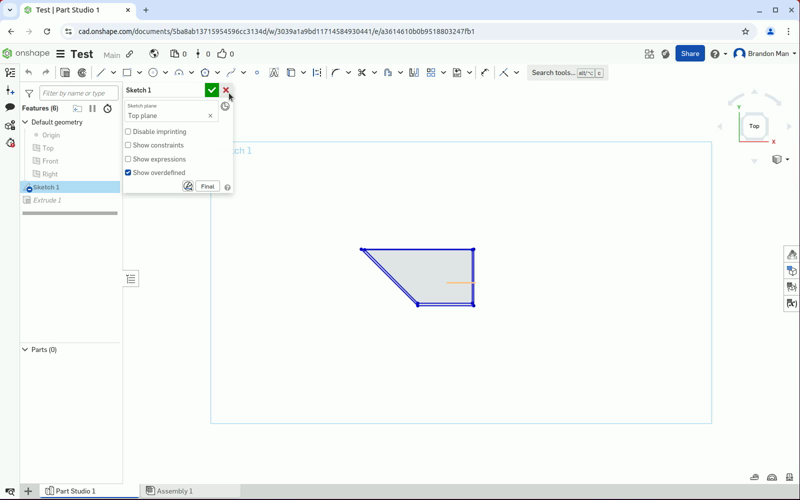
click(229, 92)
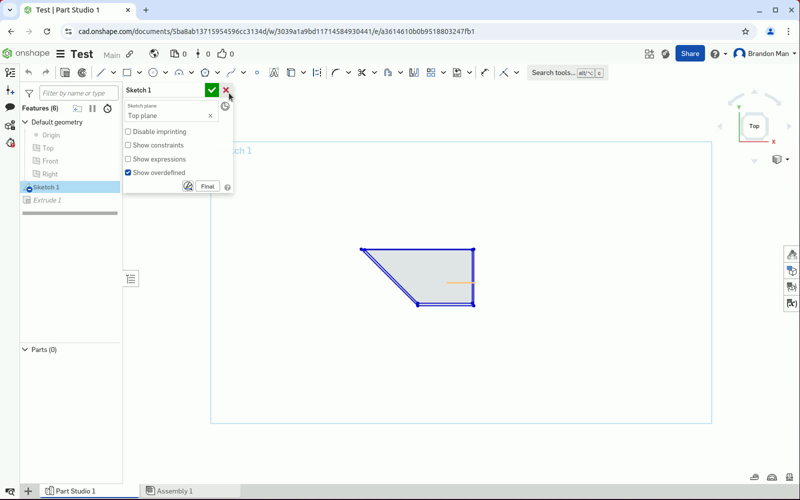
key(shift+s)
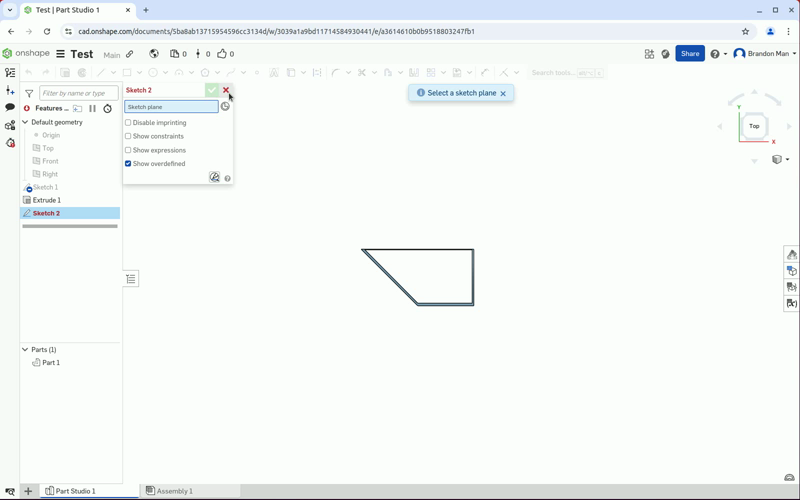
mouse_move(73, 150)
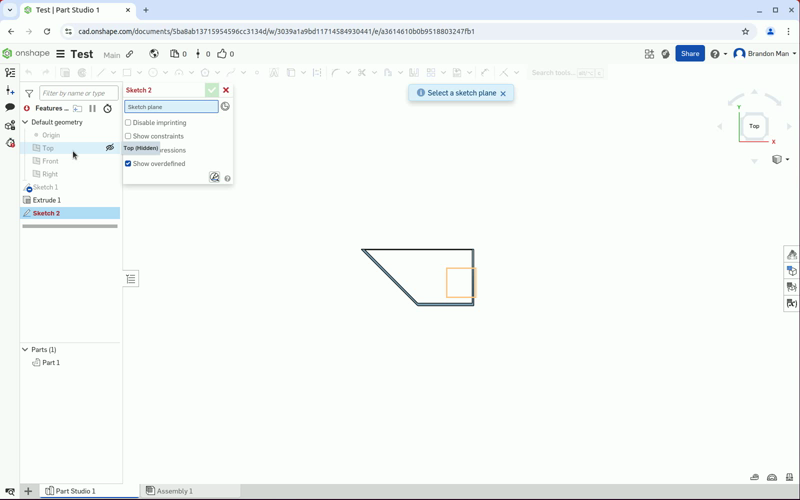
click(73, 150)
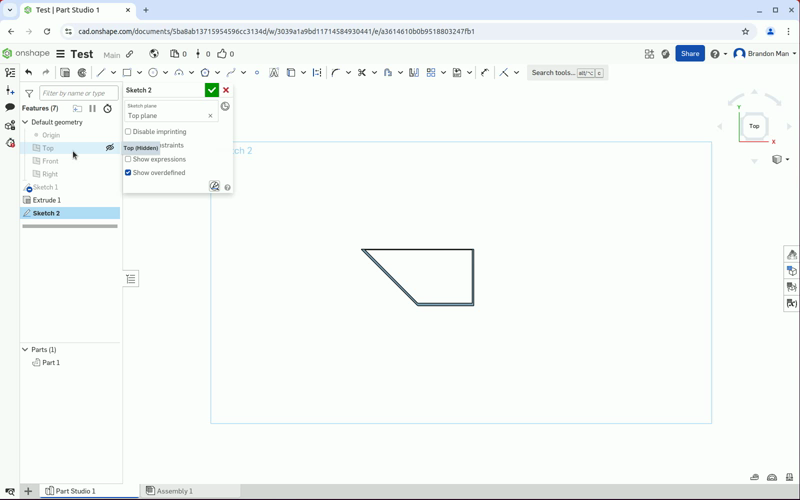
mouse_move(73, 352)
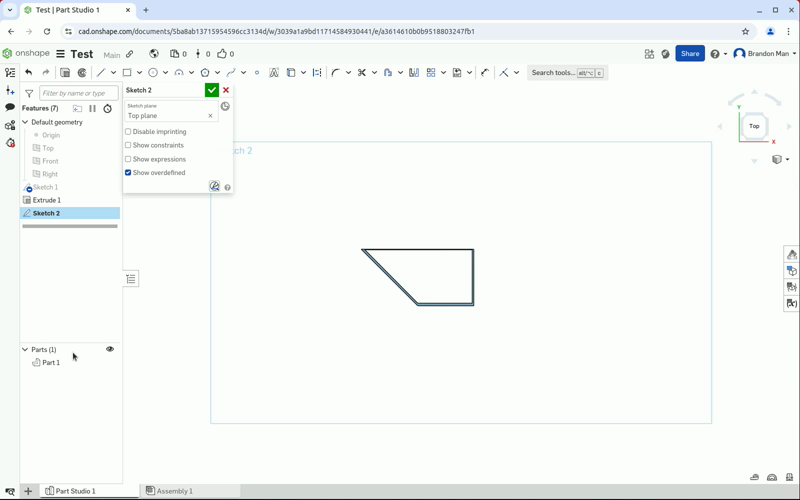
key(y)
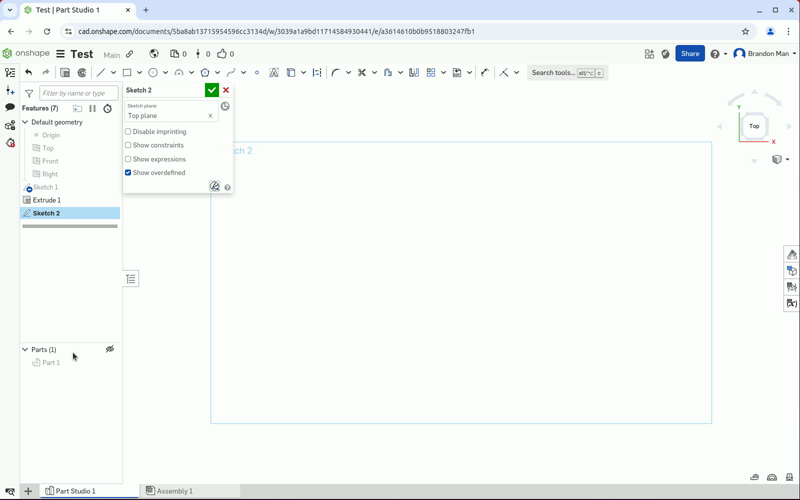
key(l)
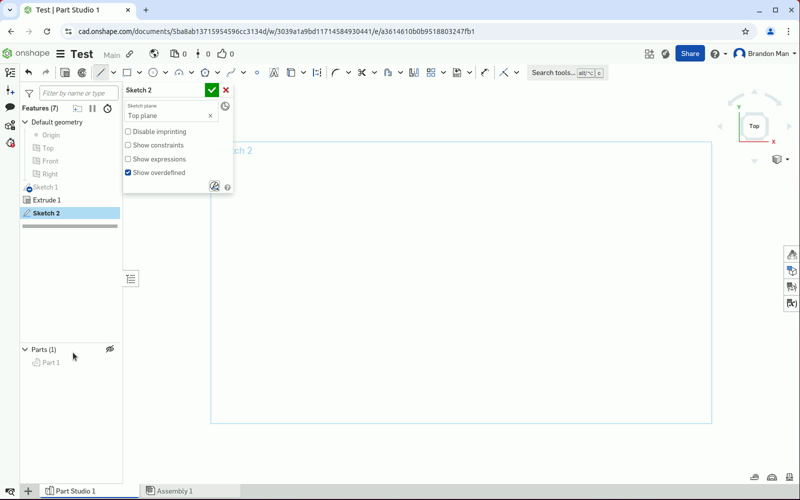
key_down(shift)
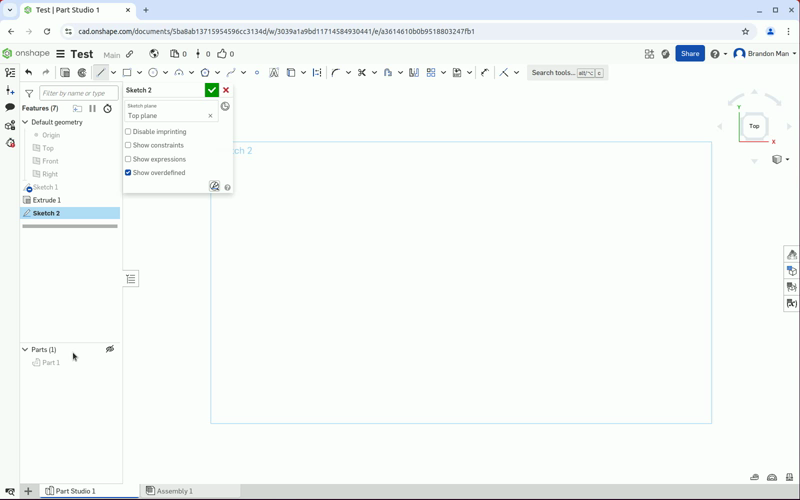
mouse_move(364, 250)
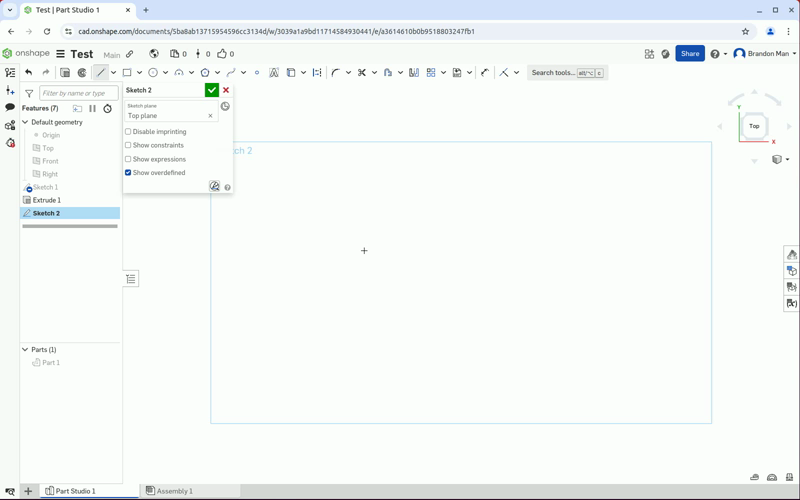
click(364, 250)
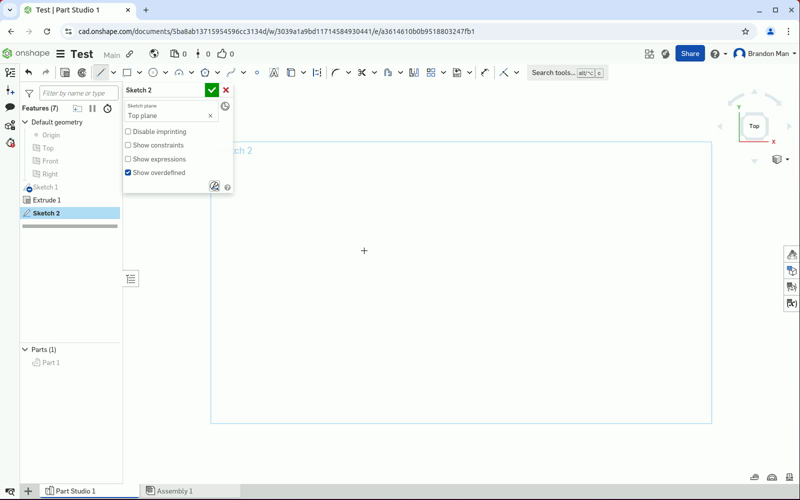
key_up(shift)
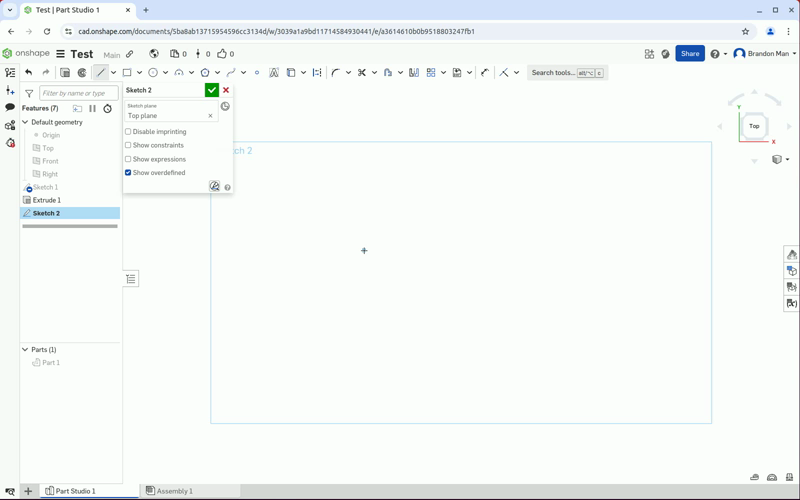
key_down(shift)
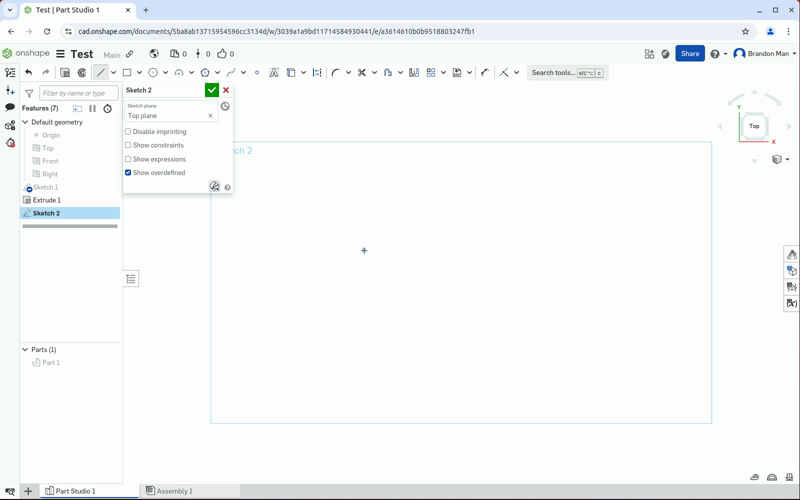
mouse_move(417, 302)
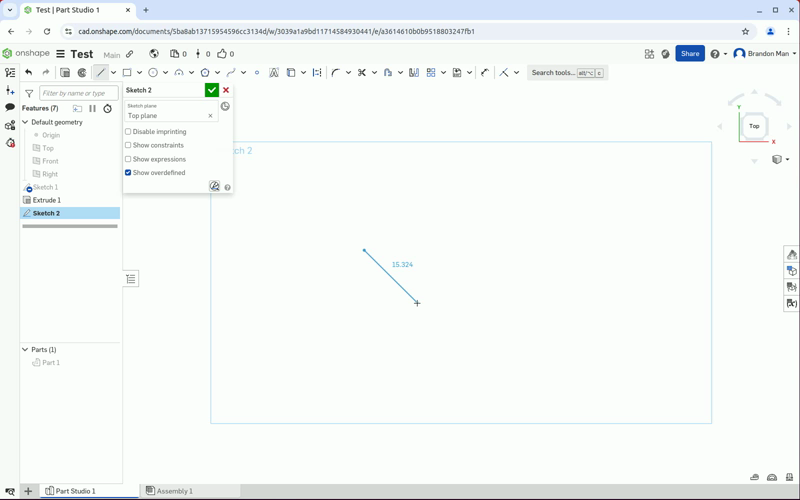
click(417, 302)
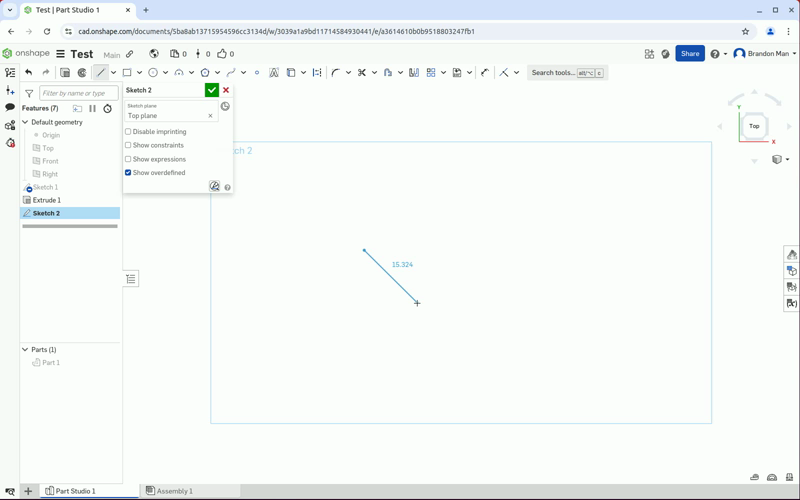
key_up(shift)
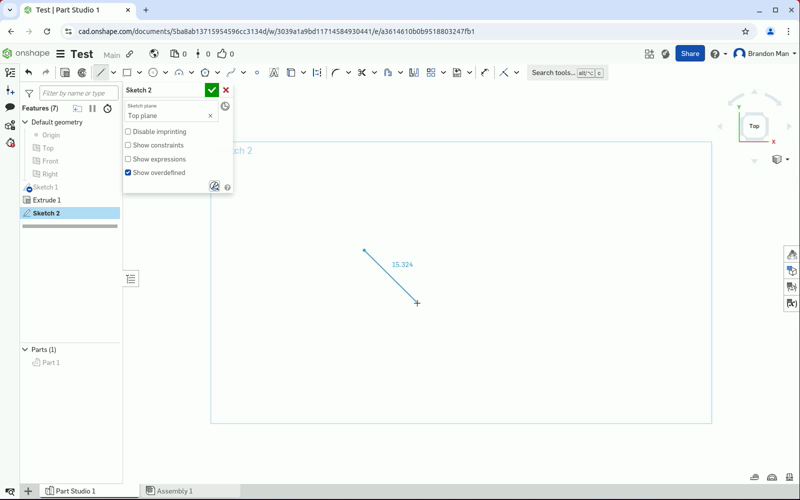
key_down(shift)
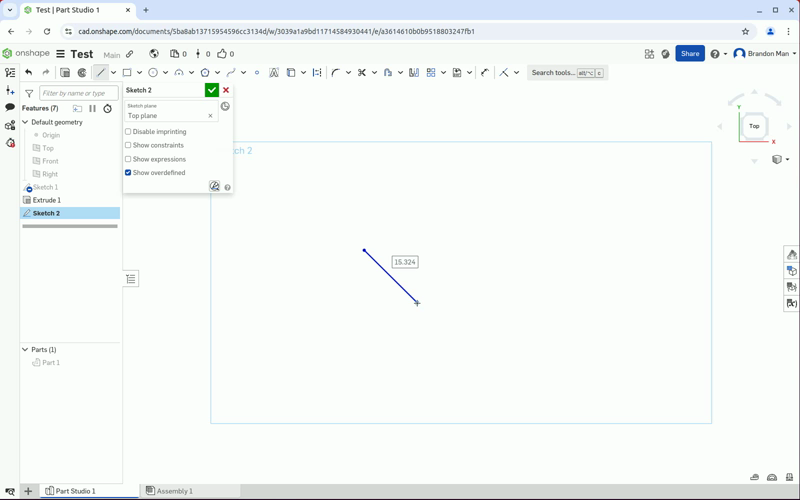
mouse_move(447, 302)
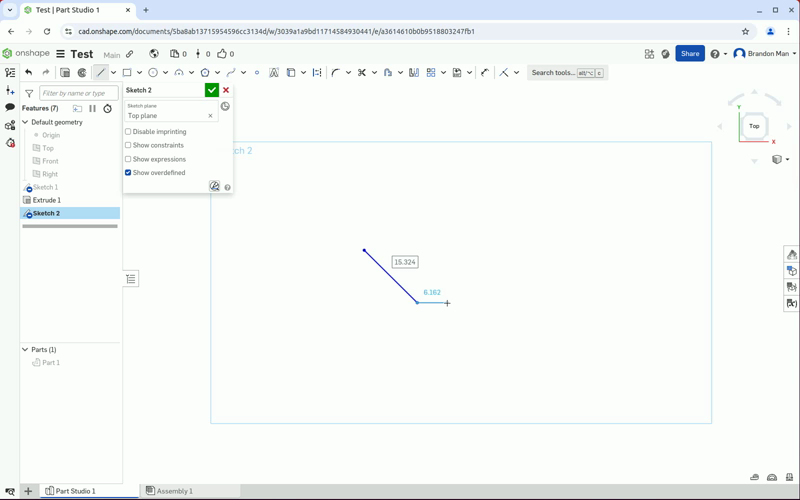
mouse_move(471, 302)
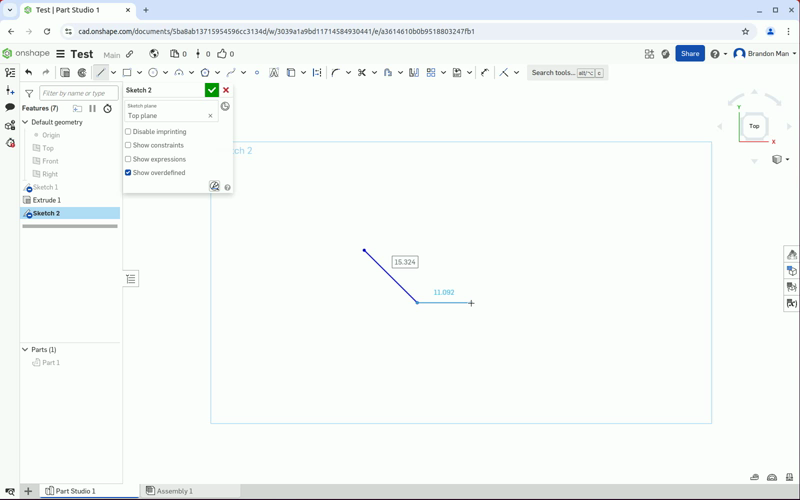
click(471, 302)
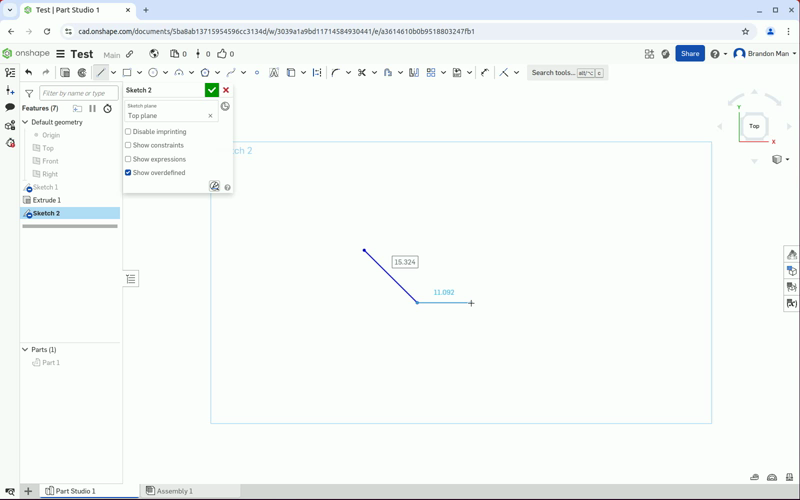
key_up(shift)
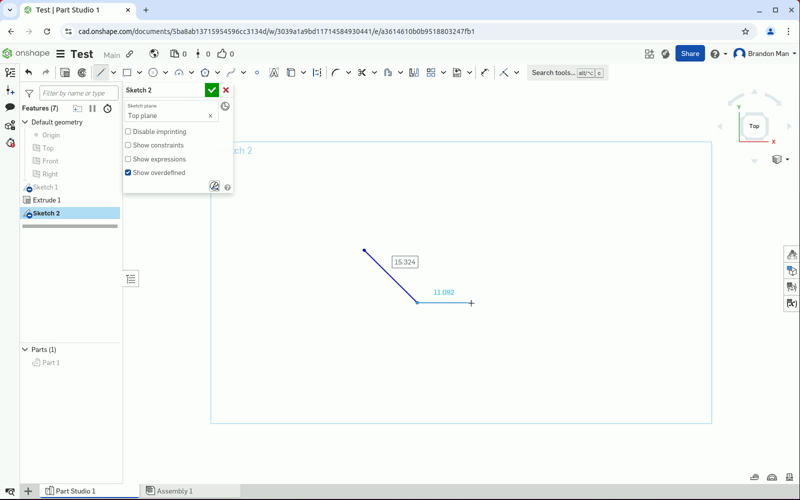
key_down(shift)
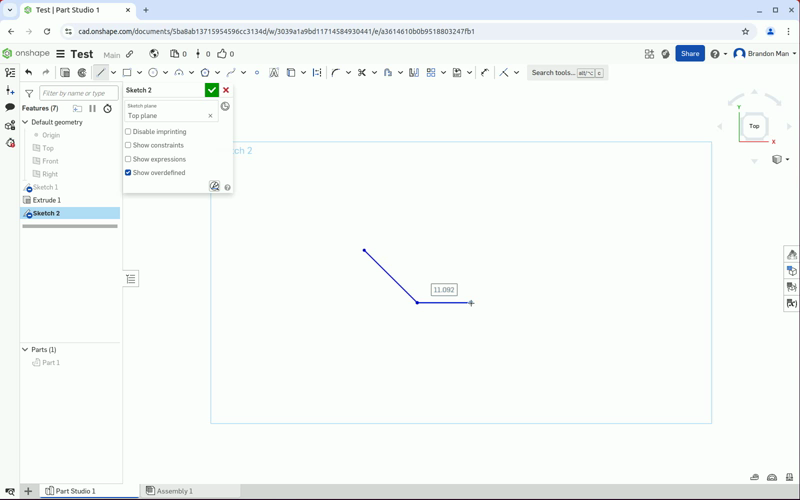
mouse_move(501, 302)
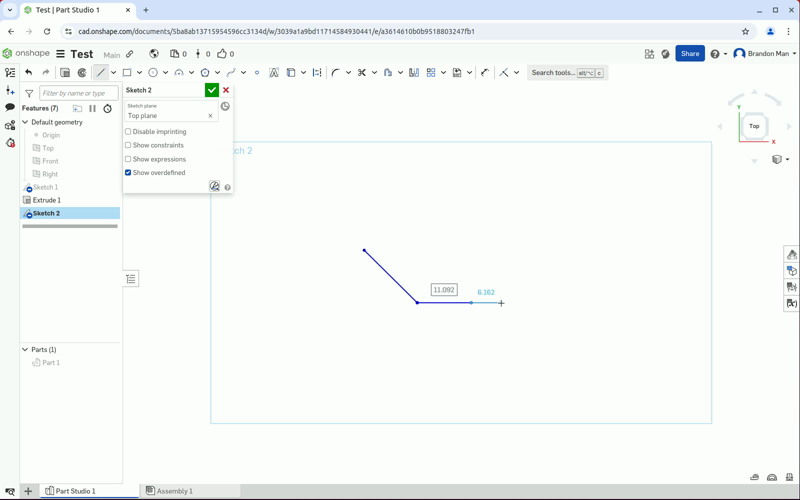
mouse_move(471, 250)
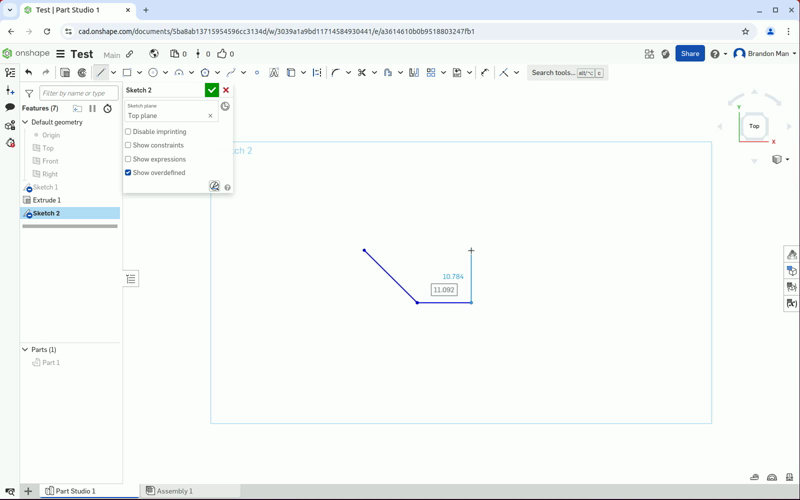
click(471, 250)
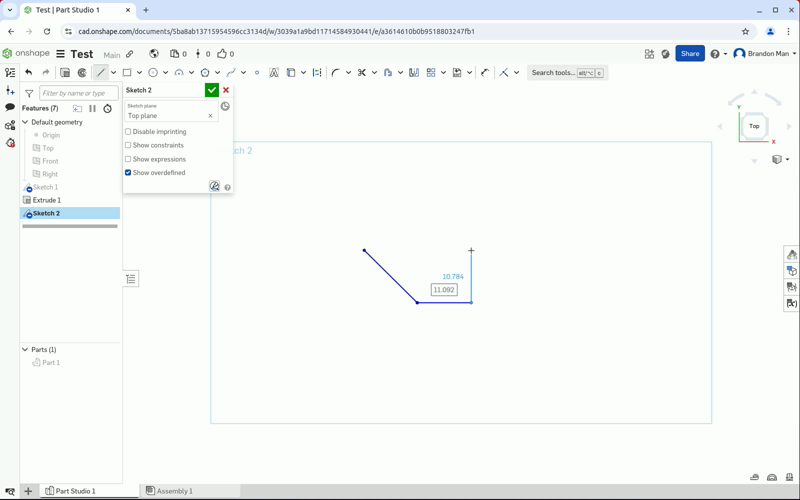
key_up(shift)
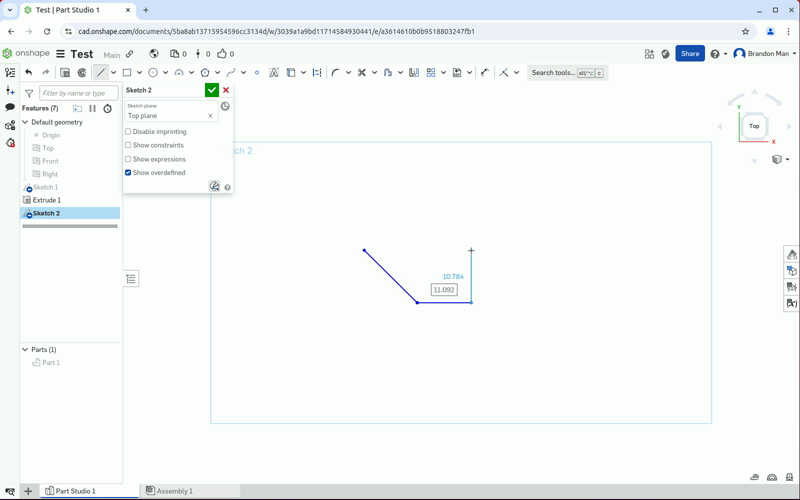
key_down(shift)
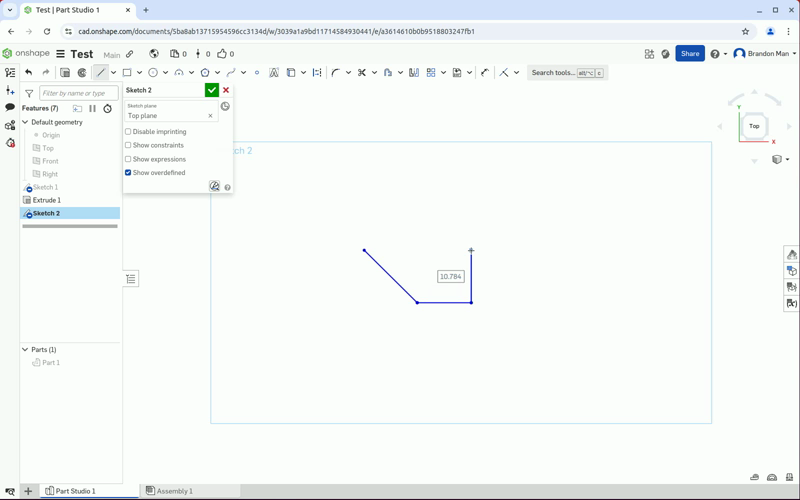
mouse_move(364, 250)
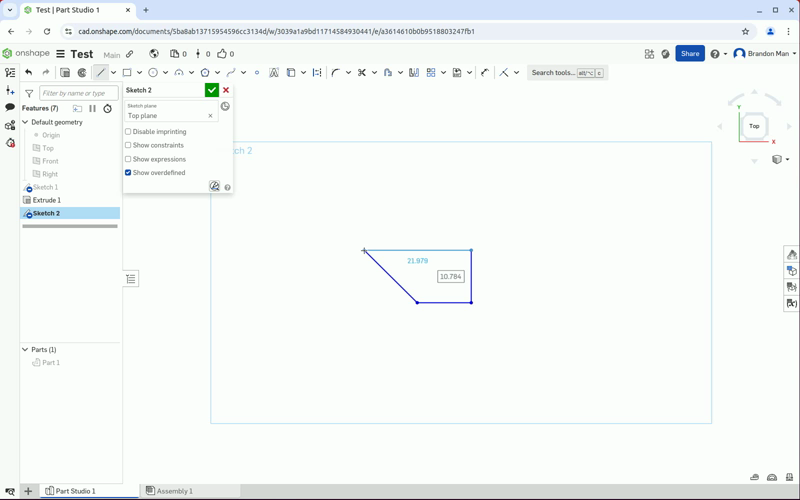
key_up(shift)
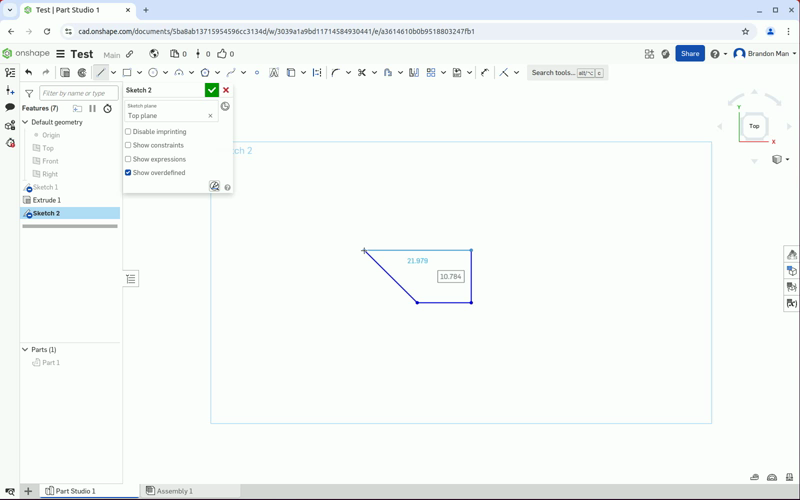
click(364, 250)
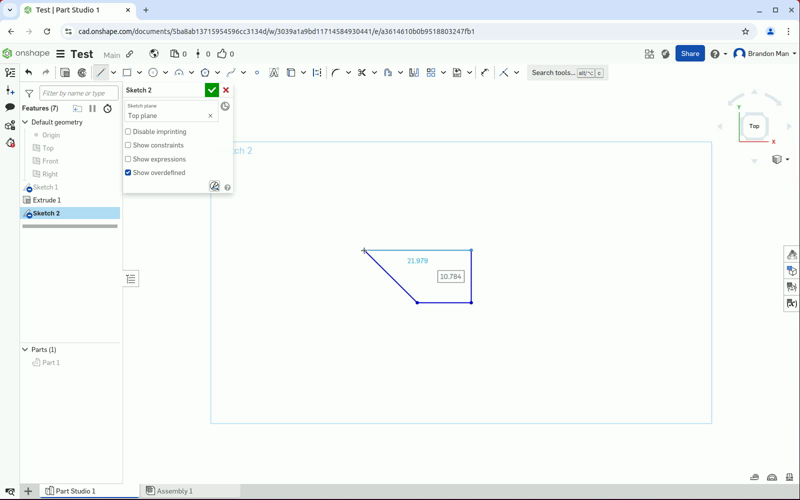
key(esc)
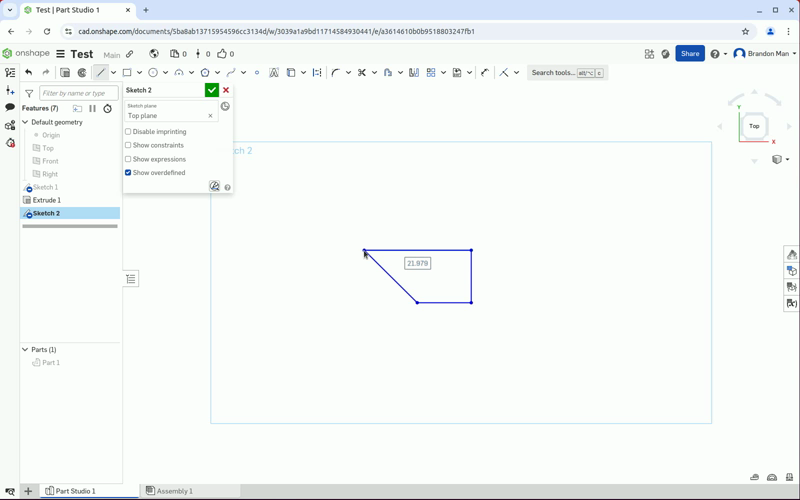
mouse_move(467, 255)
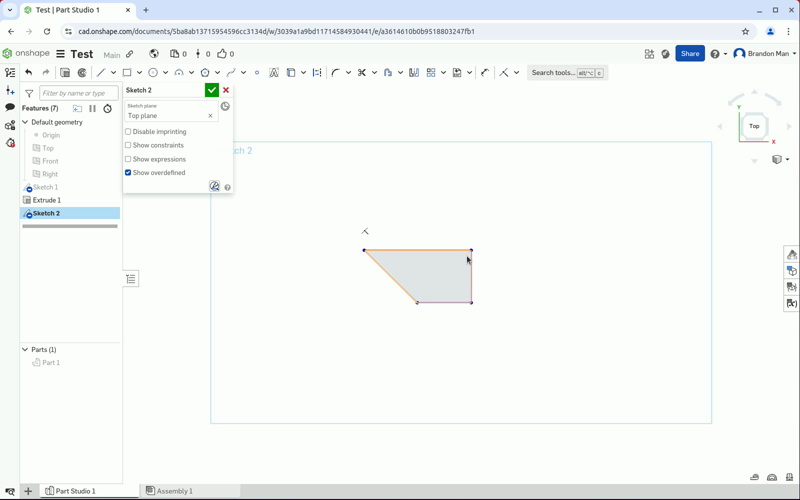
click(467, 255)
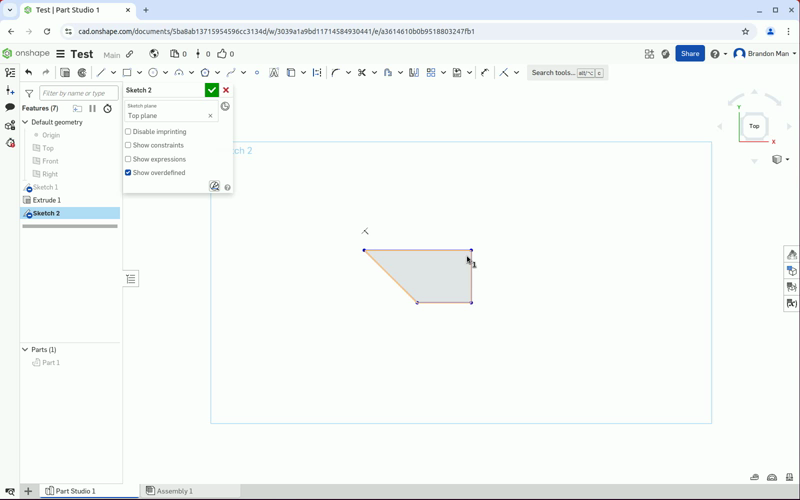
mouse_move(73, 352)
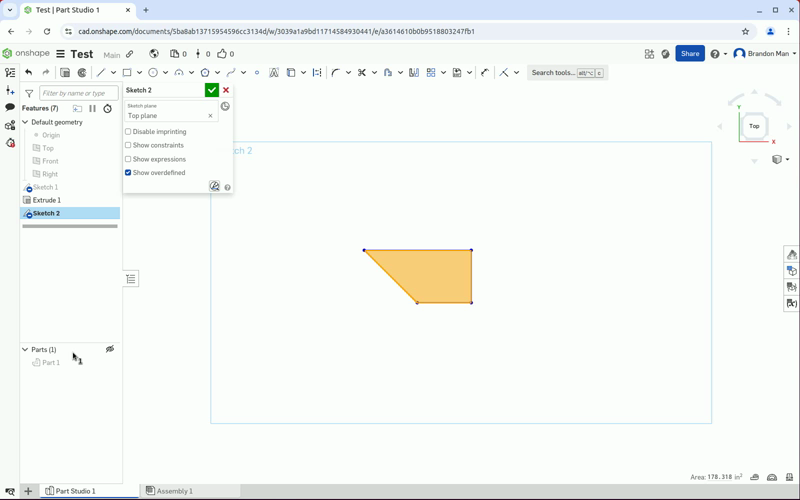
key(shift+y)
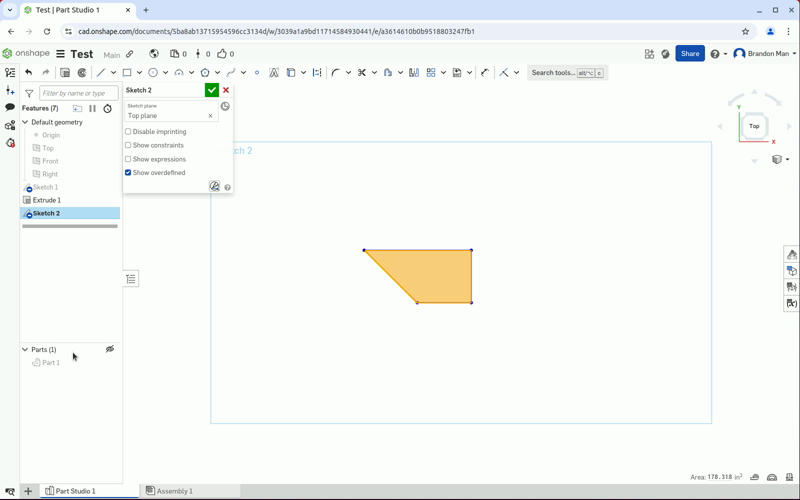
key(shift+e)
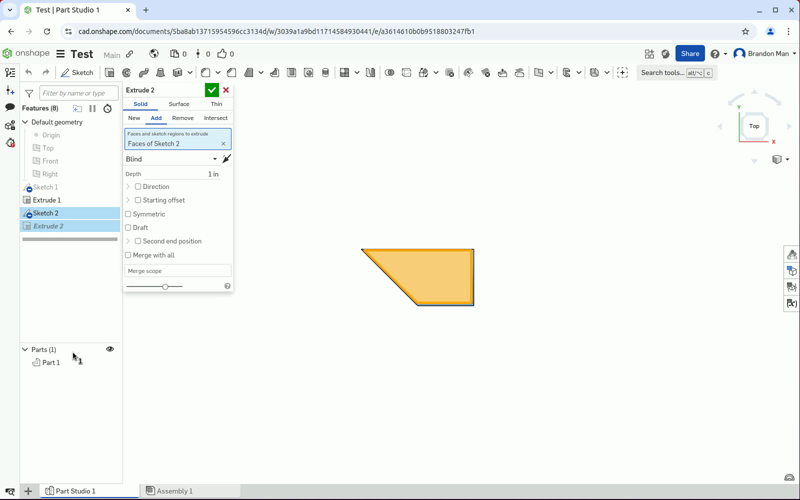
mouse_move(143, 106)
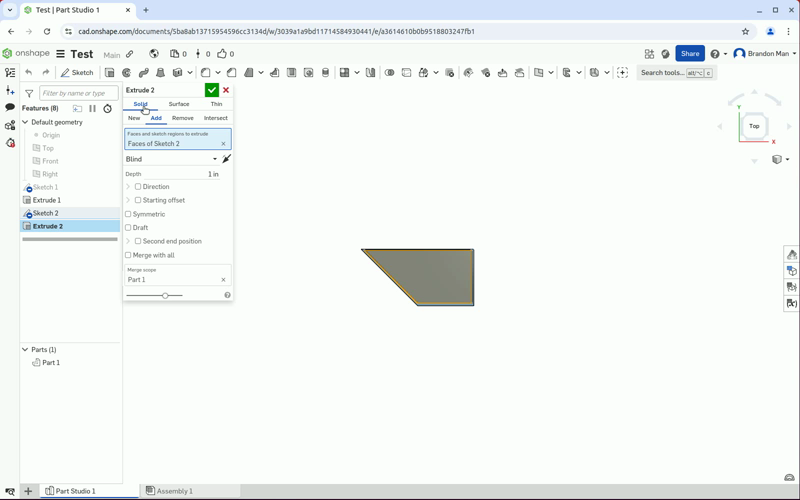
click(143, 106)
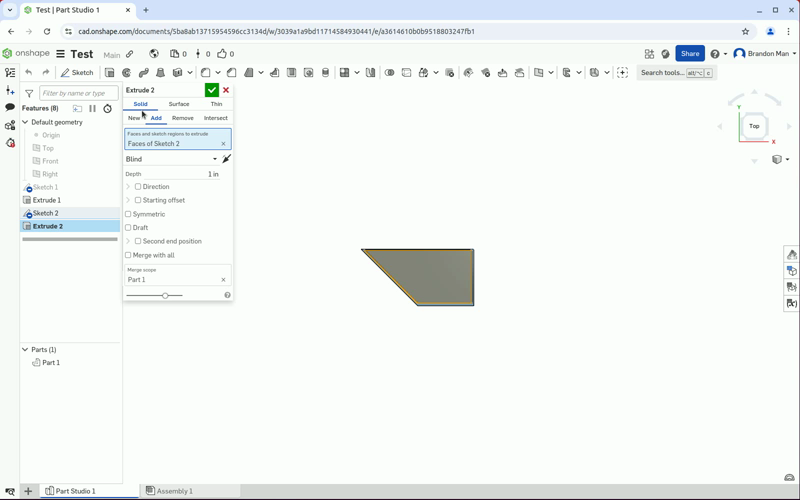
mouse_move(137, 120)
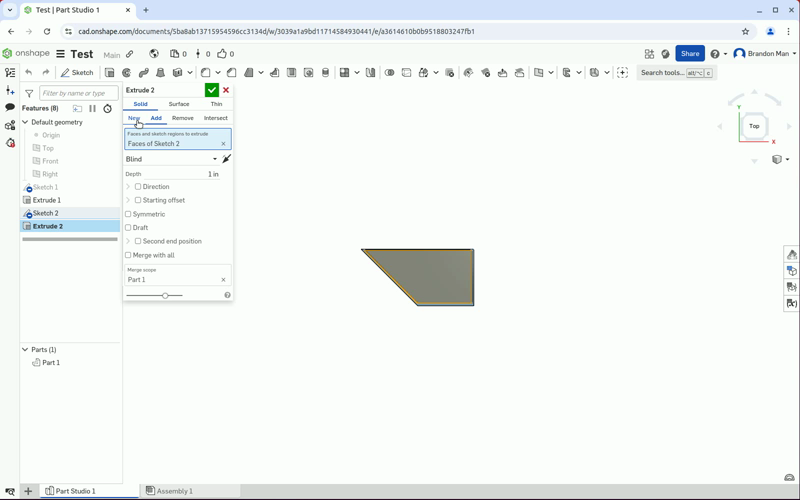
click(137, 120)
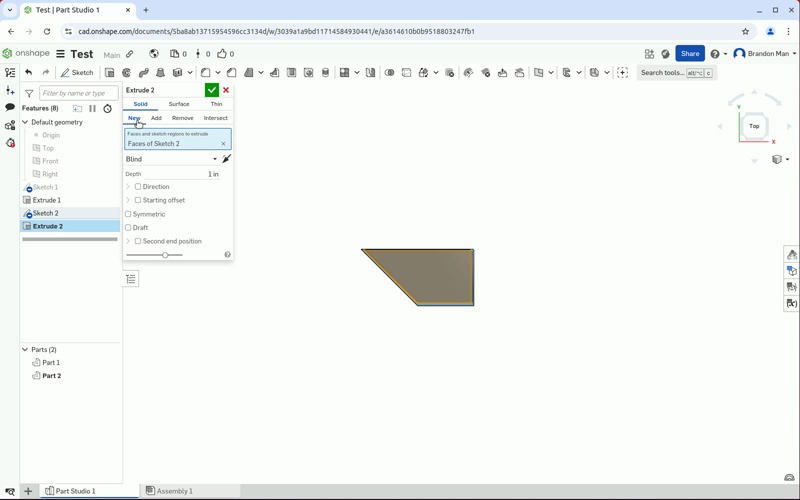
key(tab, 4)
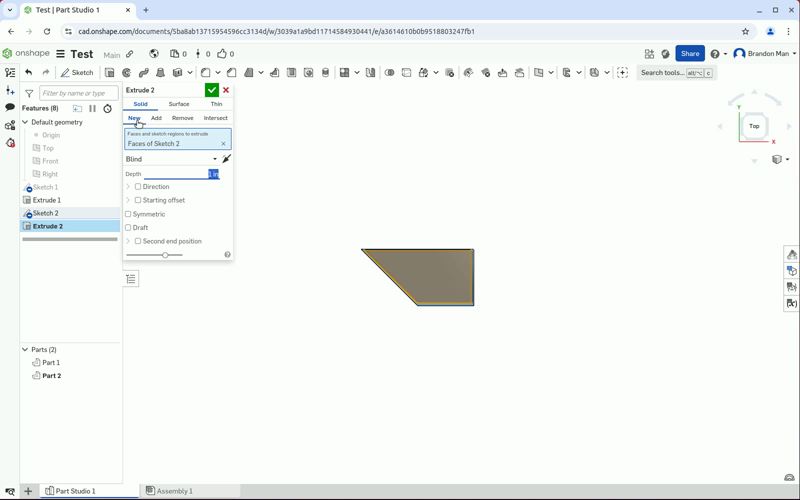
text(-0.241)
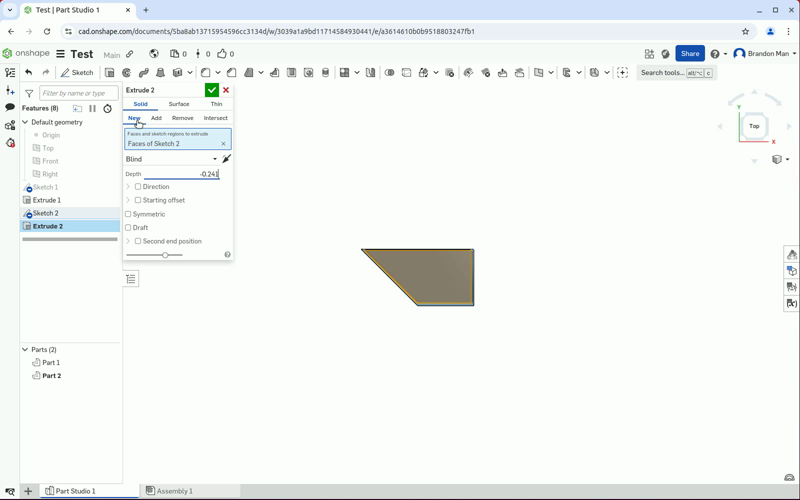
key(enter)
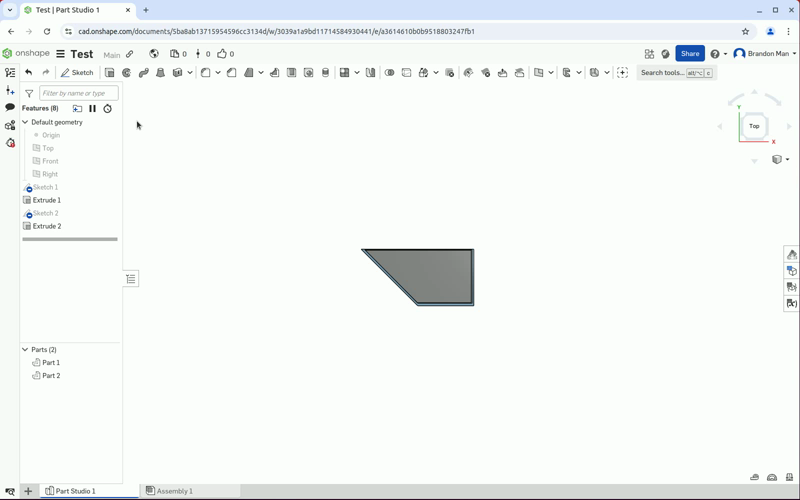
key(shift+h)
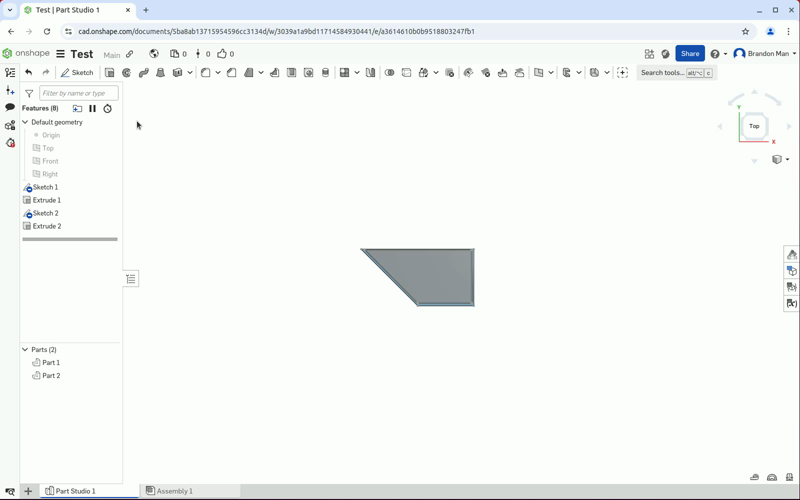
key(shift+h)
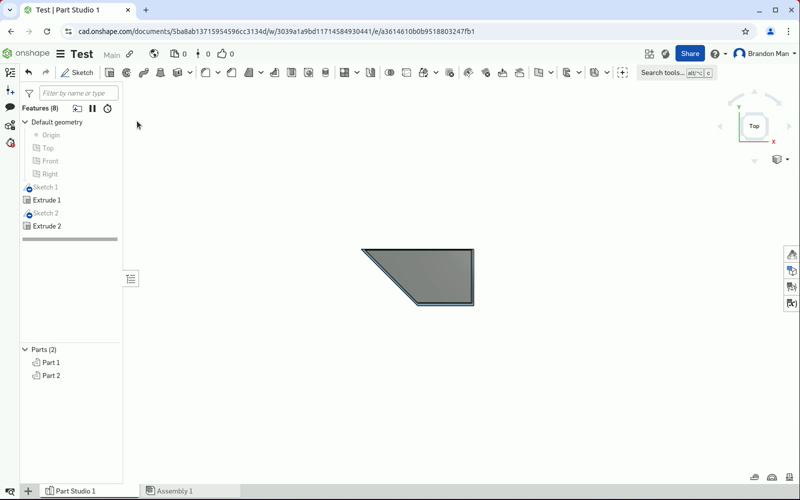
mouse_move(73, 189)
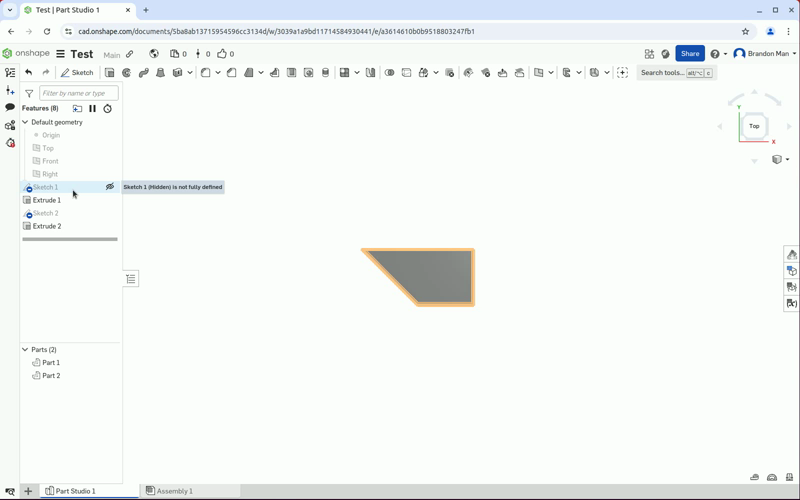
click(73, 189)
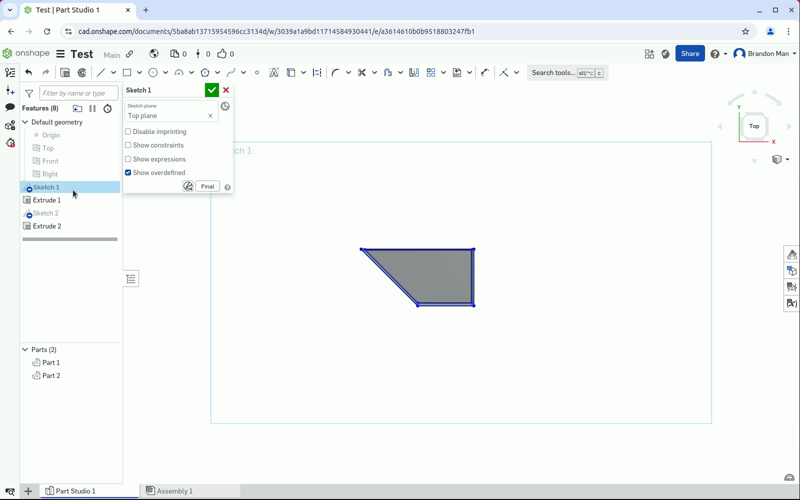
mouse_move(229, 92)
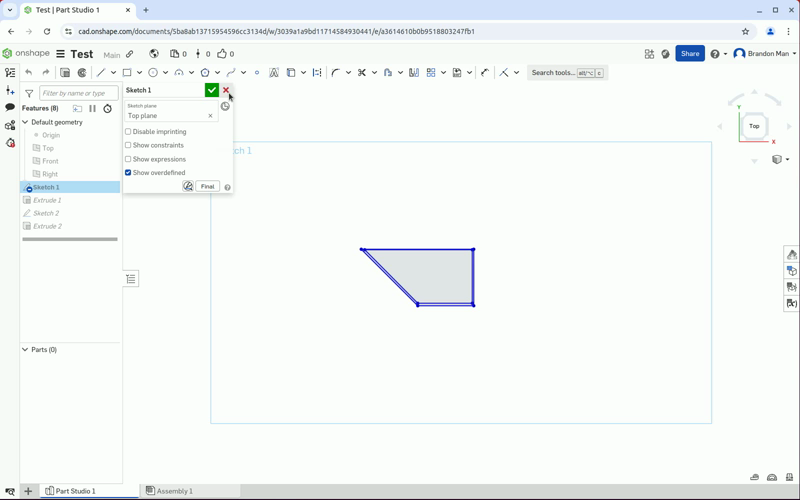
click(229, 92)
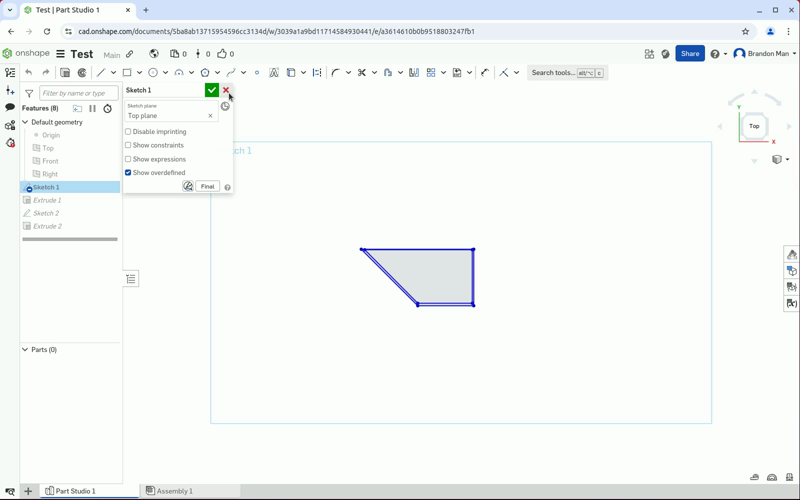
key(shift+s)
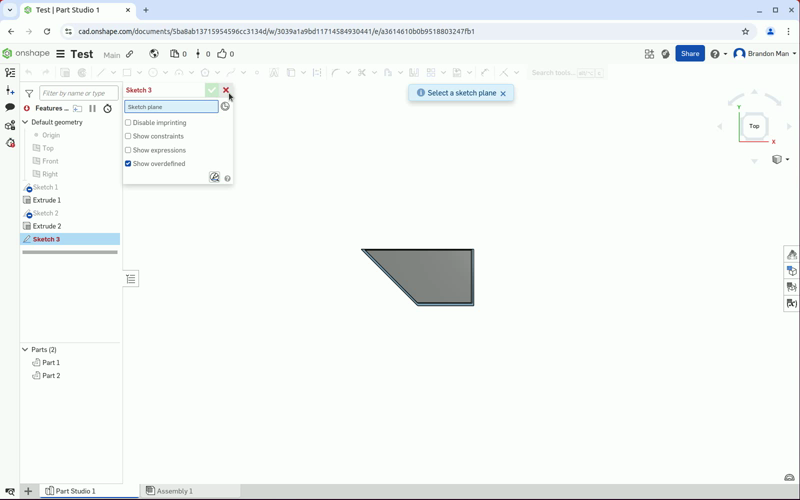
mouse_move(73, 150)
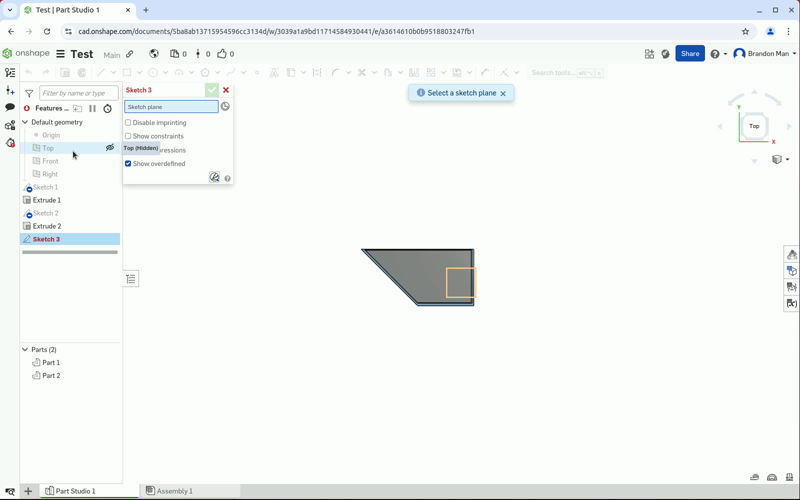
click(73, 150)
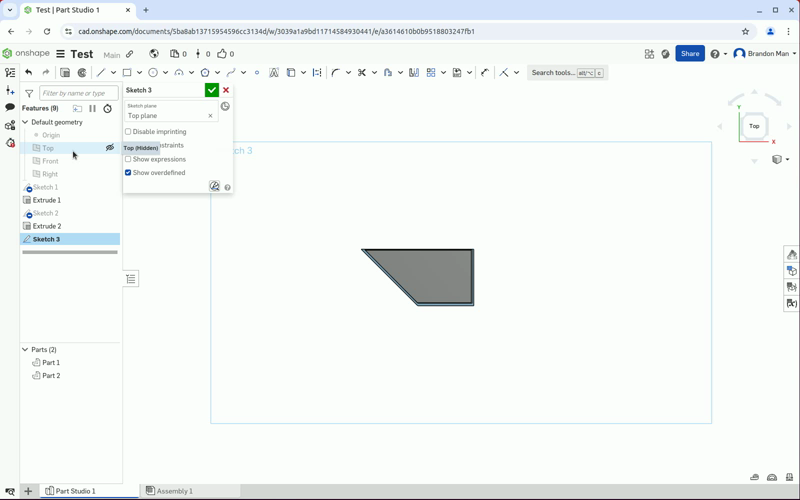
mouse_move(73, 352)
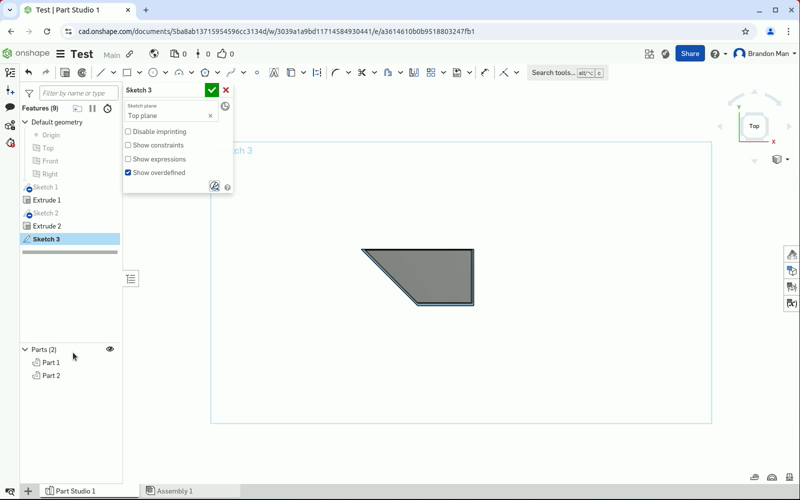
key(y)
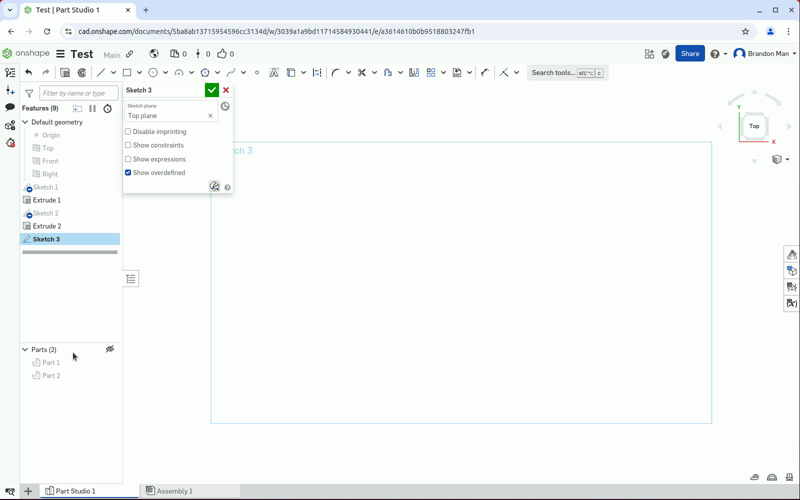
key(l)
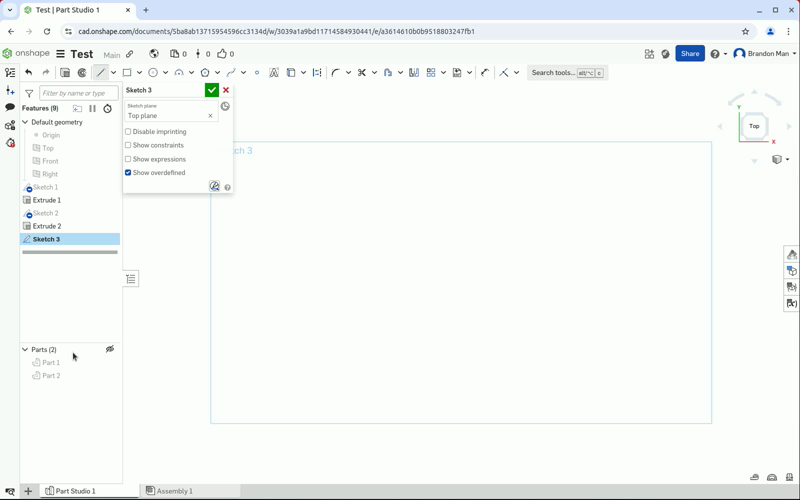
key_down(shift)
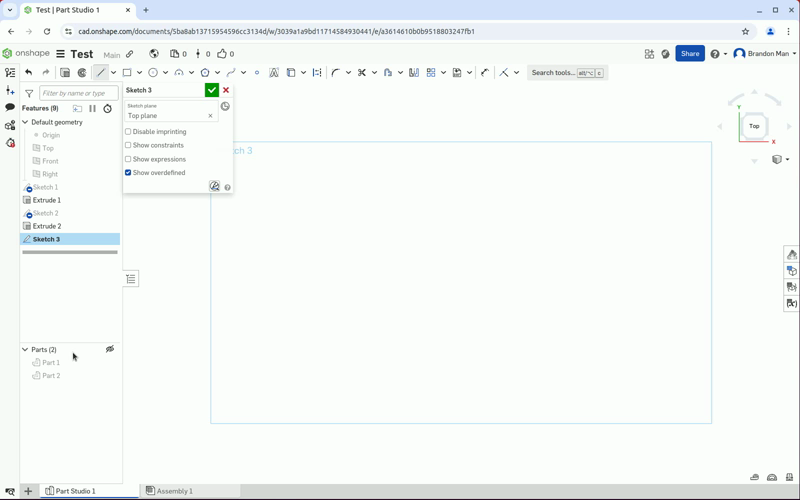
mouse_move(361, 249)
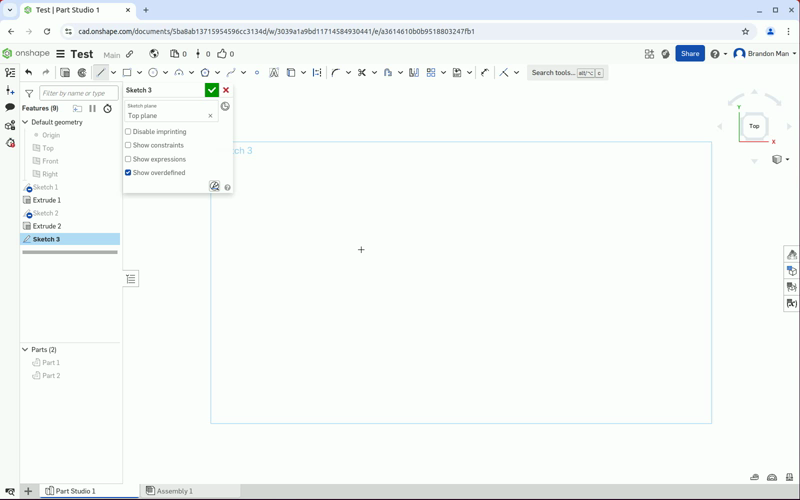
click(361, 249)
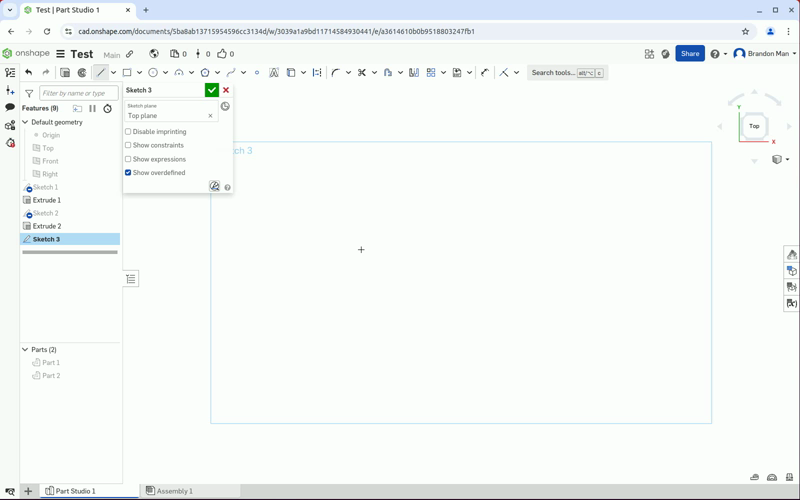
key_up(shift)
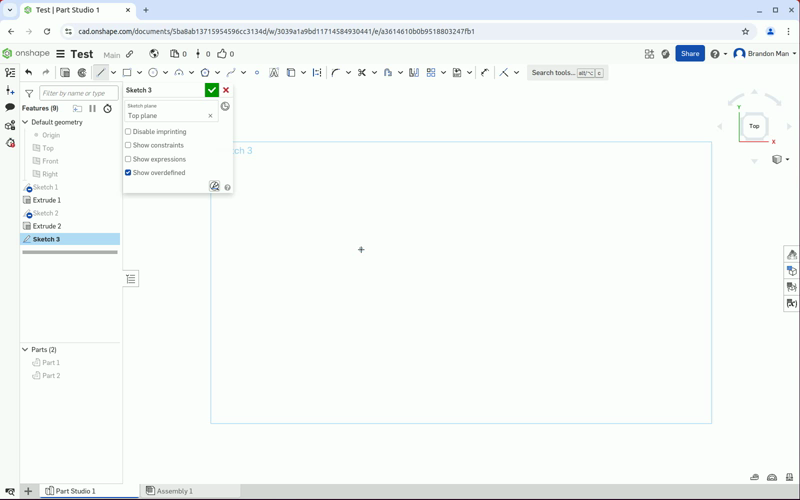
key_down(shift)
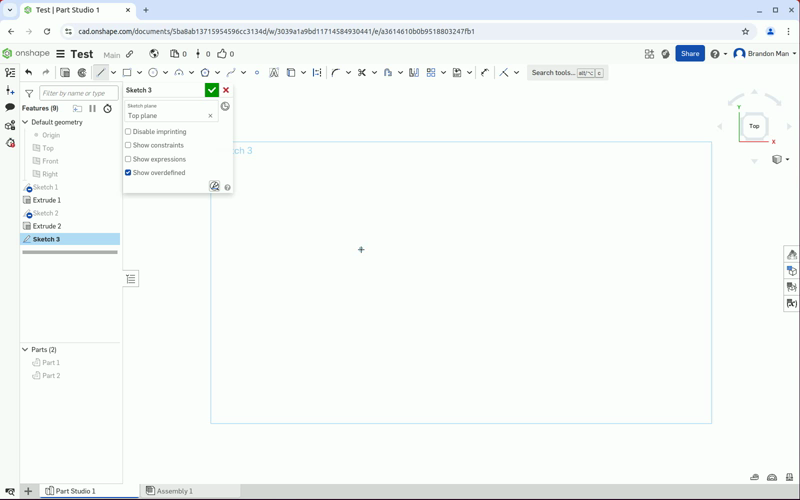
mouse_move(417, 305)
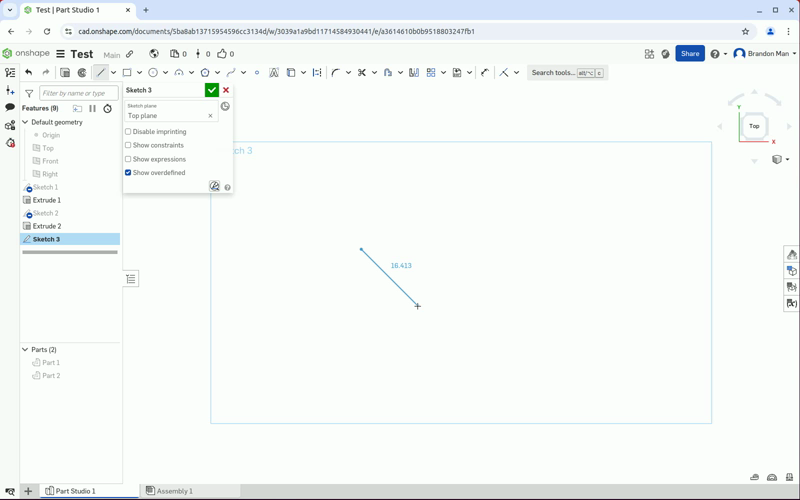
click(417, 305)
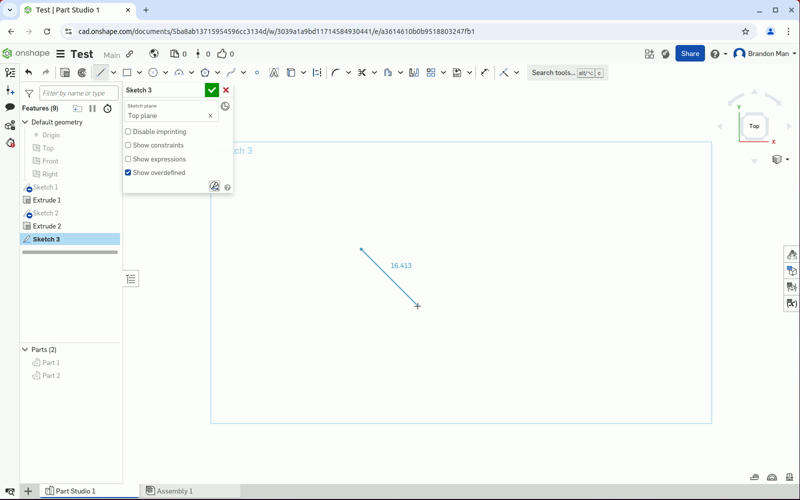
key_up(shift)
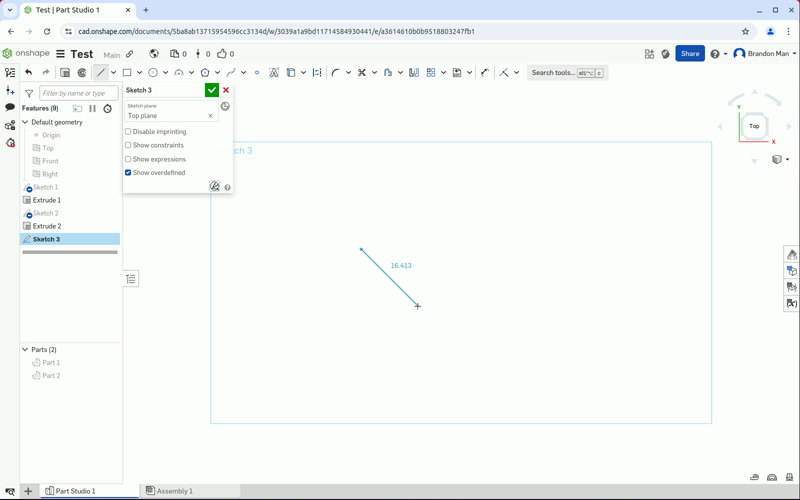
key_down(shift)
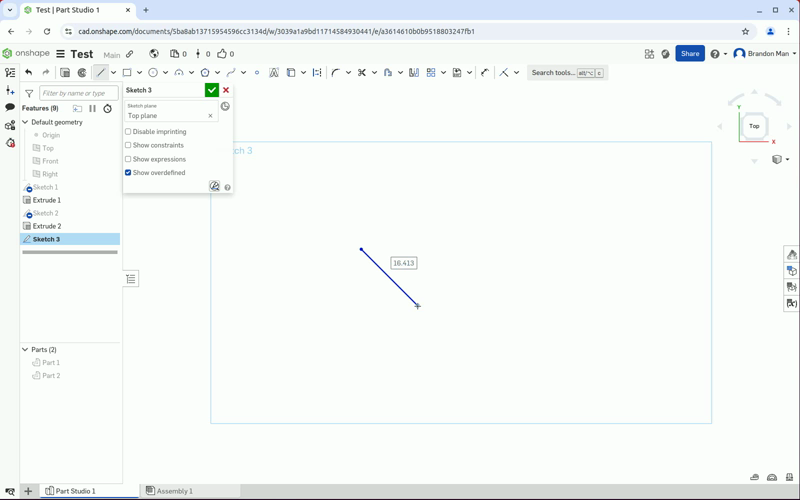
mouse_move(447, 305)
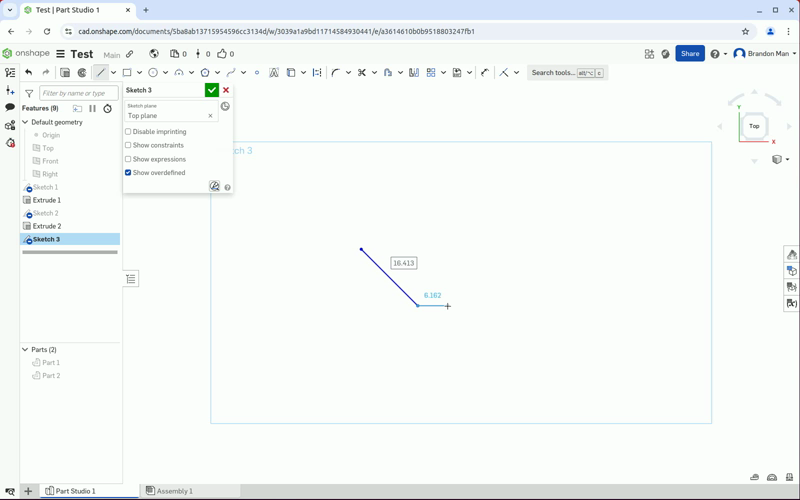
mouse_move(473, 305)
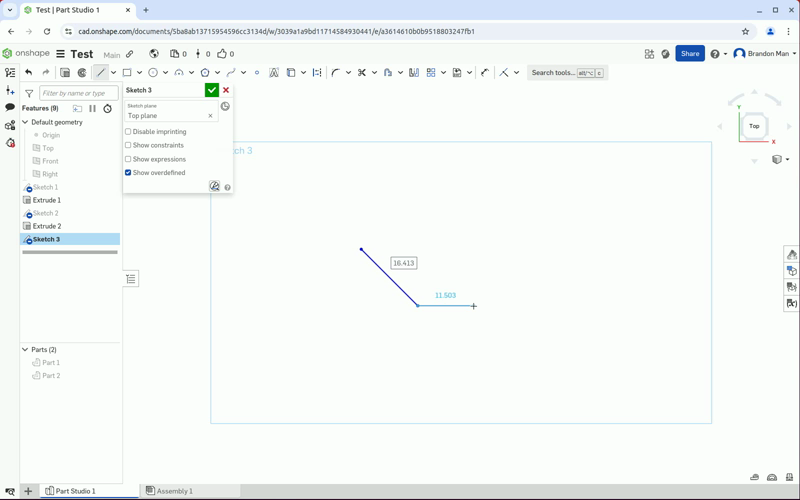
click(473, 305)
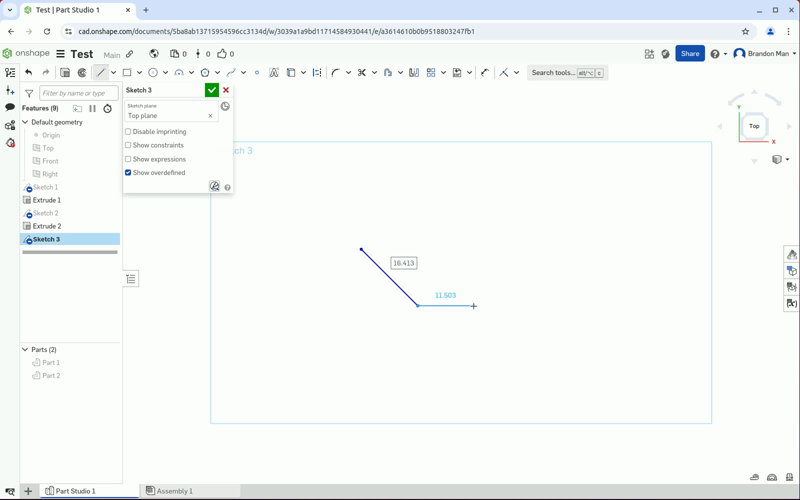
key_up(shift)
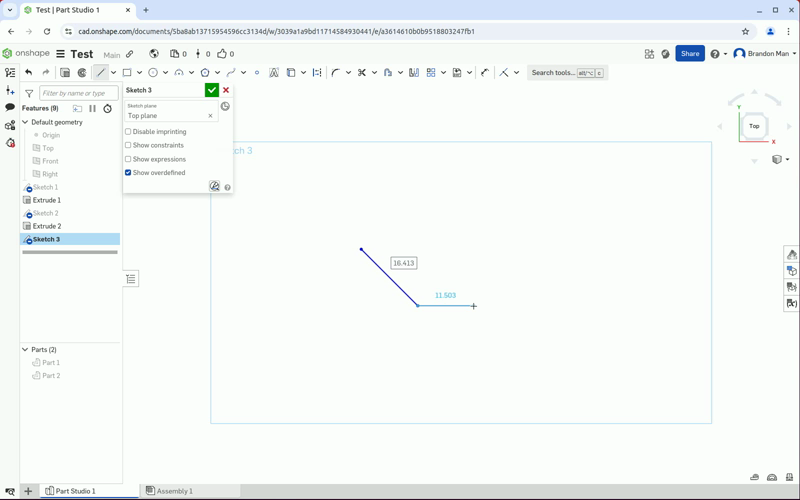
key_down(shift)
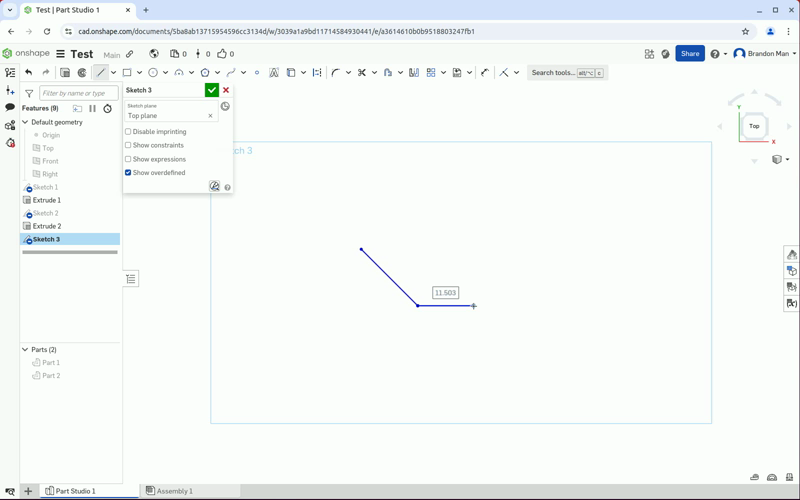
mouse_move(503, 305)
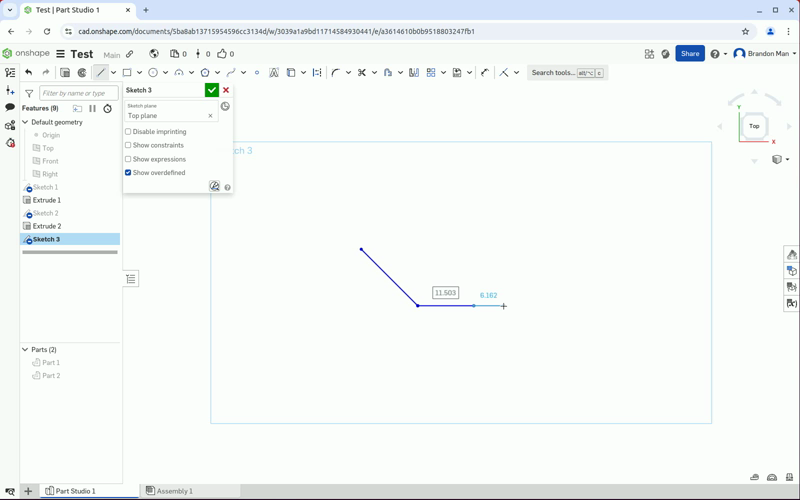
mouse_move(473, 249)
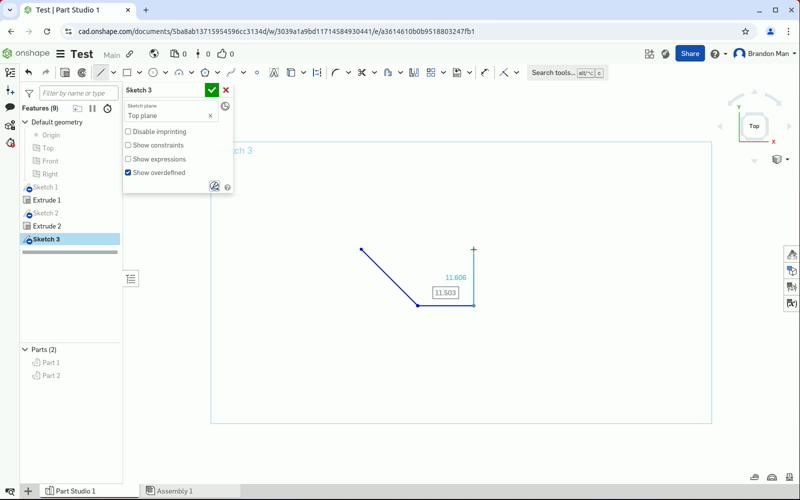
click(473, 249)
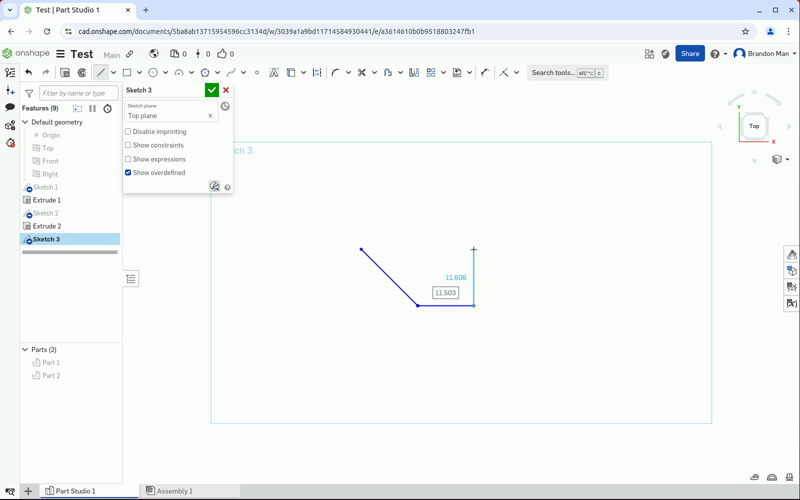
key_up(shift)
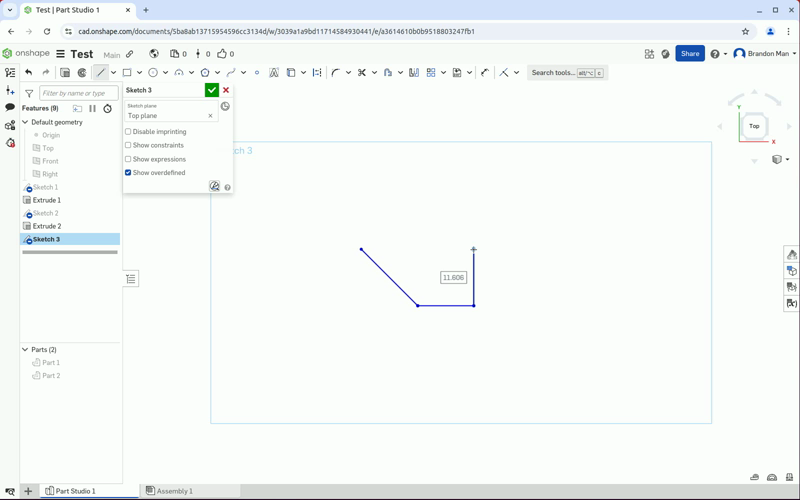
key_down(shift)
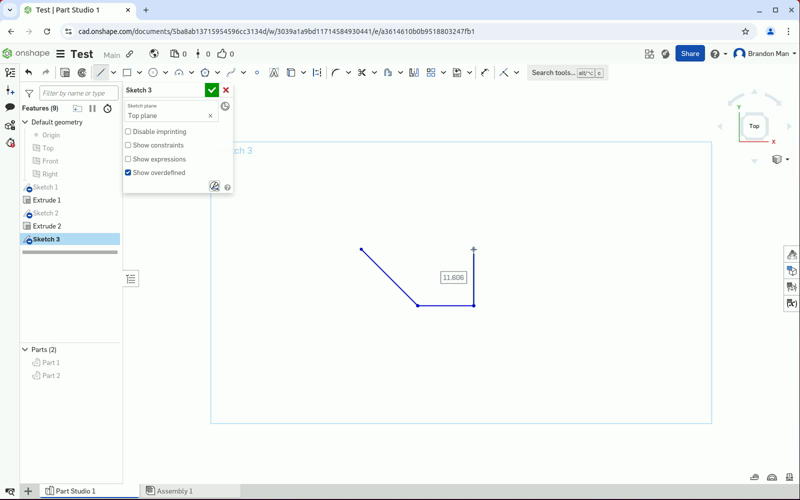
mouse_move(361, 249)
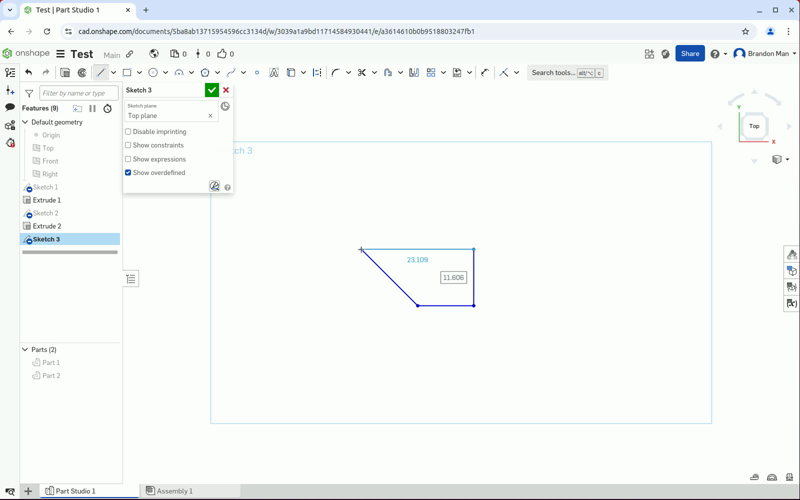
key_up(shift)
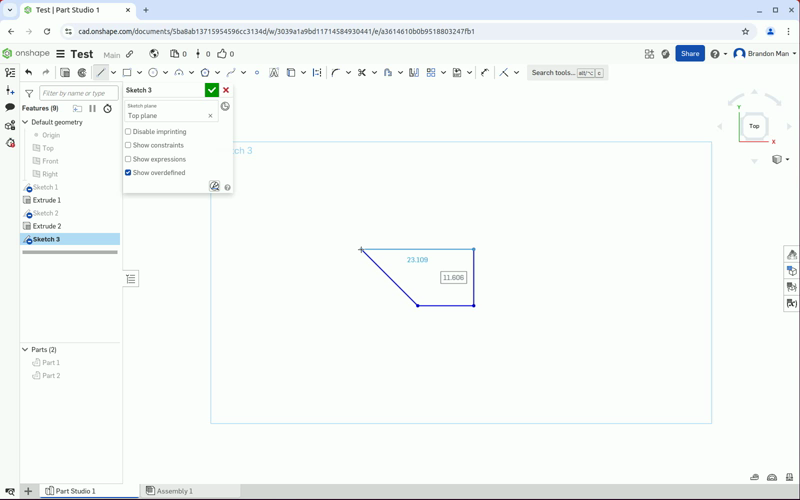
click(361, 249)
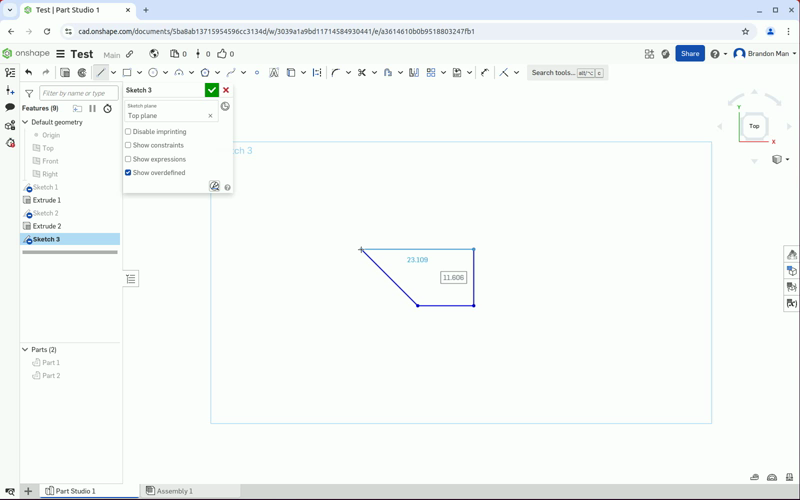
key(esc)
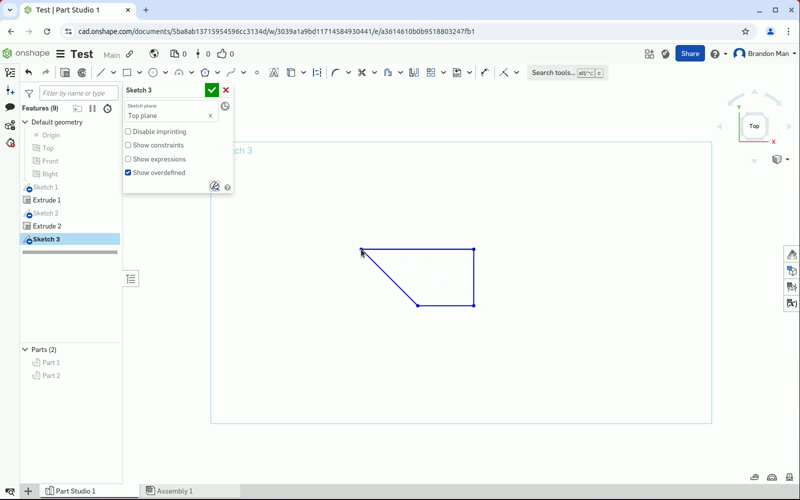
key(l)
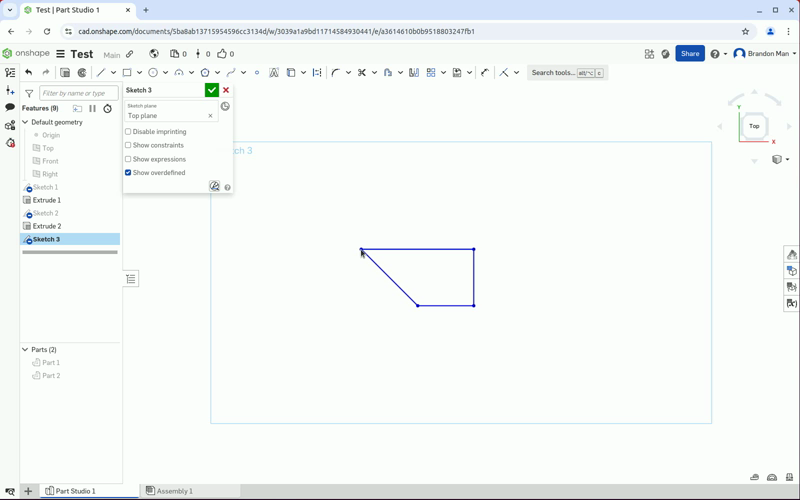
key_down(shift)
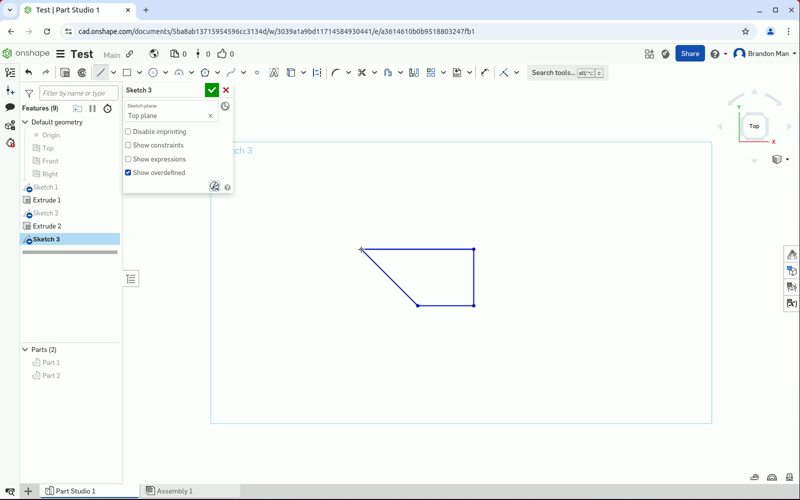
mouse_move(364, 249)
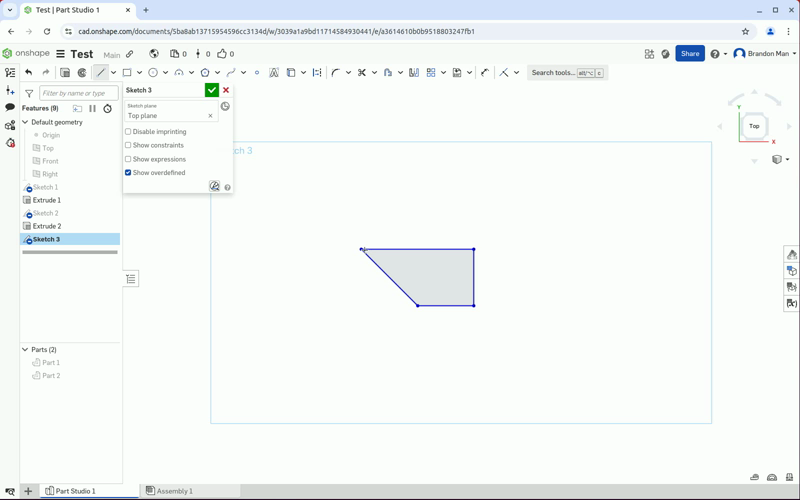
scroll(6)
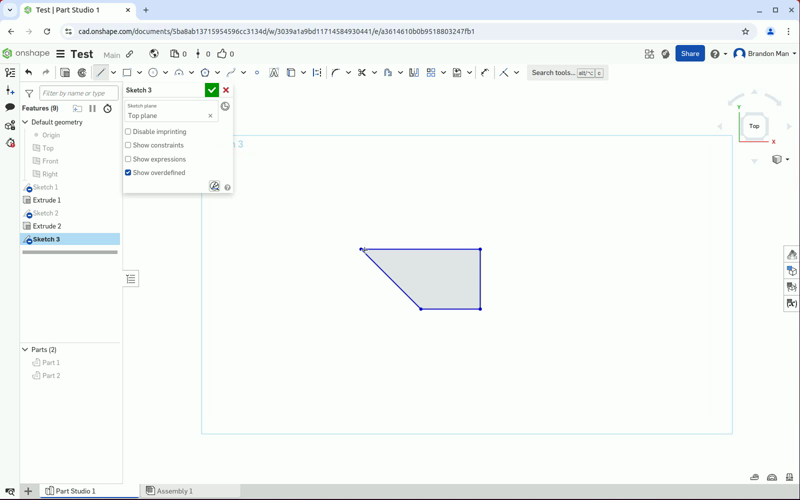
scroll(6)
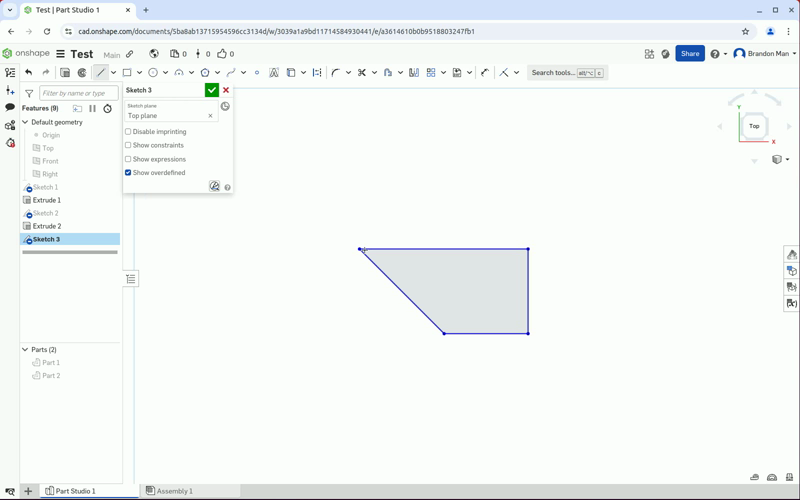
scroll(6)
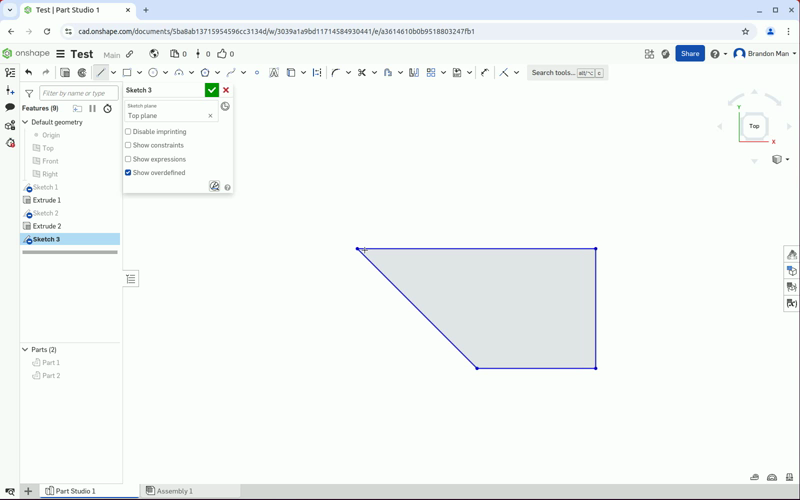
scroll(6)
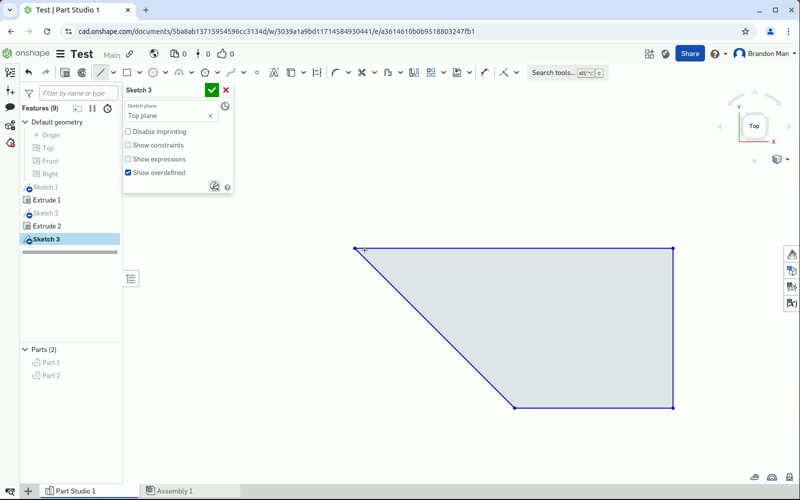
scroll(6)
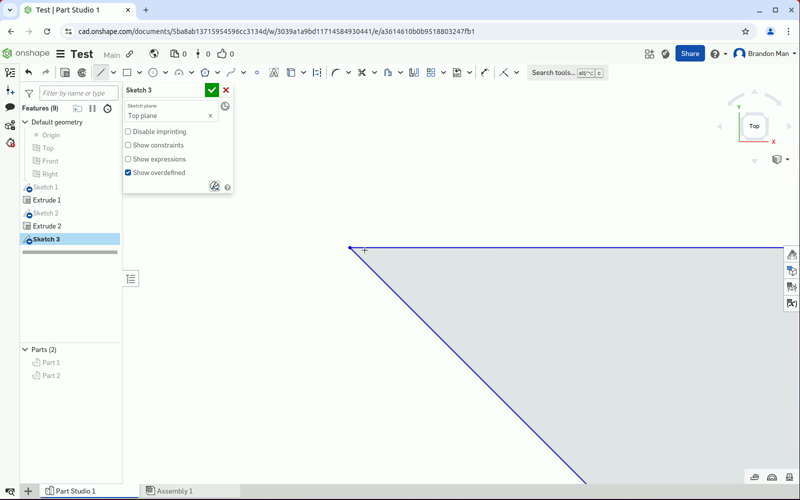
scroll(6)
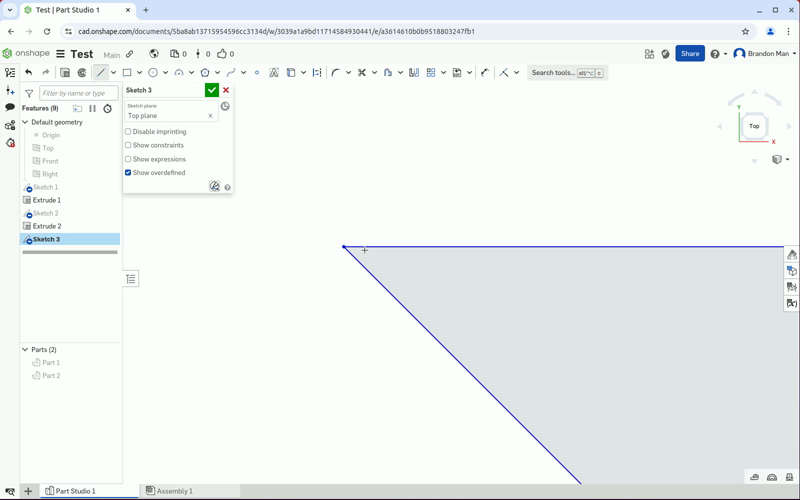
scroll(6)
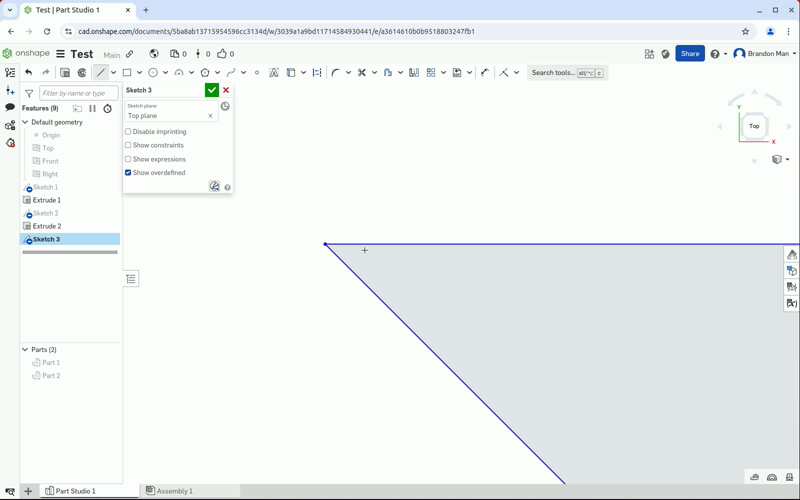
click(364, 249)
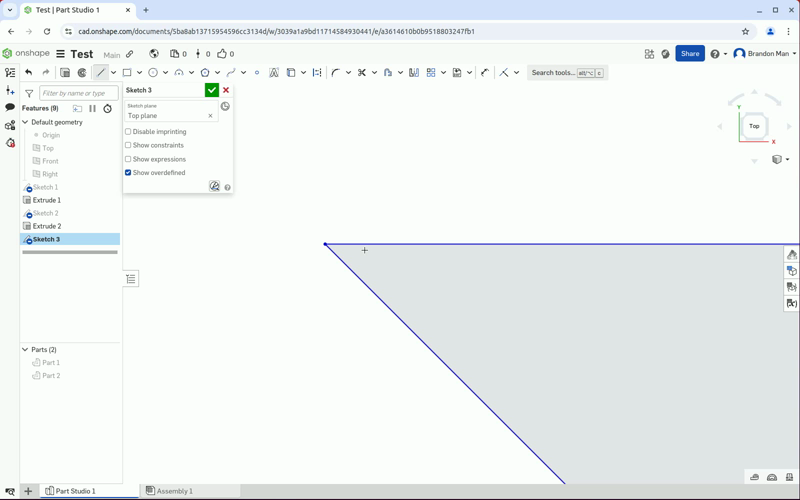
scroll(-6)
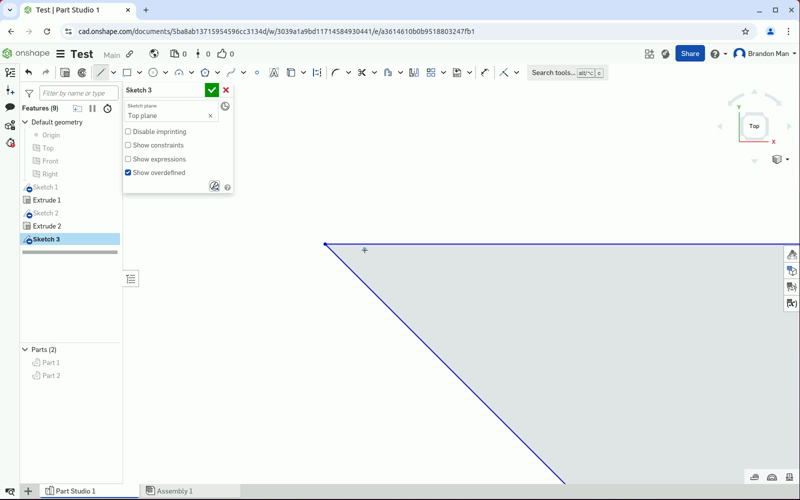
scroll(-6)
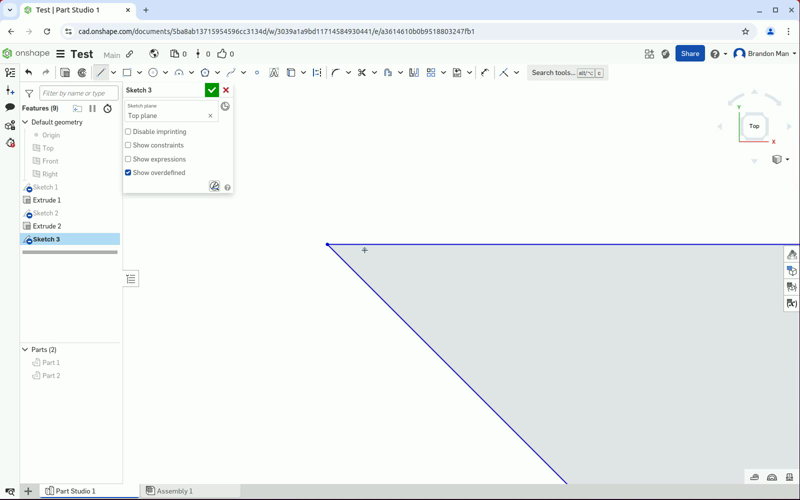
scroll(-6)
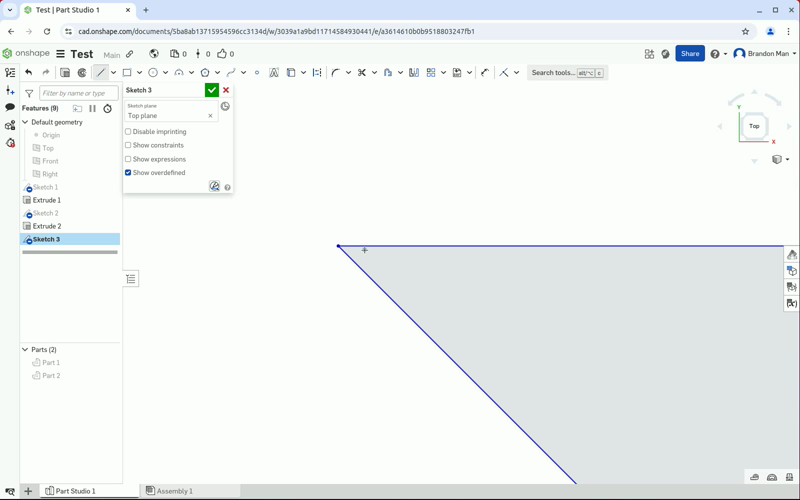
scroll(-6)
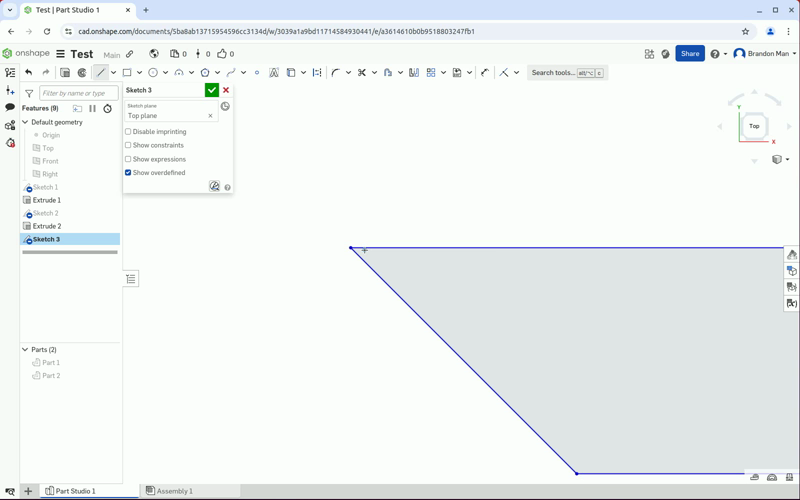
scroll(-6)
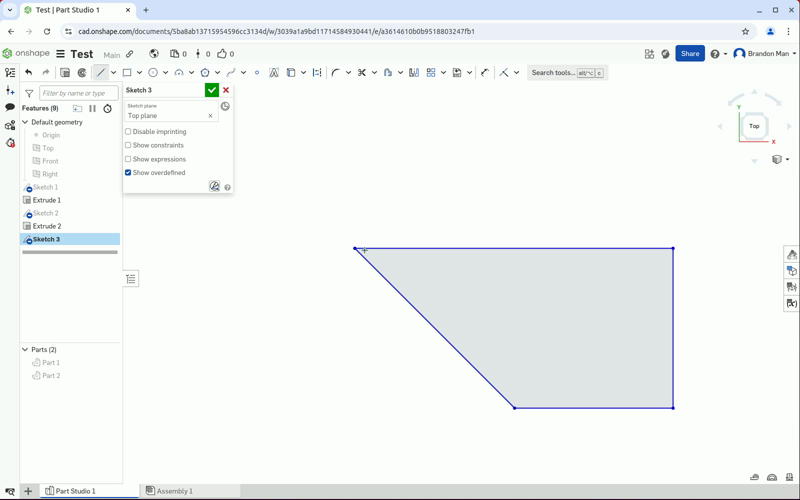
scroll(-6)
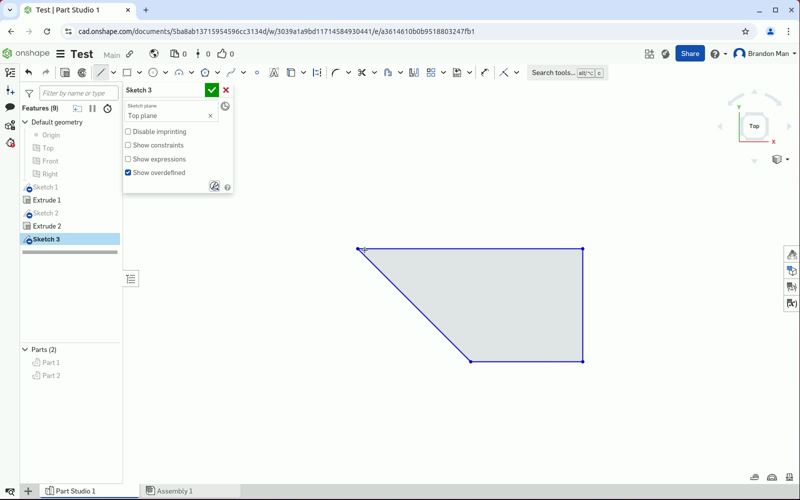
scroll(-6)
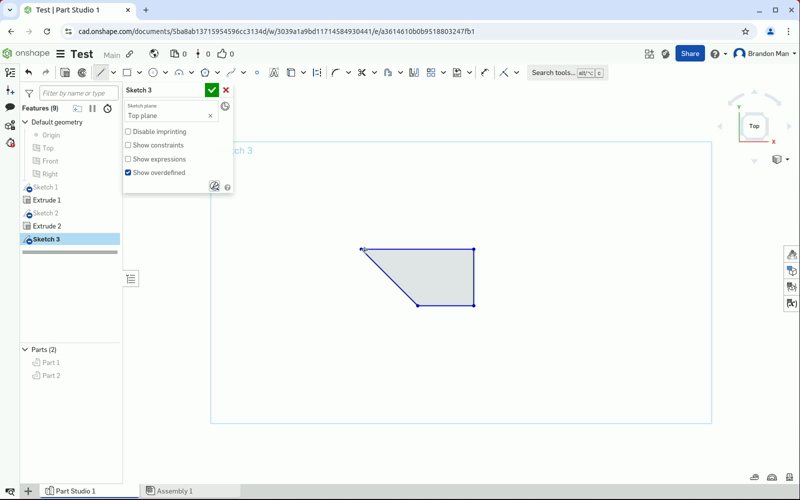
key_up(shift)
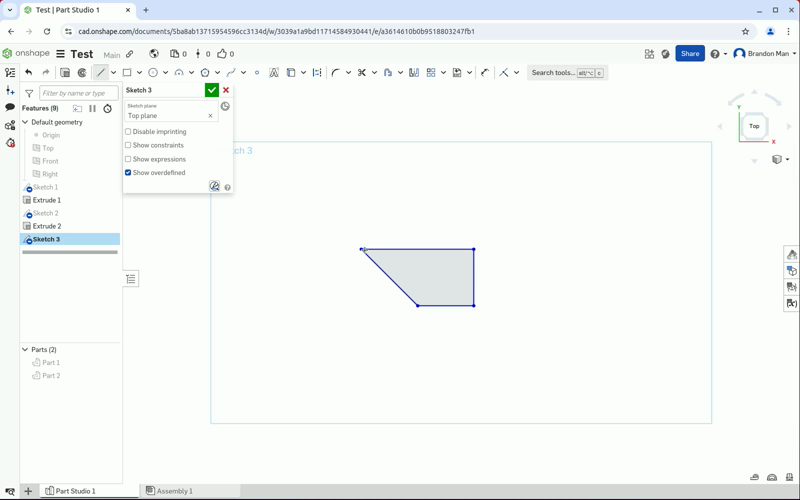
key_down(shift)
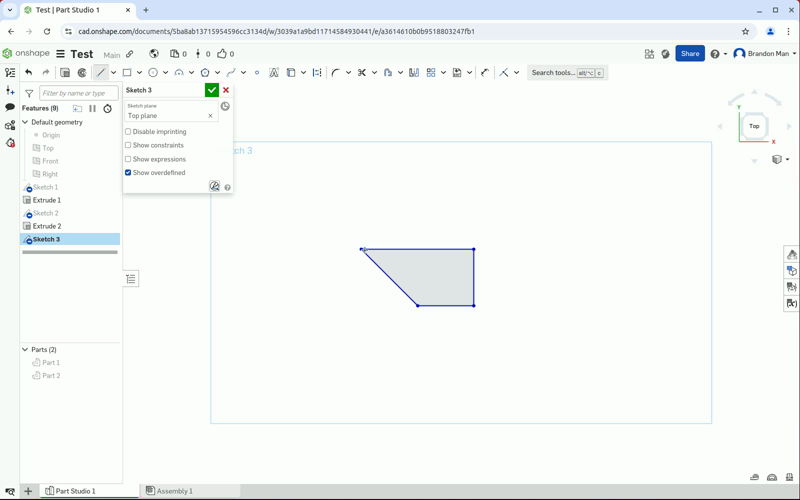
mouse_move(417, 303)
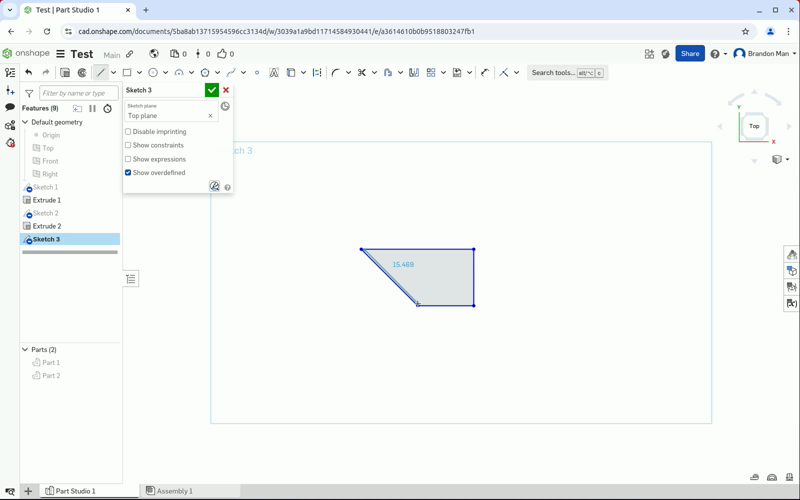
scroll(6)
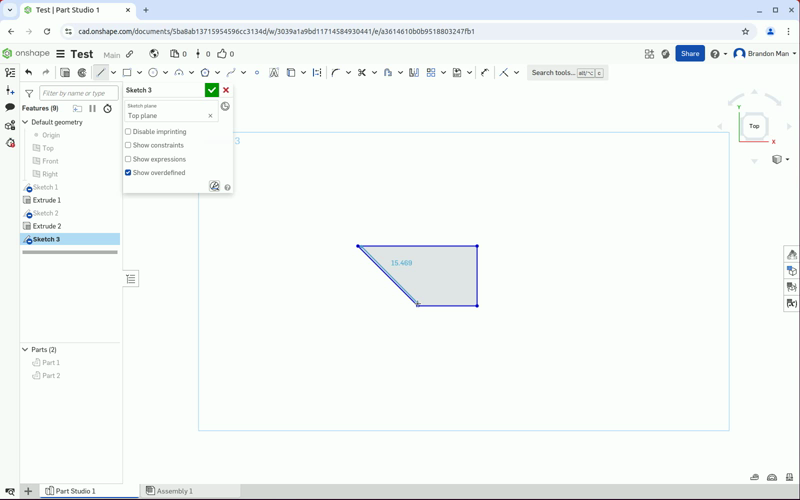
scroll(6)
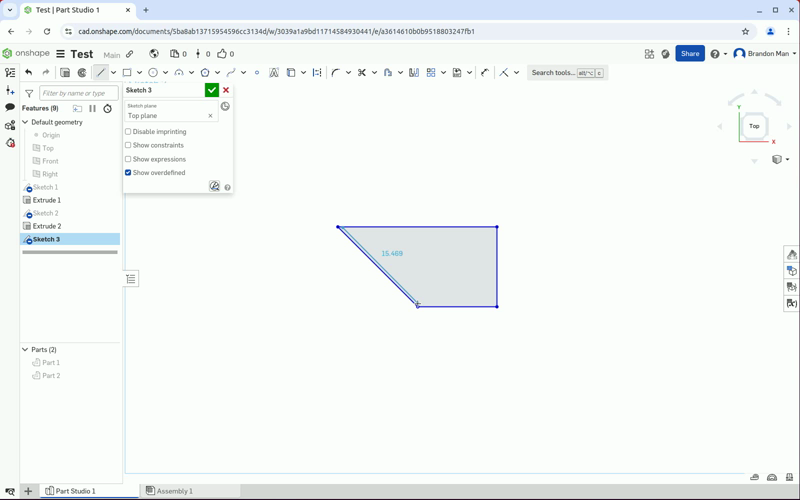
scroll(6)
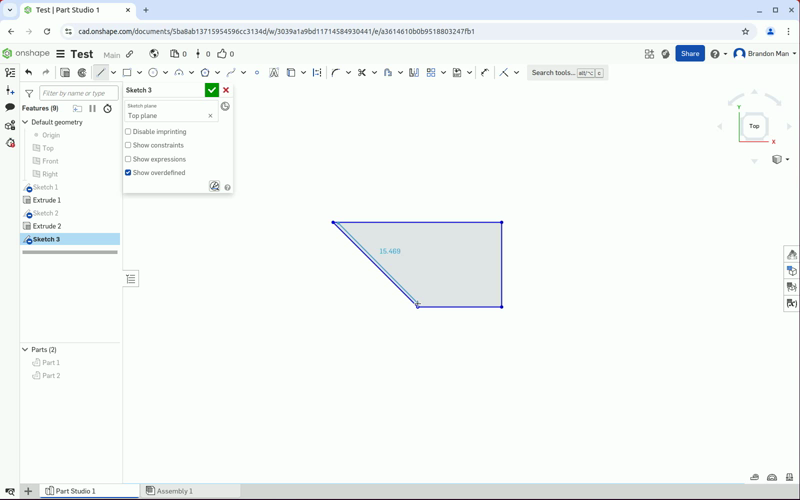
scroll(6)
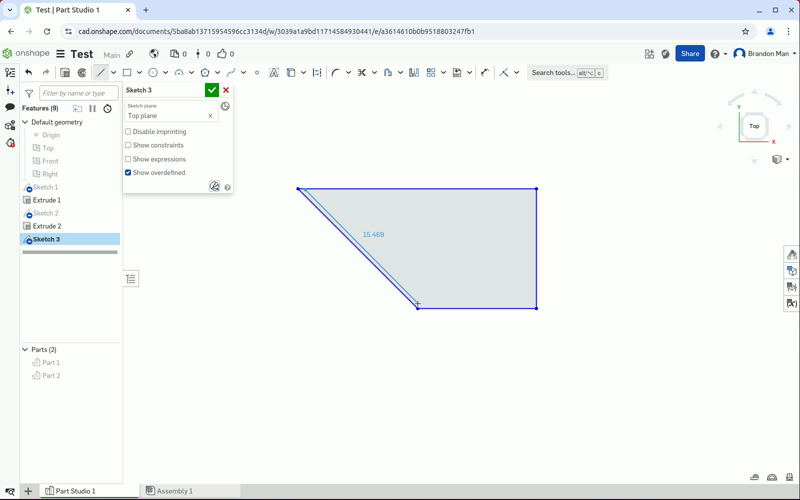
scroll(6)
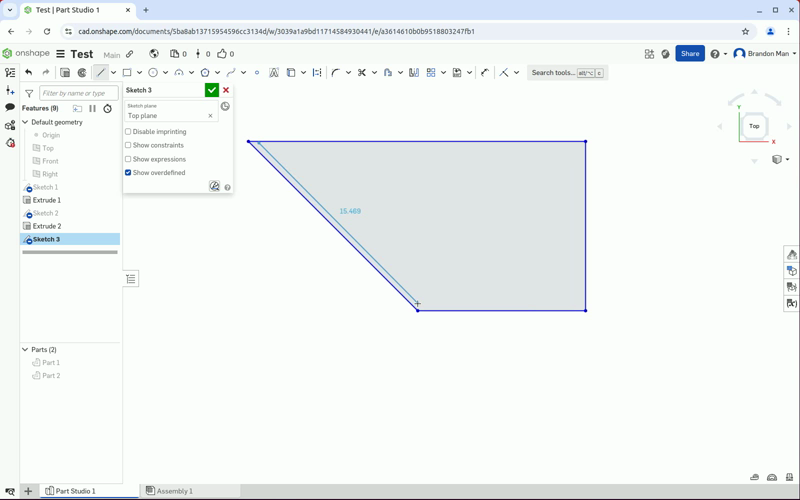
scroll(6)
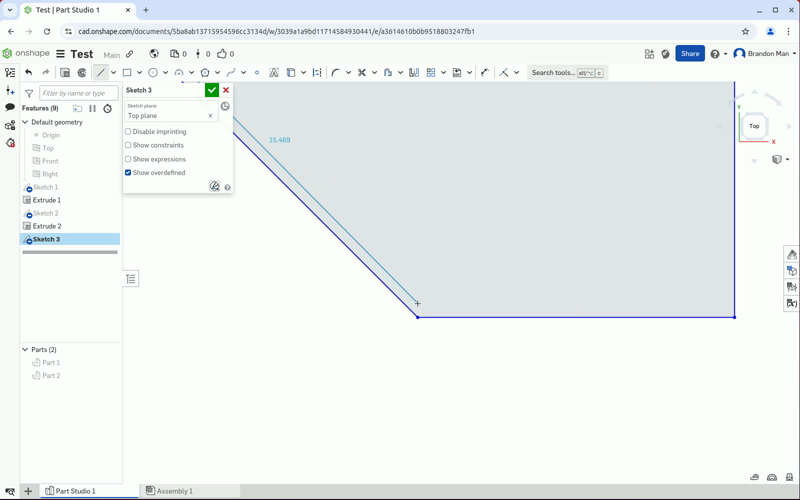
scroll(6)
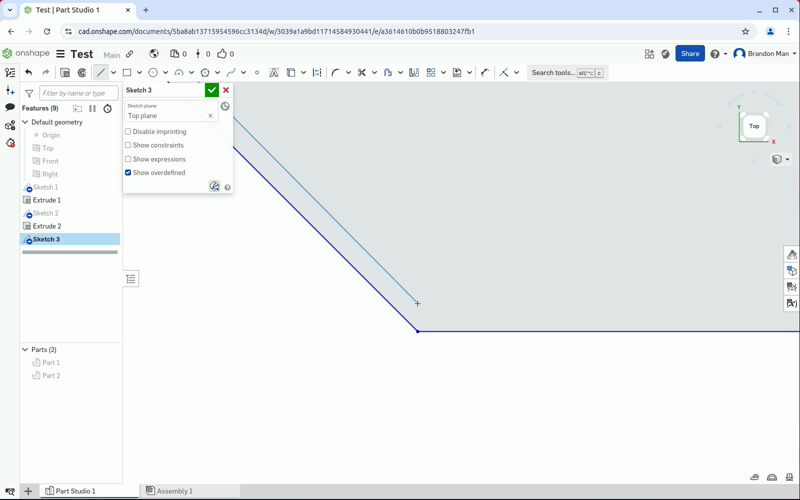
click(417, 303)
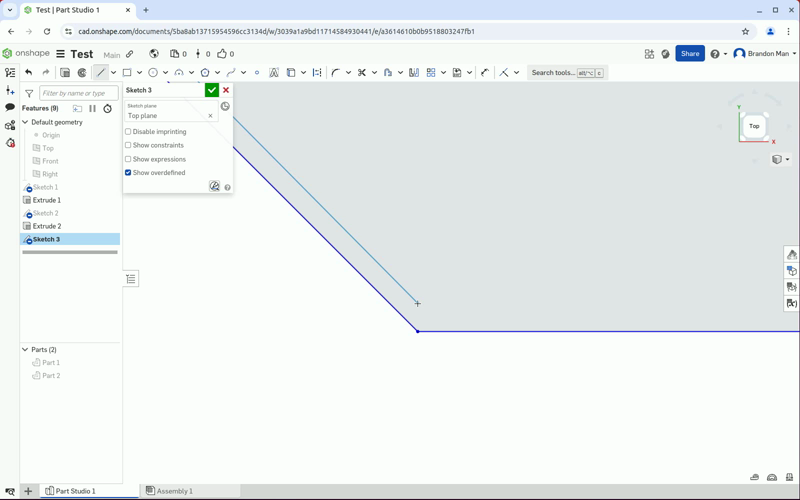
scroll(-6)
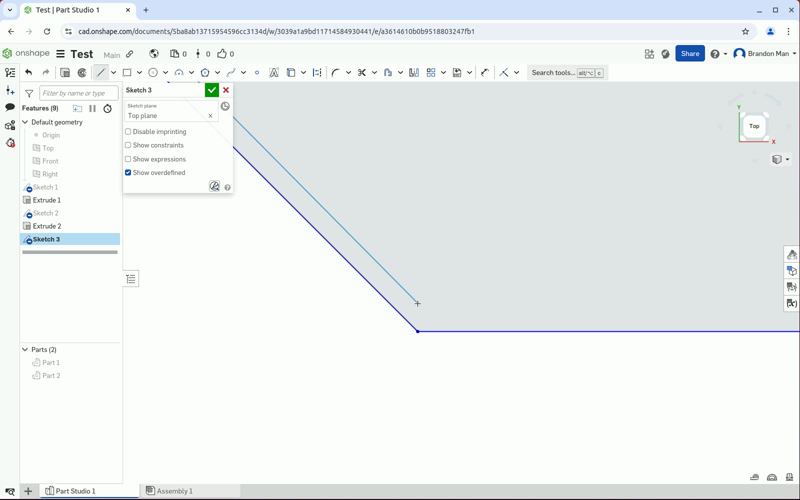
scroll(-6)
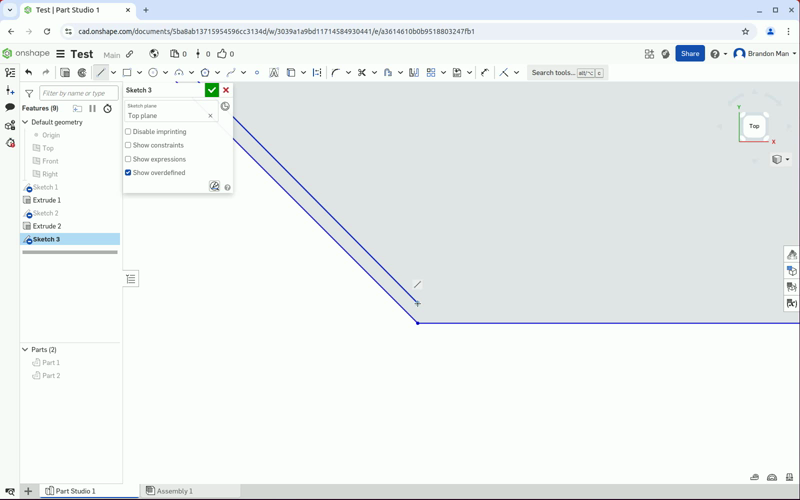
scroll(-6)
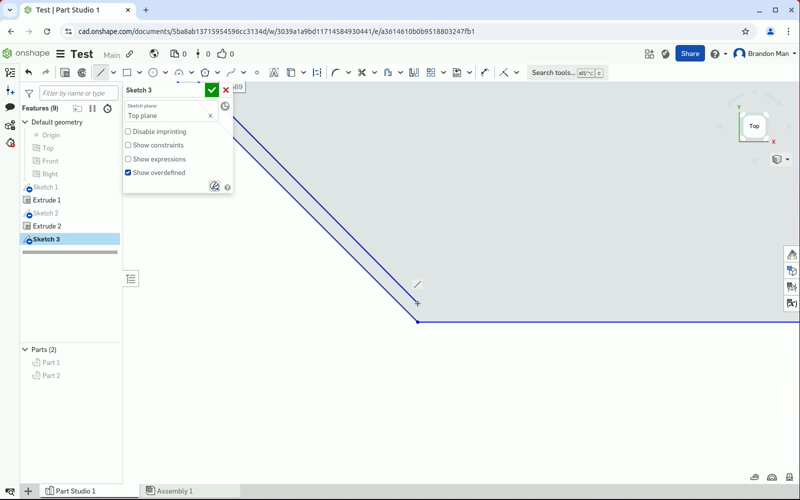
scroll(-6)
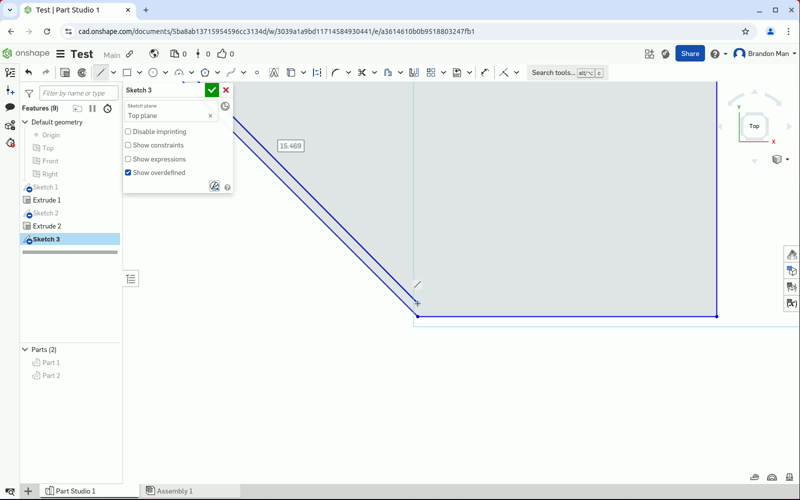
scroll(-6)
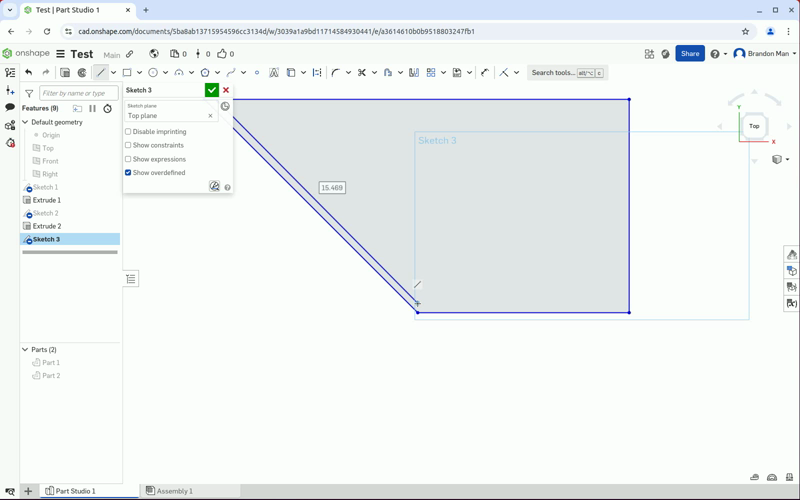
scroll(-6)
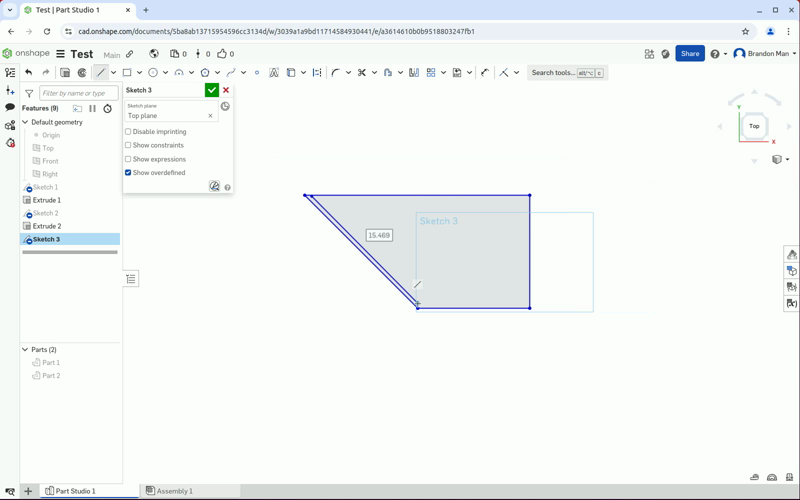
scroll(-6)
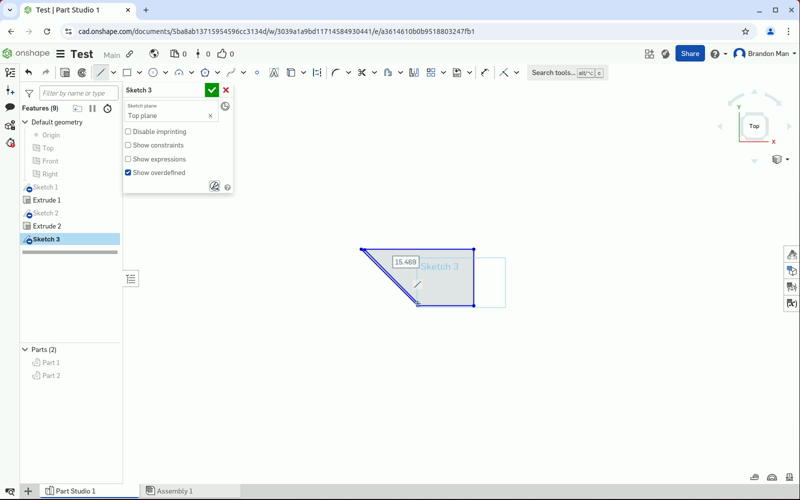
key_up(shift)
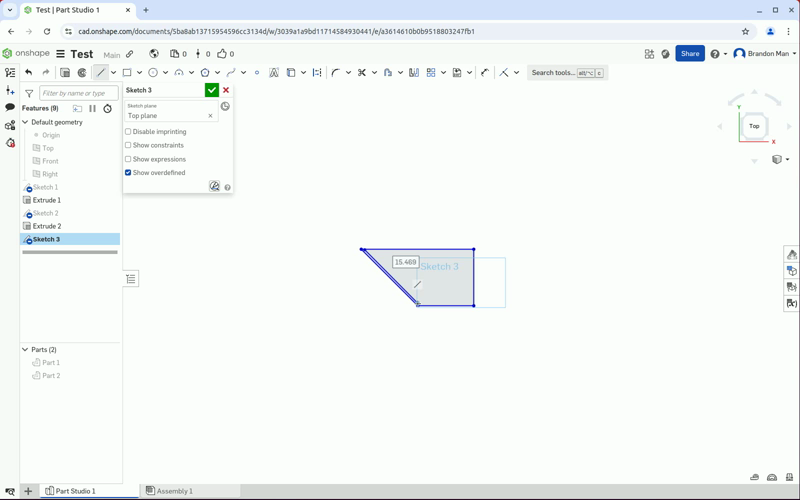
key_down(shift)
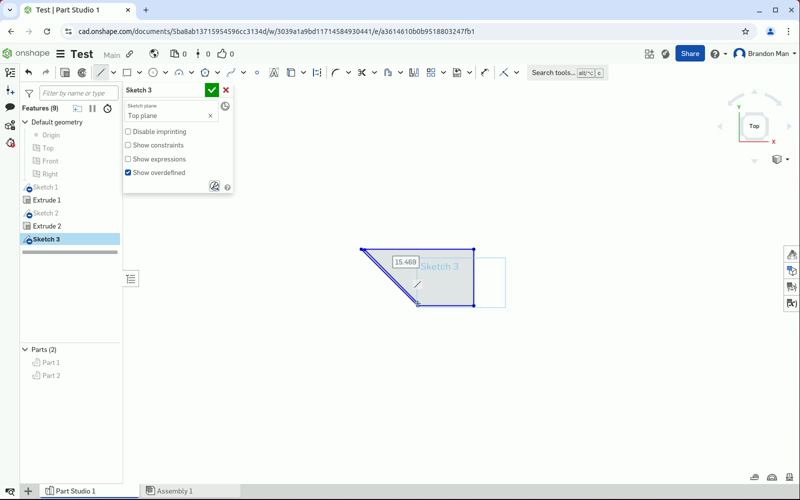
mouse_move(447, 303)
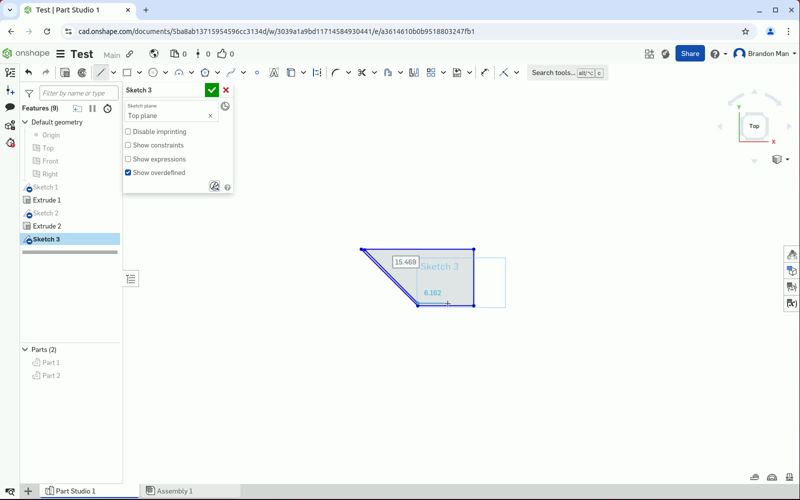
mouse_move(472, 303)
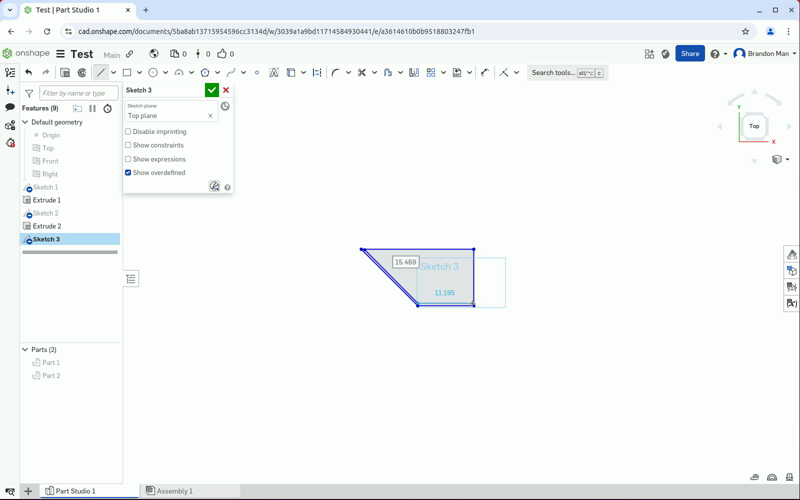
scroll(6)
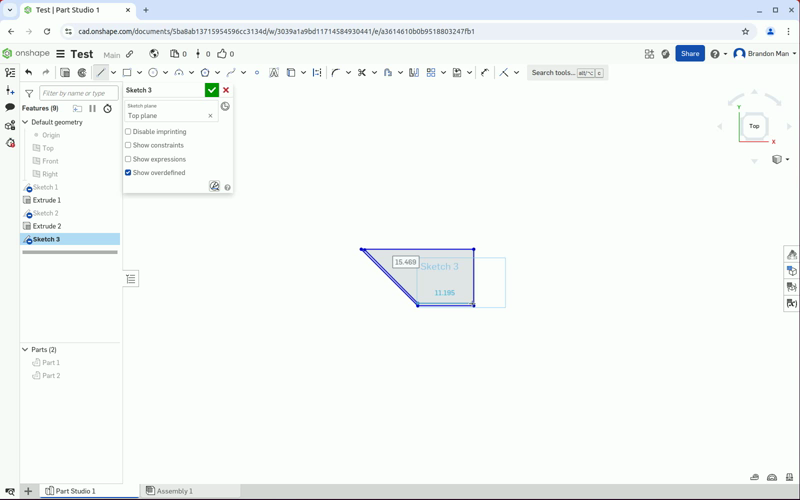
scroll(6)
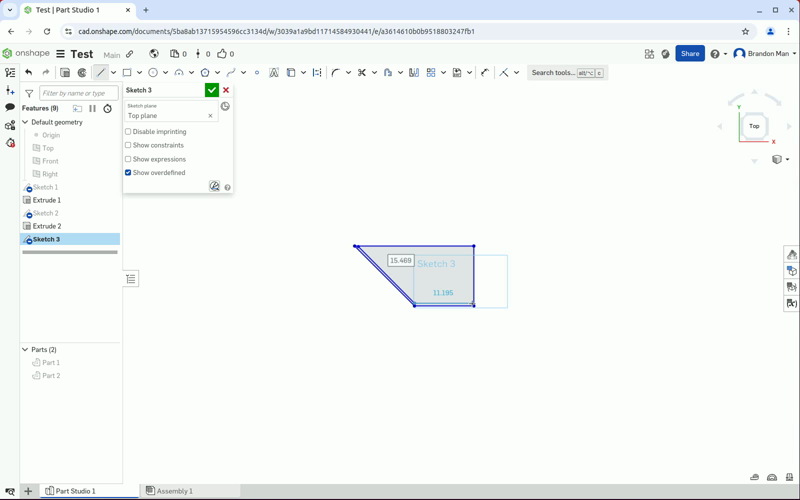
scroll(6)
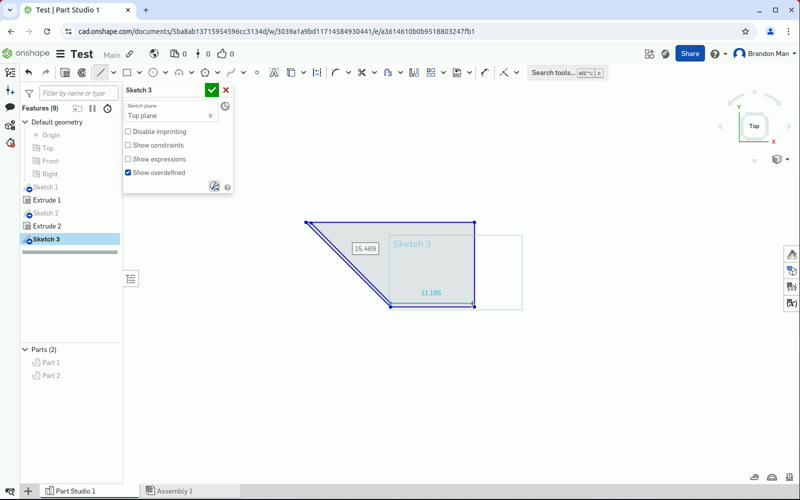
scroll(6)
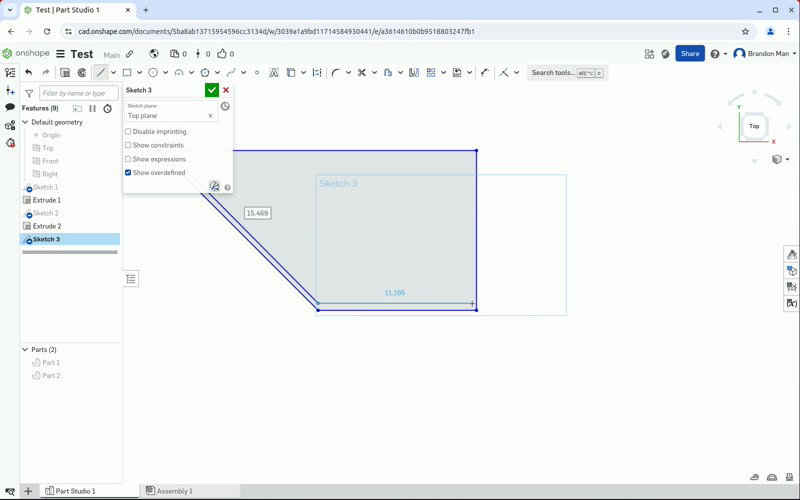
scroll(6)
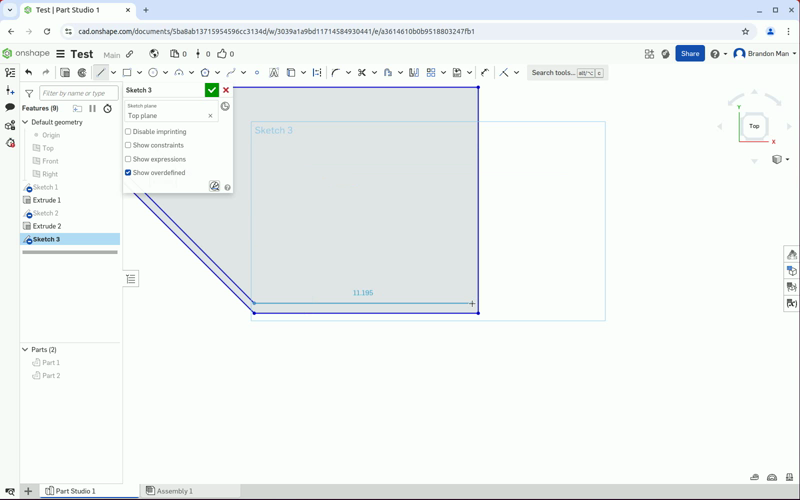
scroll(6)
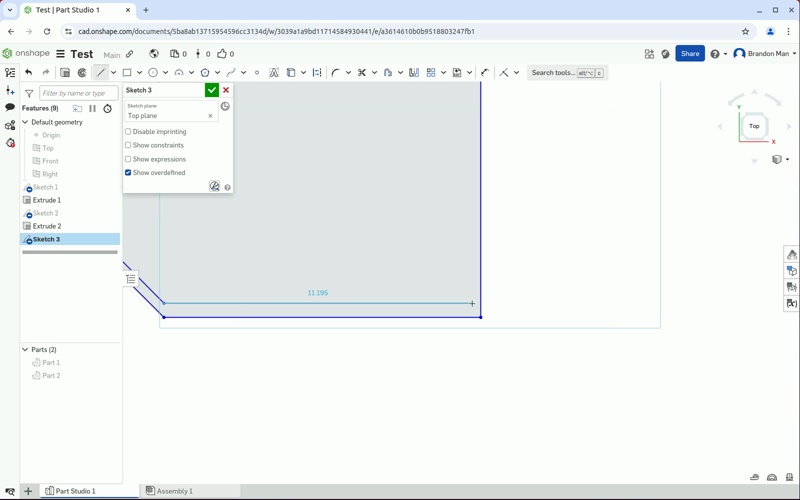
scroll(6)
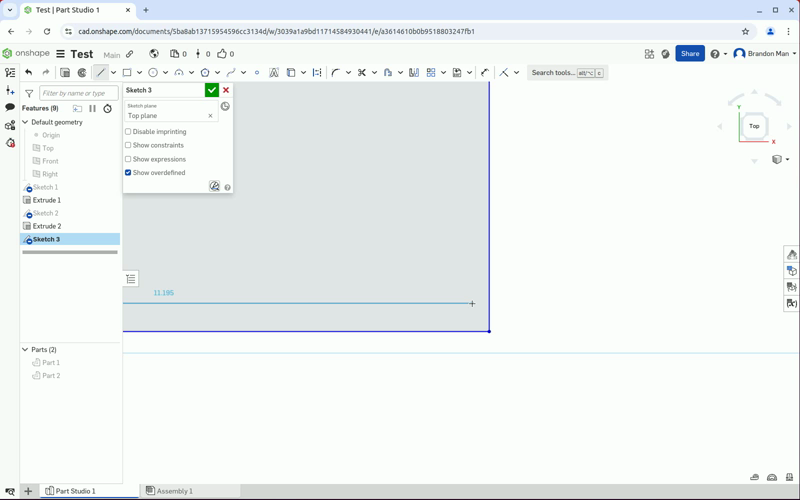
click(472, 303)
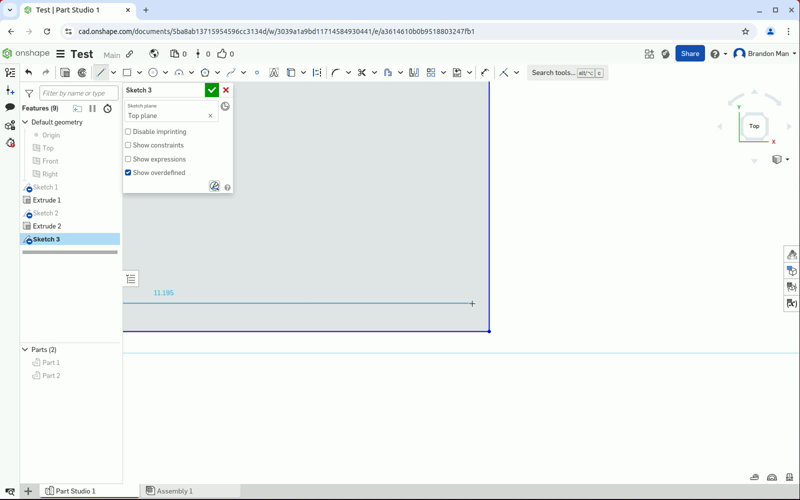
scroll(-6)
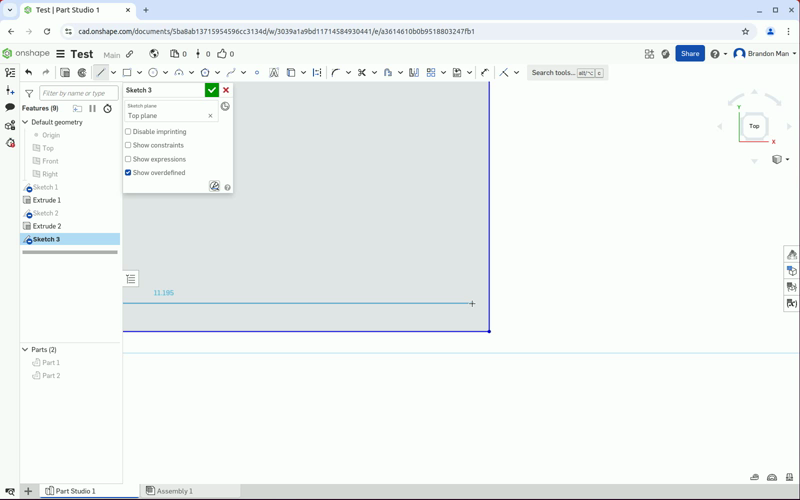
scroll(-6)
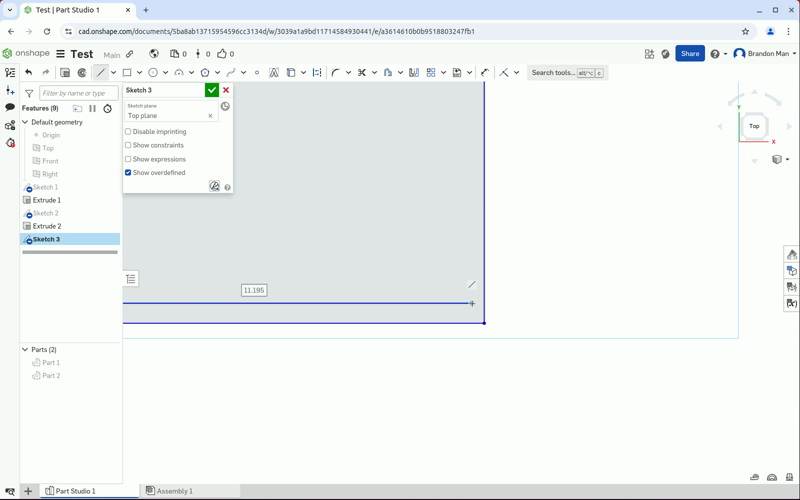
scroll(-6)
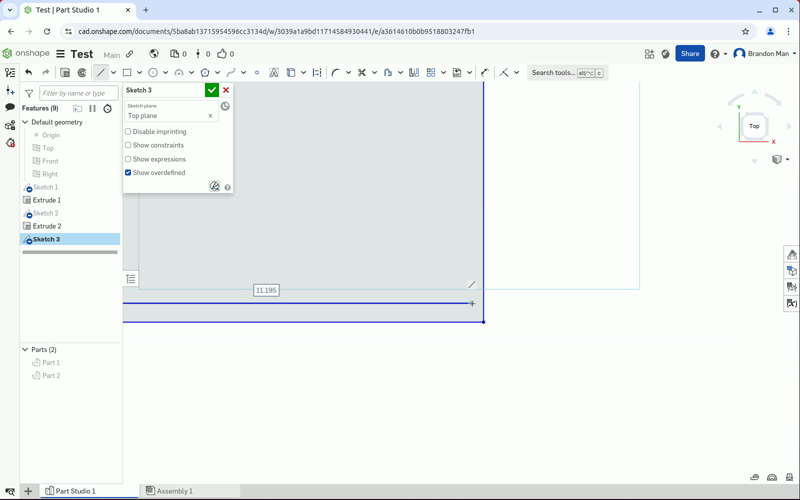
scroll(-6)
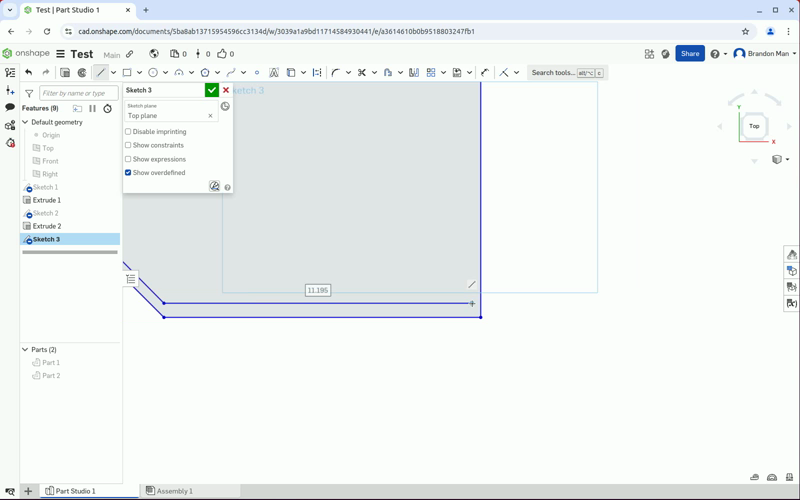
scroll(-6)
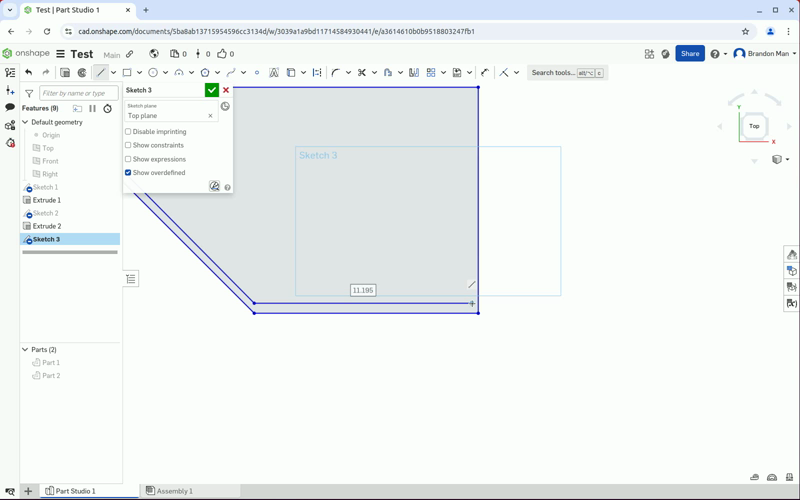
scroll(-6)
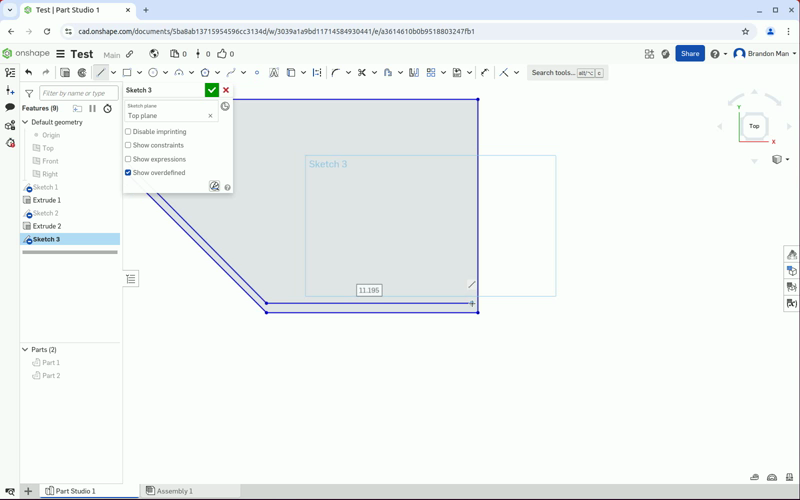
scroll(-6)
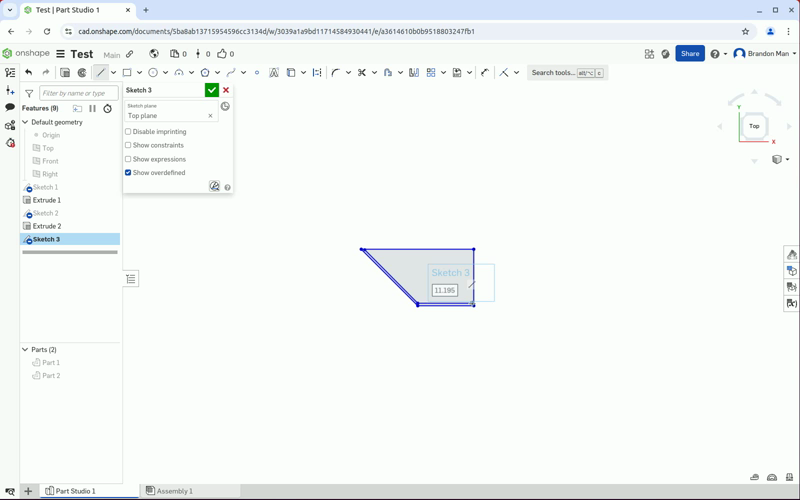
key_up(shift)
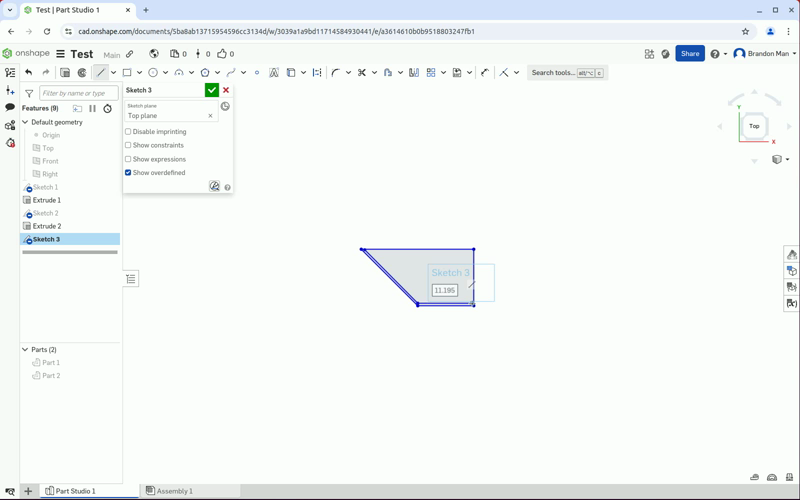
key_down(shift)
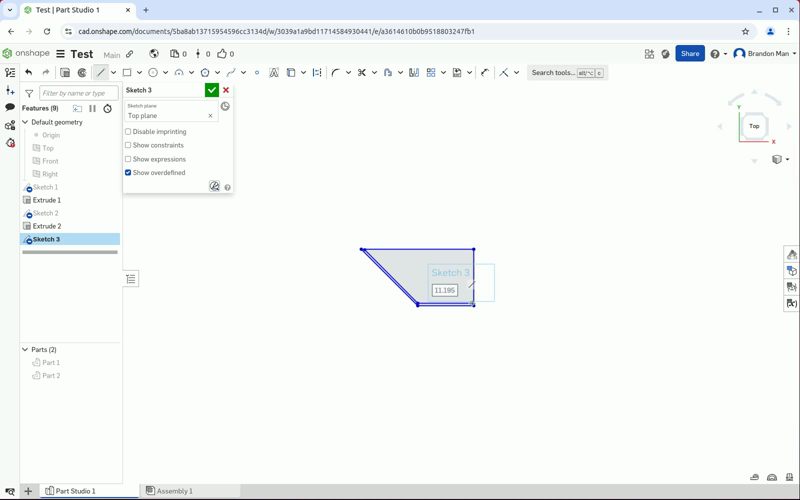
mouse_move(502, 303)
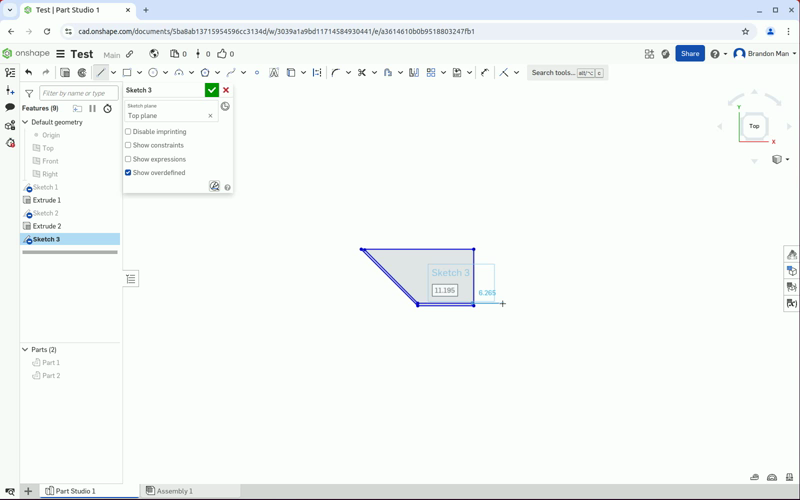
mouse_move(472, 249)
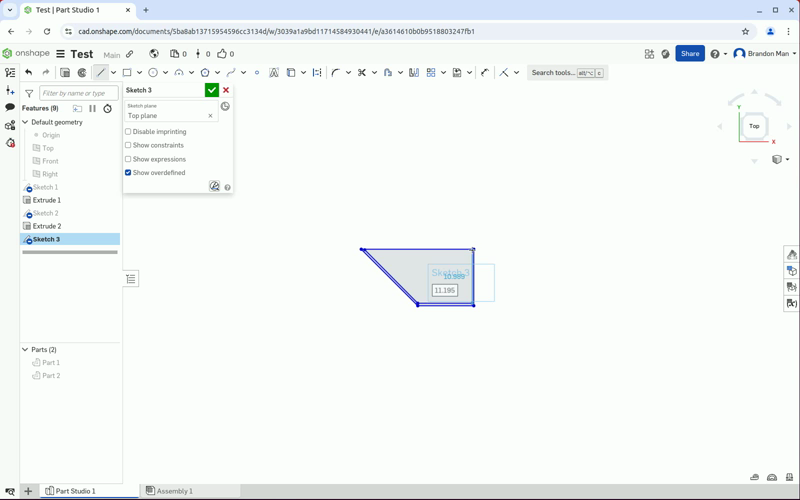
scroll(6)
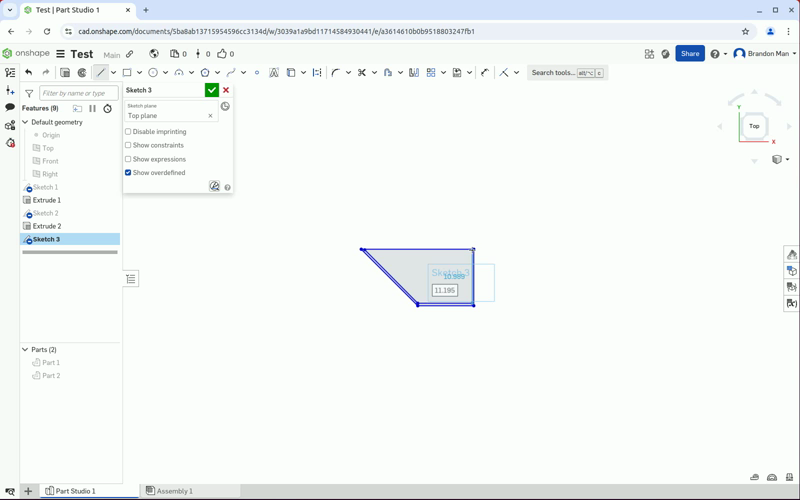
scroll(6)
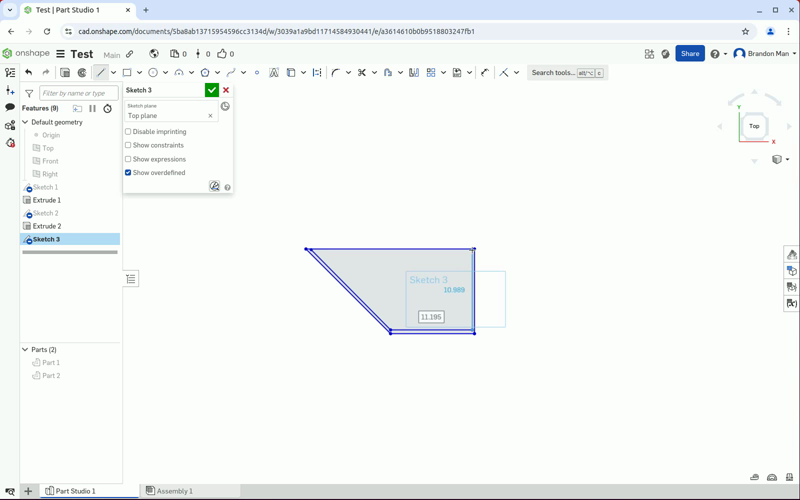
scroll(6)
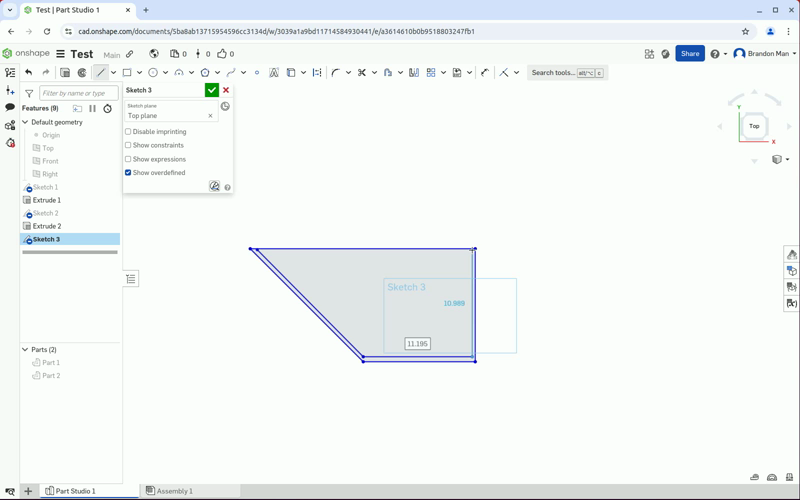
scroll(6)
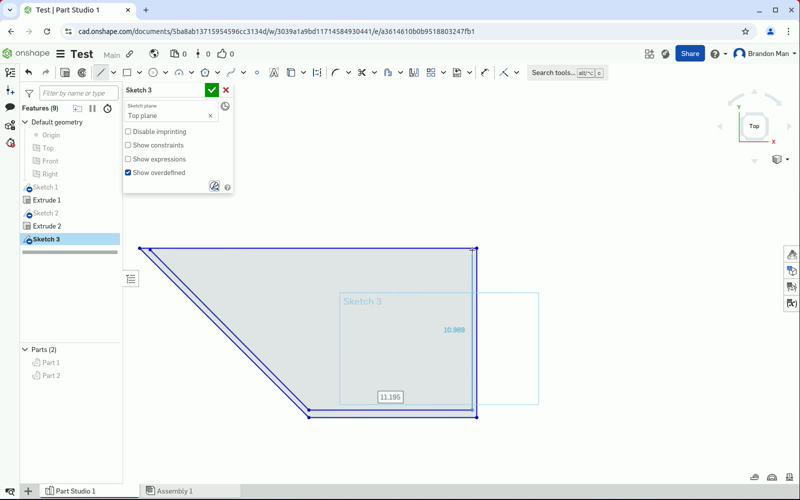
scroll(6)
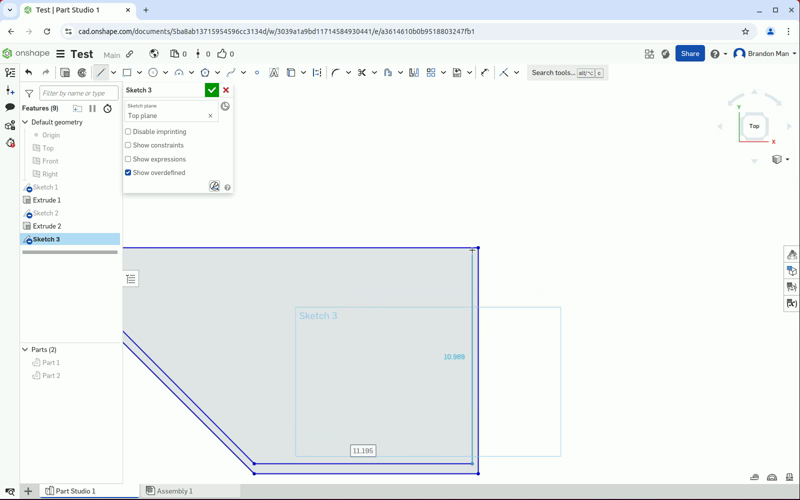
scroll(6)
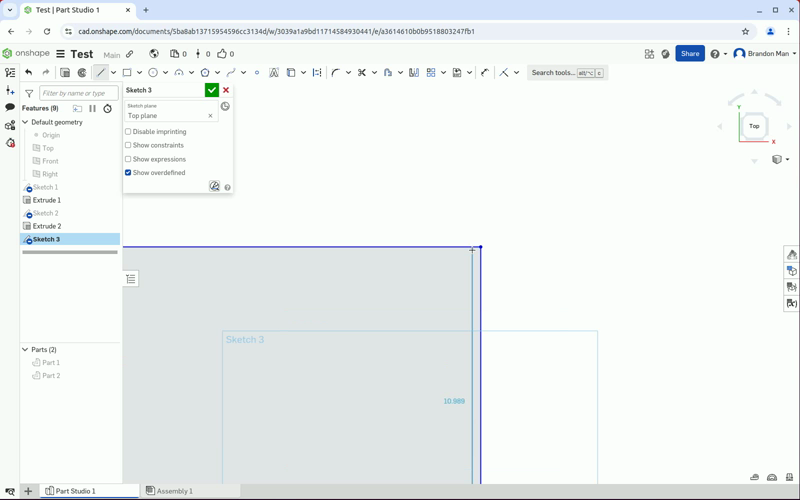
scroll(6)
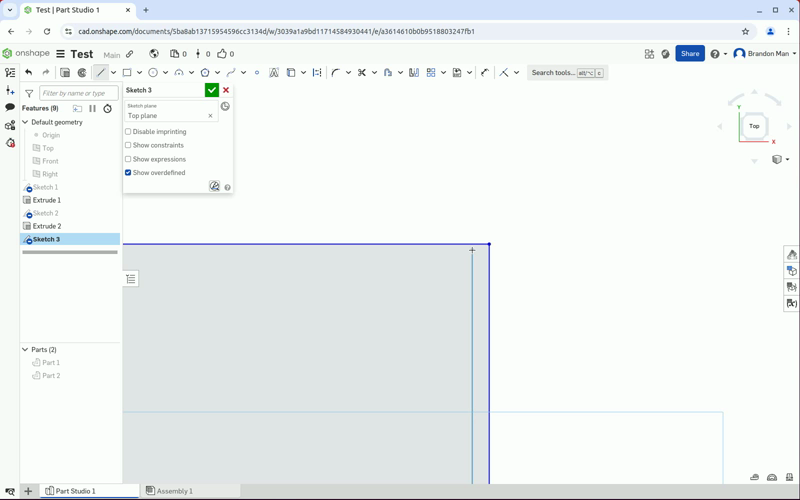
click(472, 249)
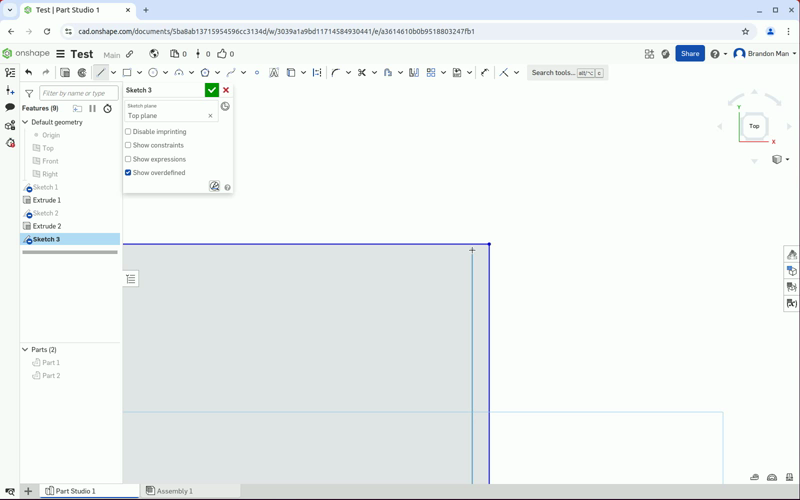
scroll(-6)
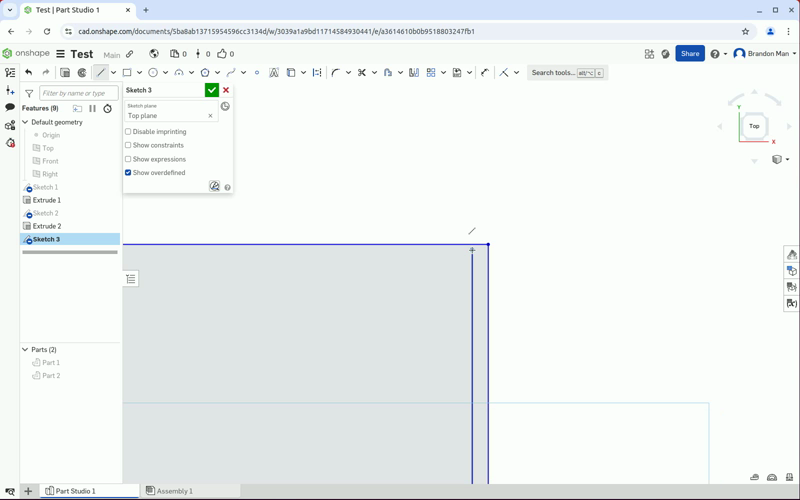
scroll(-6)
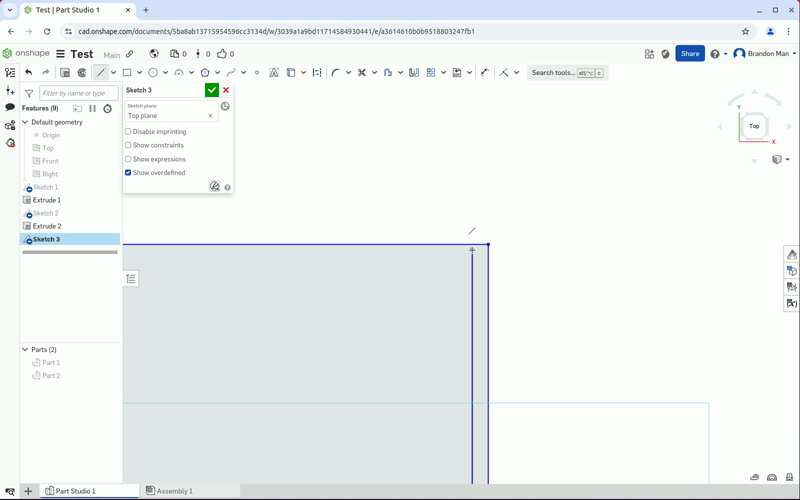
scroll(-6)
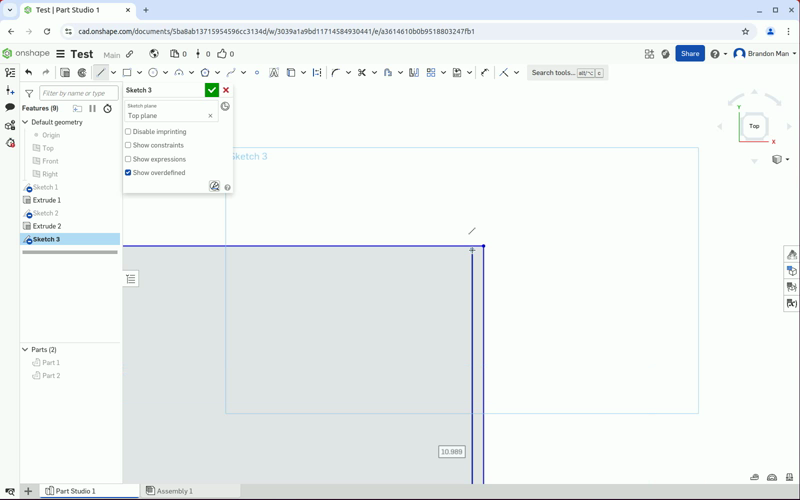
scroll(-6)
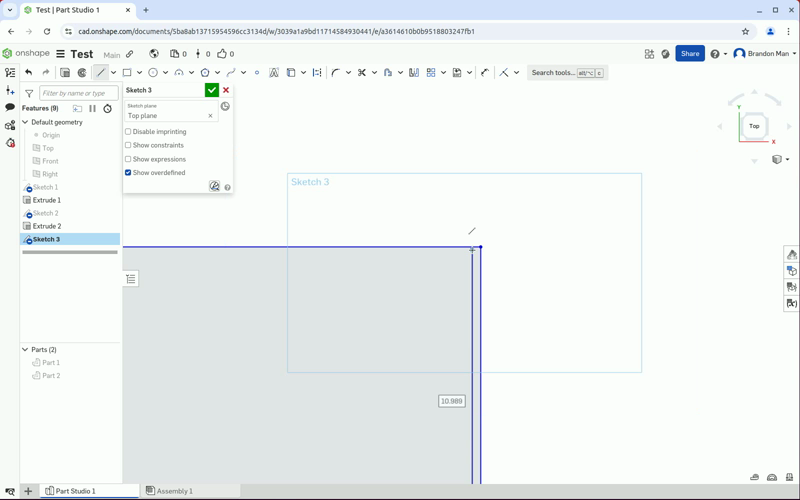
scroll(-6)
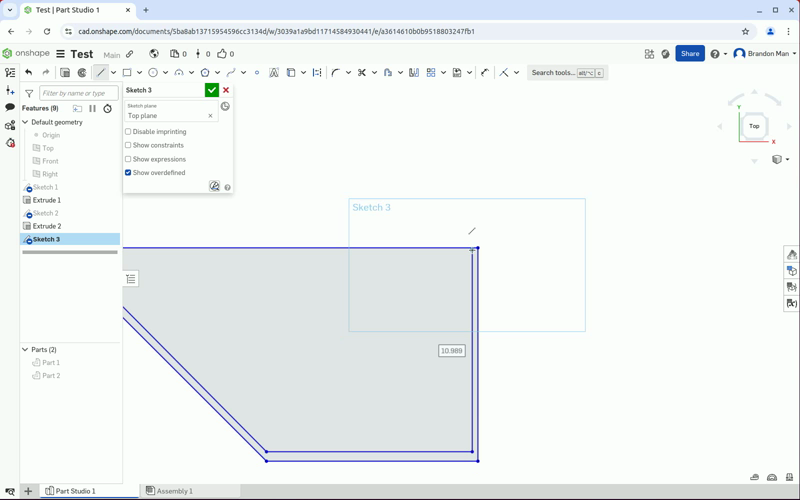
scroll(-6)
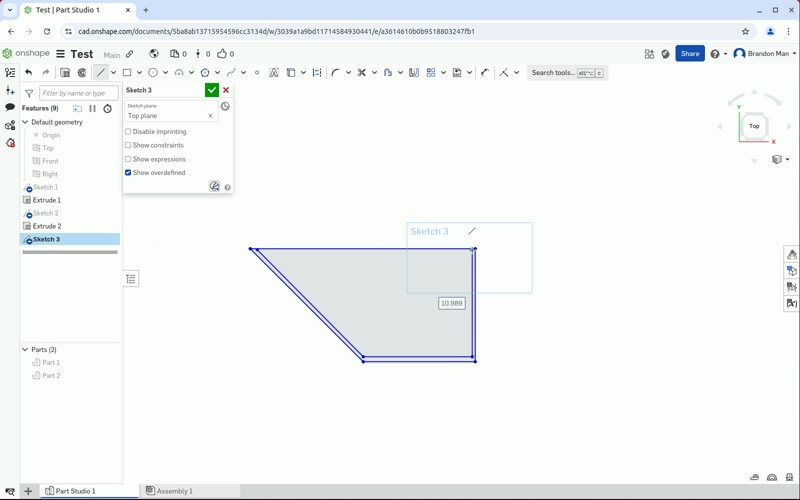
scroll(-6)
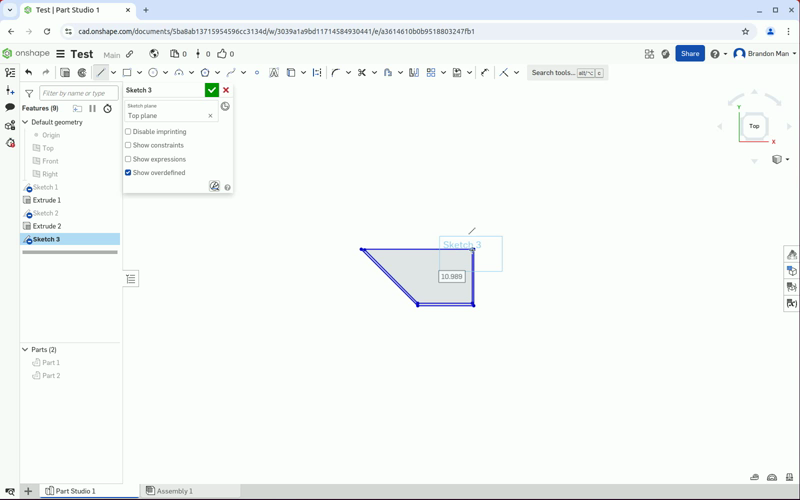
key_up(shift)
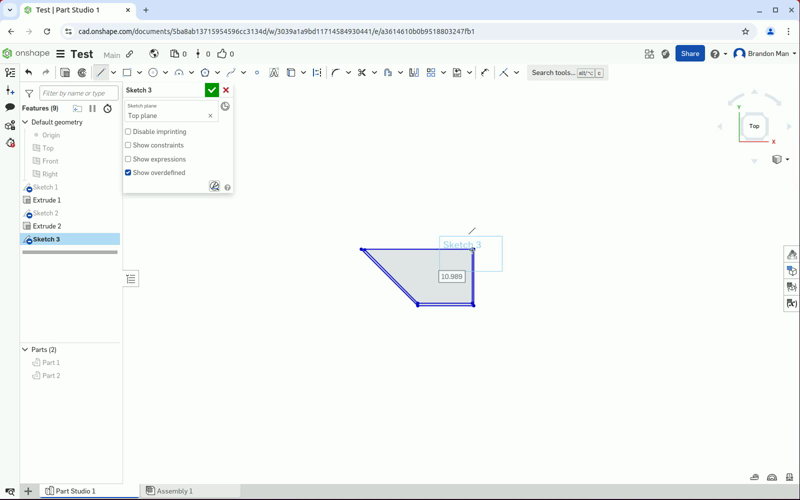
key_down(shift)
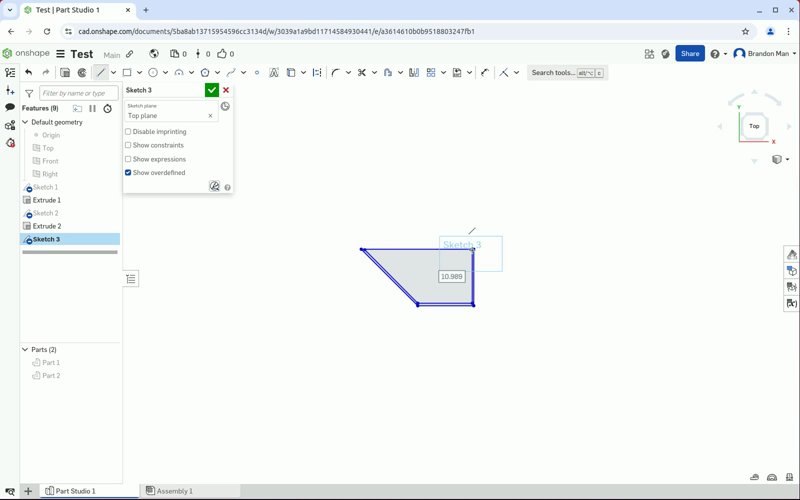
mouse_move(364, 249)
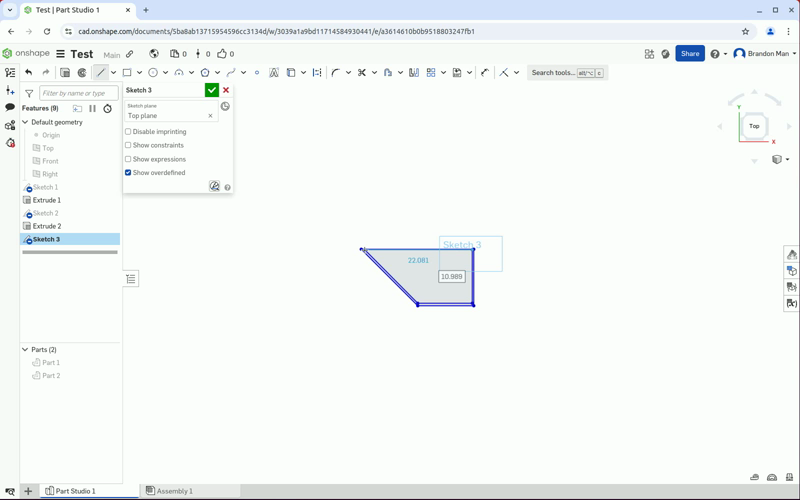
scroll(6)
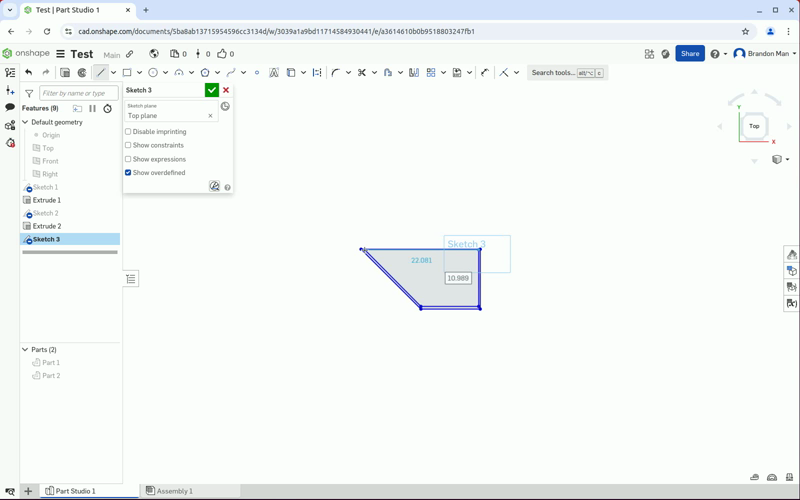
scroll(6)
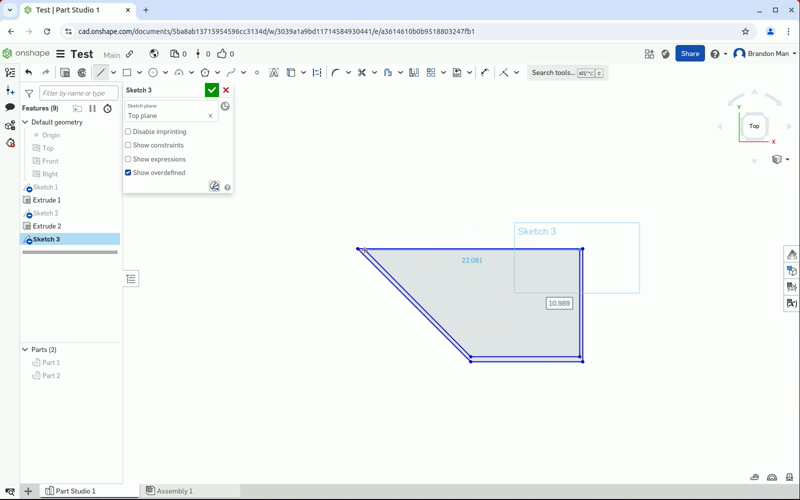
scroll(6)
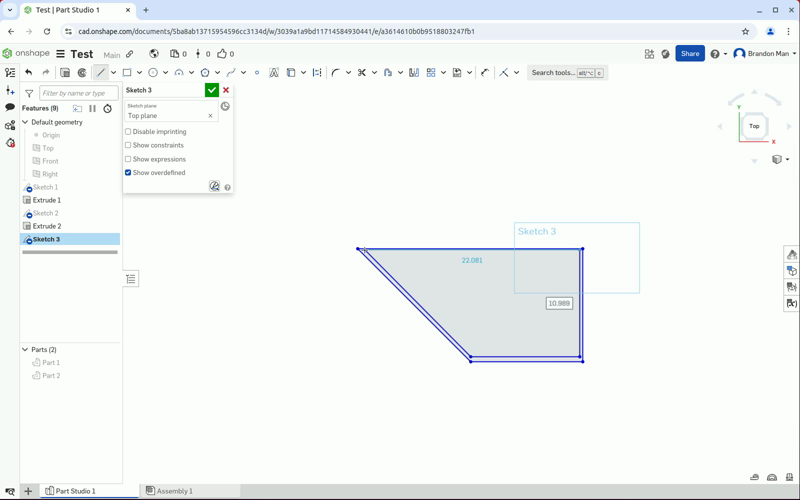
scroll(6)
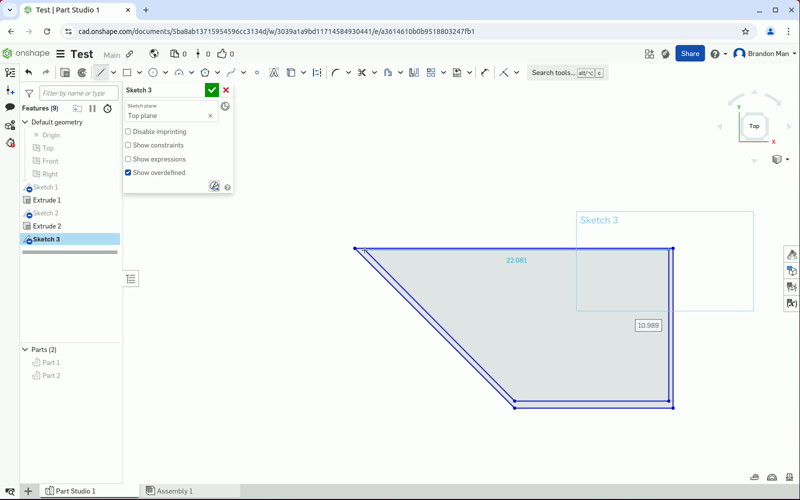
scroll(6)
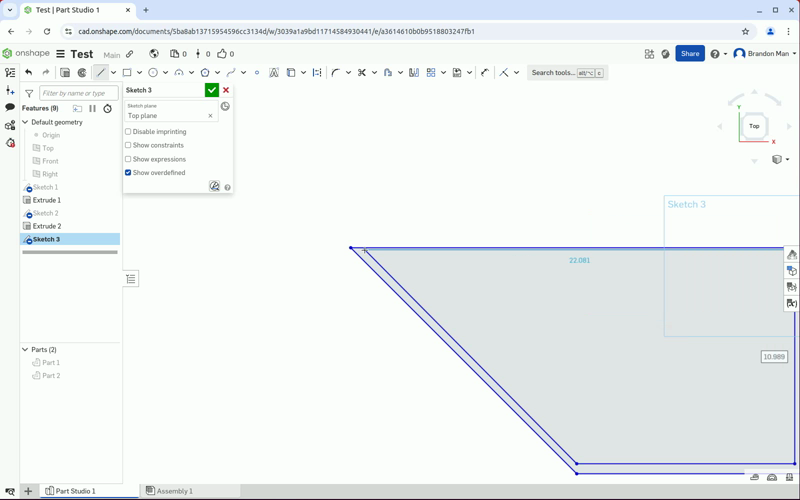
scroll(6)
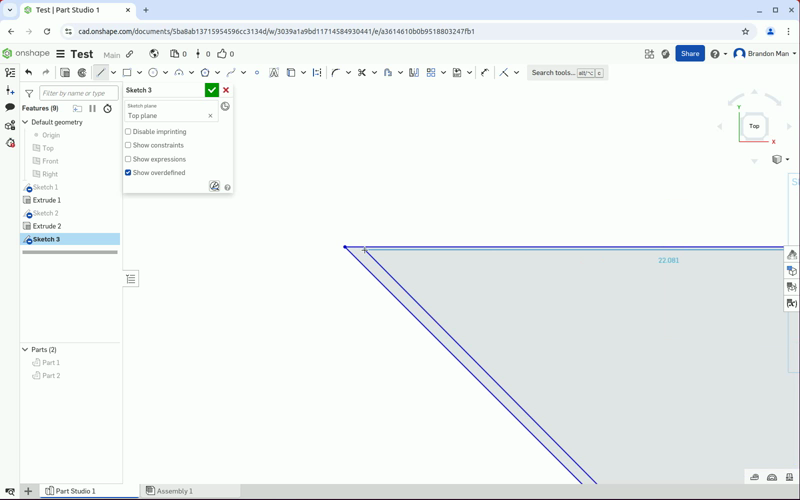
scroll(6)
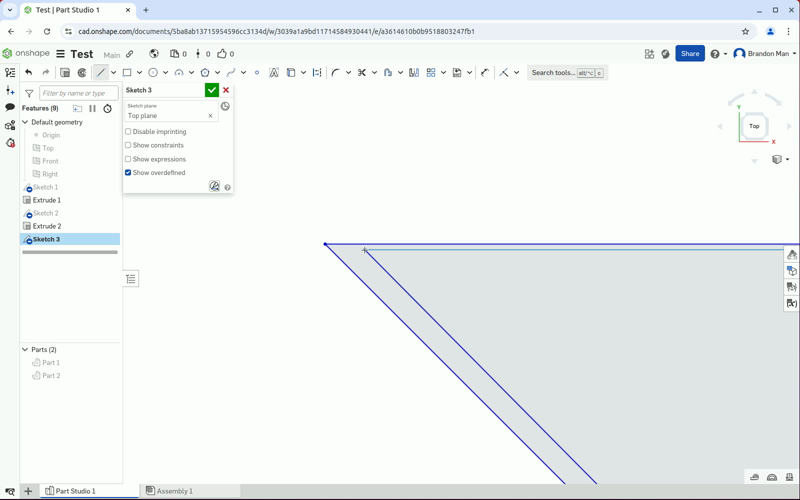
key_up(shift)
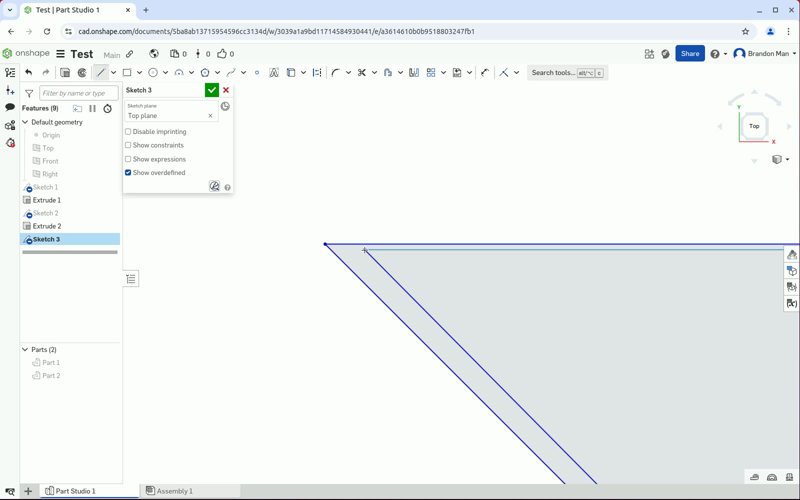
click(364, 249)
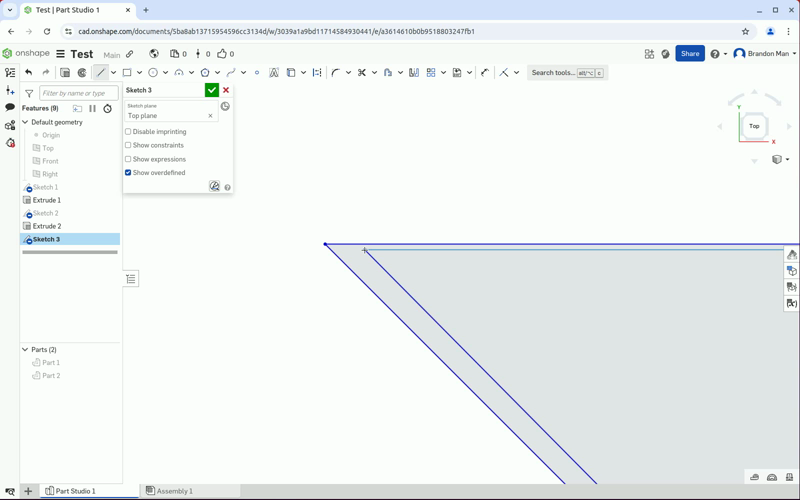
scroll(-6)
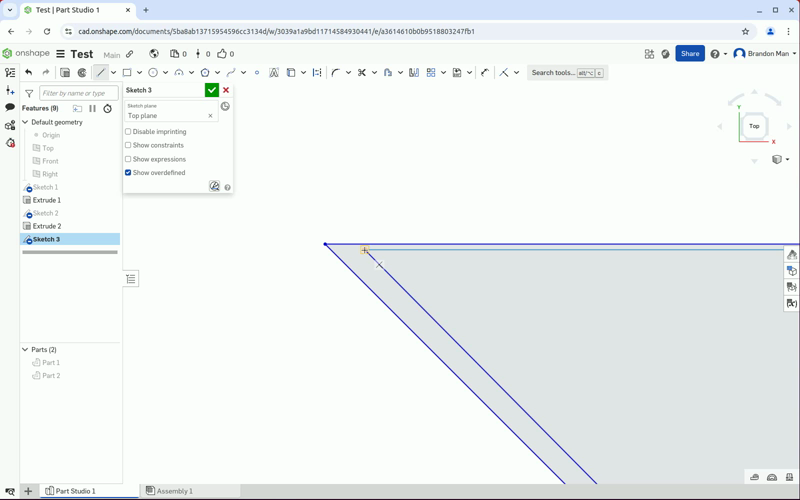
scroll(-6)
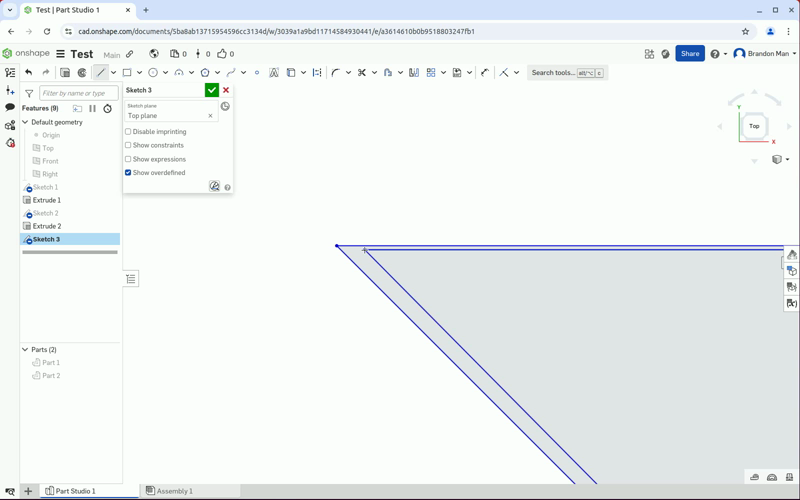
scroll(-6)
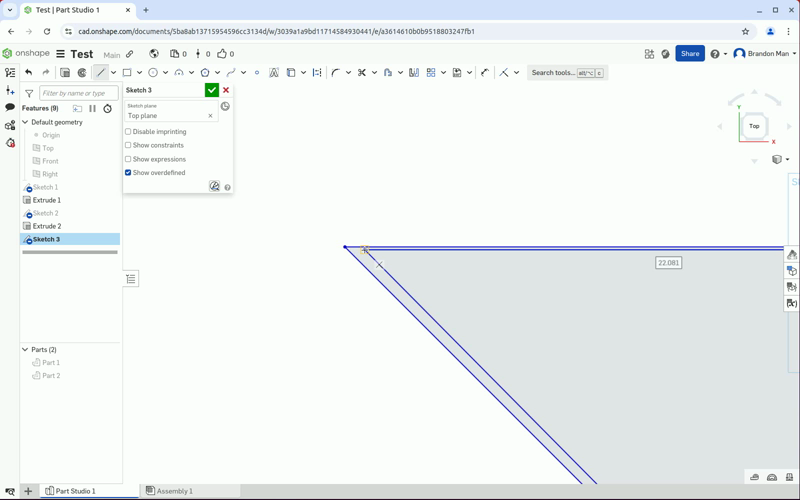
scroll(-6)
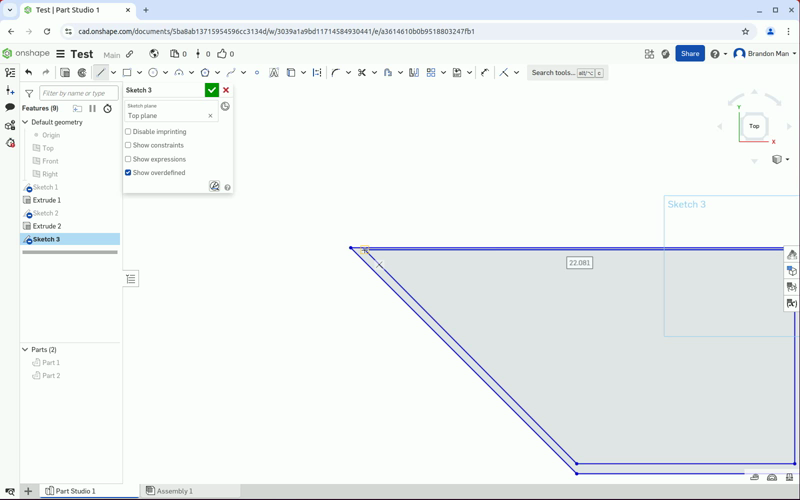
scroll(-6)
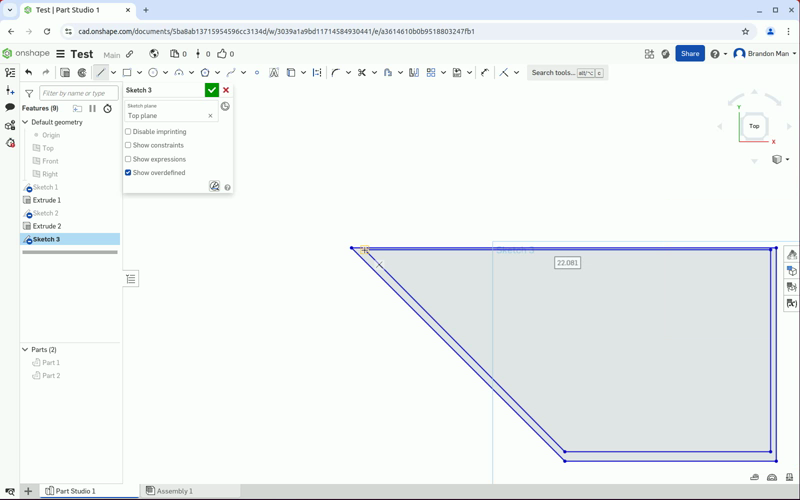
scroll(-6)
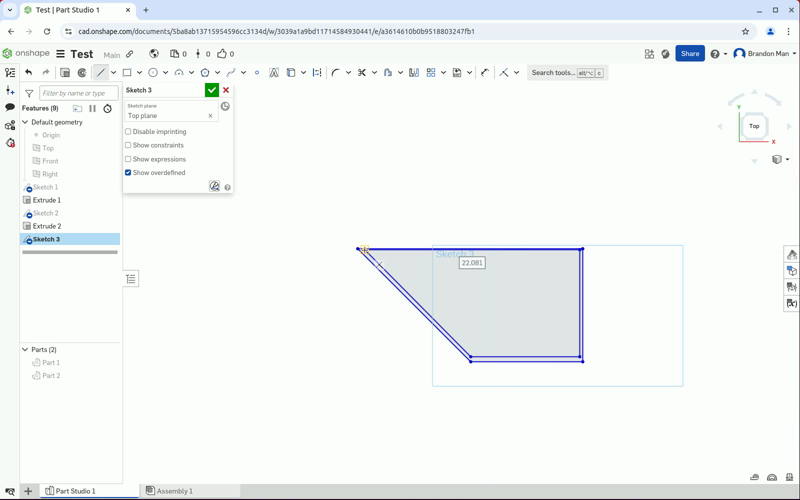
scroll(-6)
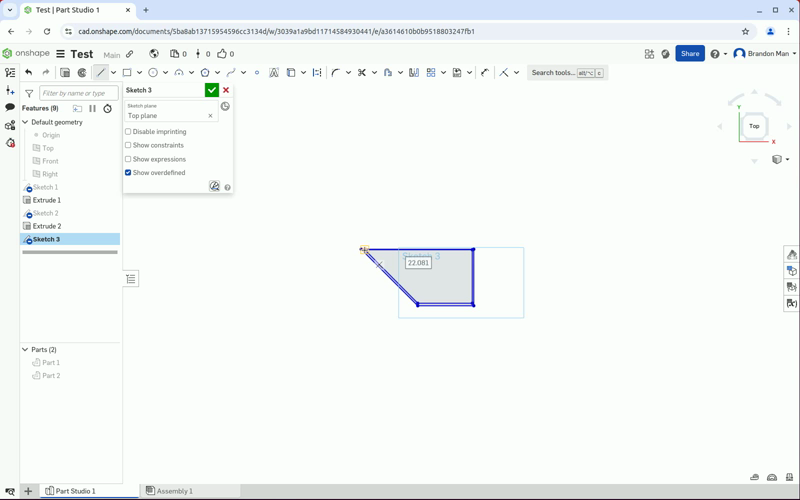
key(esc)
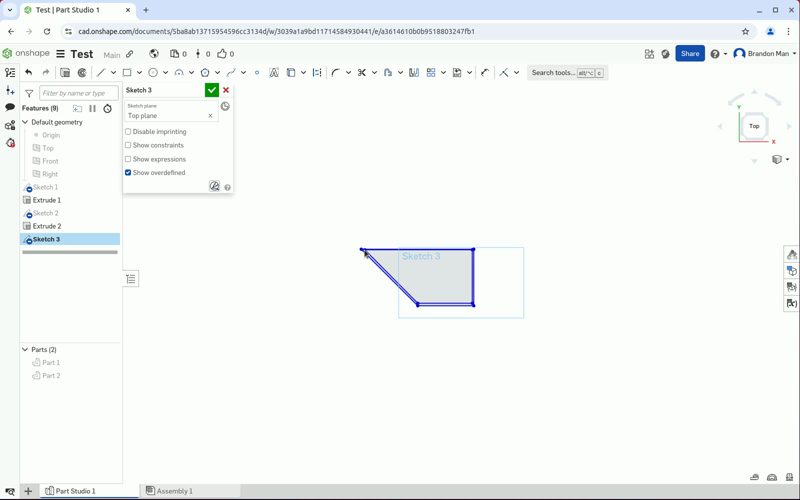
mouse_move(389, 249)
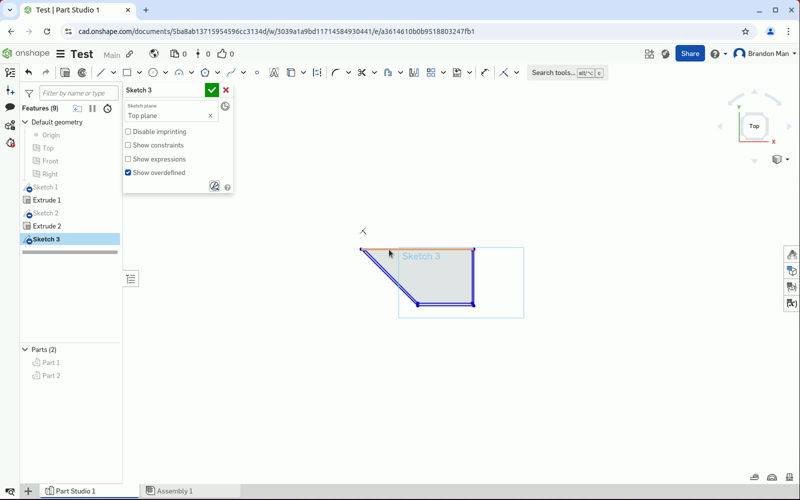
scroll(6)
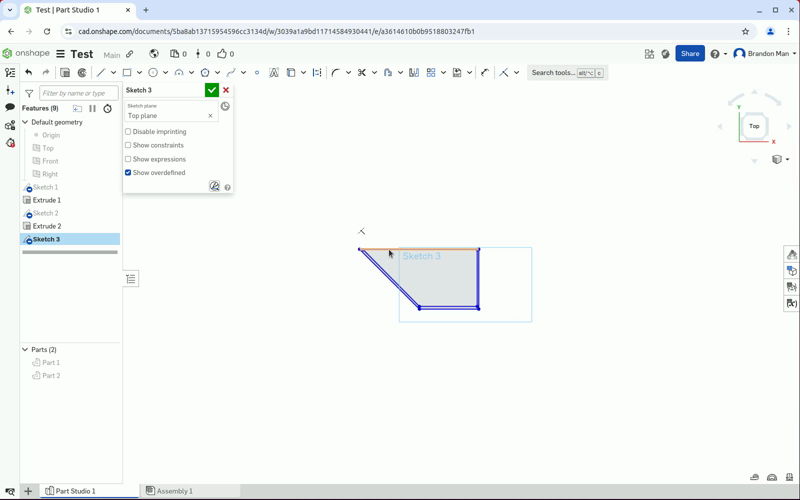
scroll(6)
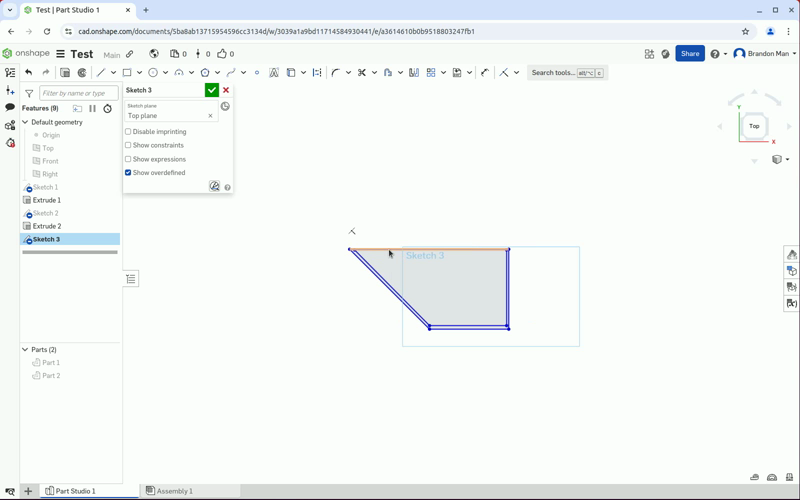
scroll(6)
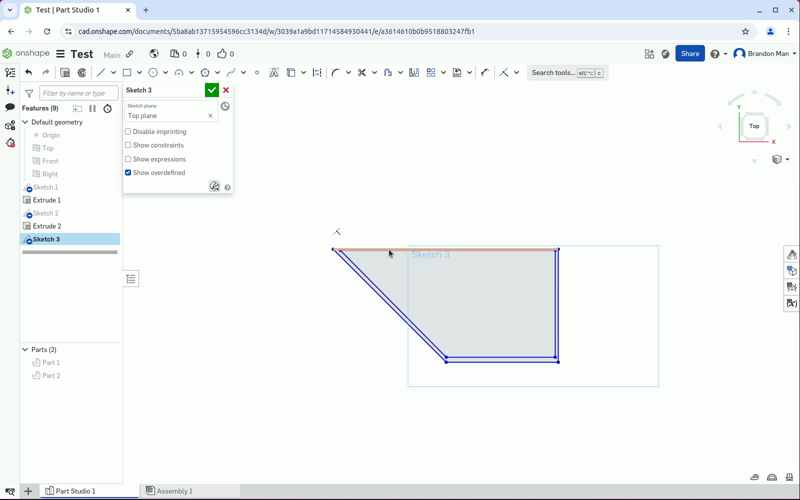
scroll(6)
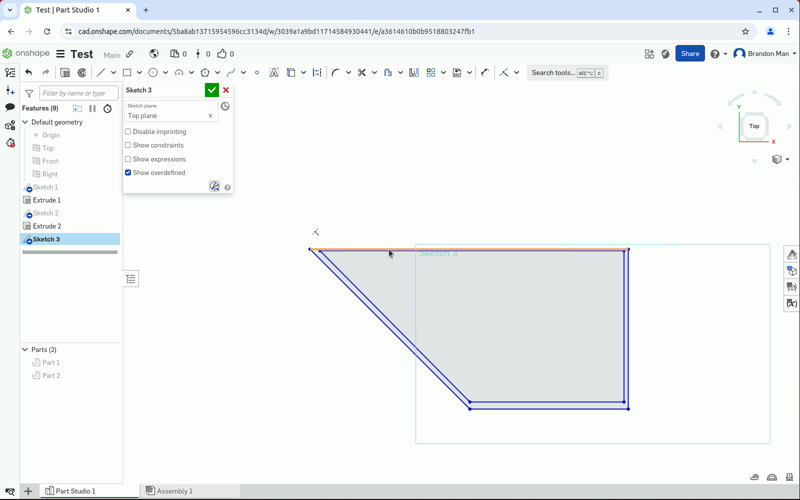
scroll(6)
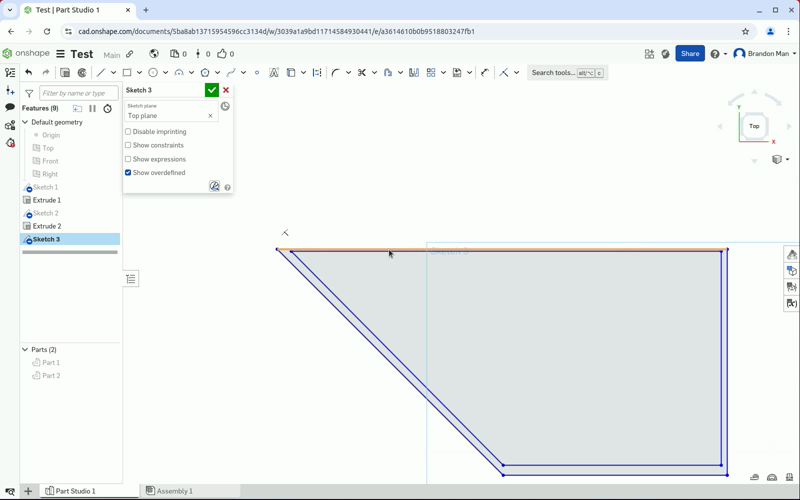
scroll(6)
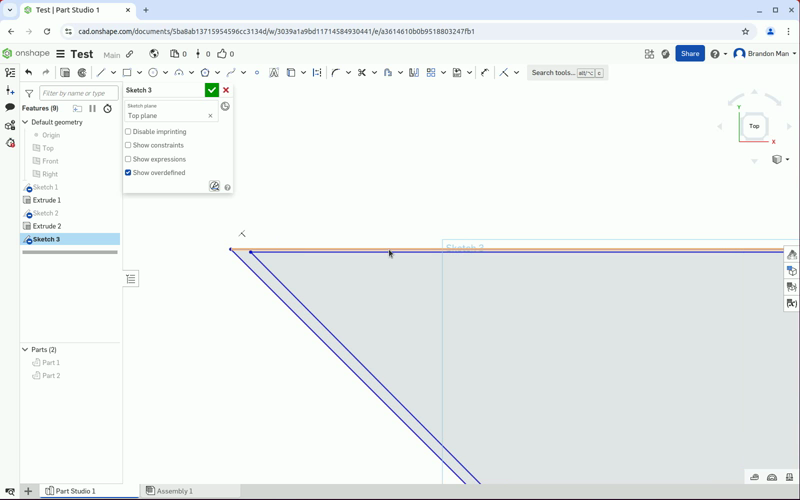
scroll(6)
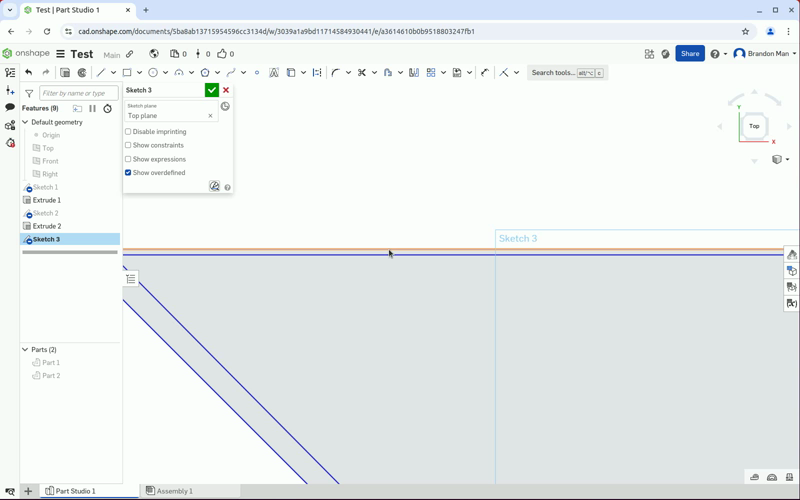
click(389, 249)
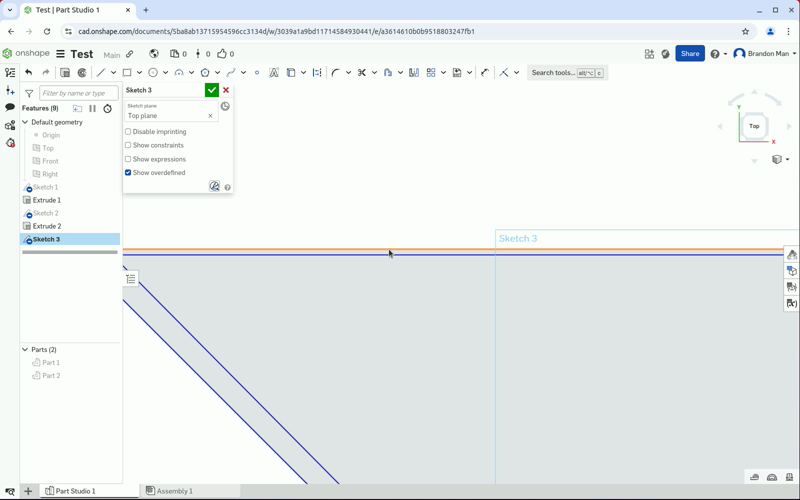
scroll(-6)
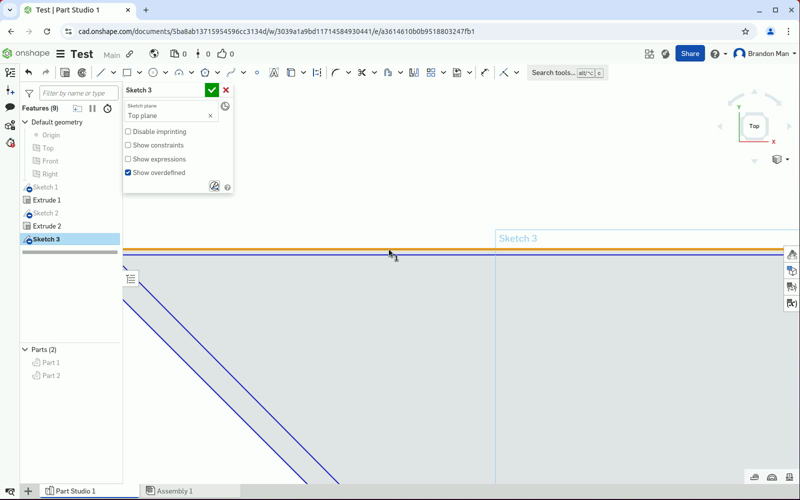
scroll(-6)
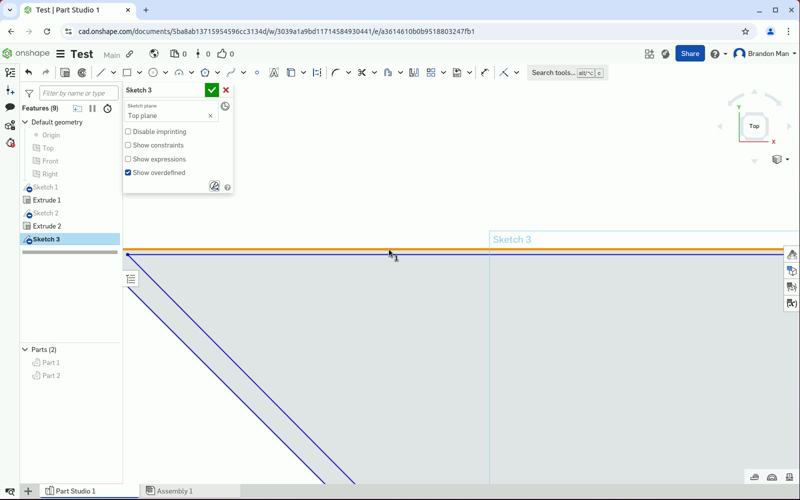
scroll(-6)
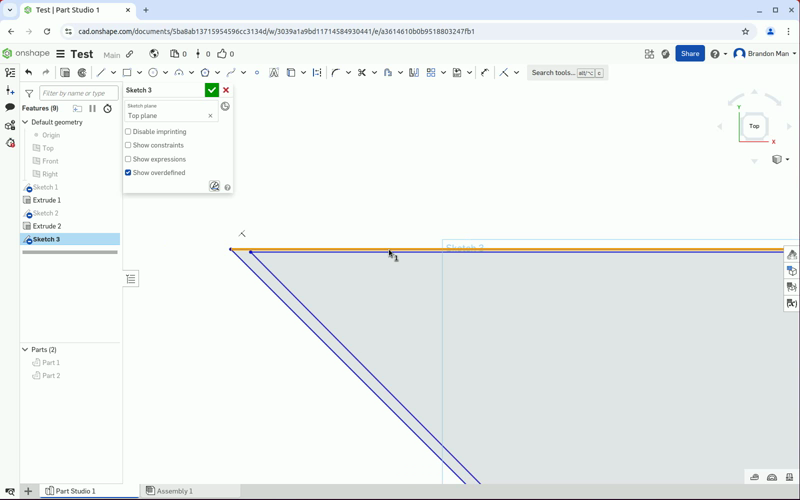
scroll(-6)
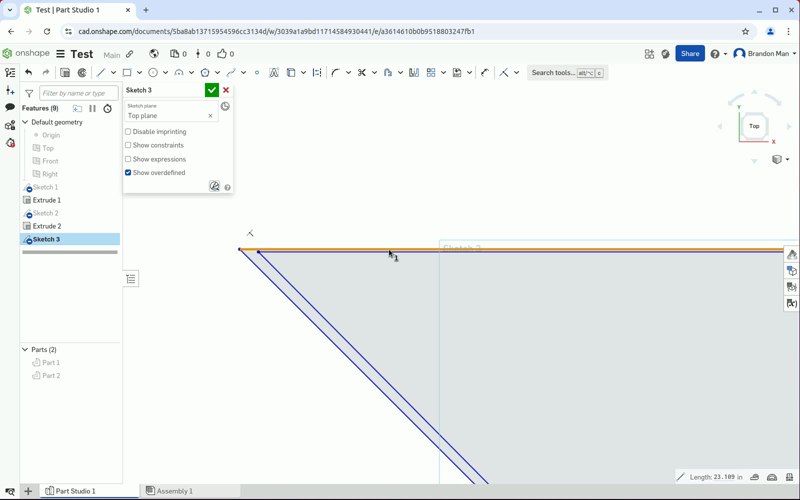
scroll(-6)
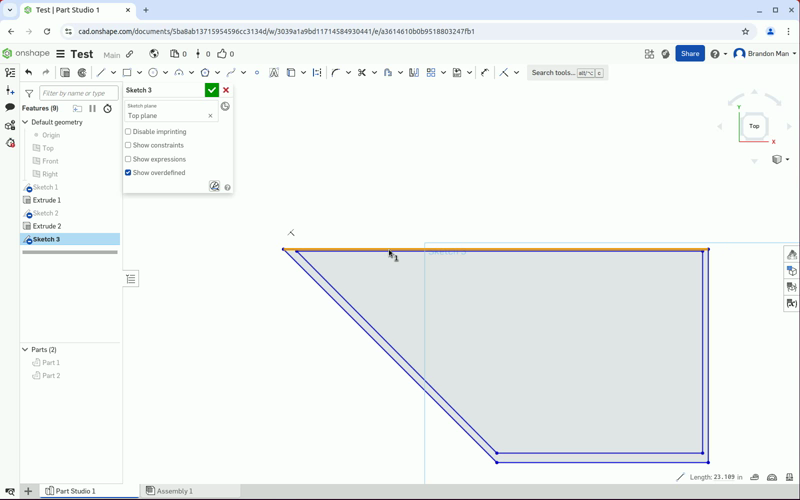
scroll(-6)
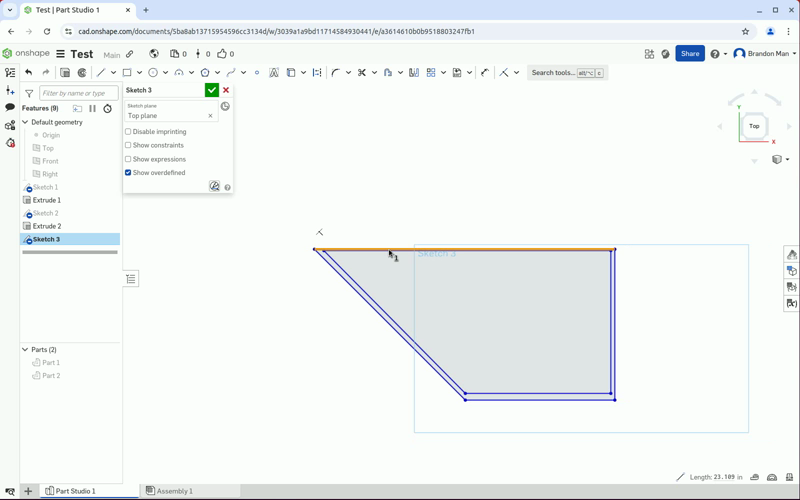
scroll(-6)
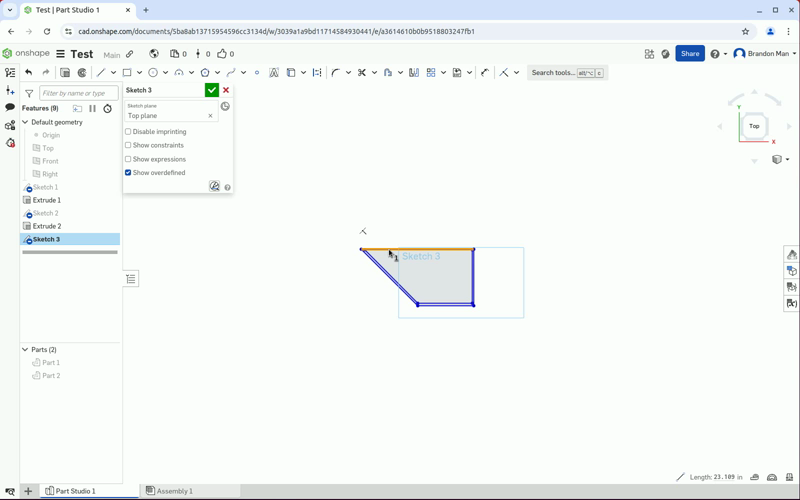
mouse_move(73, 352)
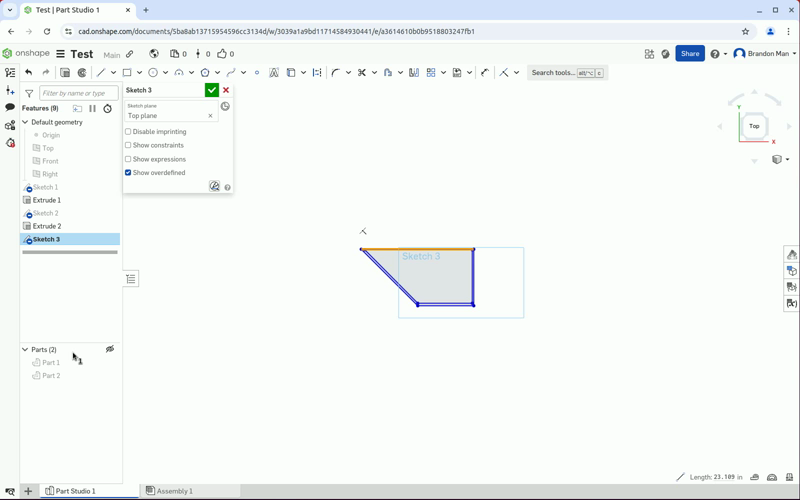
key(shift+y)
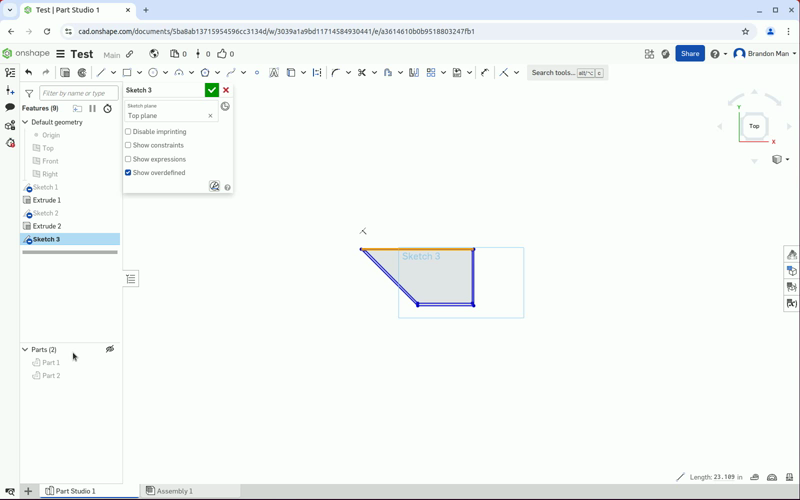
key(shift+e)
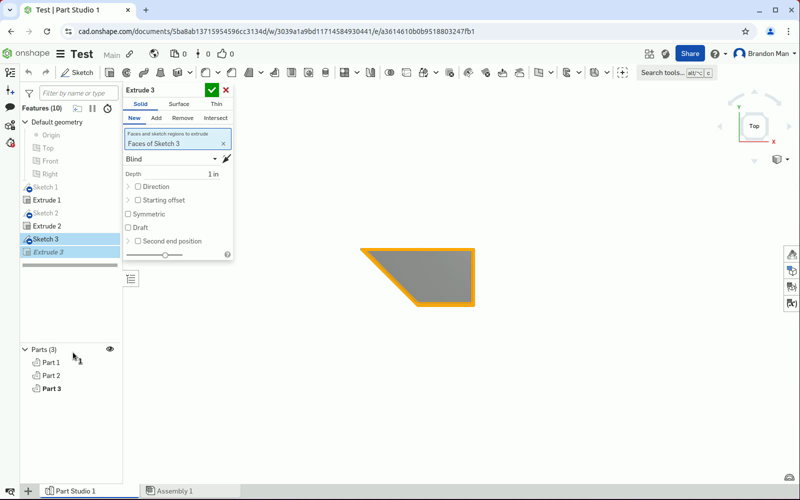
mouse_move(143, 106)
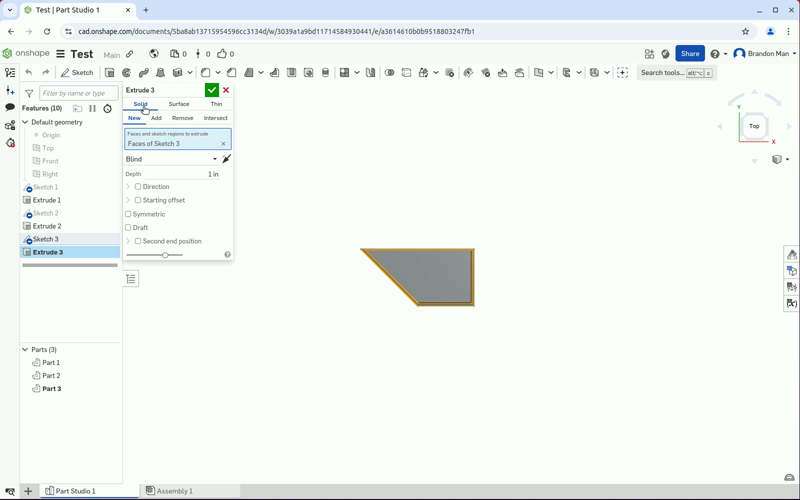
click(143, 106)
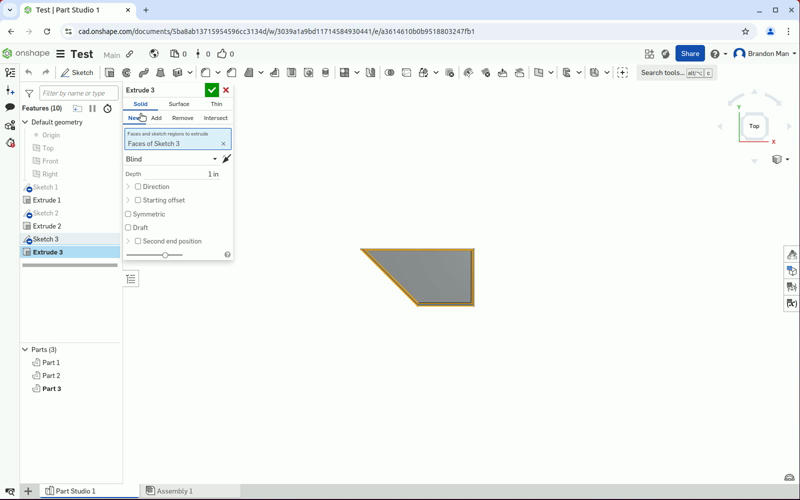
mouse_move(137, 120)
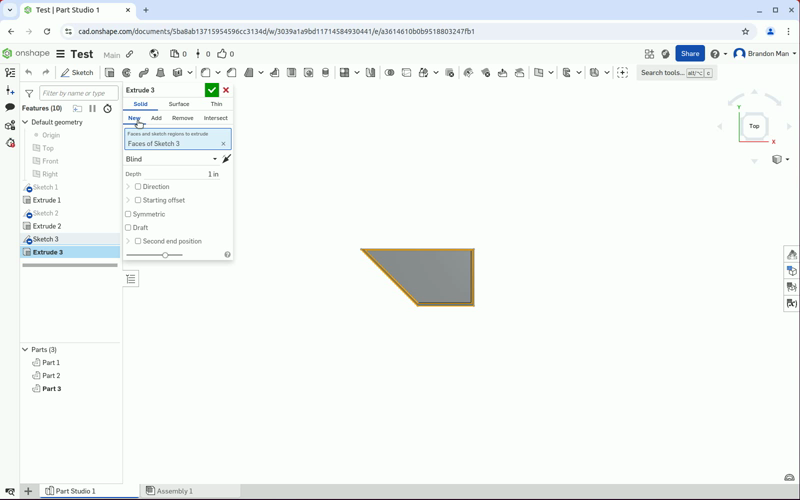
click(137, 120)
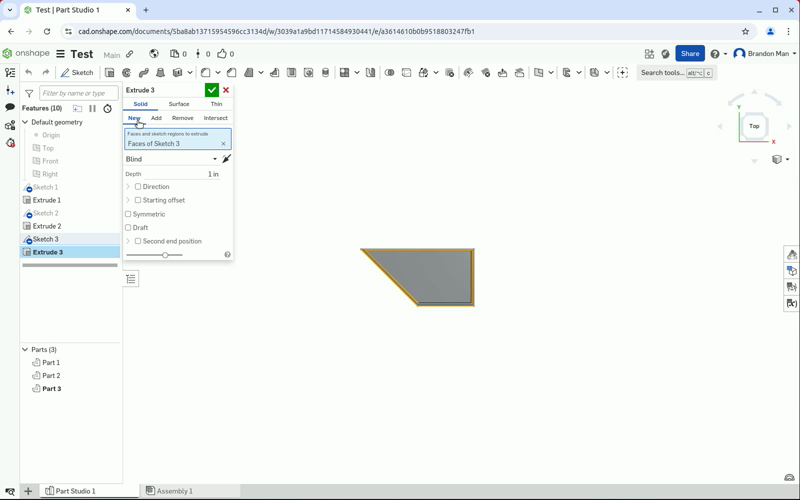
key(tab, 4)
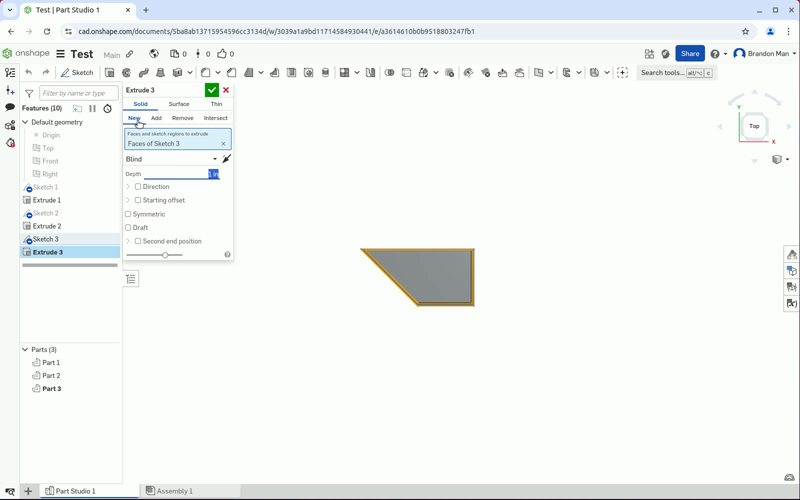
text(-0.241)
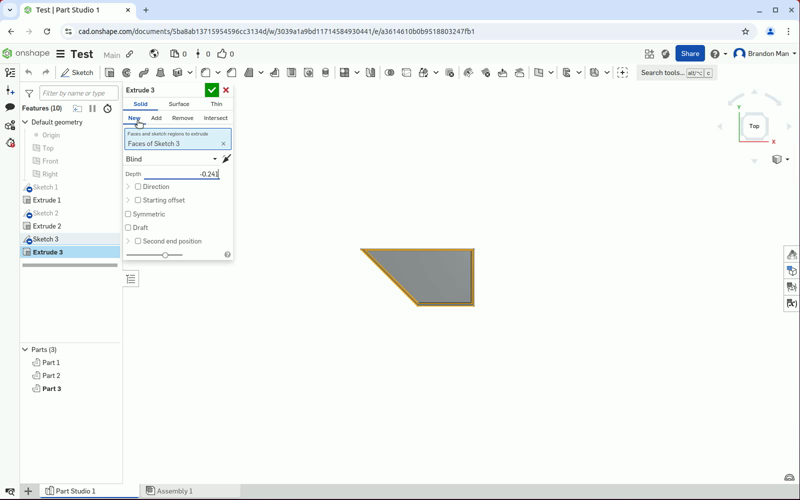
key(enter)
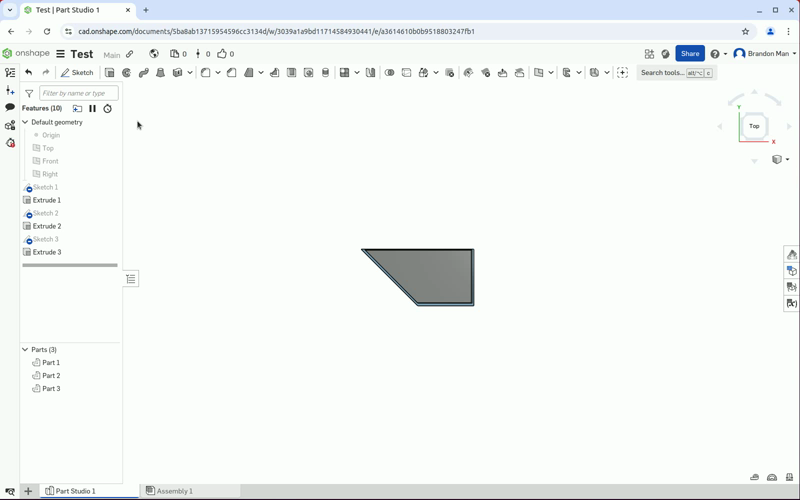
key(shift+h)
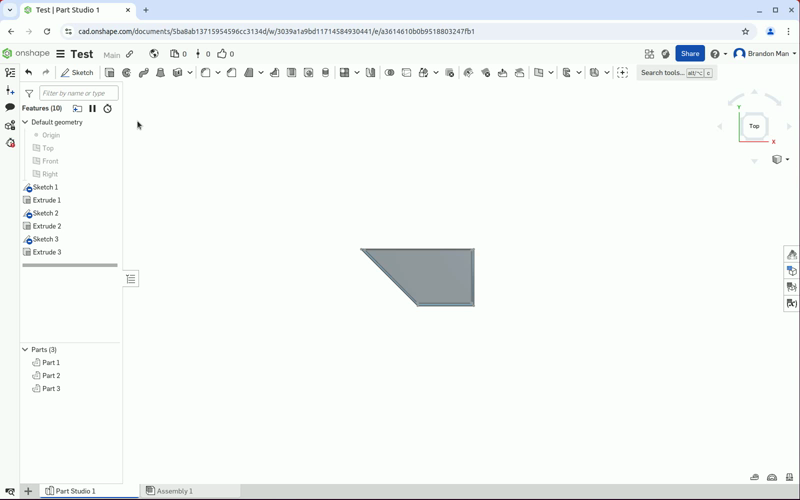
key(shift+h)
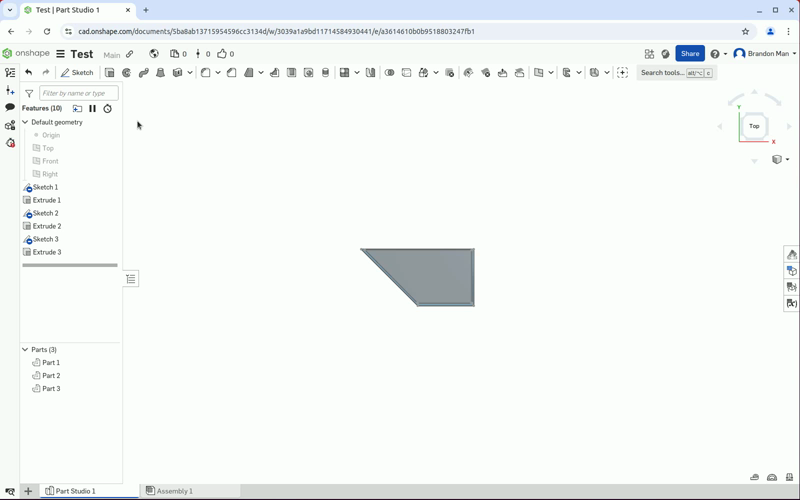
key(shift+7)
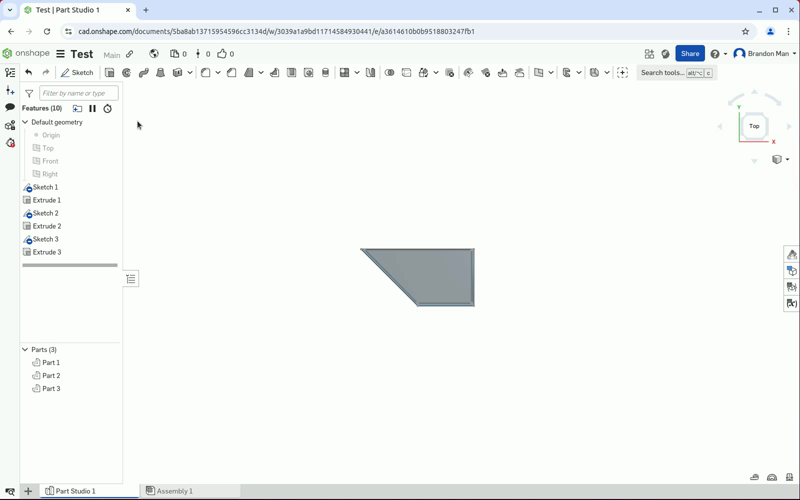
key(up, 3)
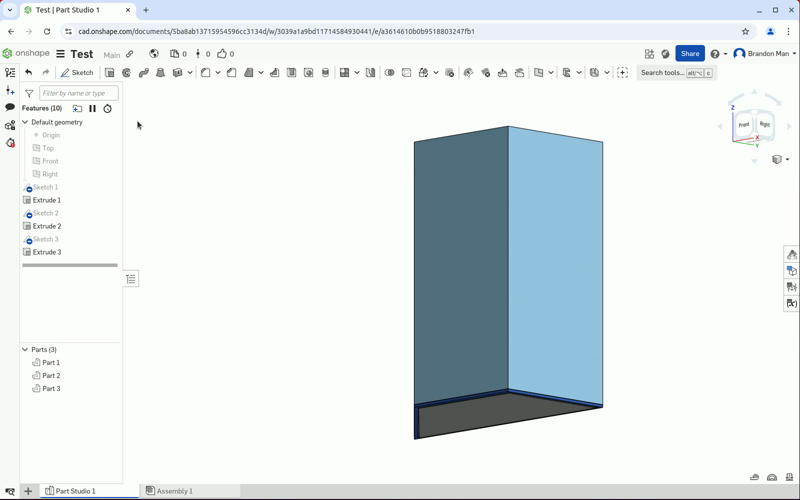
key(left, 3)
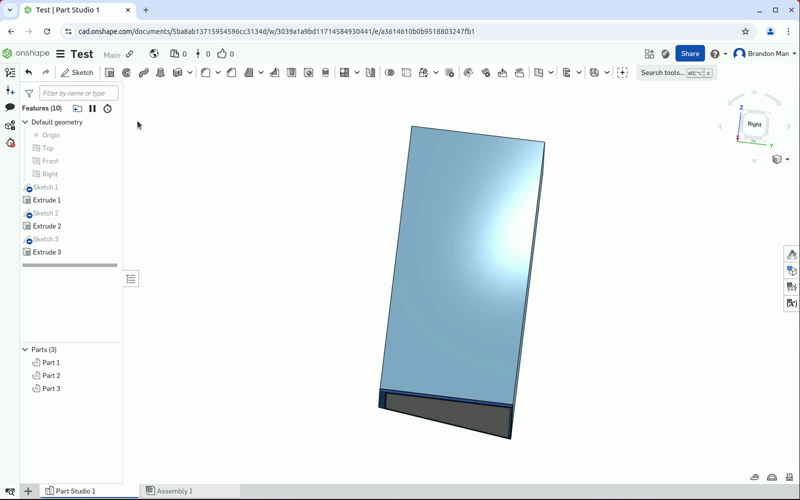
key(right, 3)
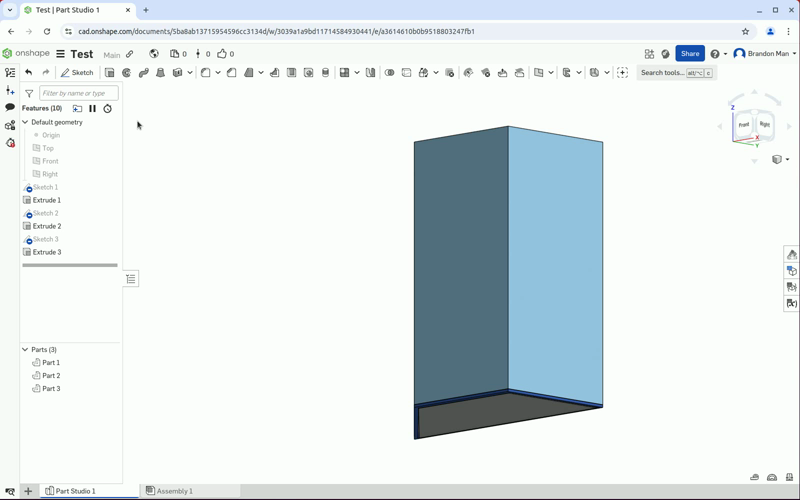
key(down, 3)
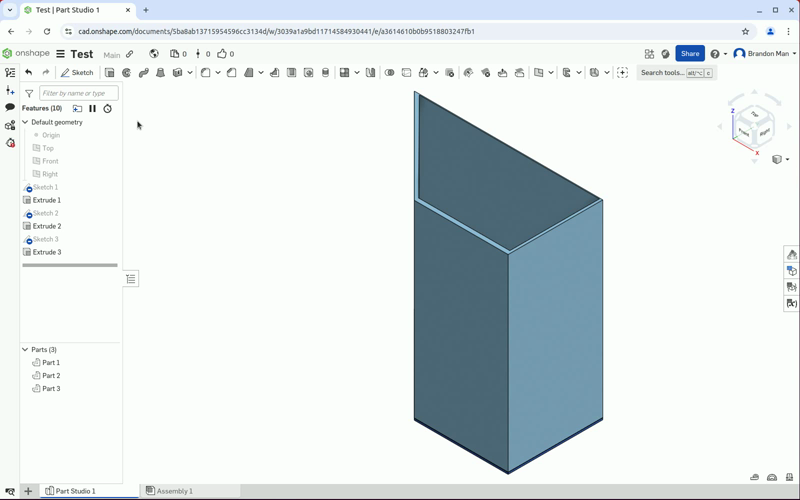
mouse_move(73, 189)
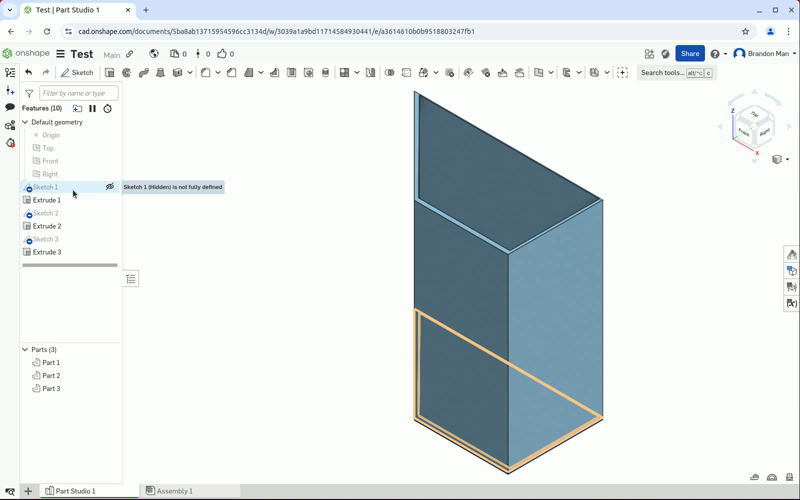
click(73, 189)